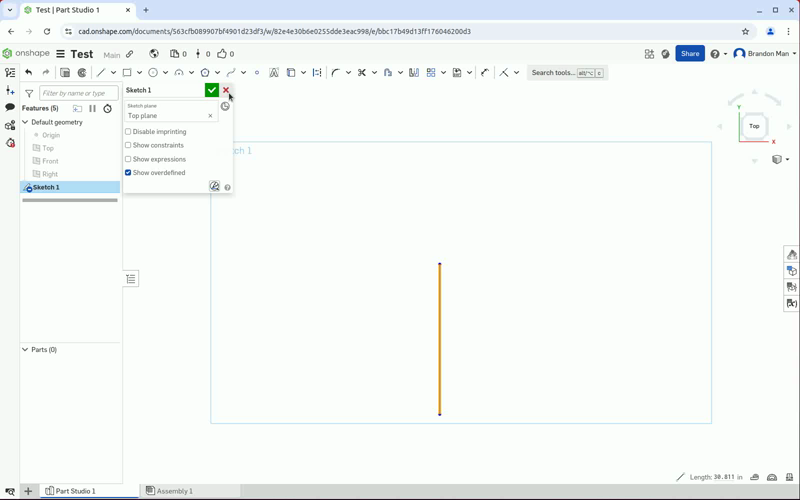
key(shift+h)
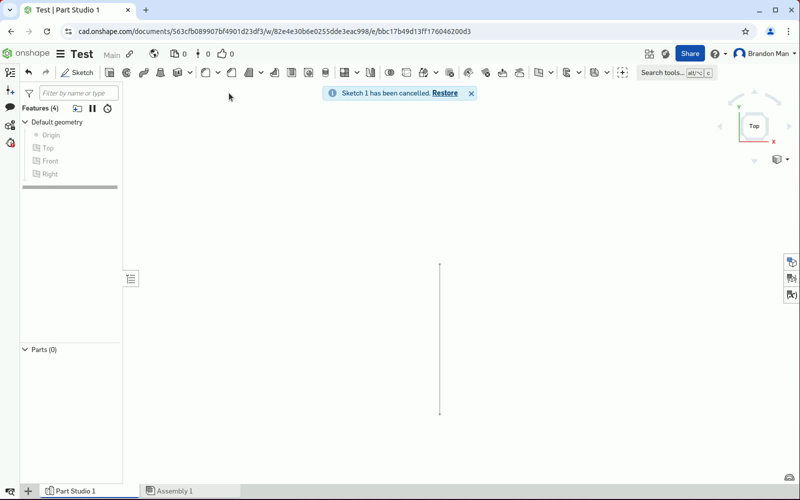
mouse_move(73, 352)
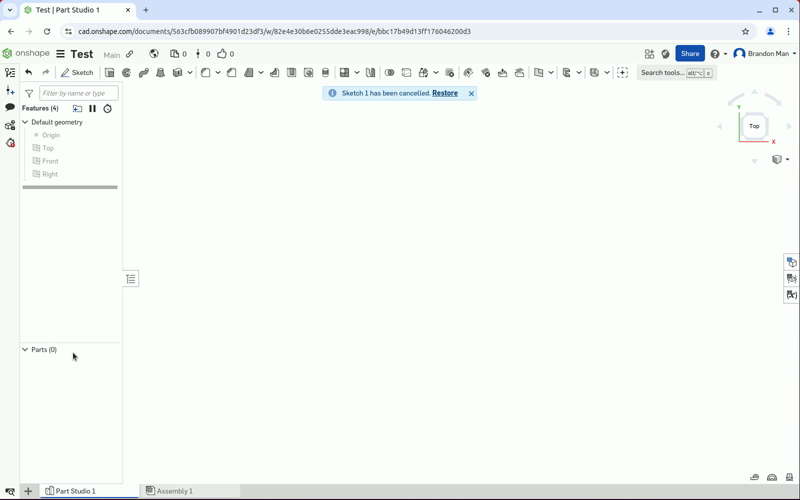
key(y)
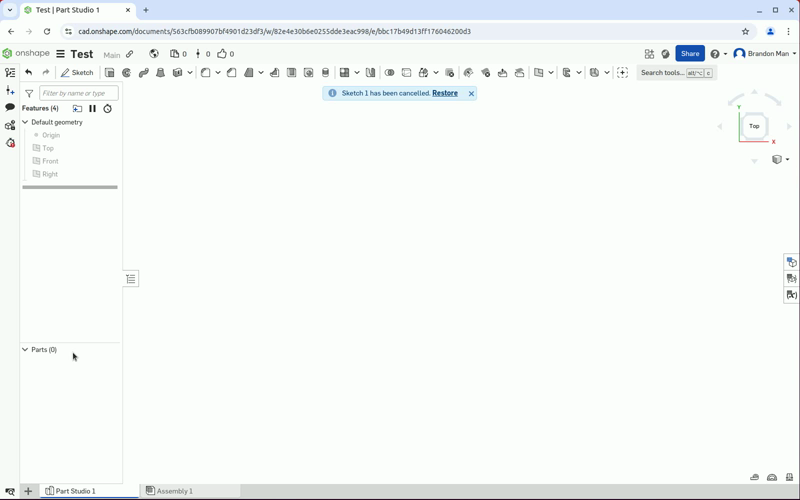
key(shift+p)
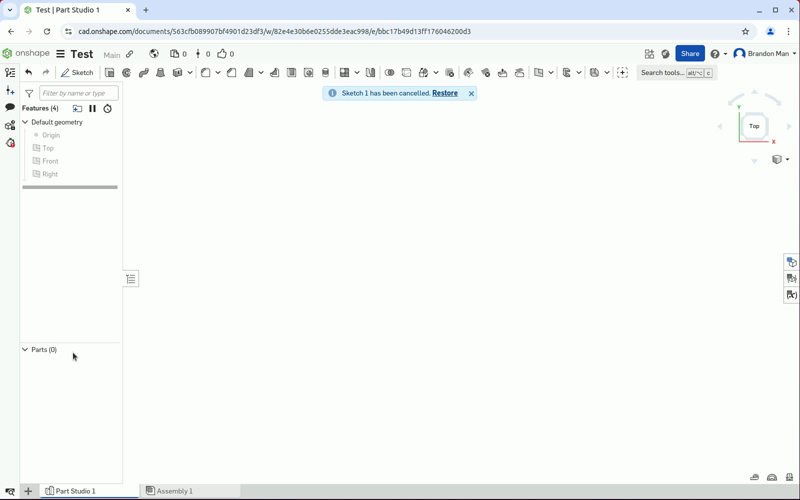
key(space)
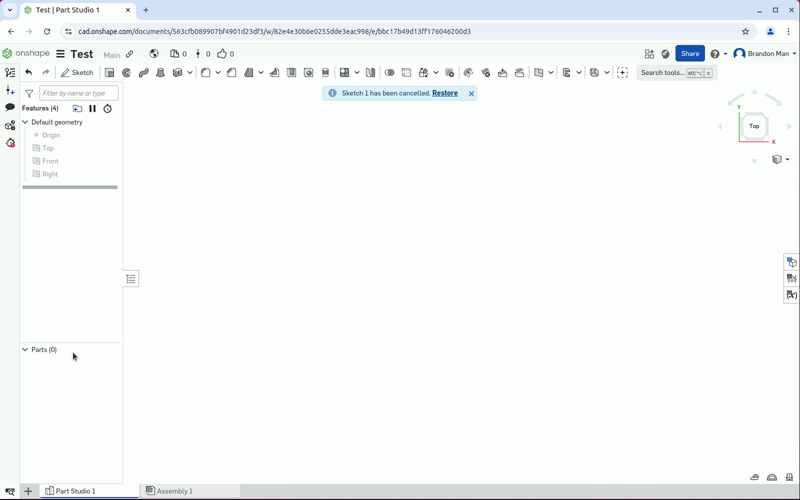
key_down(shift)
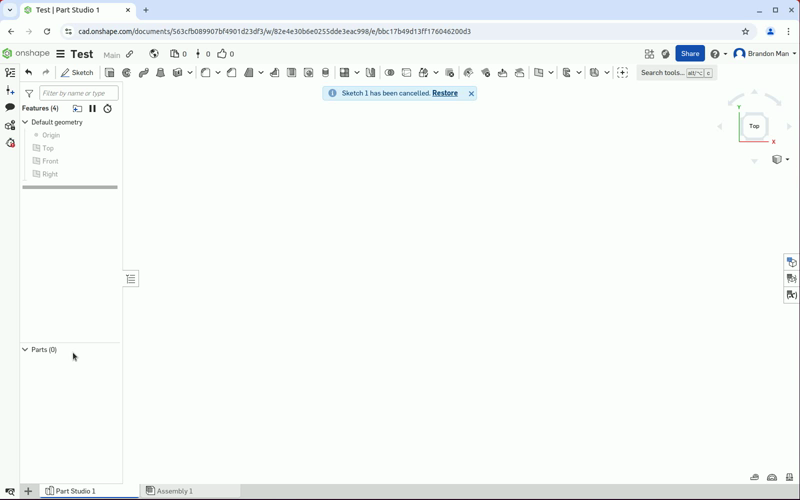
key(up)
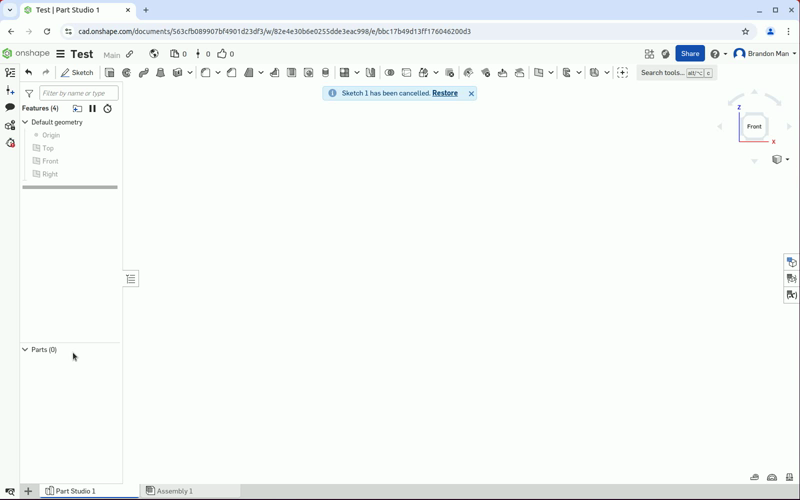
key_up(shift)
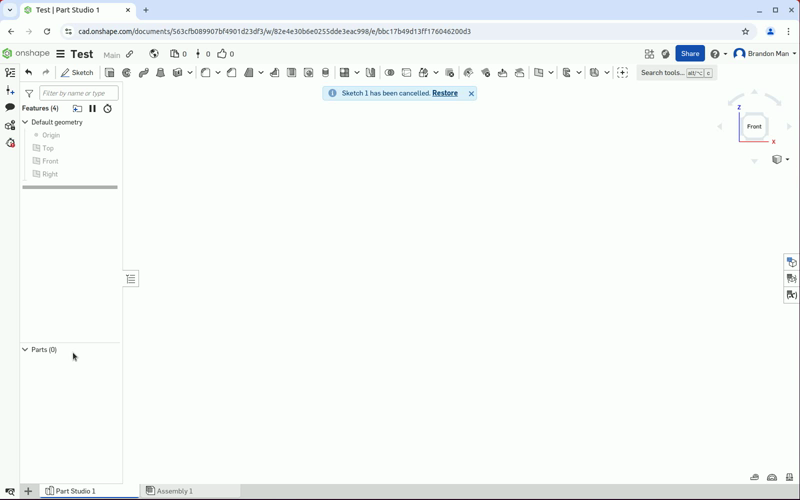
mouse_move(73, 352)
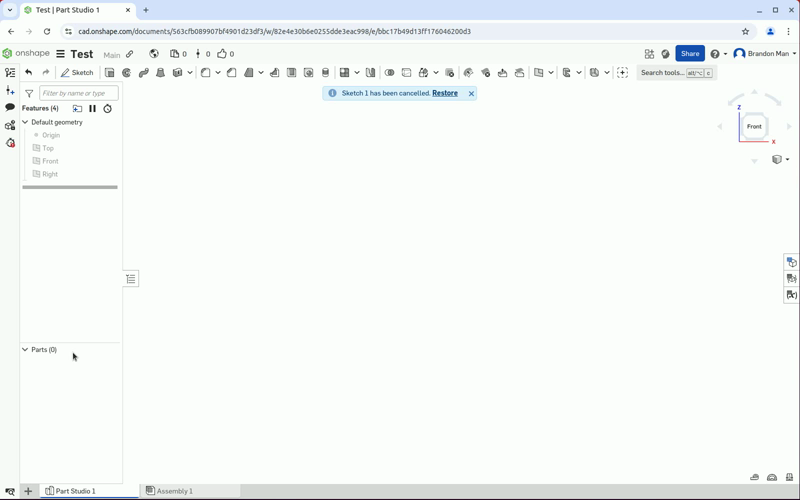
key(shift+y)
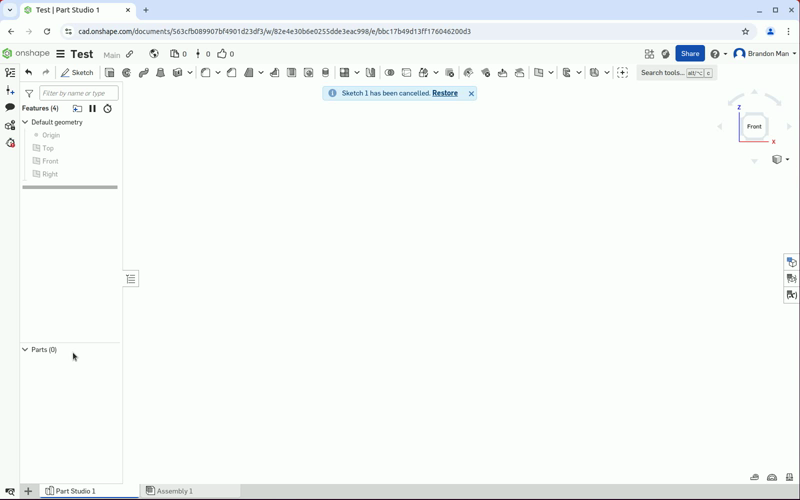
key(shift+s)
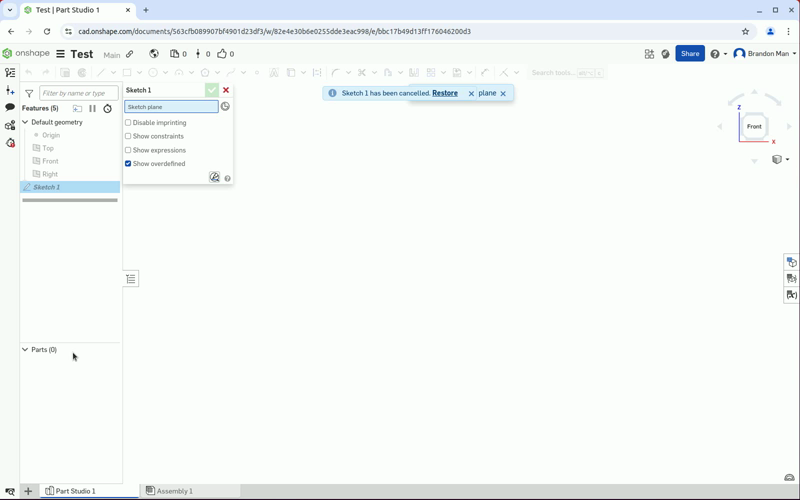
mouse_move(73, 163)
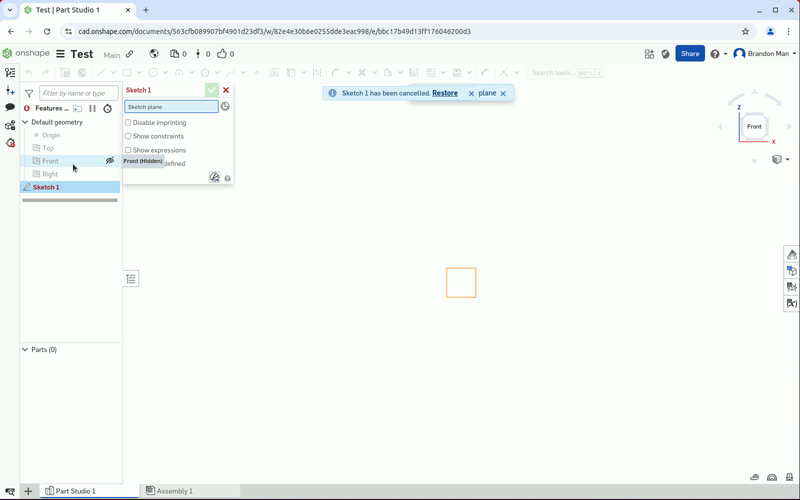
click(73, 163)
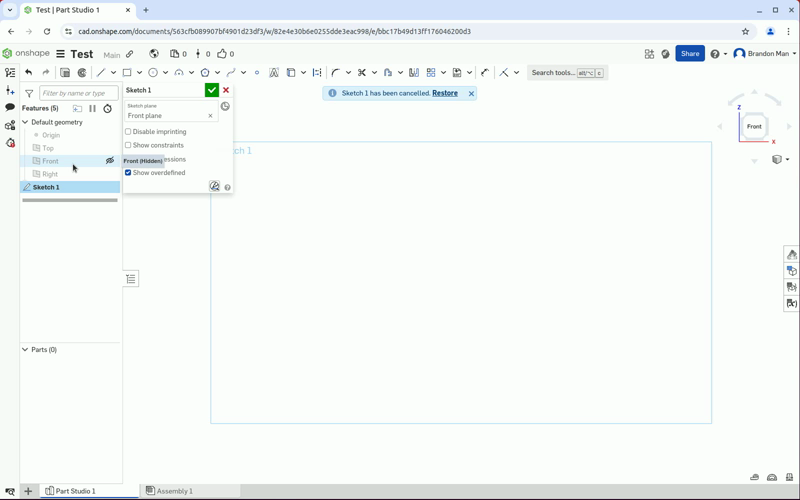
mouse_move(73, 352)
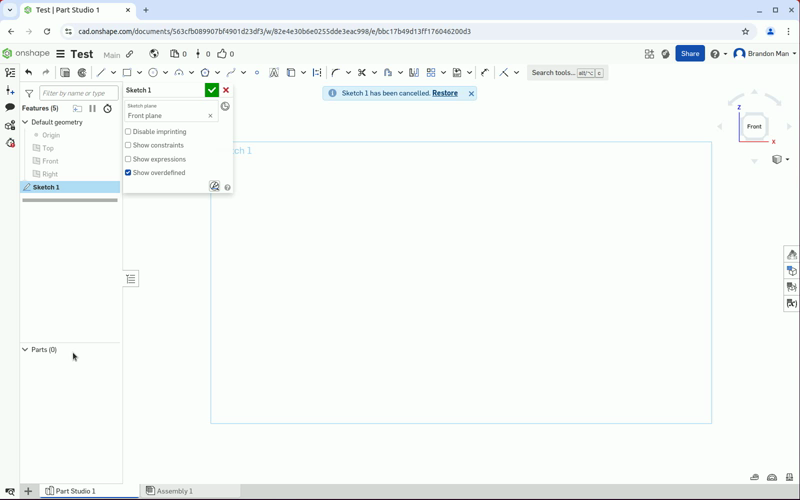
key(y)
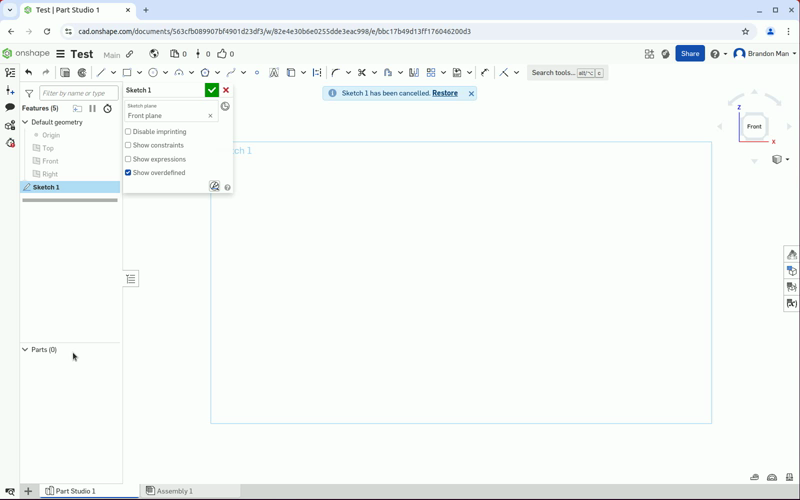
key(c)
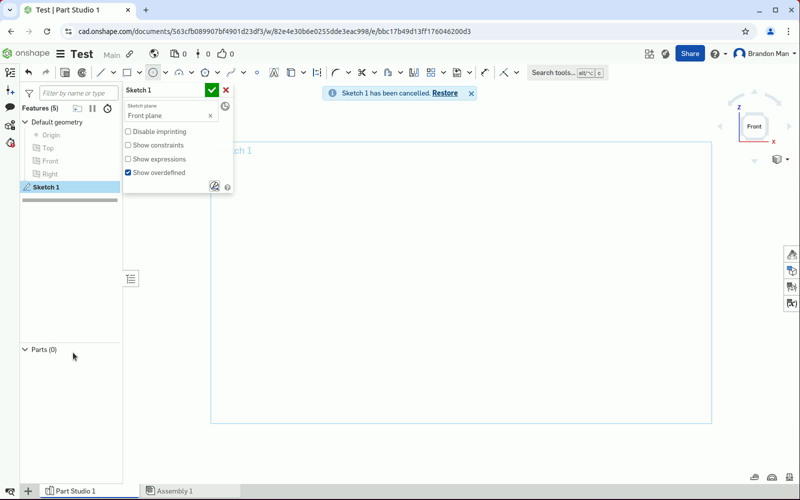
key_down(shift)
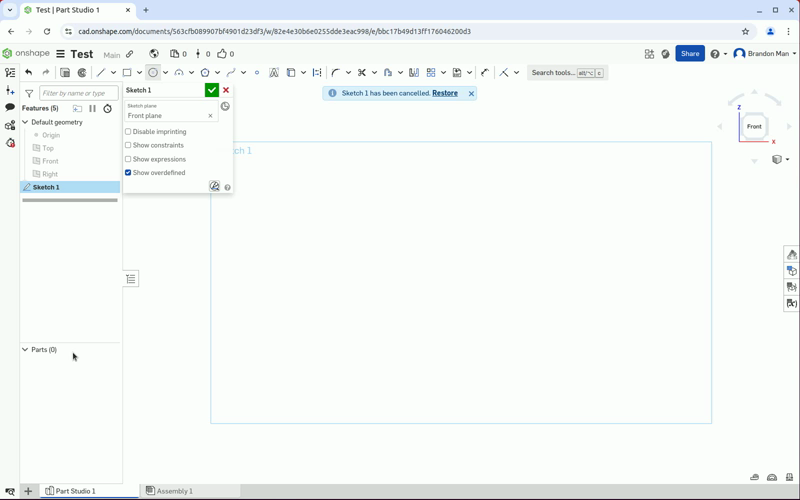
mouse_move(461, 282)
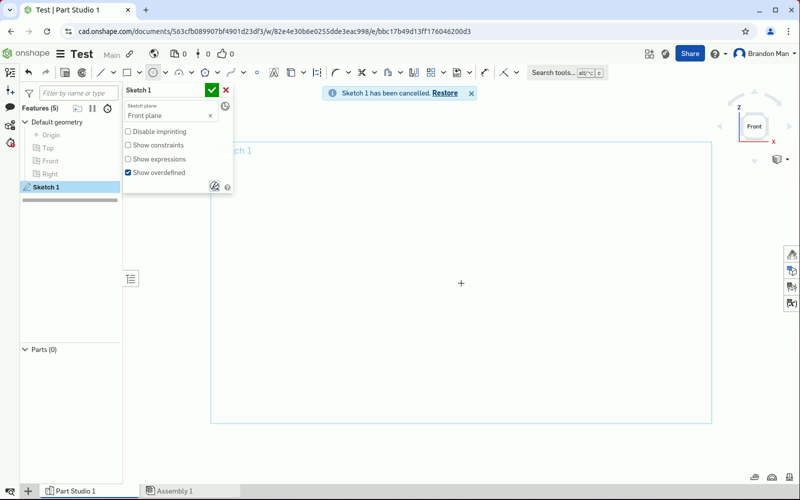
click(461, 282)
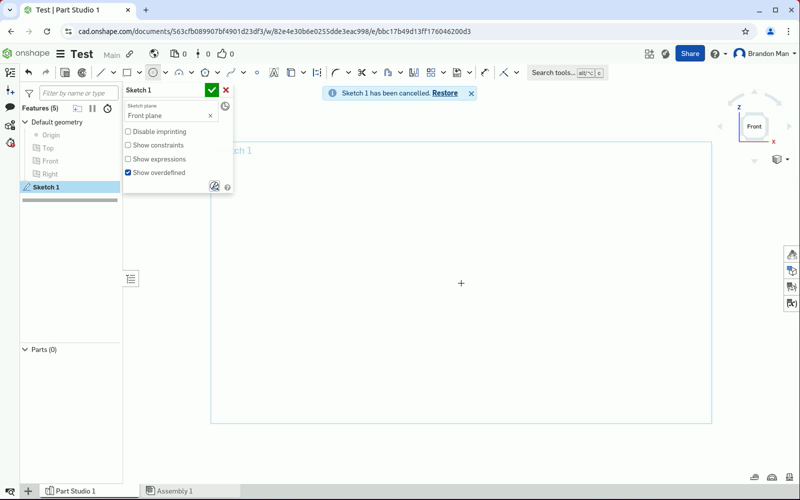
key_up(shift)
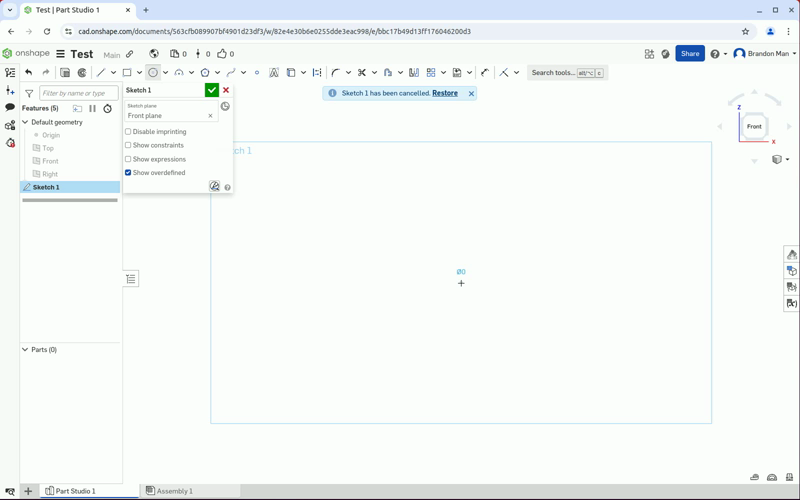
mouse_move(574, 282)
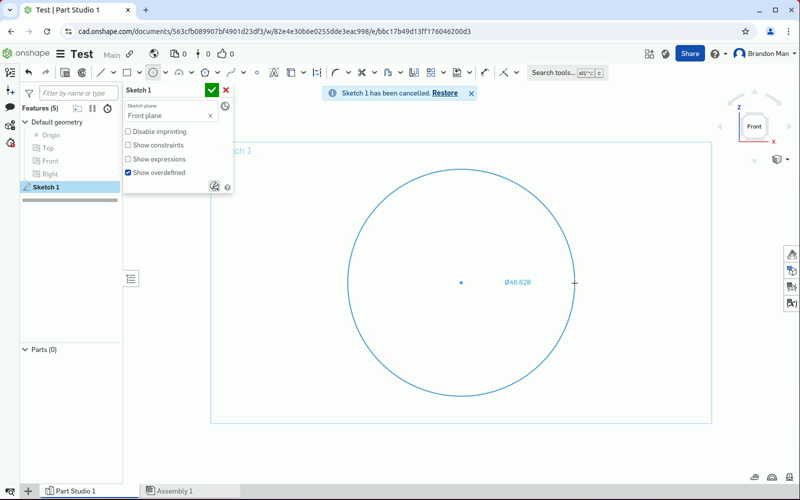
click(574, 282)
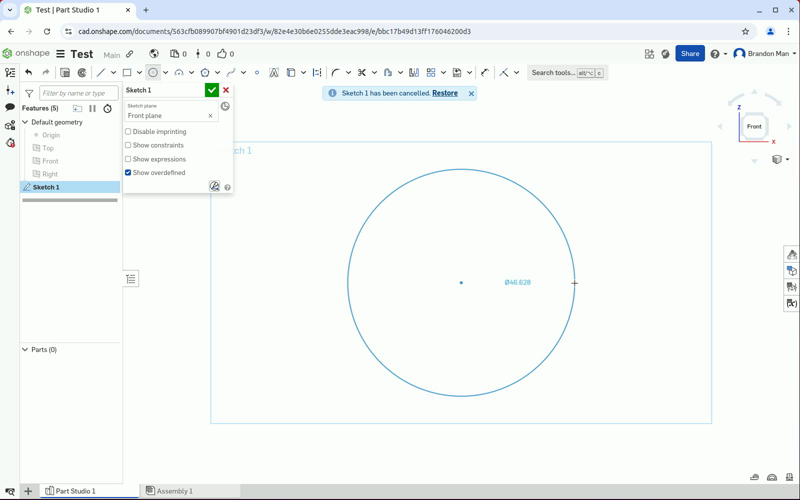
key(esc)
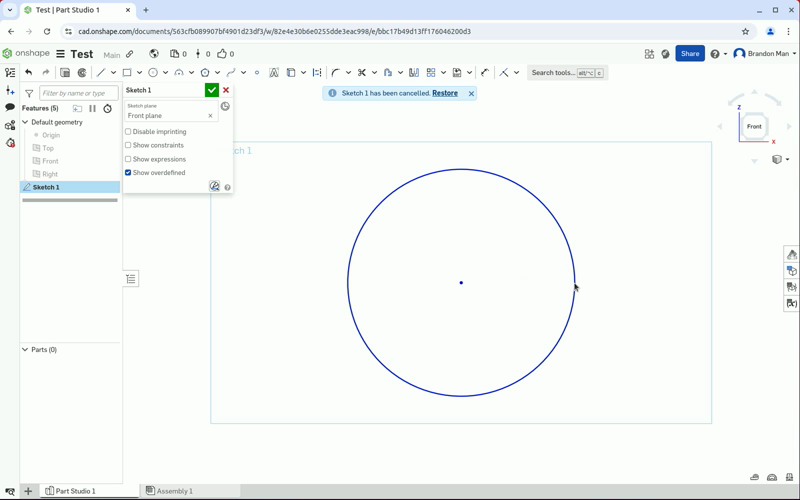
key(c)
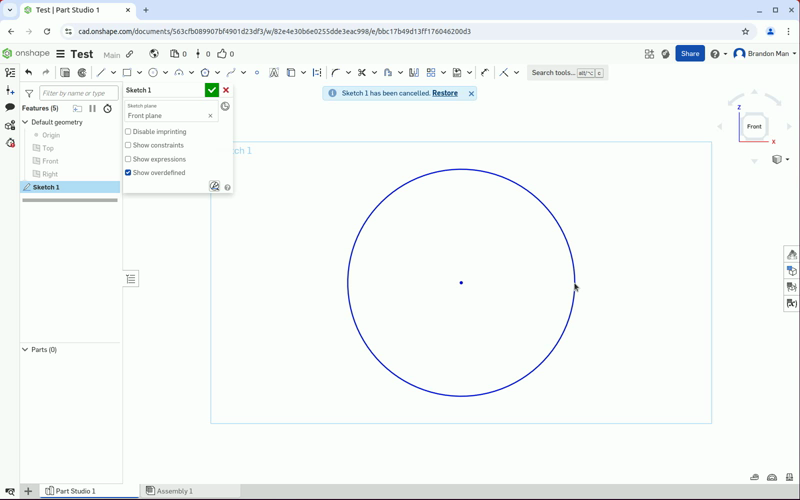
key_down(shift)
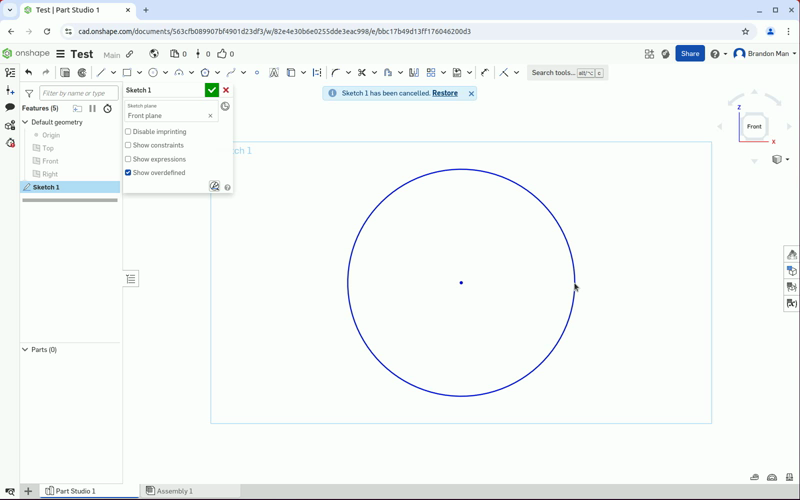
mouse_move(461, 282)
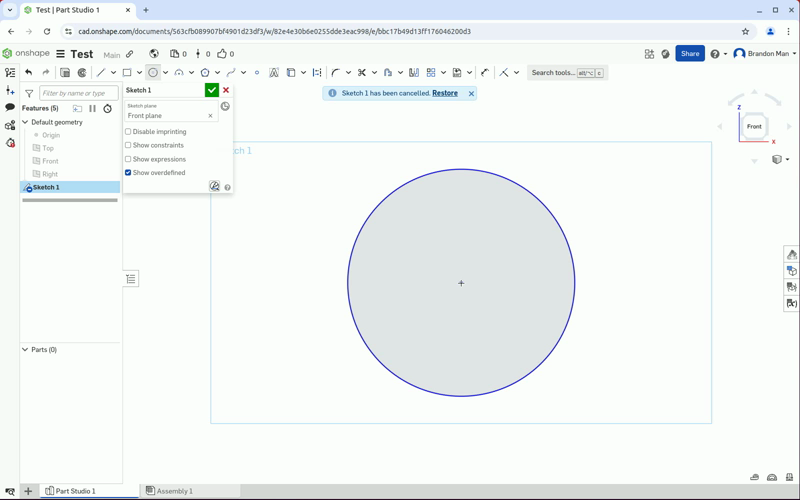
click(461, 282)
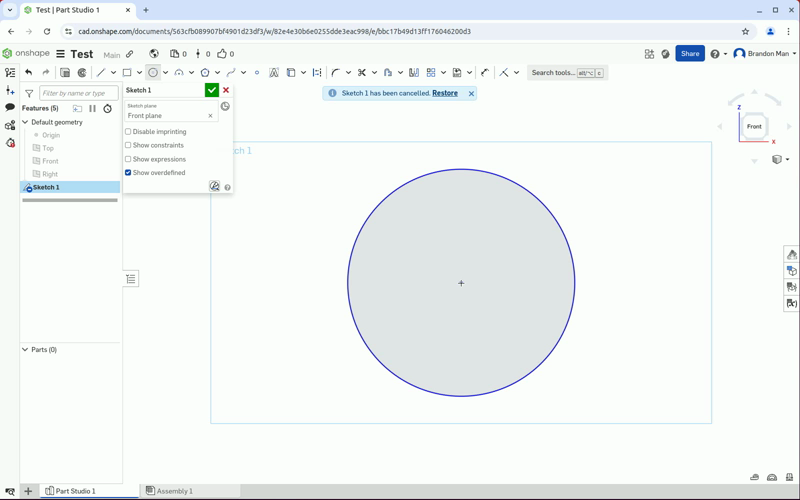
key_up(shift)
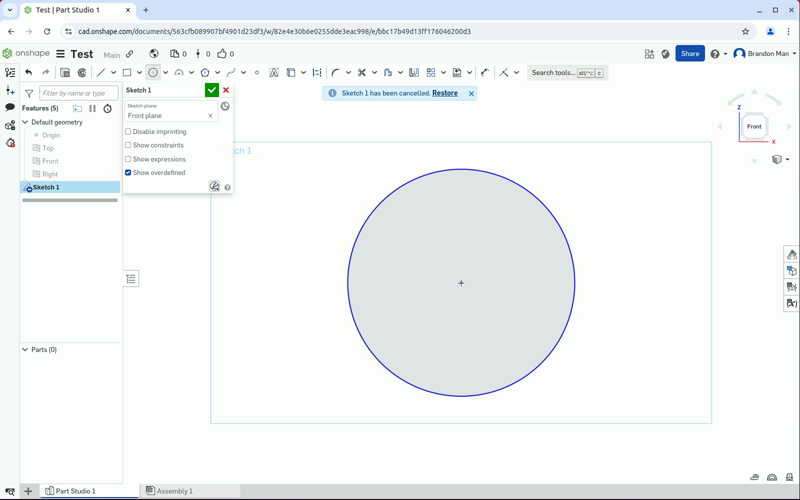
mouse_move(539, 282)
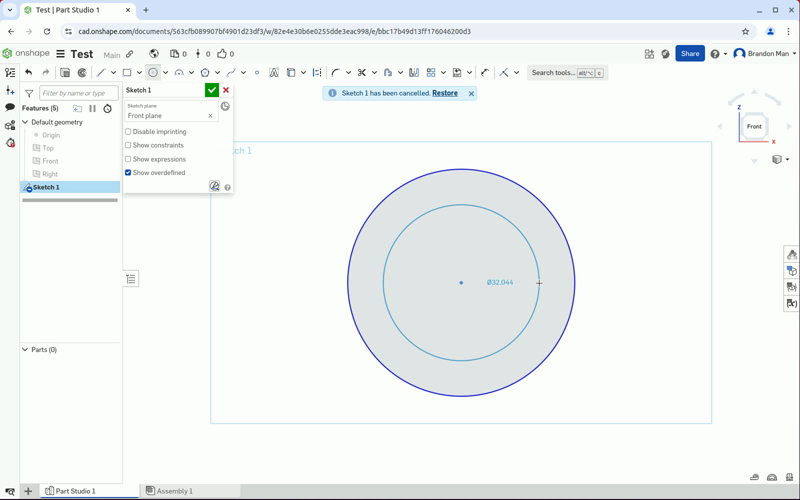
click(539, 282)
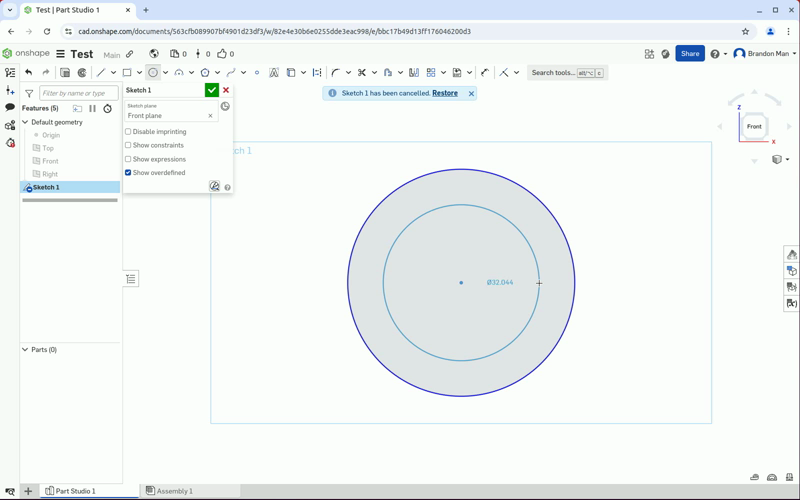
key(esc)
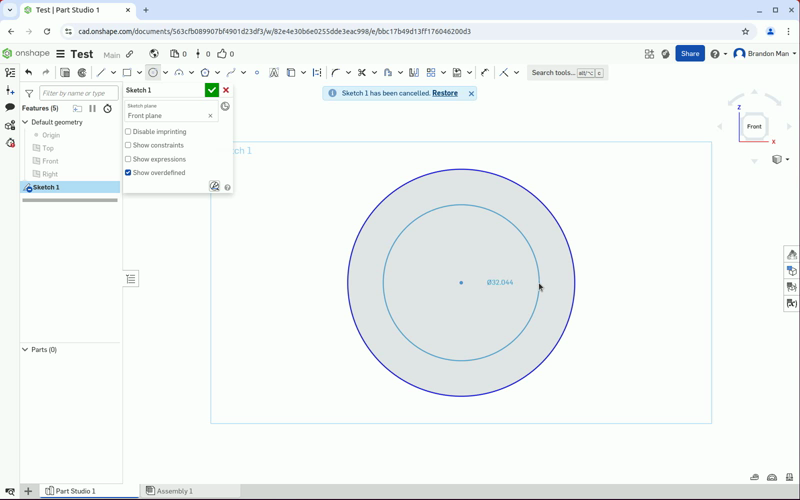
mouse_move(554, 307)
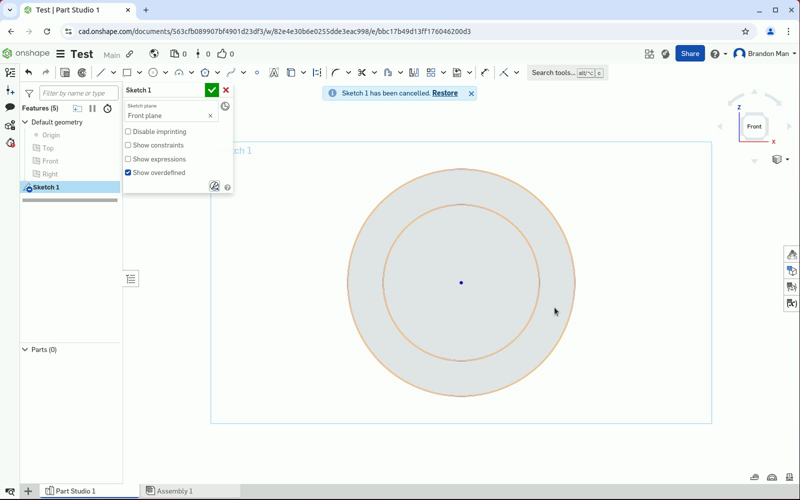
click(554, 307)
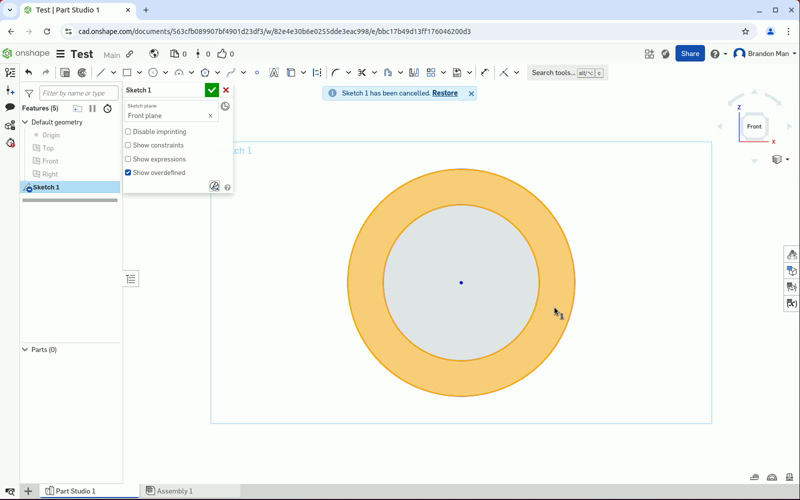
mouse_move(73, 352)
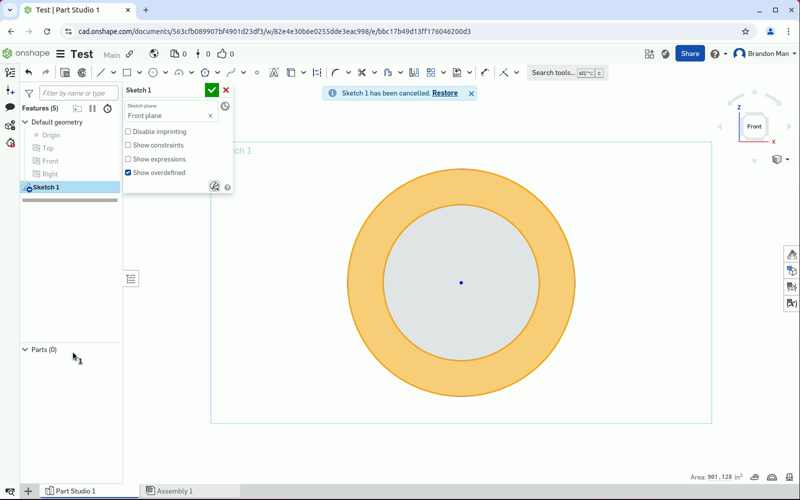
key(shift+y)
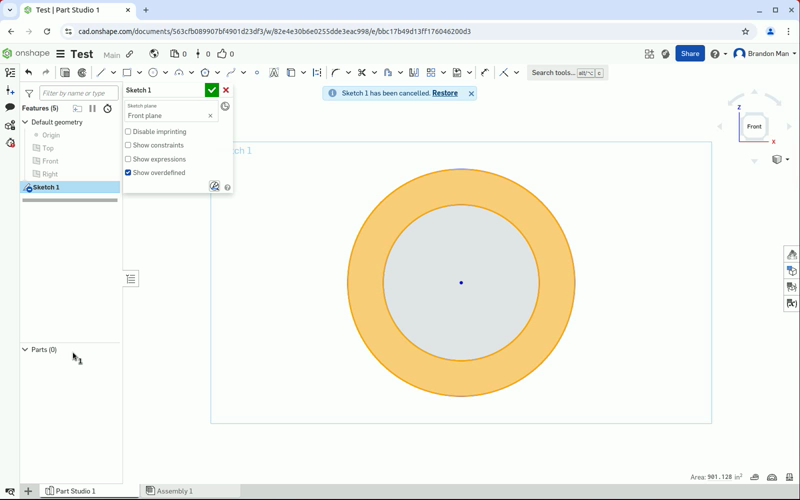
key(shift+e)
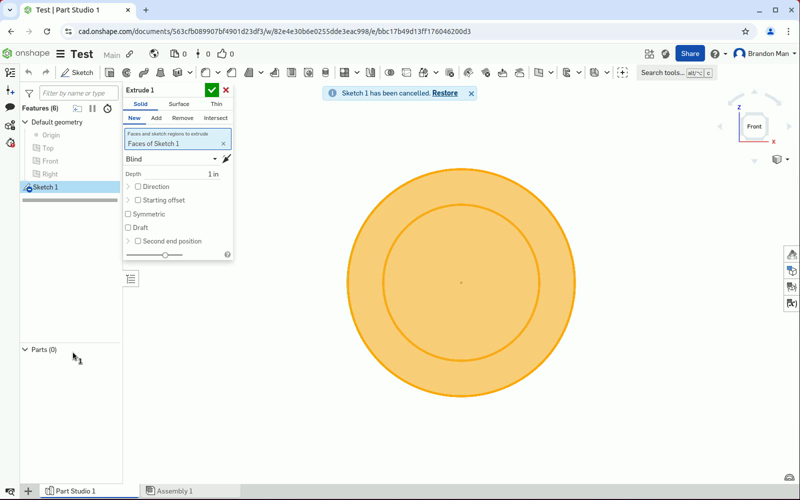
mouse_move(143, 106)
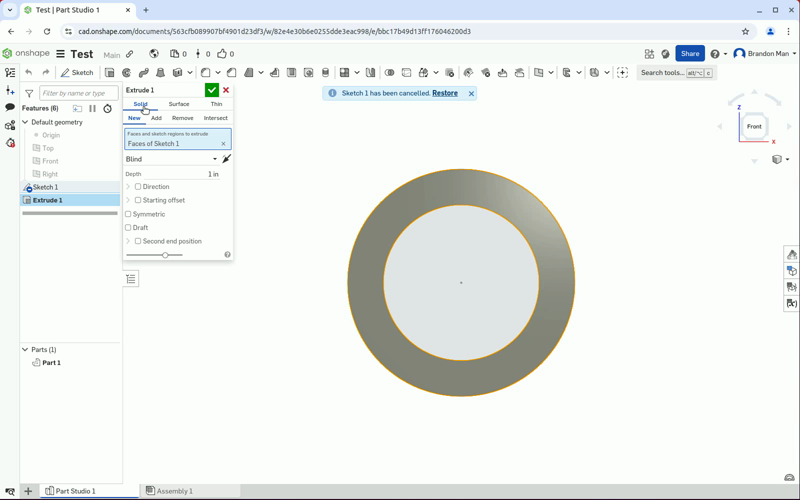
click(143, 106)
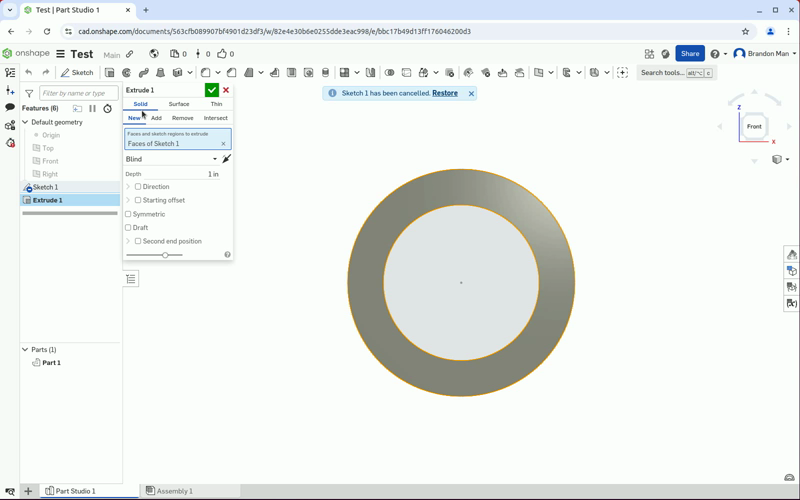
mouse_move(137, 120)
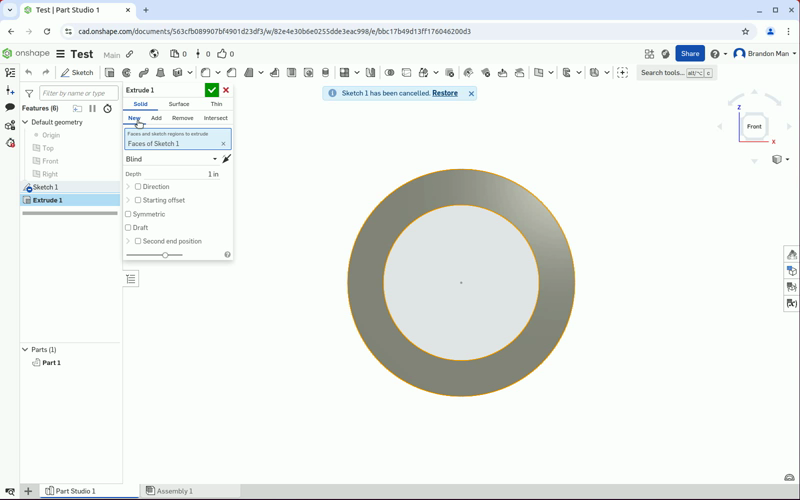
click(137, 120)
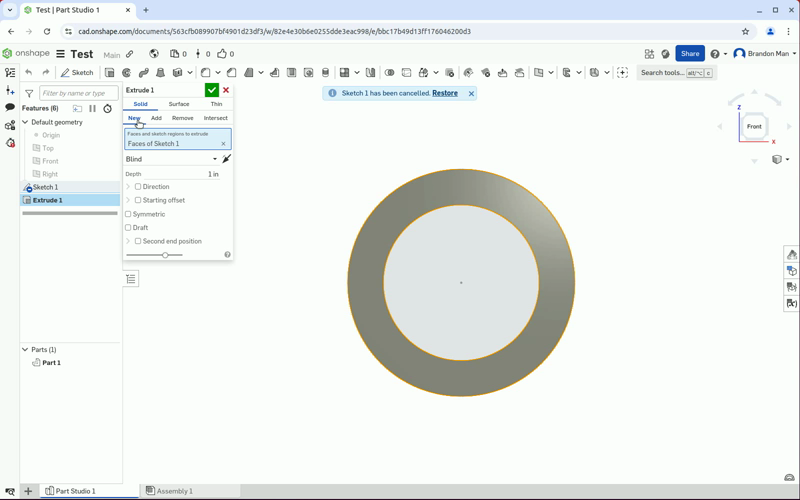
key(tab, 4)
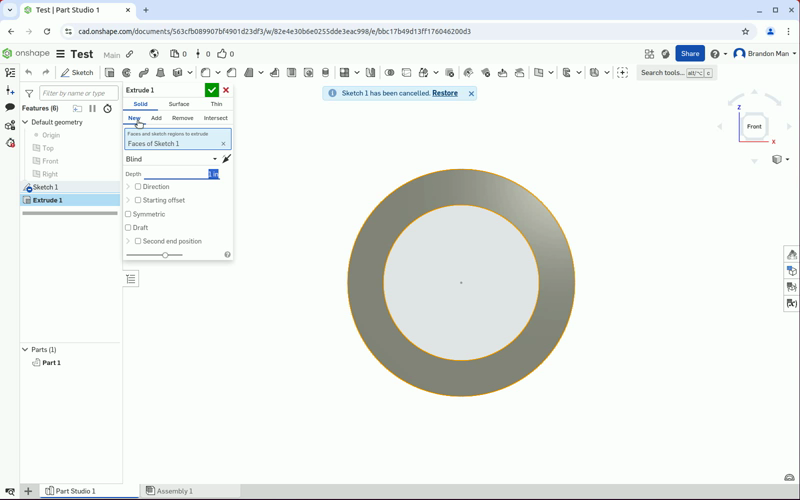
text(4.092)
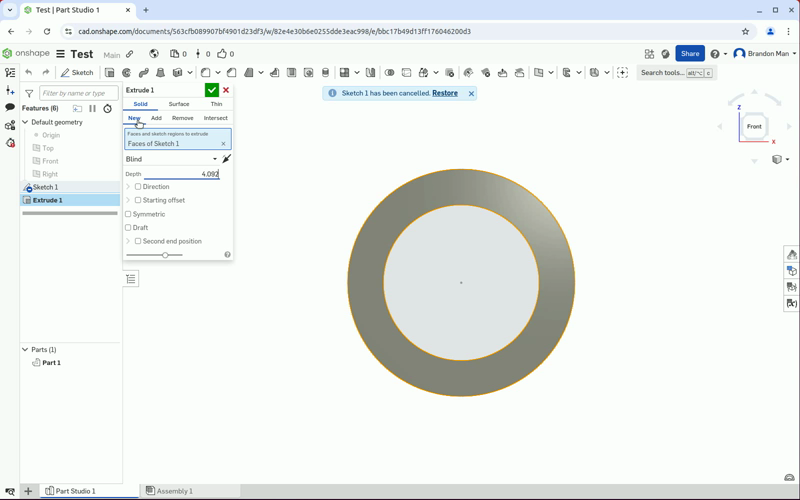
key(enter)
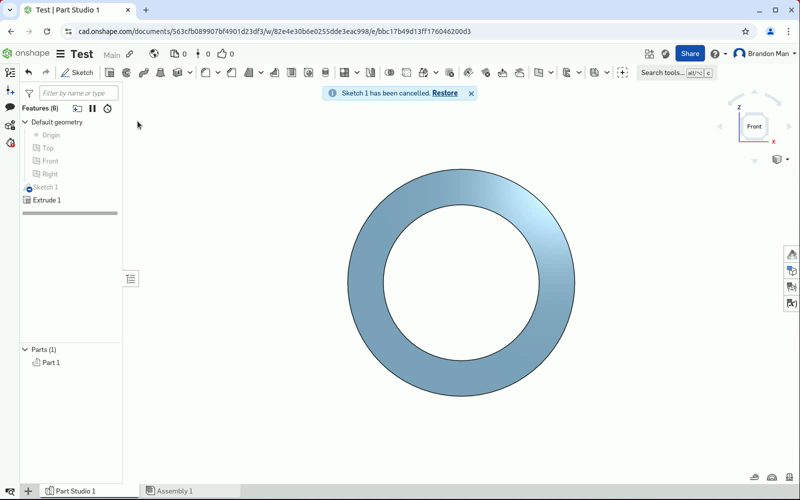
key(shift+h)
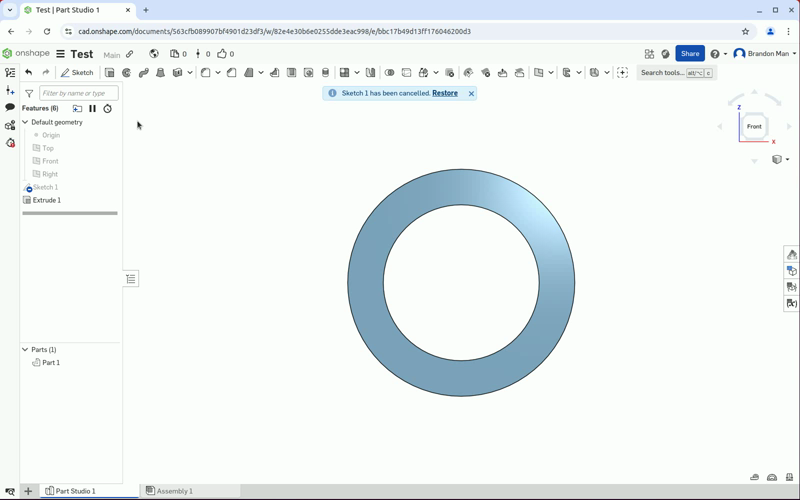
key(shift+h)
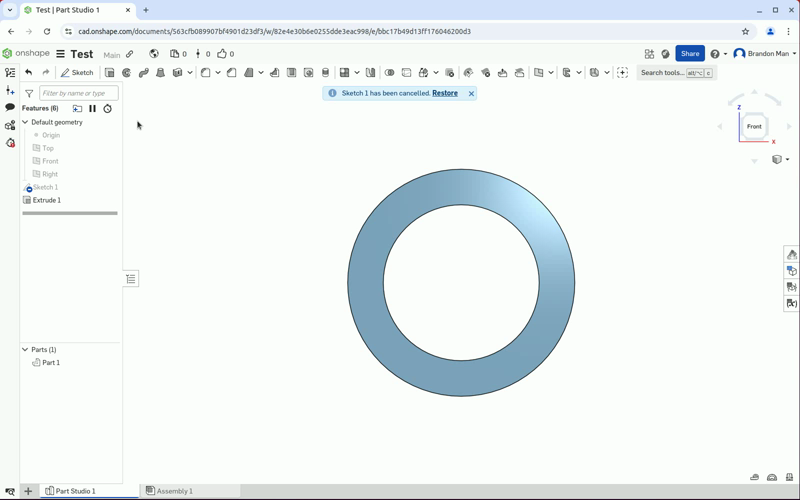
mouse_move(73, 189)
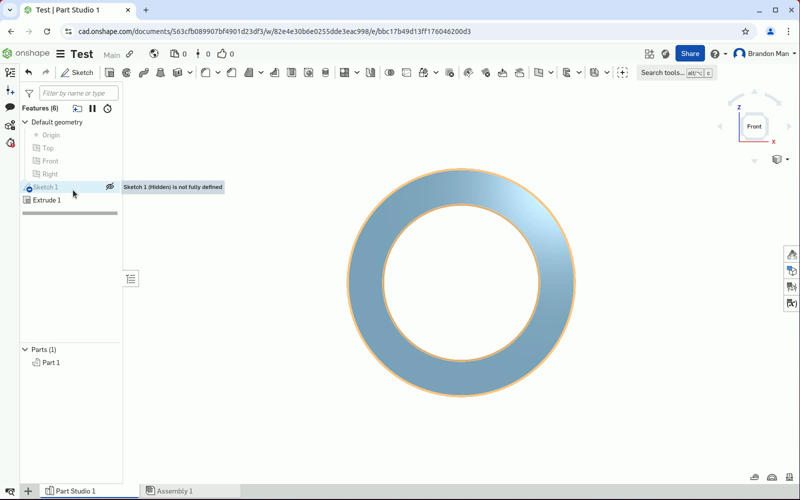
click(73, 189)
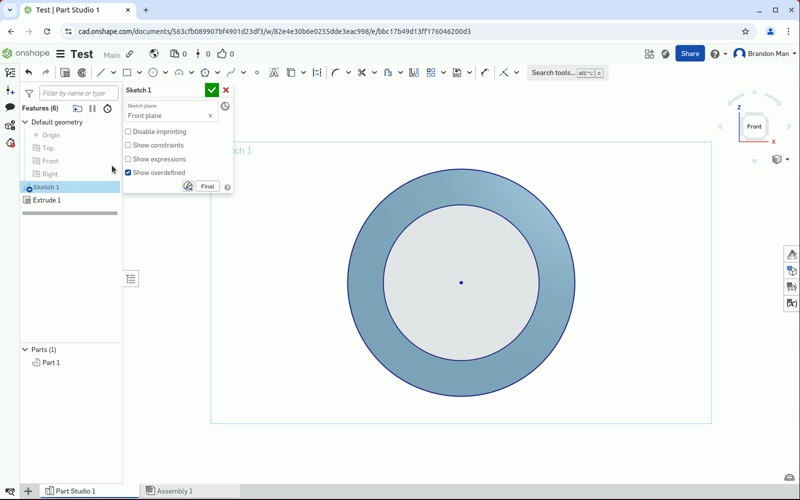
mouse_move(229, 92)
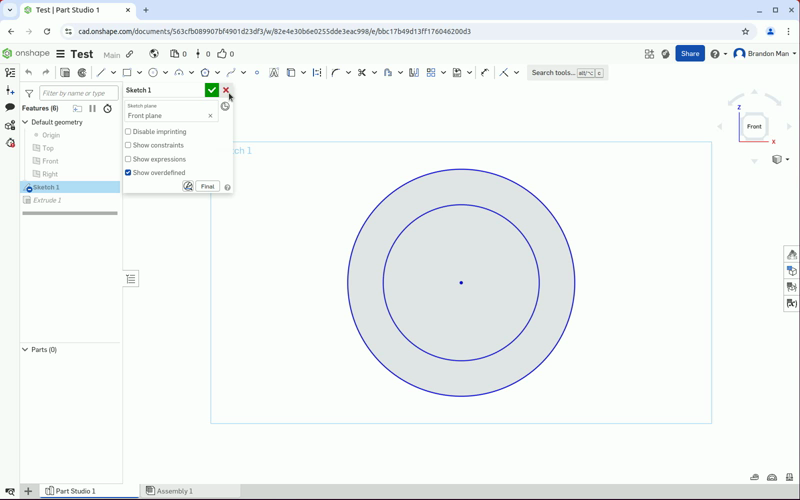
click(229, 92)
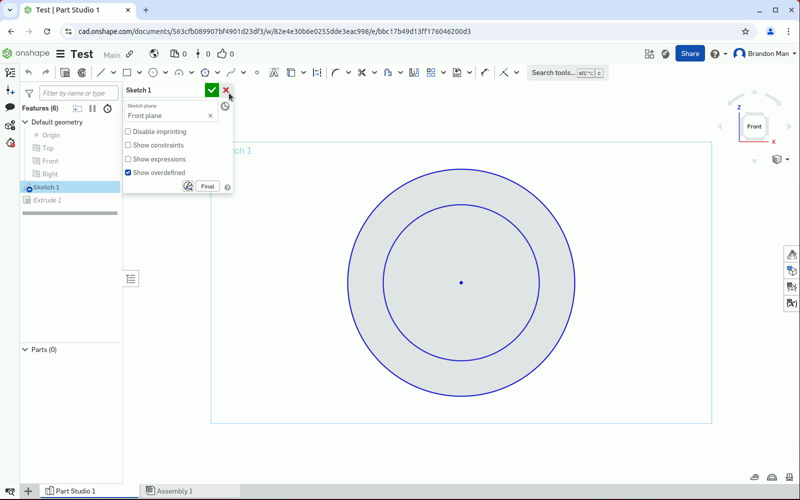
key(shift+s)
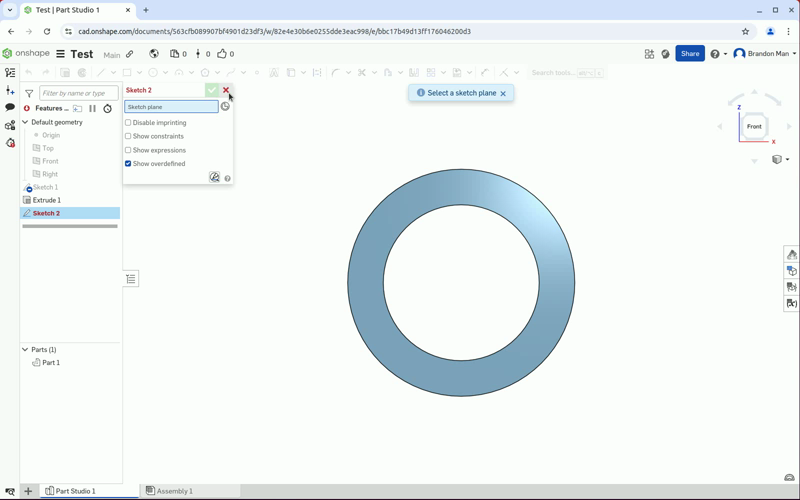
mouse_move(73, 163)
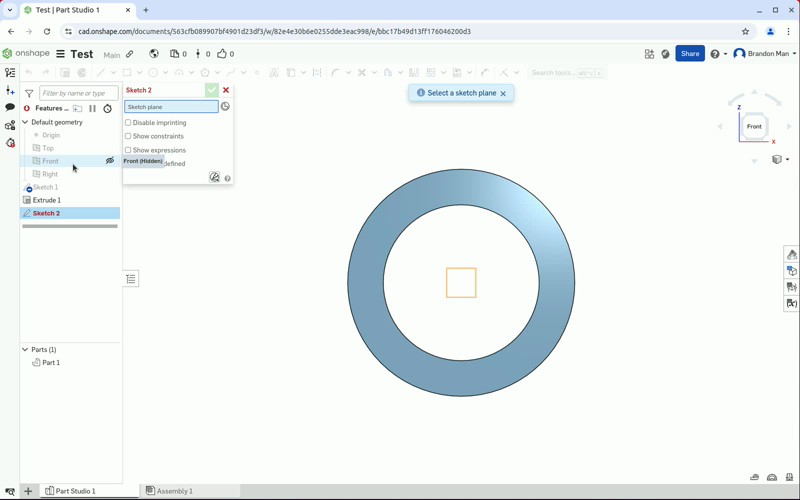
click(73, 163)
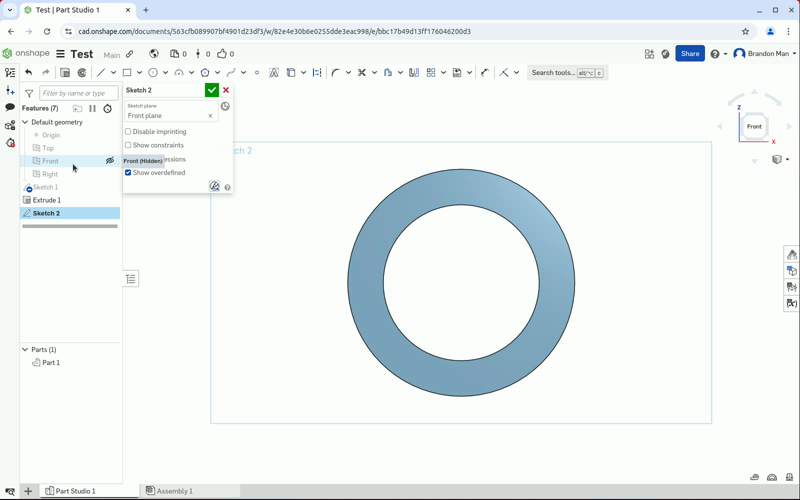
mouse_move(73, 352)
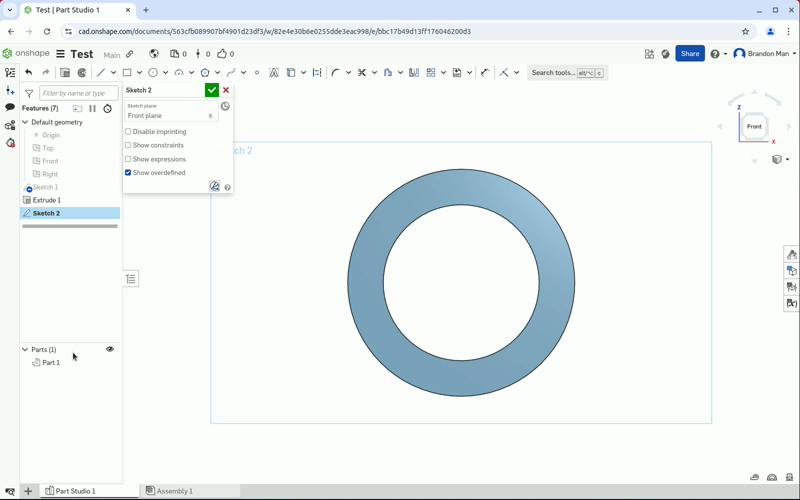
key(y)
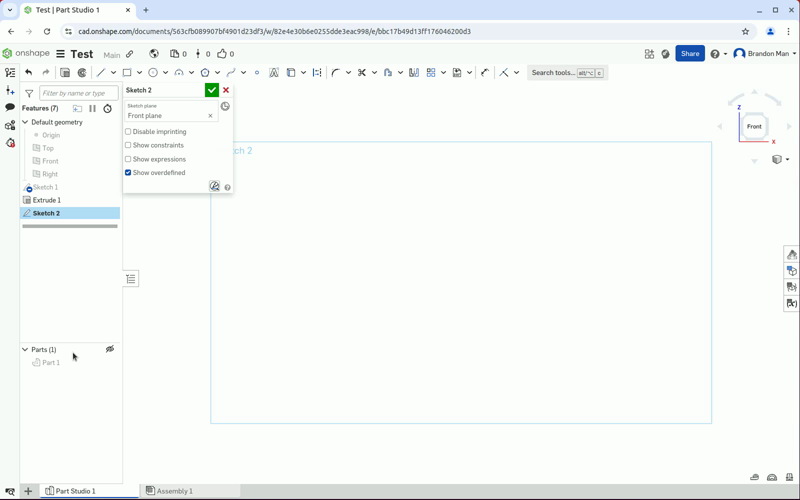
key(l)
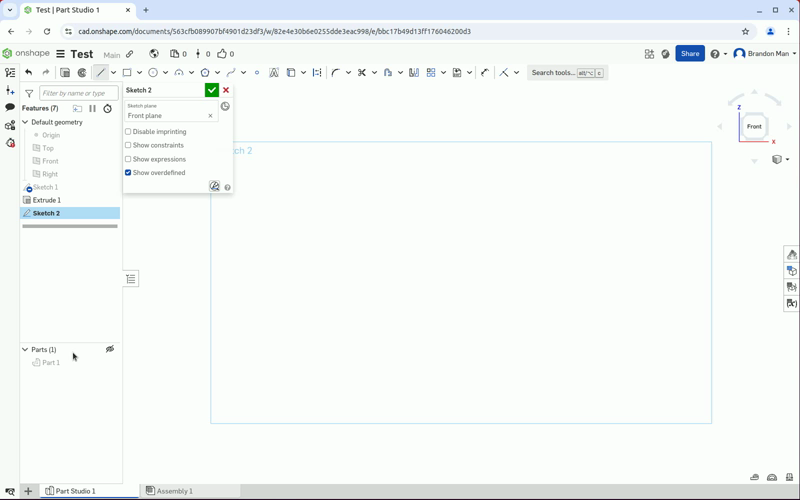
key_down(shift)
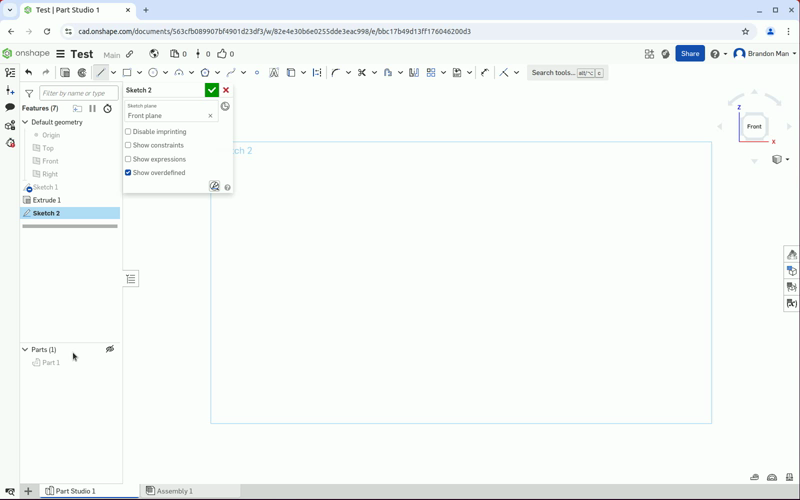
mouse_move(386, 257)
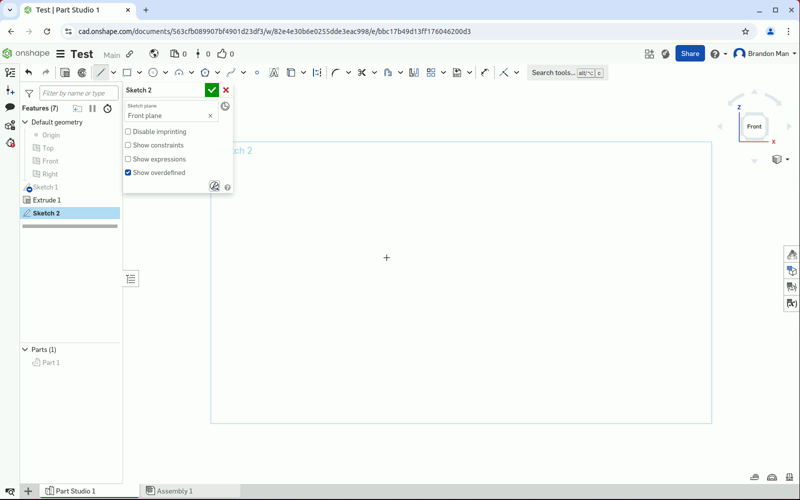
click(386, 257)
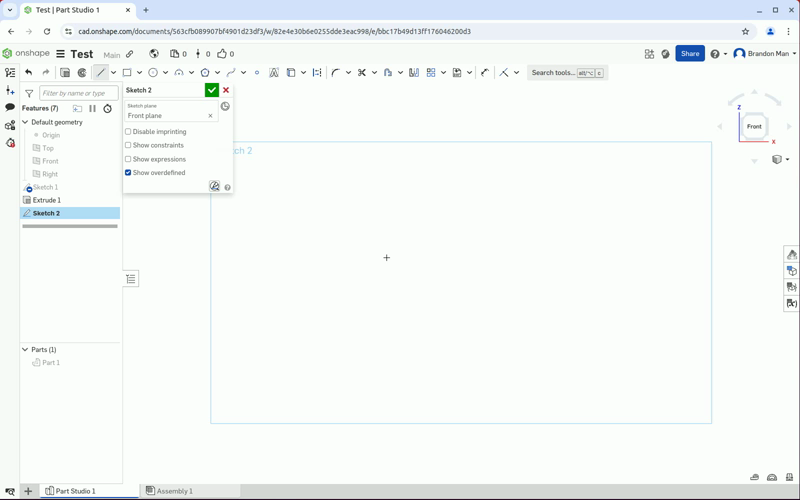
key_up(shift)
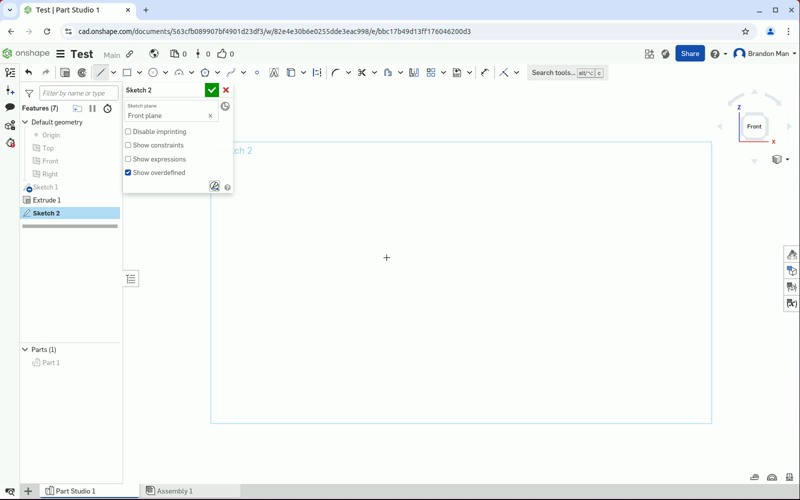
key_down(shift)
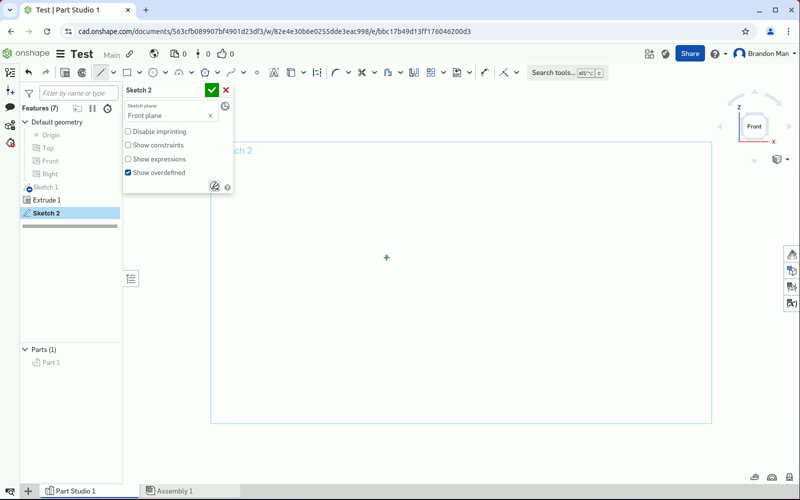
mouse_move(417, 257)
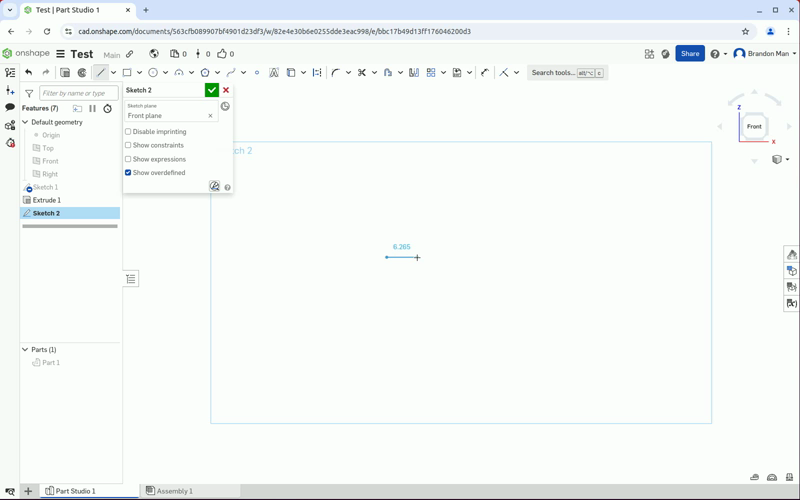
mouse_move(434, 284)
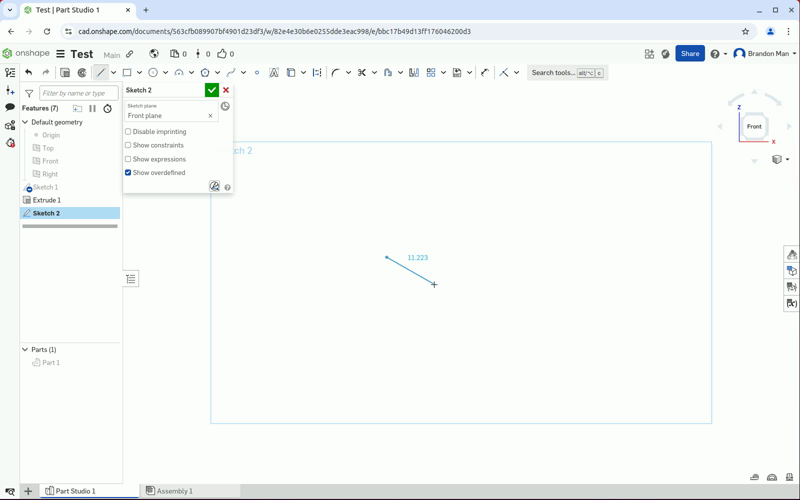
click(434, 284)
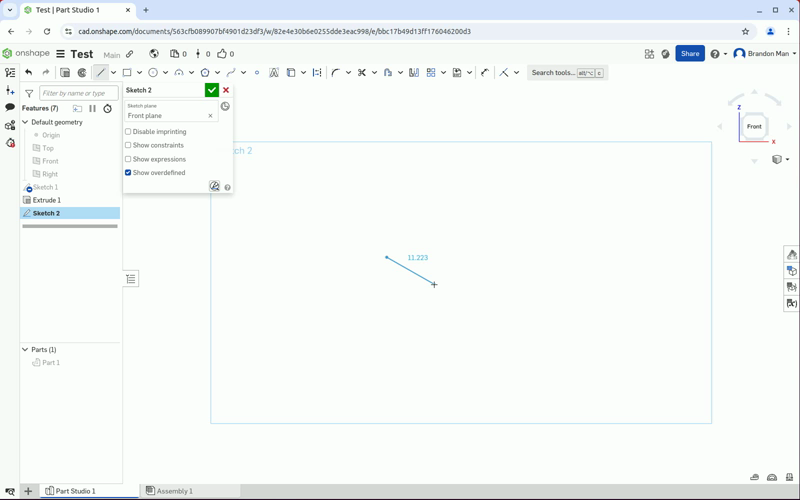
key_up(shift)
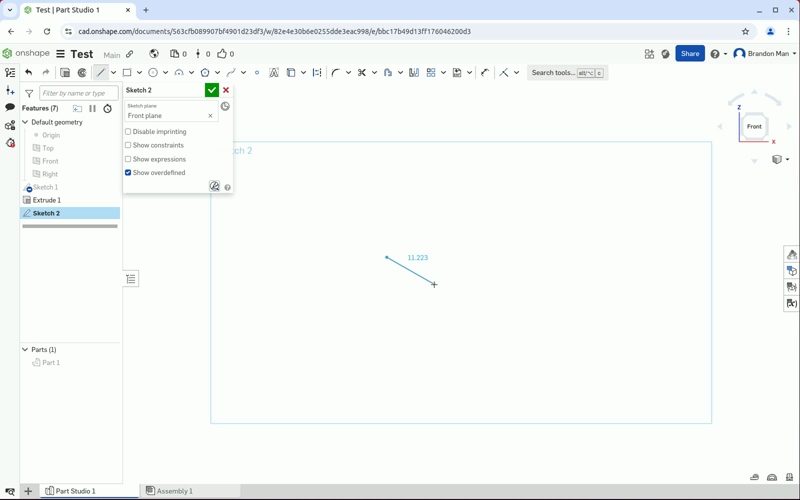
key(esc)
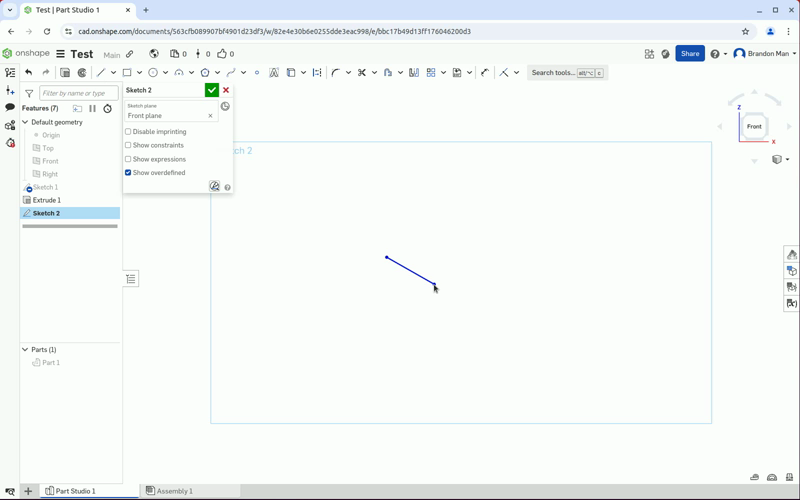
key(a)
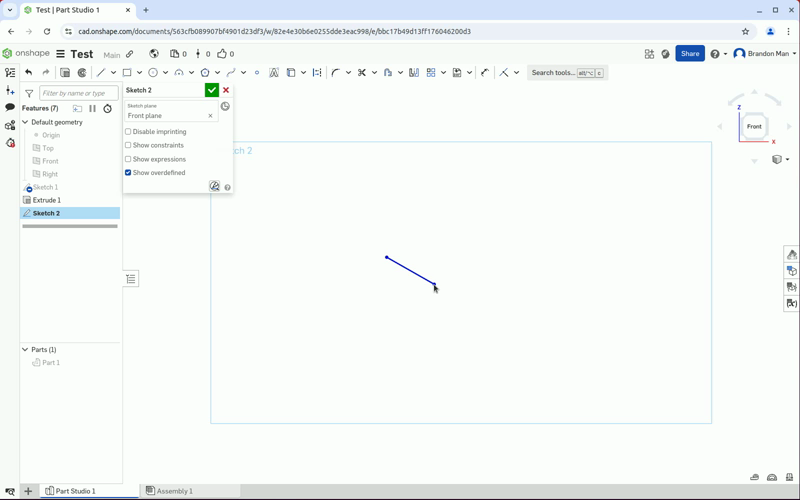
mouse_move(434, 284)
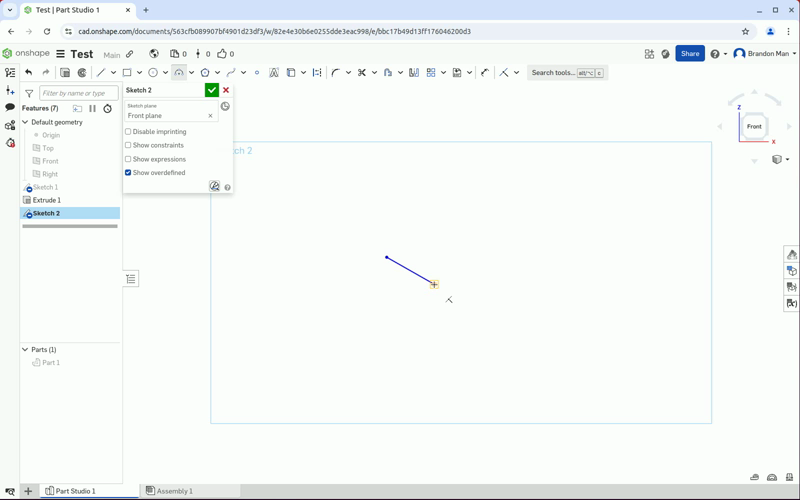
click(434, 284)
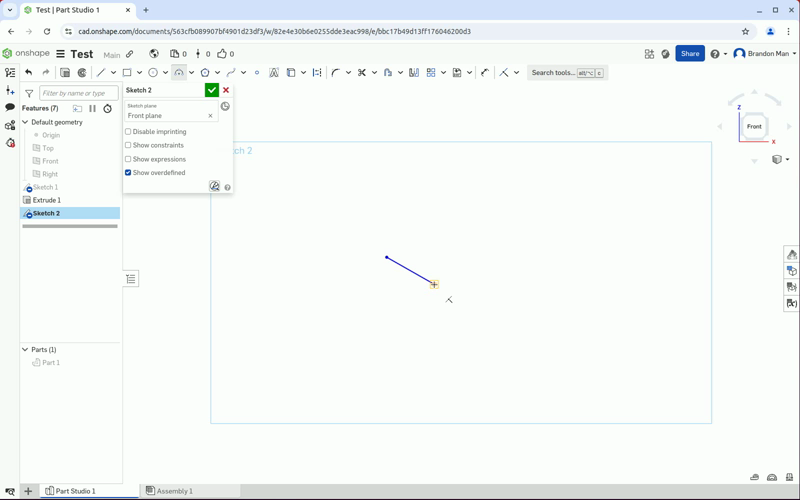
key_down(shift)
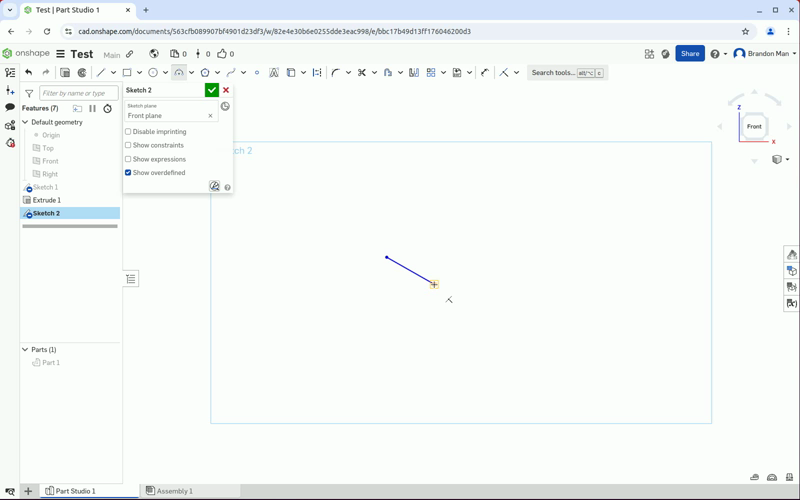
mouse_move(448, 259)
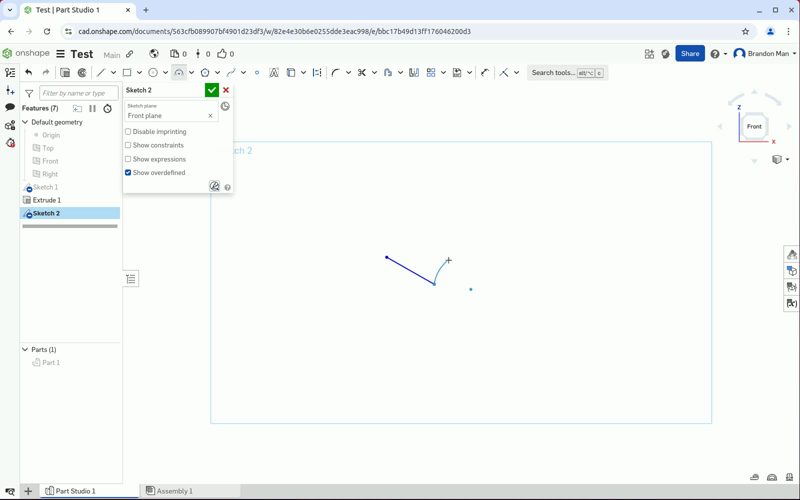
click(448, 259)
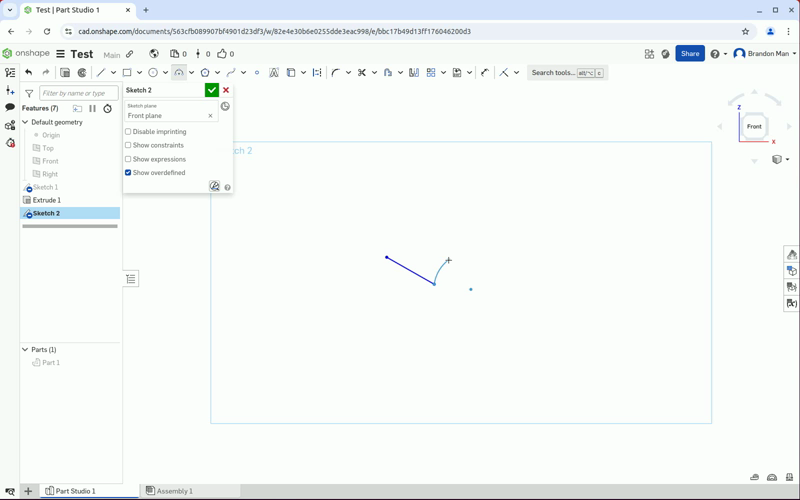
mouse_move(437, 270)
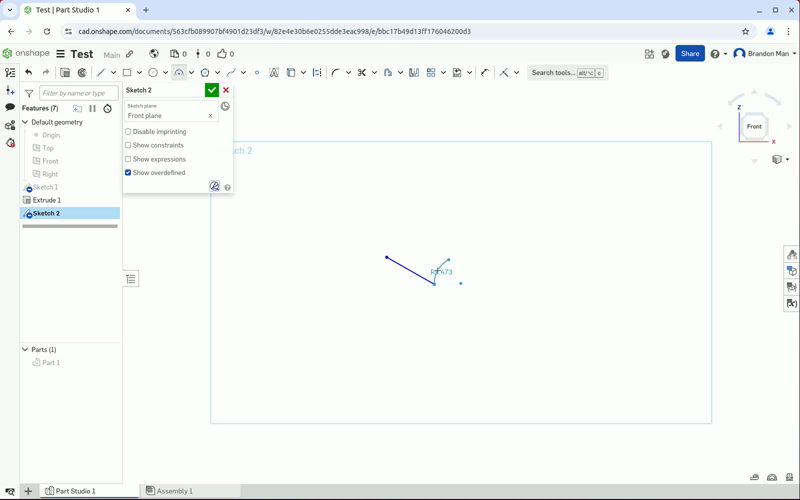
click(437, 270)
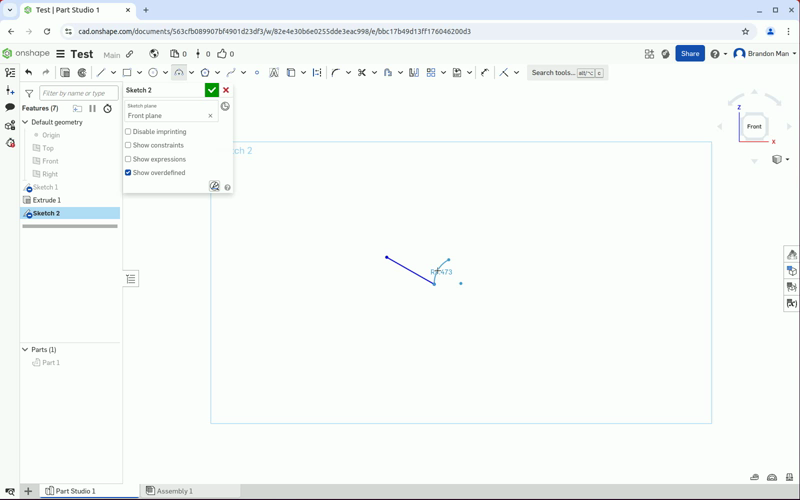
key_up(shift)
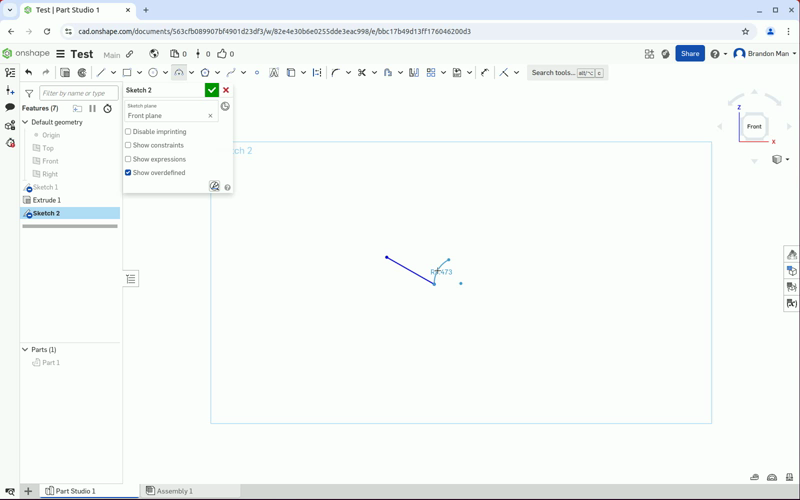
key(esc)
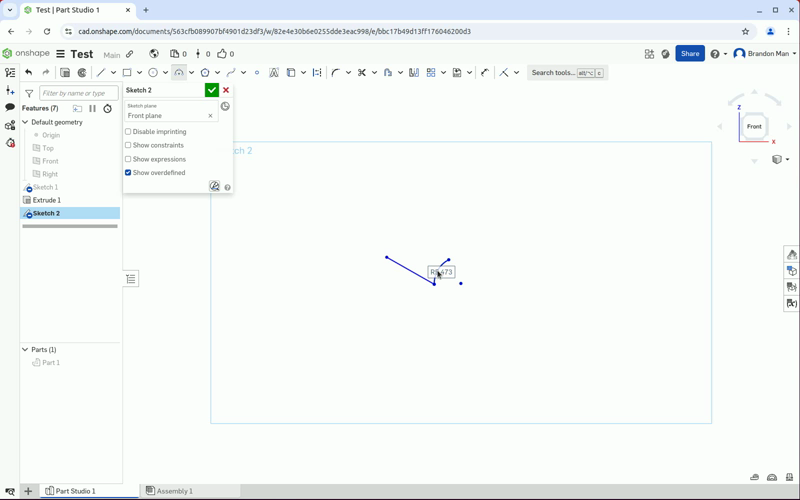
key(l)
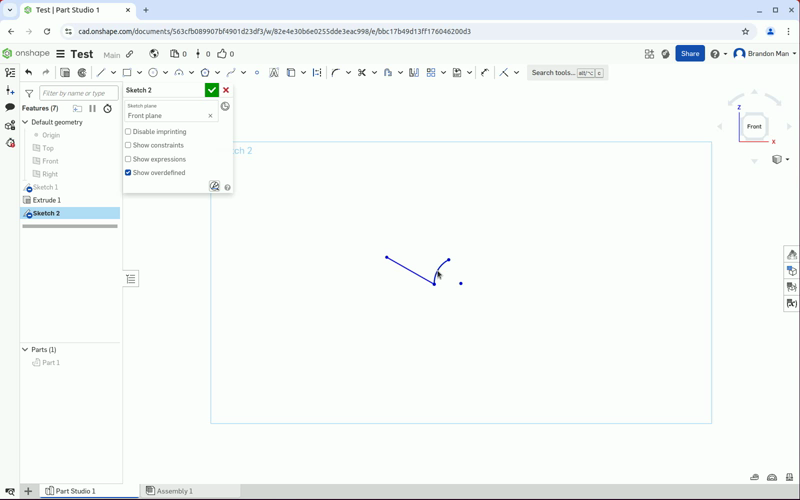
mouse_move(448, 259)
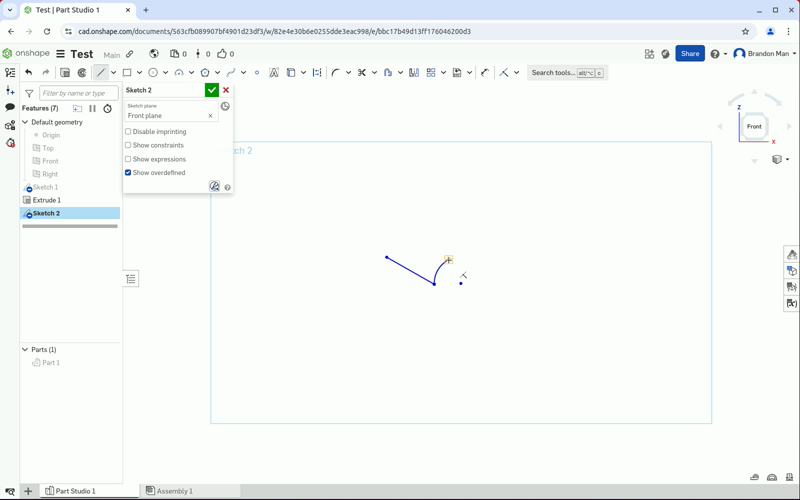
click(448, 259)
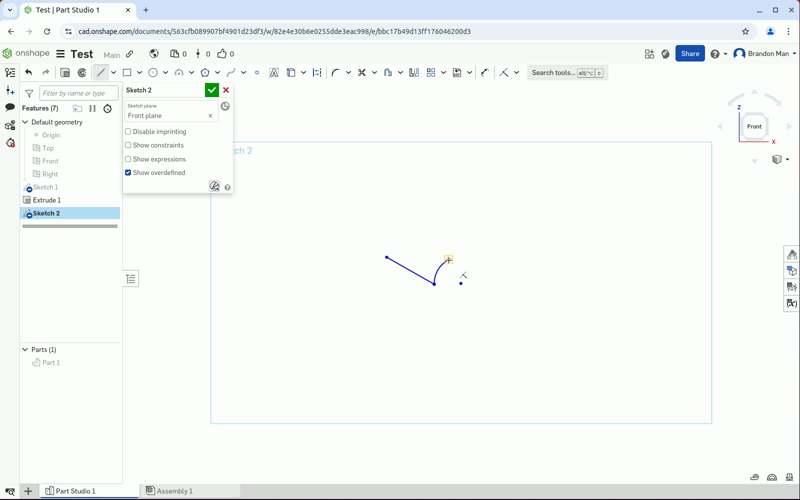
key_down(shift)
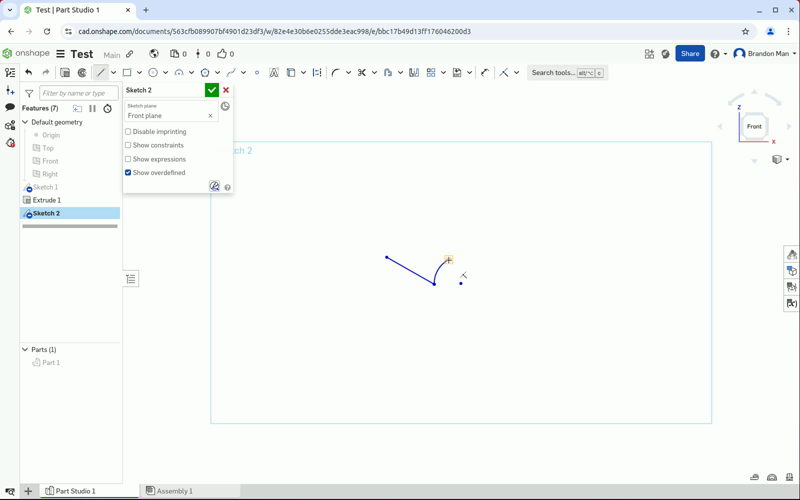
mouse_move(478, 259)
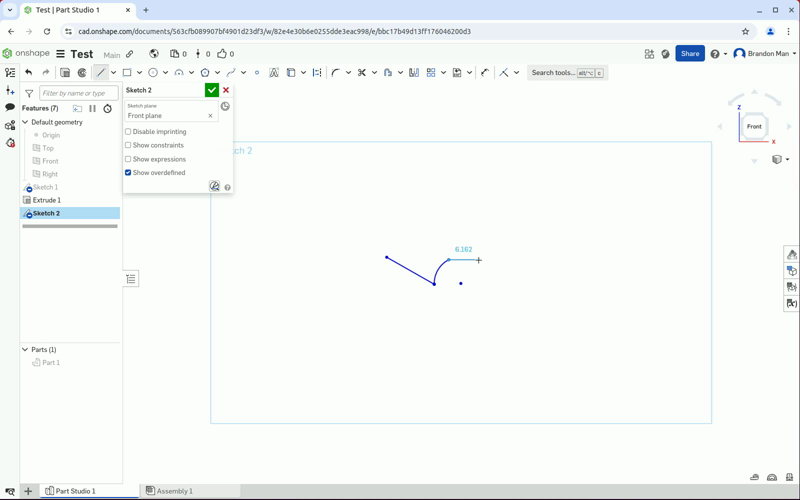
mouse_move(401, 232)
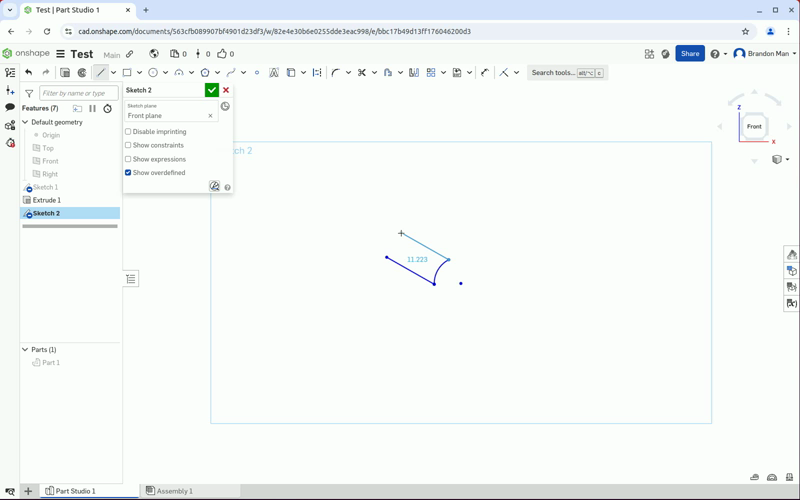
click(401, 232)
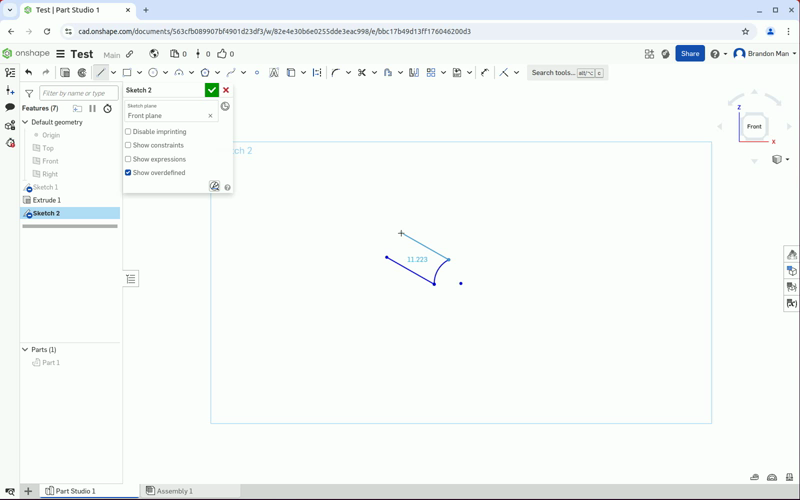
key_up(shift)
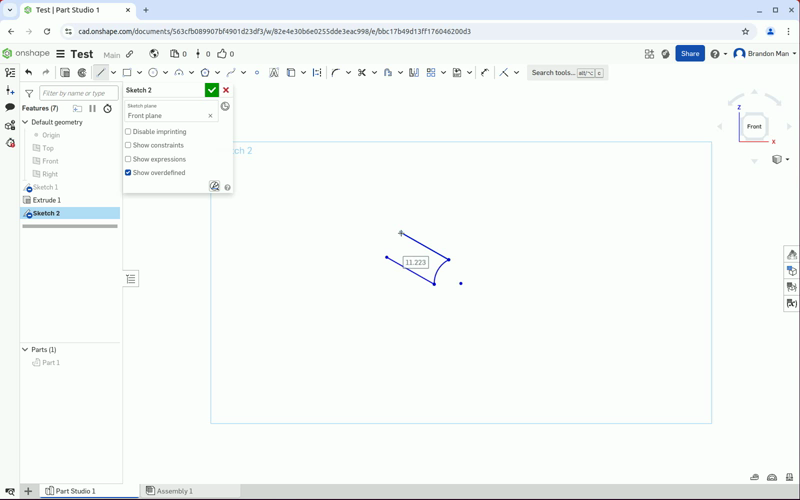
key(esc)
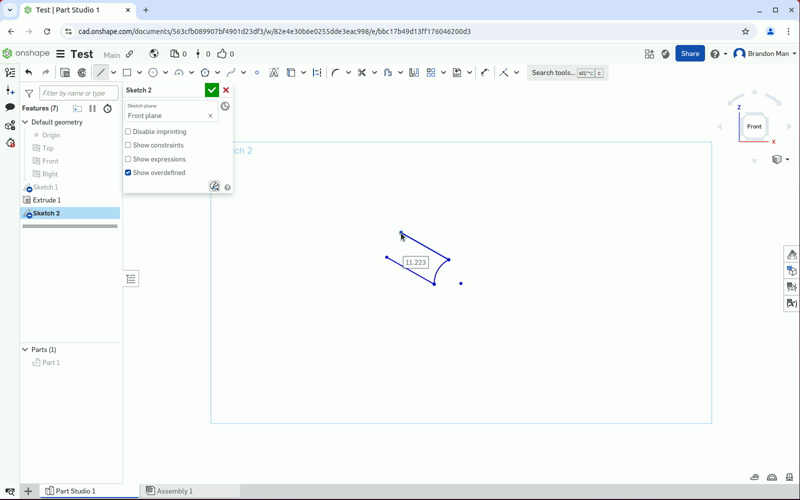
key(a)
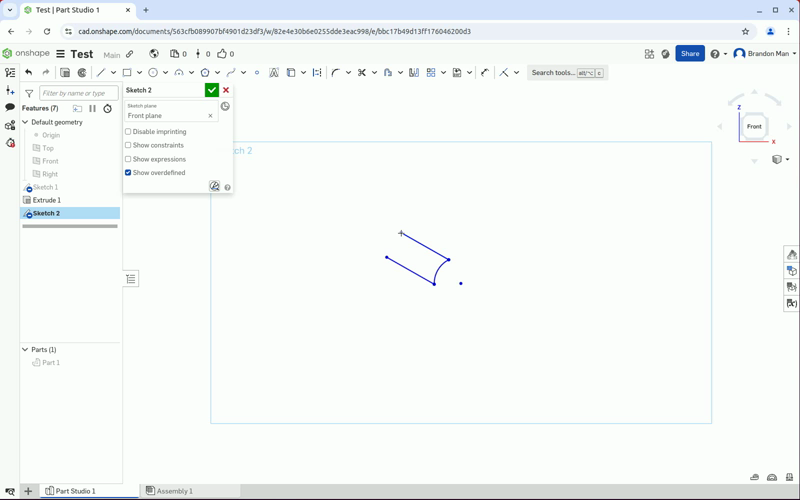
mouse_move(401, 232)
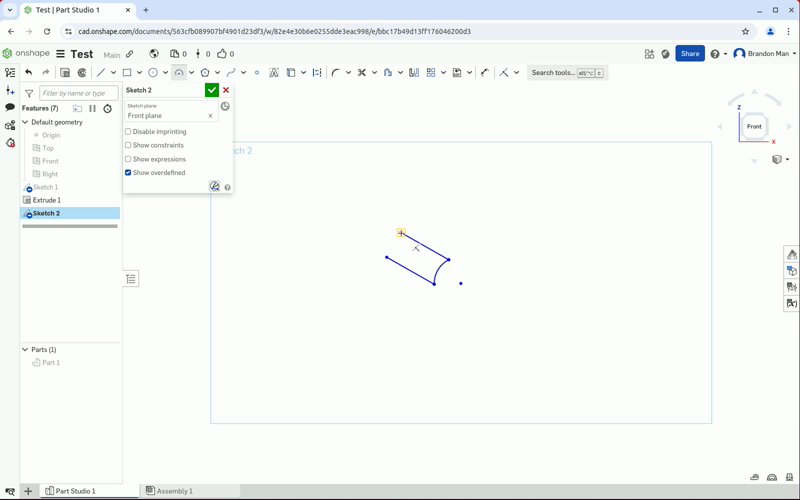
click(401, 232)
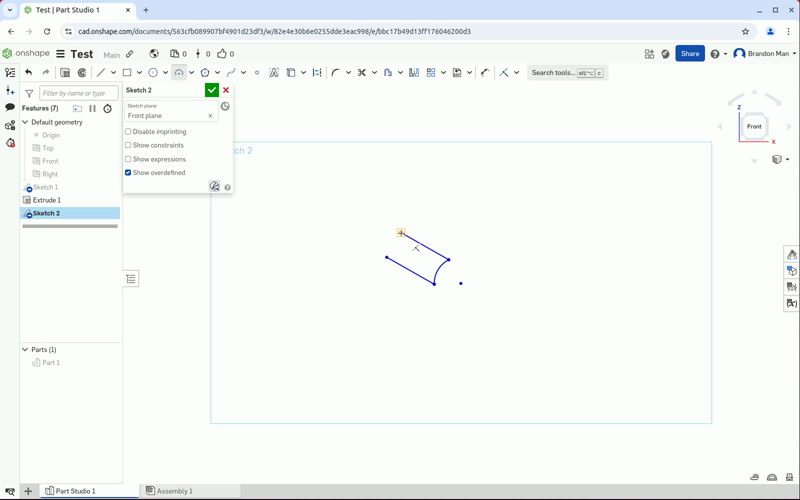
mouse_move(386, 257)
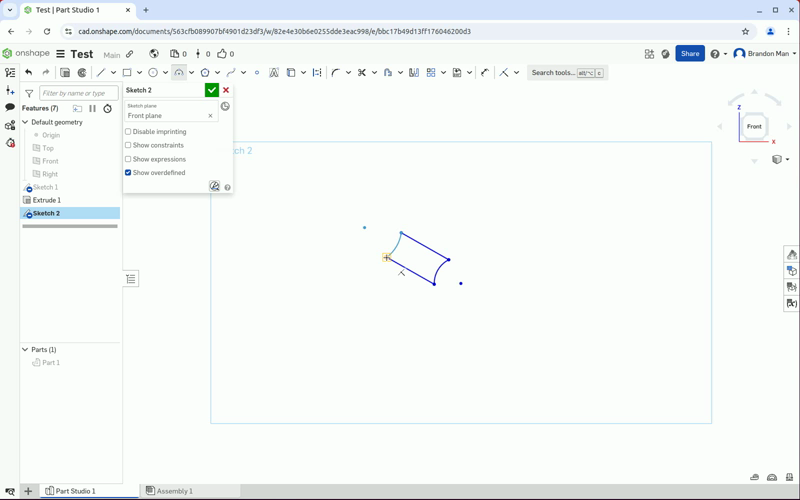
click(386, 257)
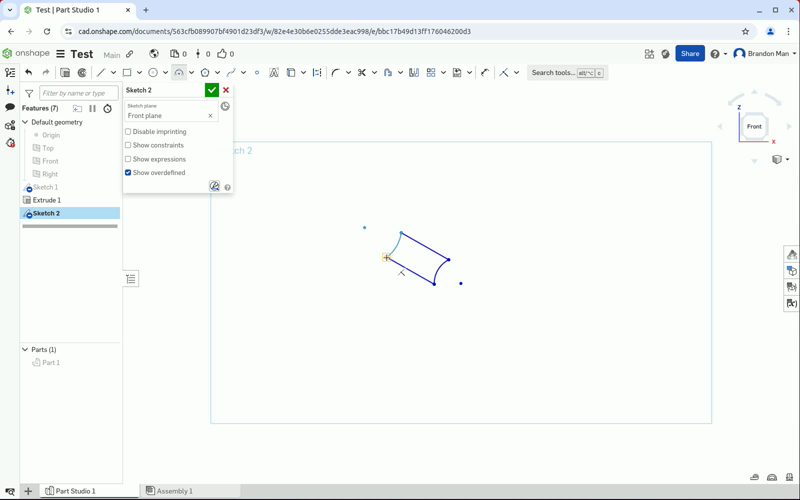
key_down(shift)
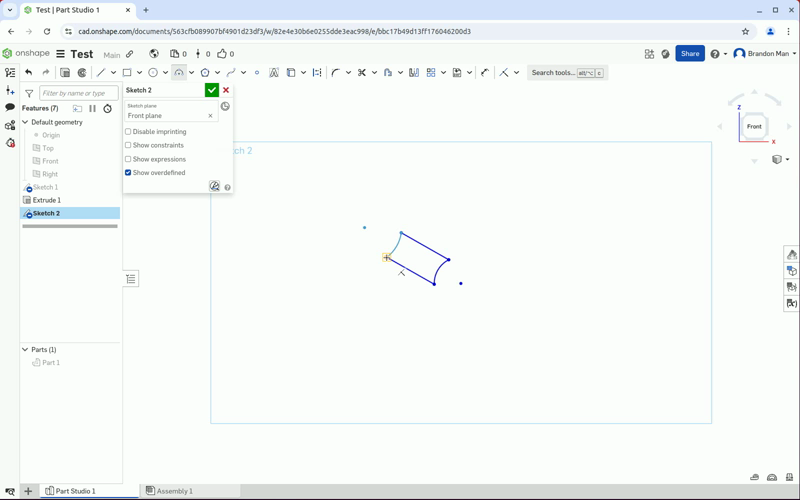
mouse_move(392, 244)
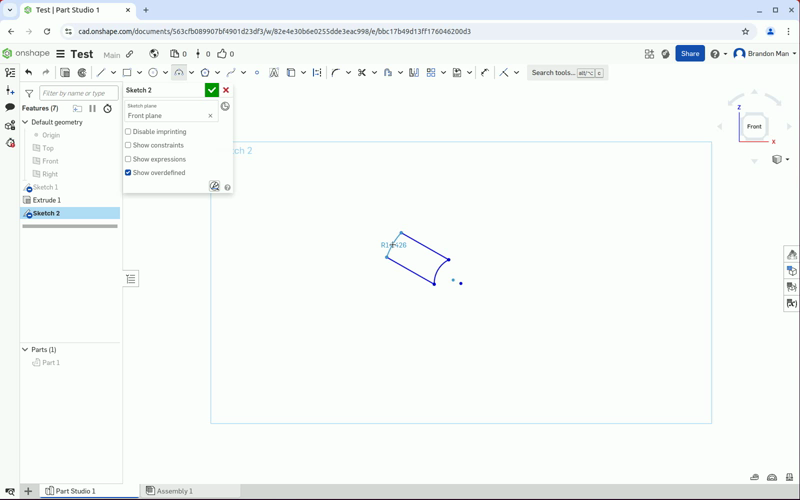
click(392, 244)
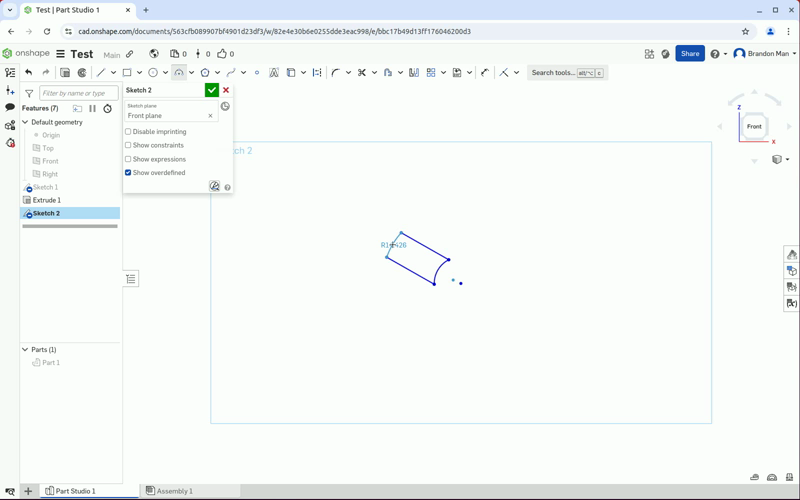
key_up(shift)
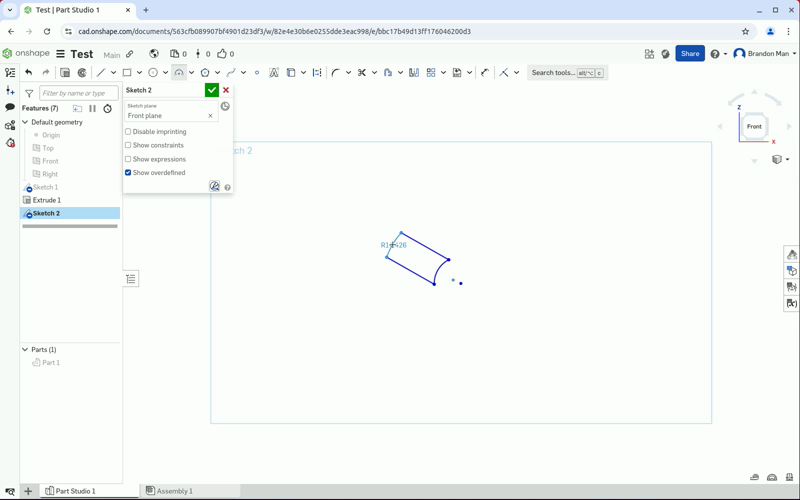
key(esc)
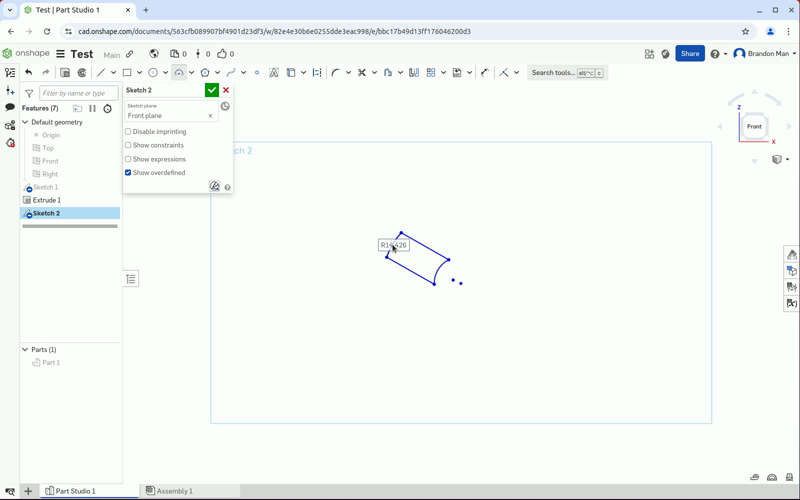
mouse_move(388, 256)
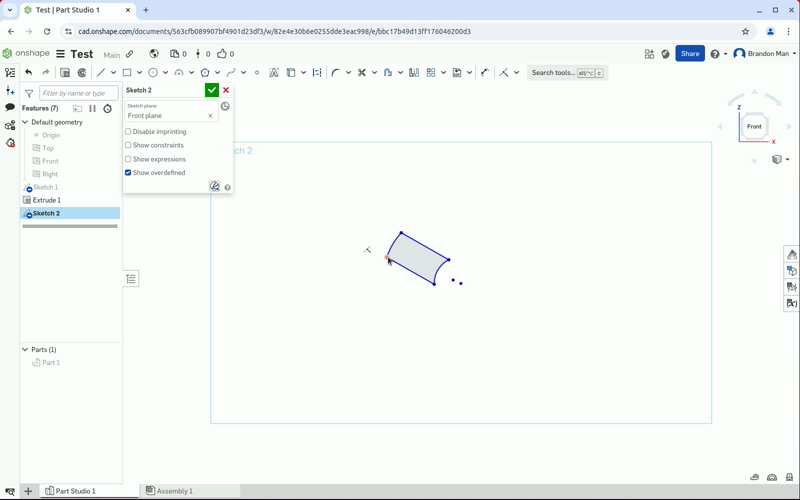
scroll(6)
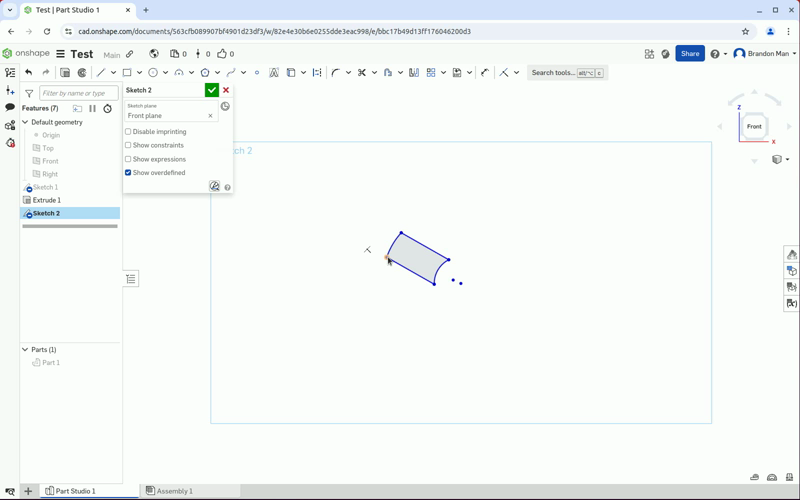
scroll(6)
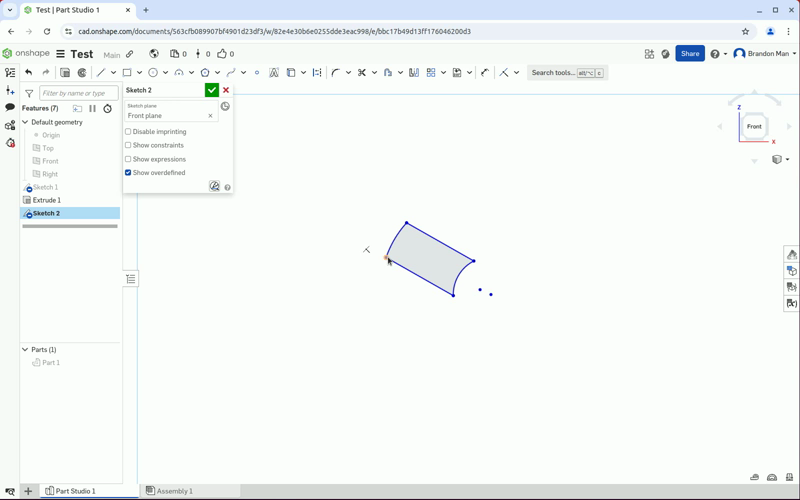
scroll(6)
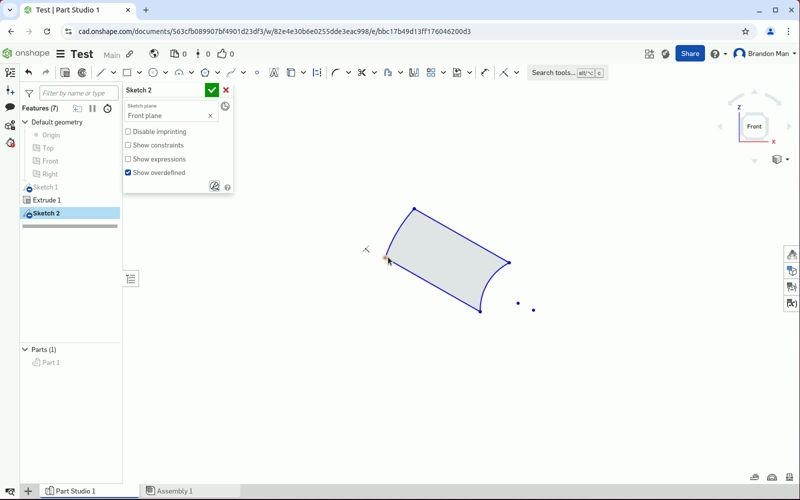
scroll(6)
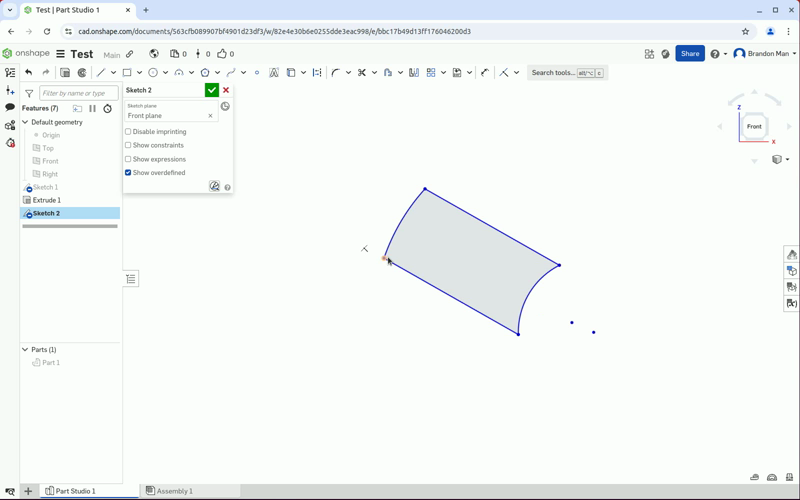
scroll(6)
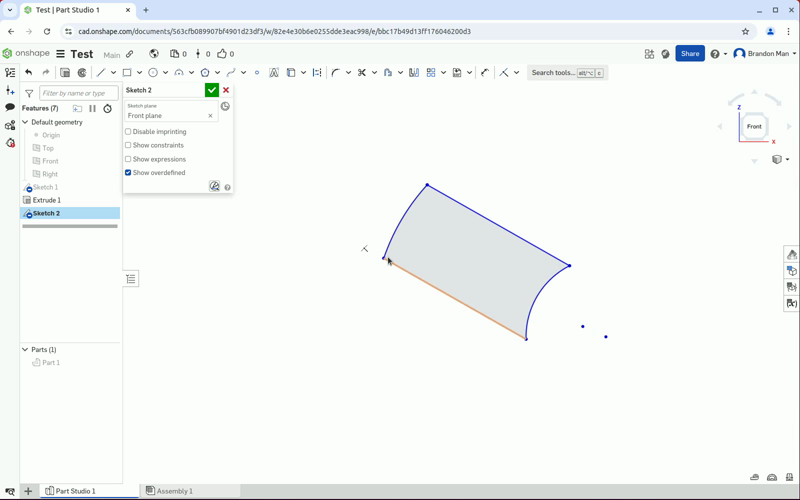
scroll(6)
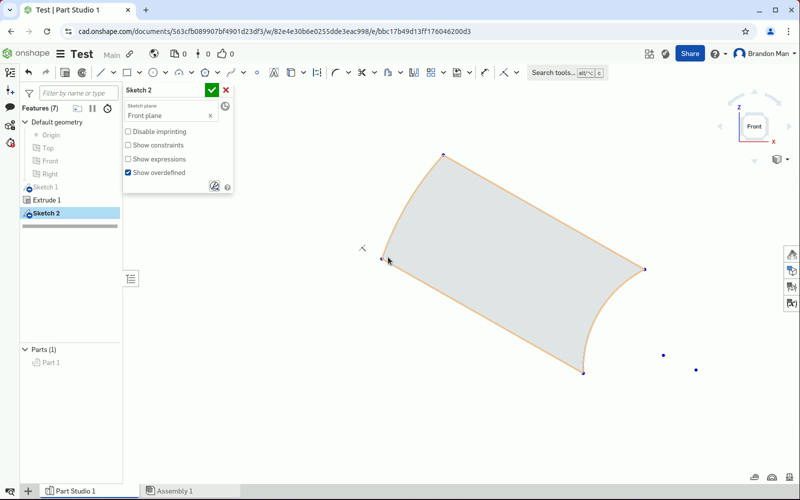
scroll(6)
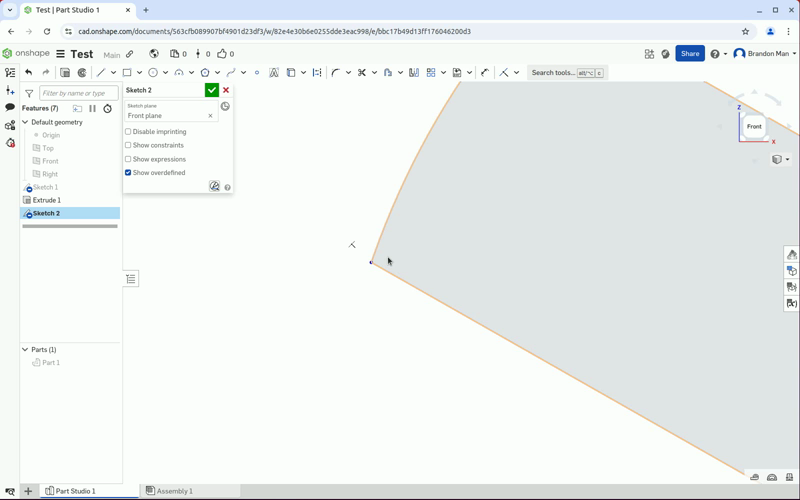
click(388, 256)
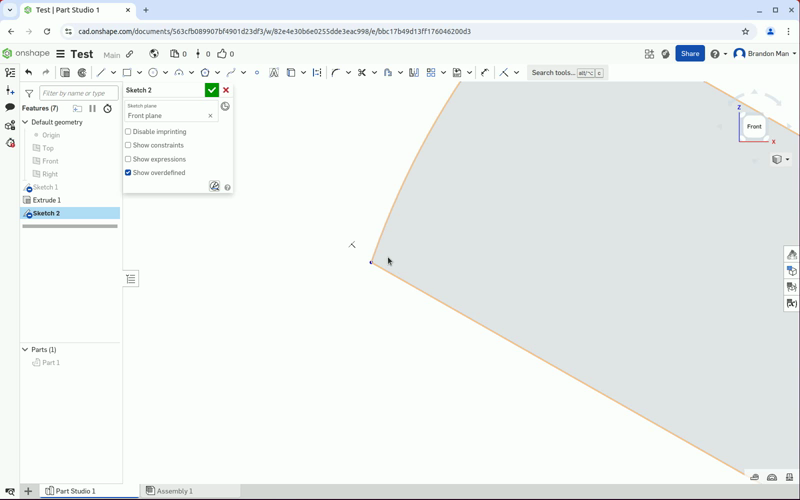
scroll(-6)
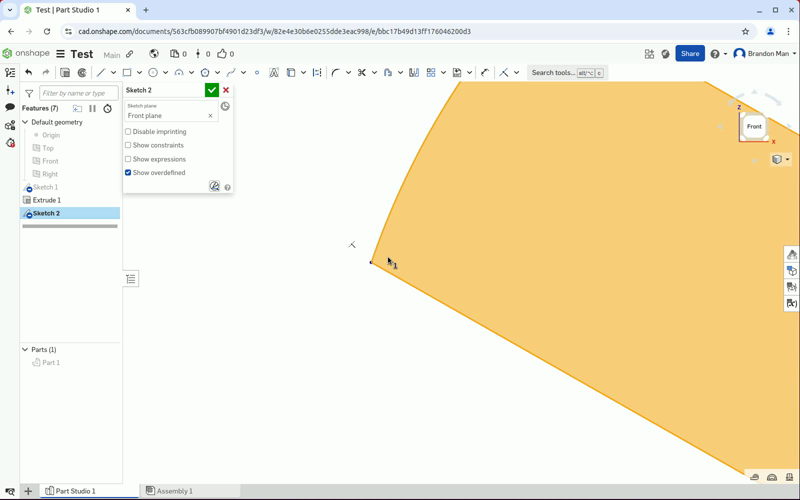
scroll(-6)
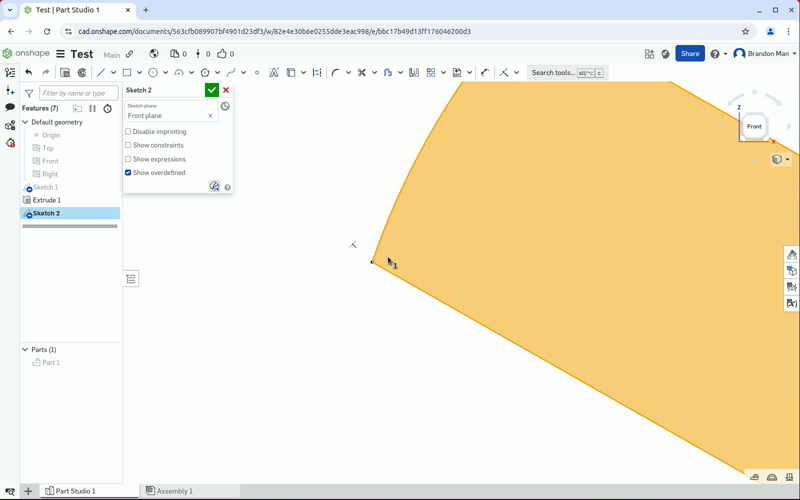
scroll(-6)
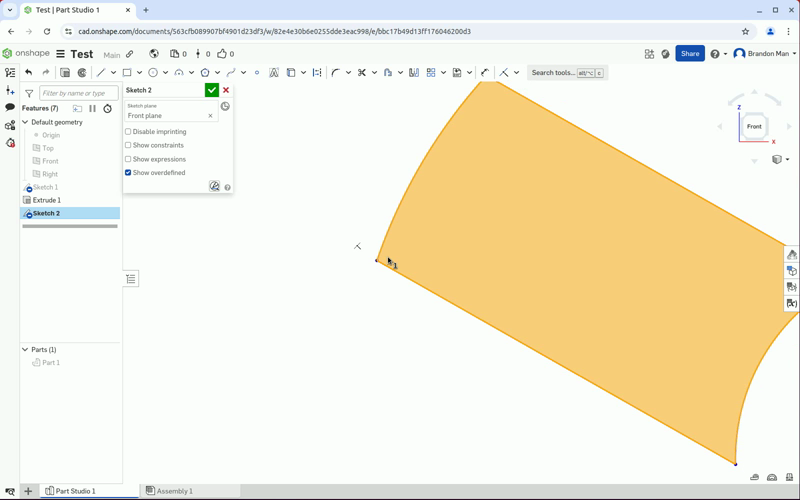
scroll(-6)
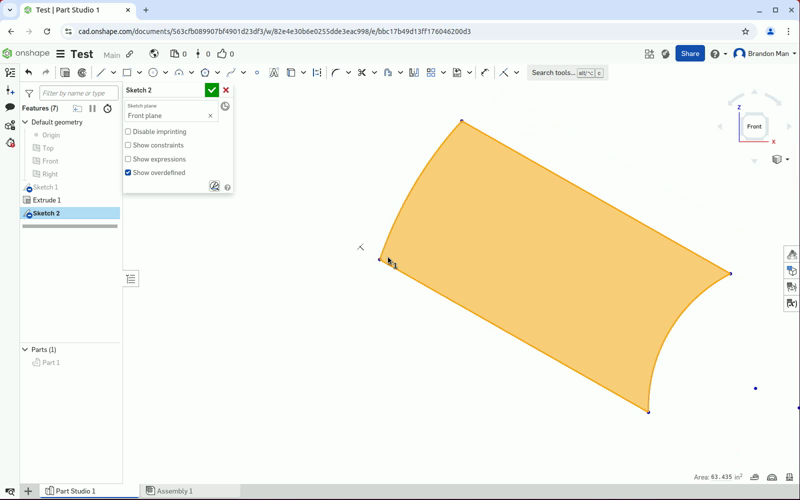
scroll(-6)
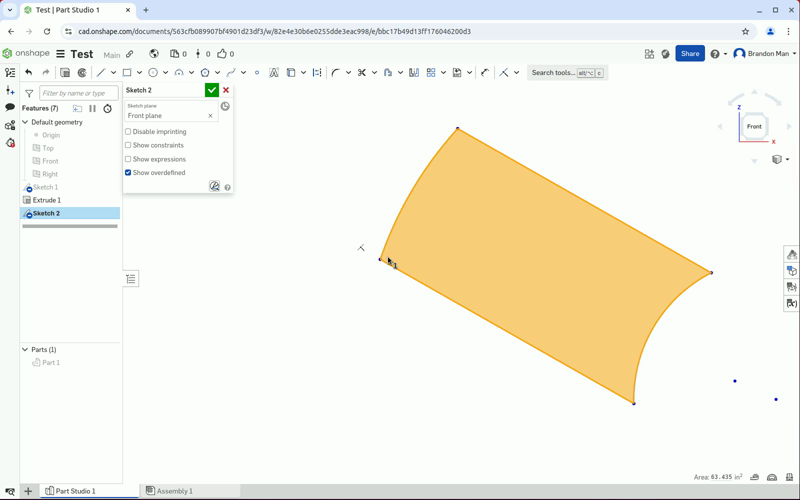
scroll(-6)
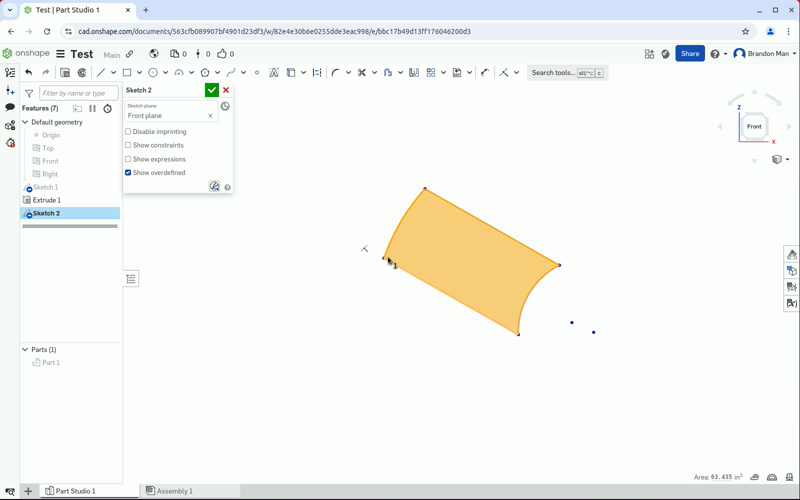
scroll(-6)
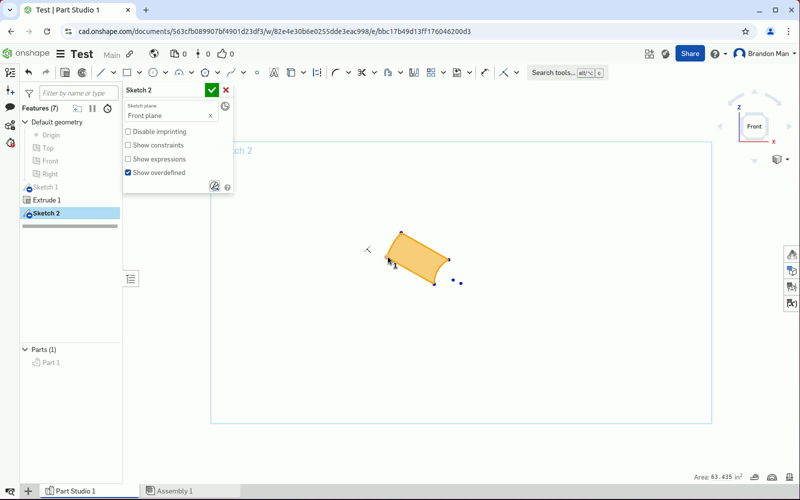
mouse_move(73, 352)
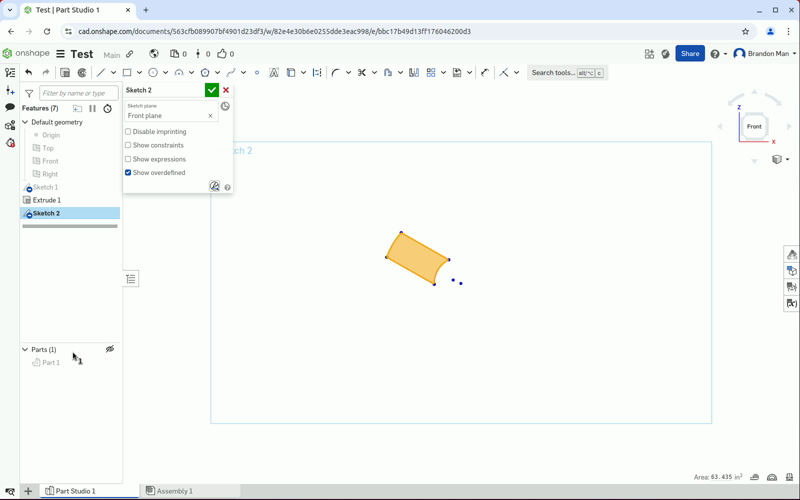
key(shift+y)
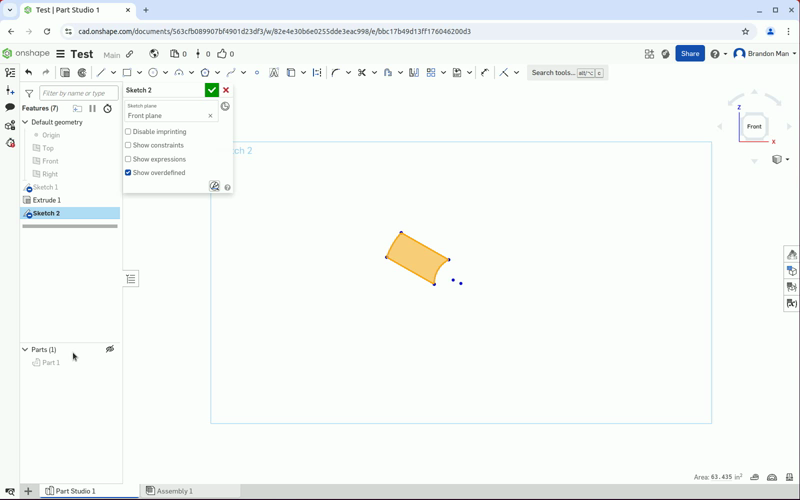
key(shift+e)
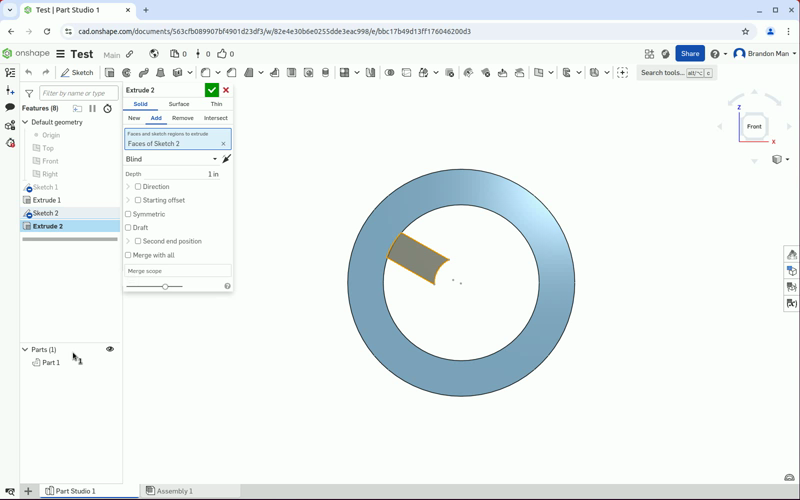
mouse_move(143, 106)
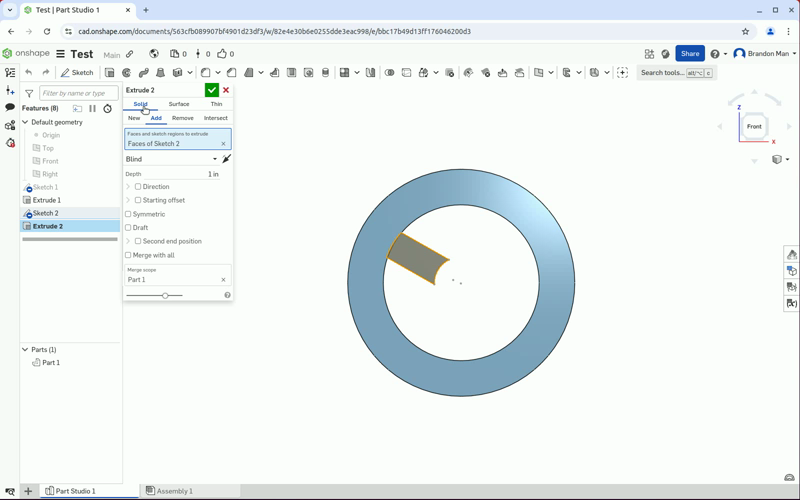
click(143, 106)
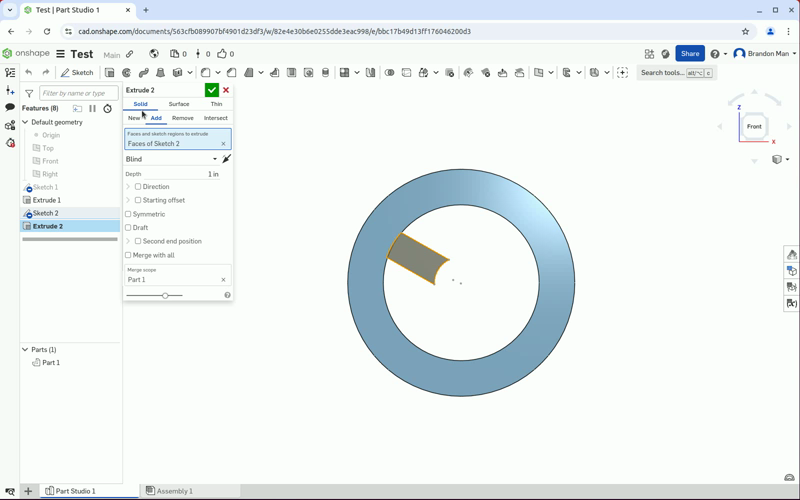
mouse_move(137, 120)
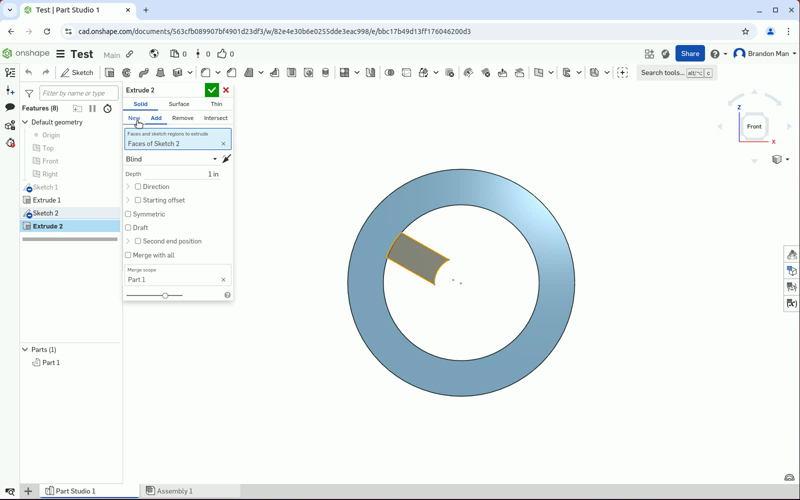
click(137, 120)
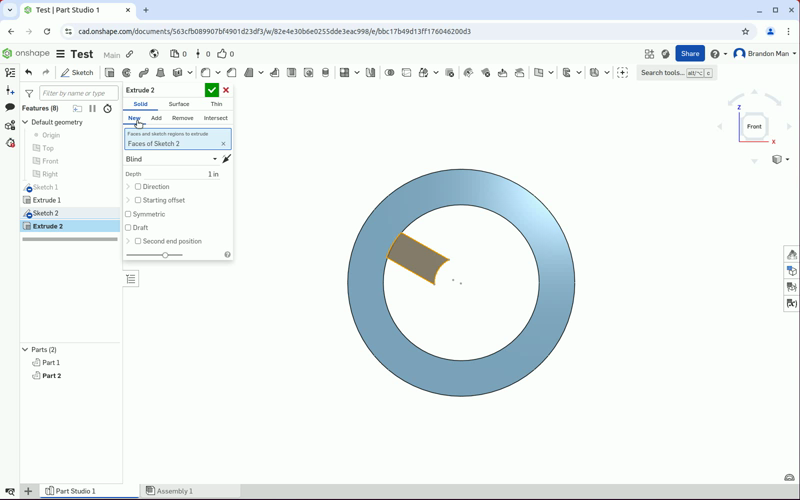
key(tab, 4)
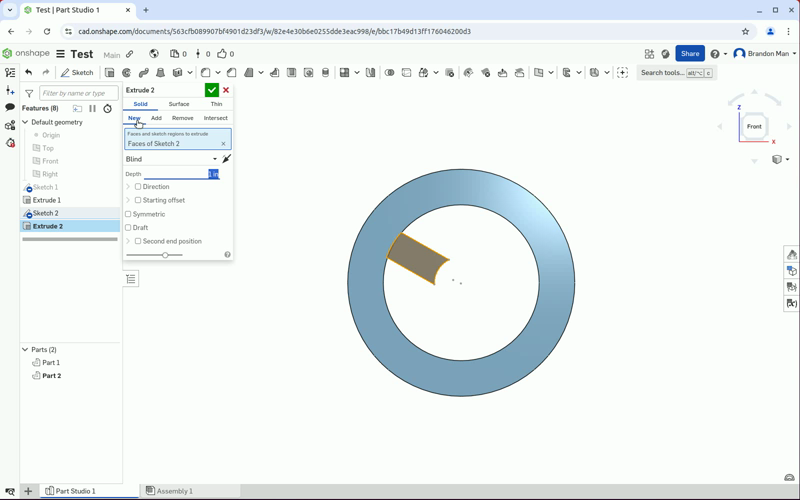
text(4.092)
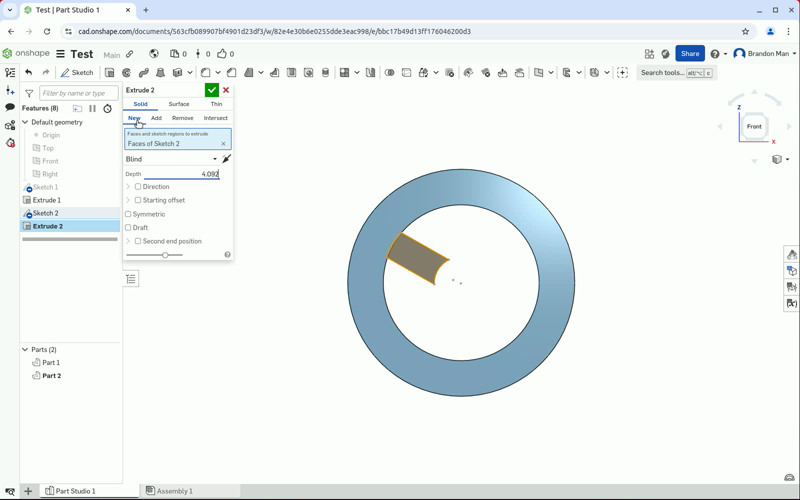
key(enter)
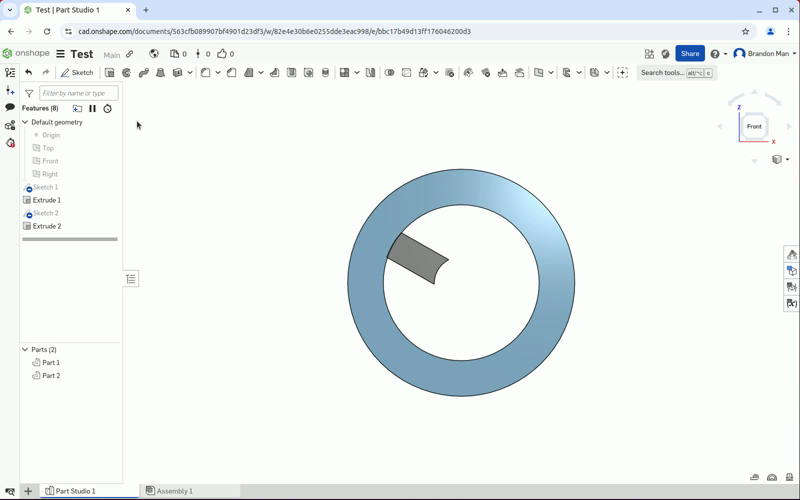
key(shift+h)
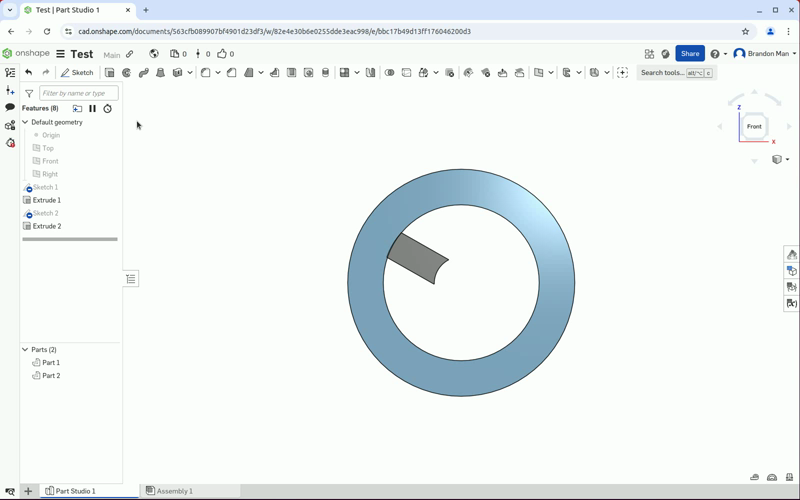
key(shift+h)
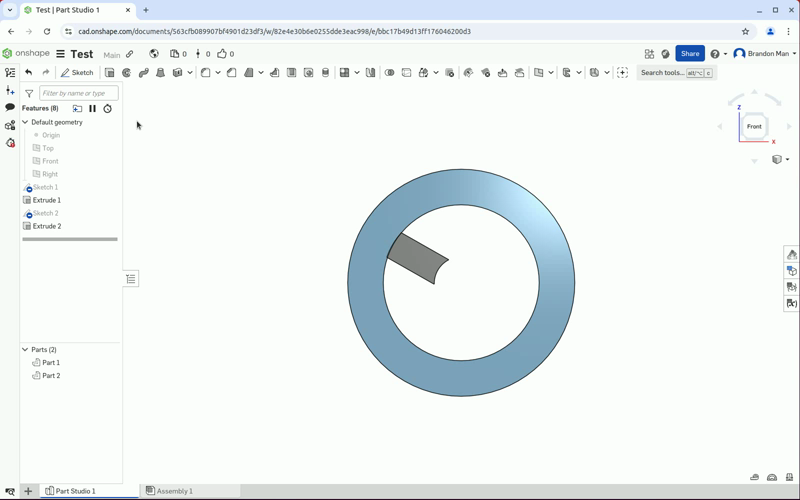
mouse_move(73, 189)
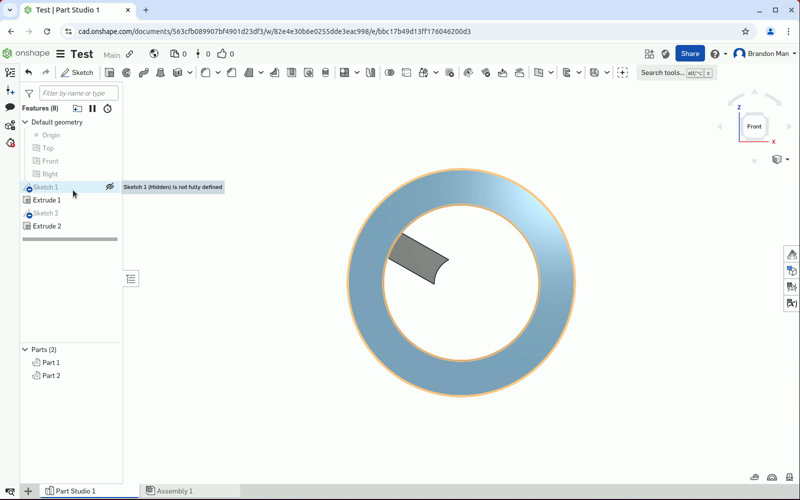
click(73, 189)
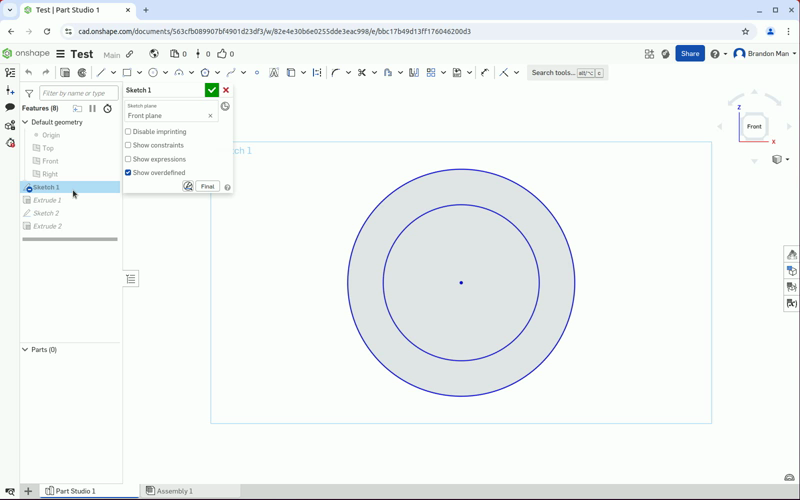
mouse_move(229, 92)
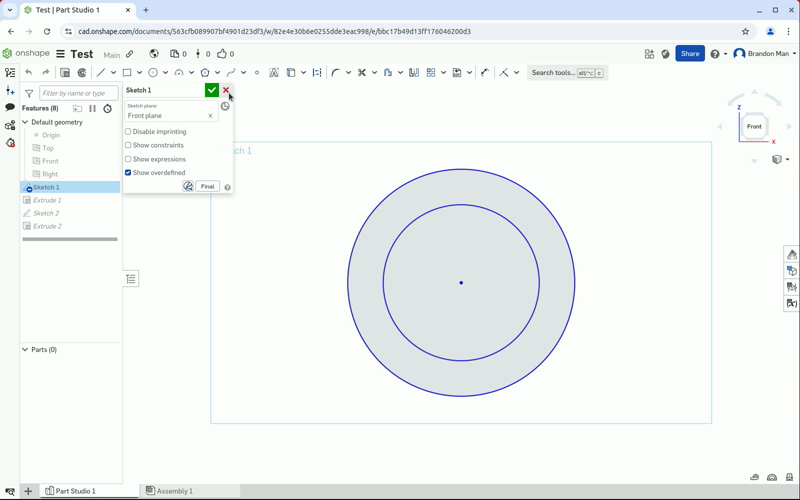
click(229, 92)
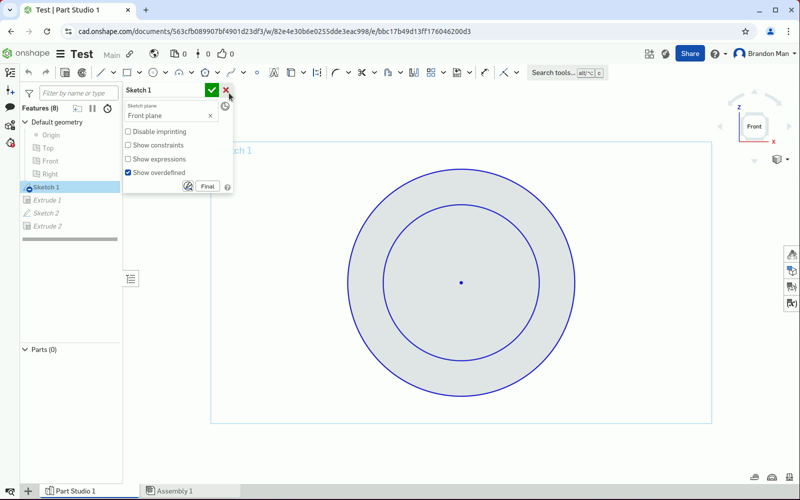
key(shift+s)
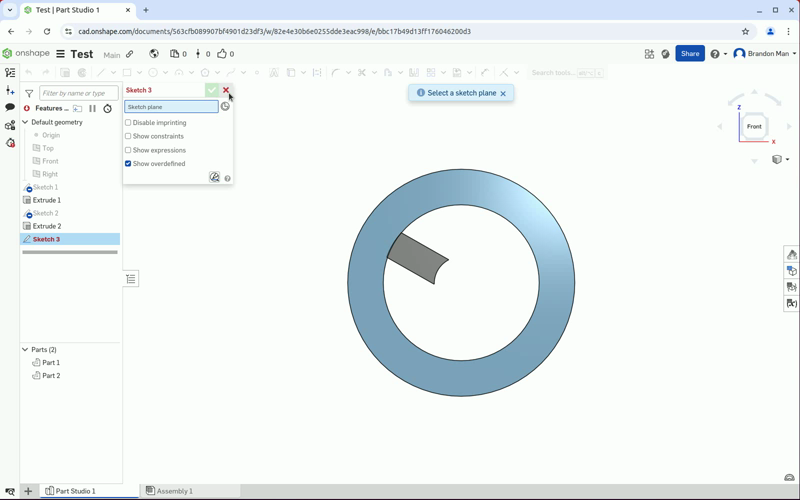
mouse_move(73, 163)
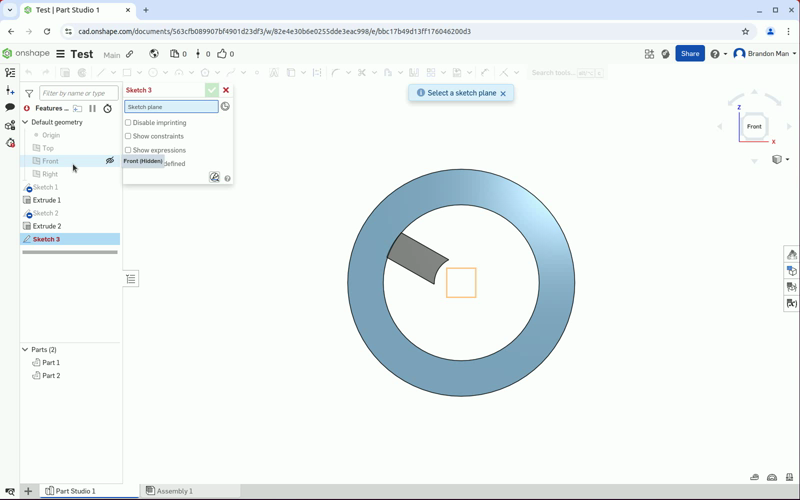
click(73, 163)
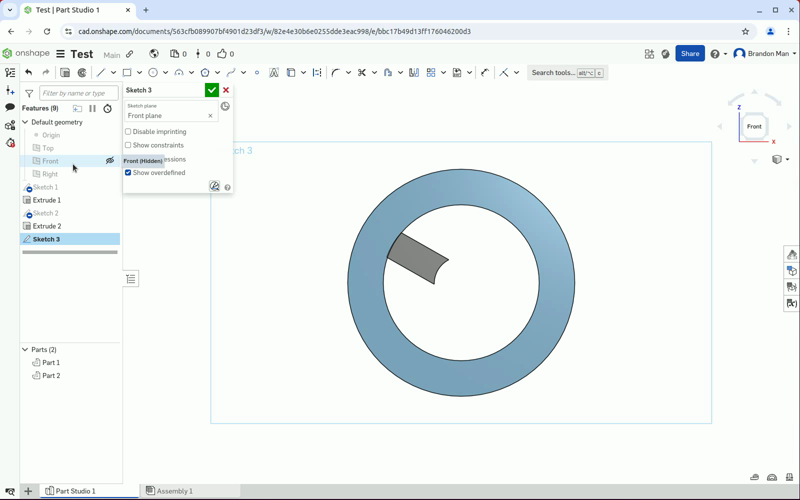
mouse_move(73, 352)
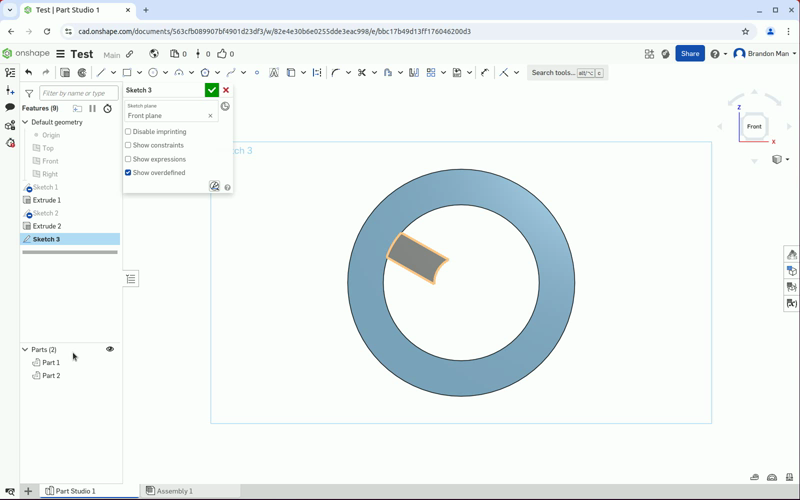
key(y)
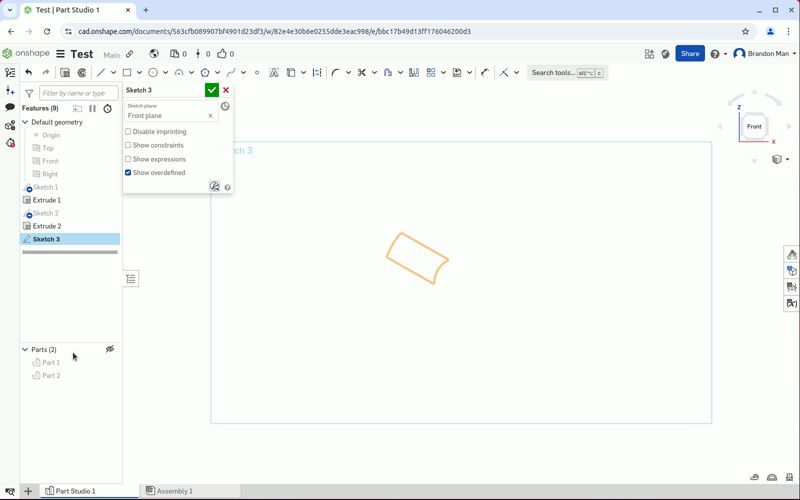
key(c)
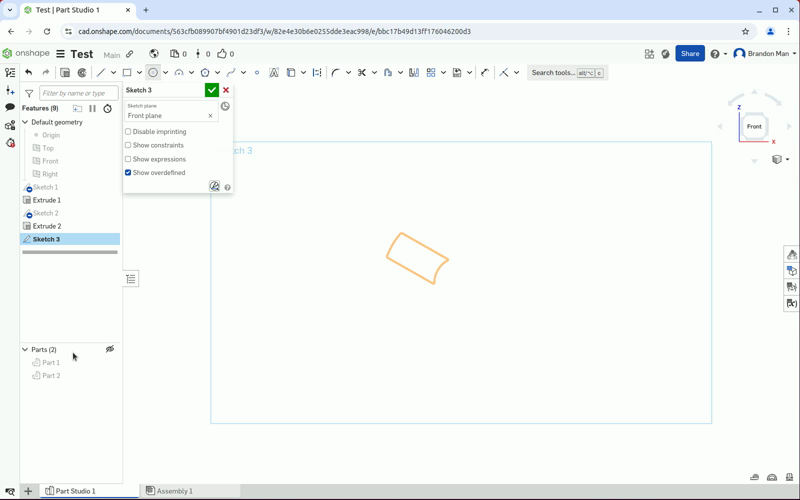
key_down(shift)
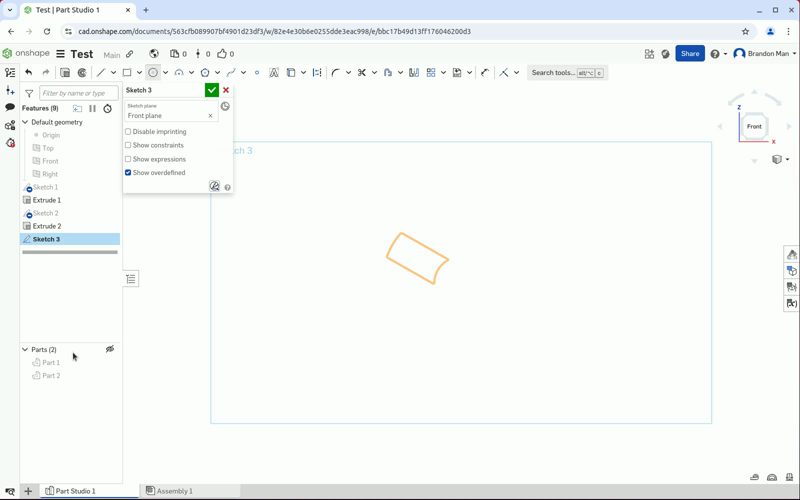
mouse_move(461, 282)
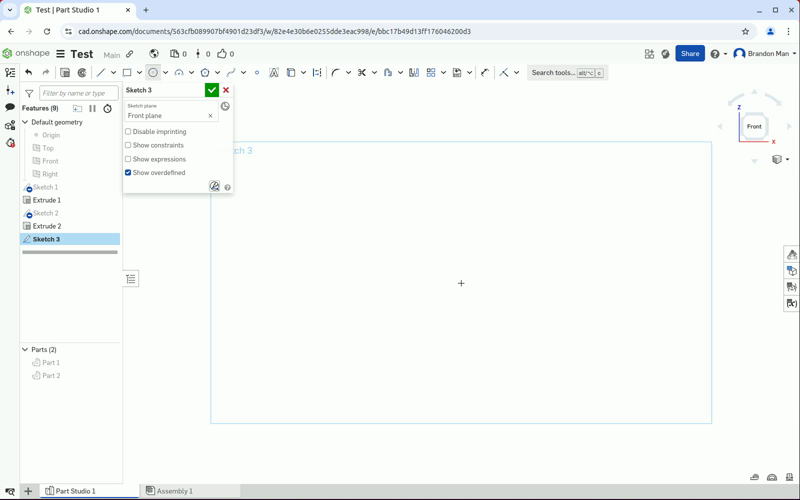
click(461, 282)
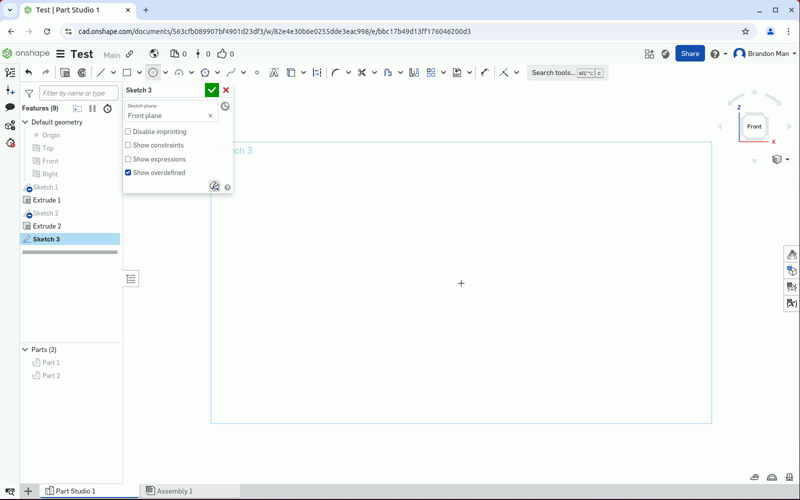
key_up(shift)
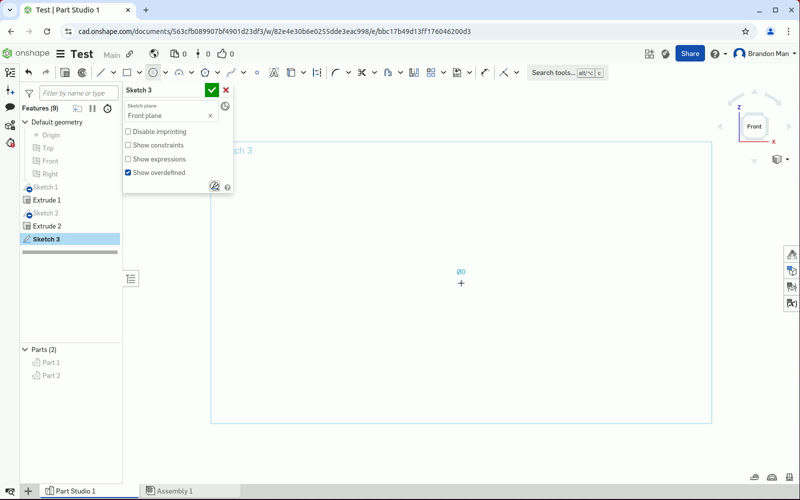
mouse_move(489, 282)
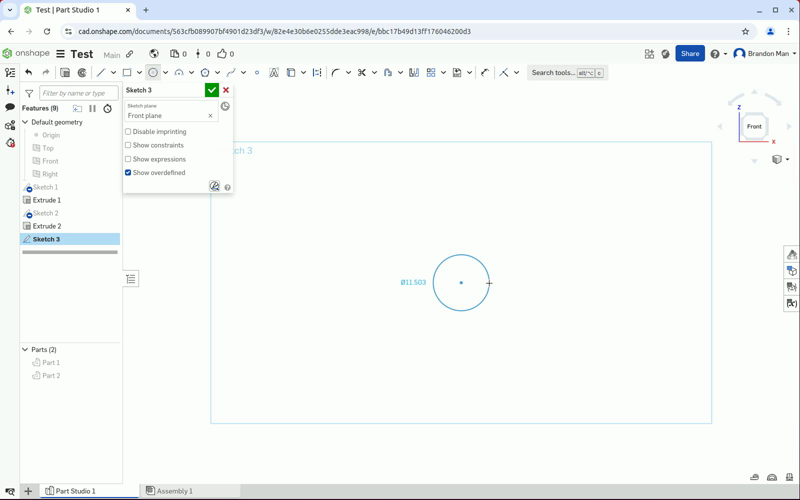
click(489, 282)
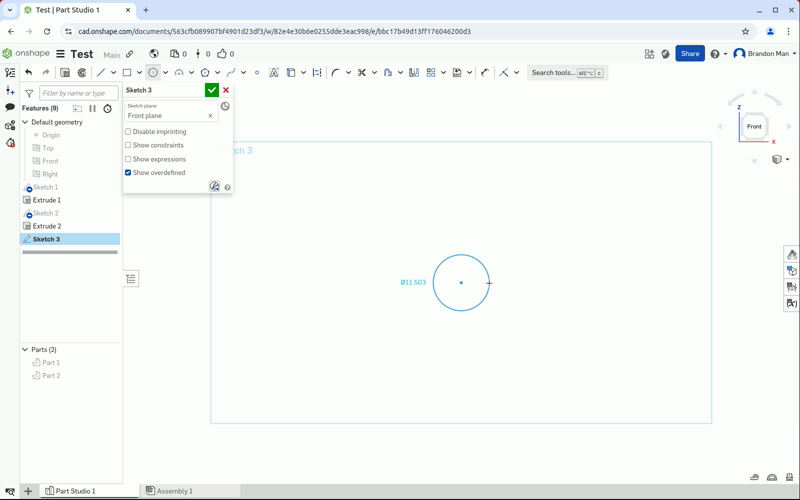
key(esc)
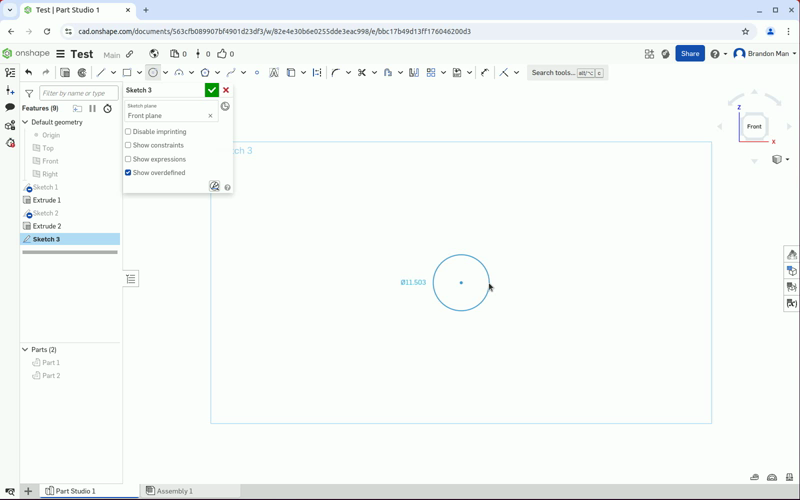
mouse_move(465, 288)
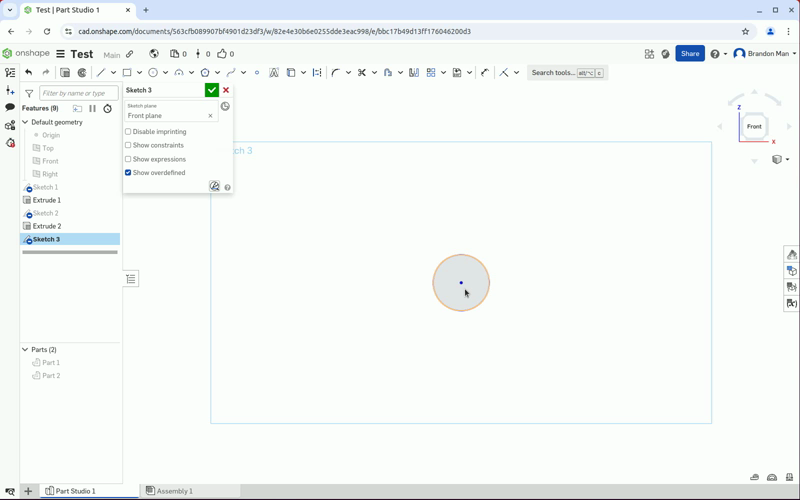
click(465, 288)
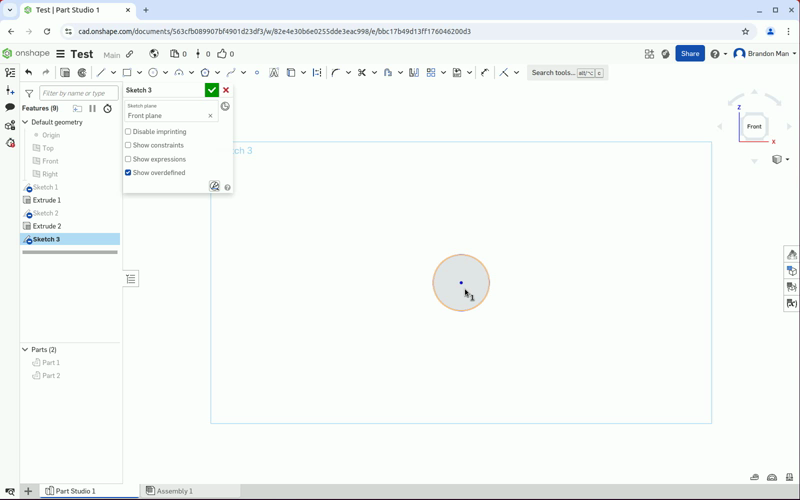
mouse_move(73, 352)
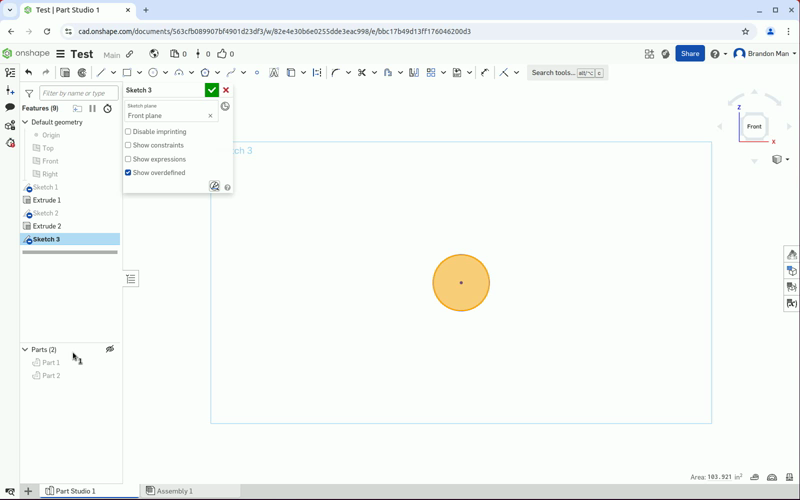
key(shift+y)
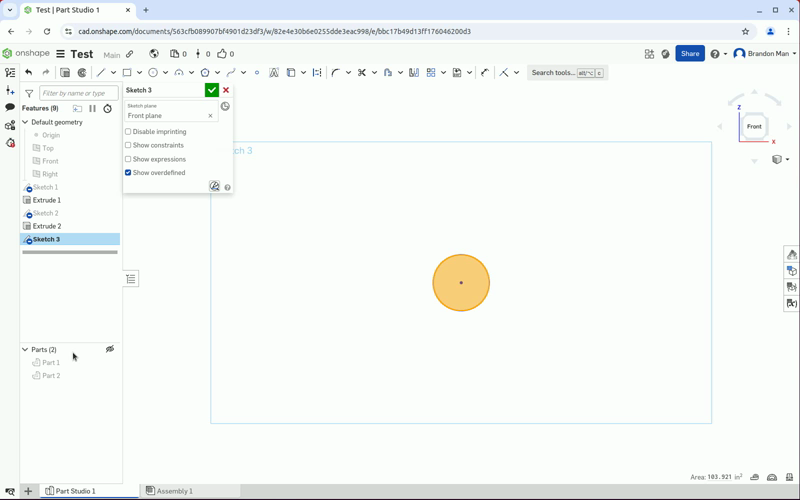
key(shift+e)
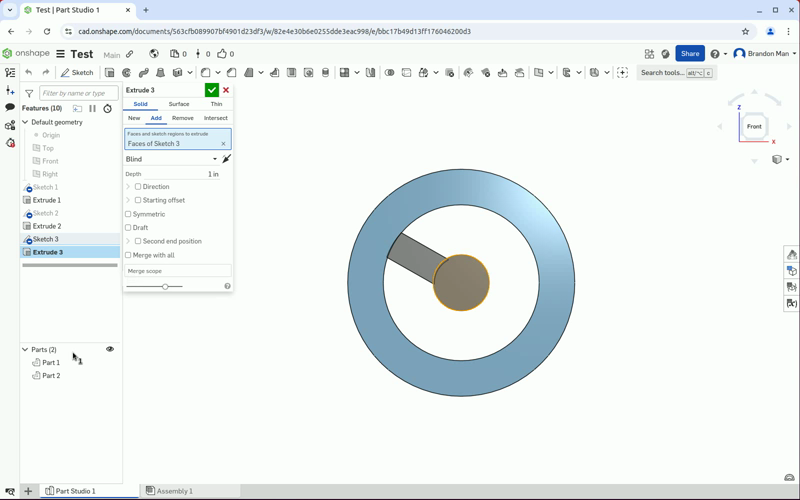
mouse_move(143, 106)
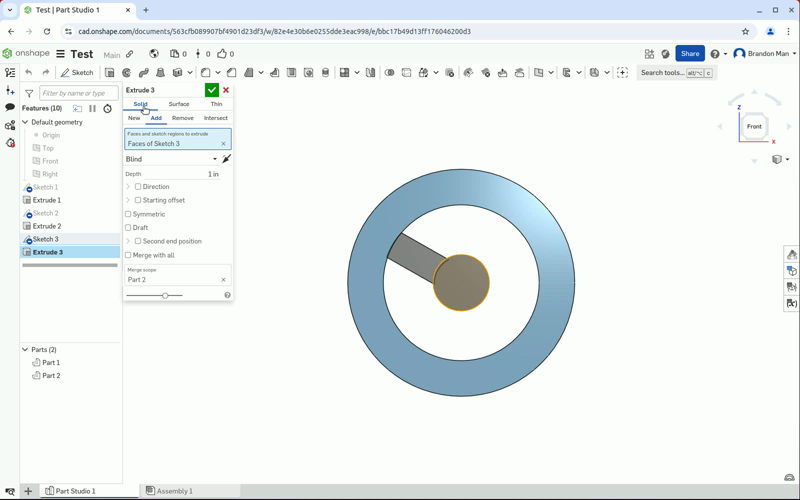
click(143, 106)
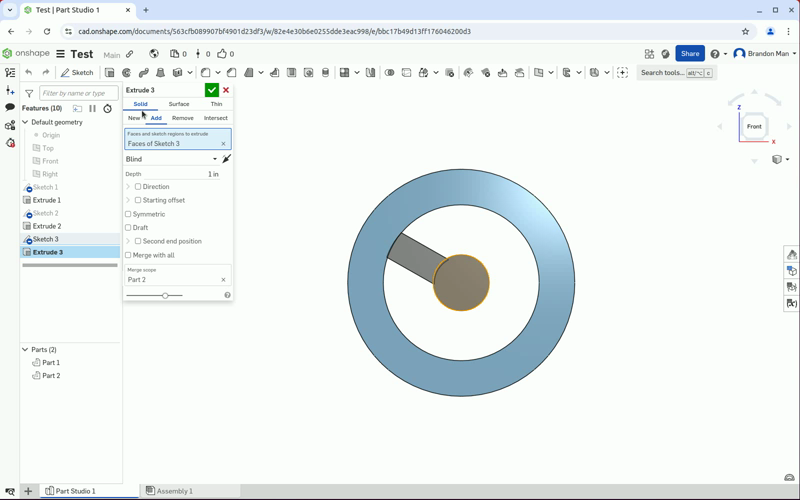
mouse_move(137, 120)
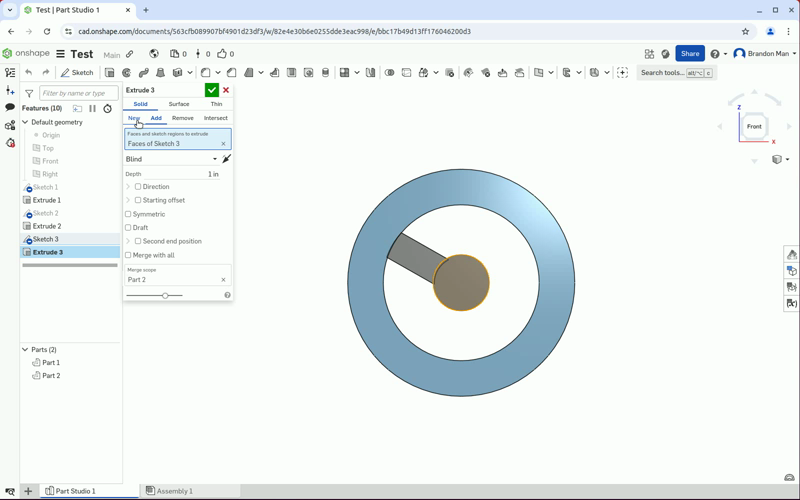
click(137, 120)
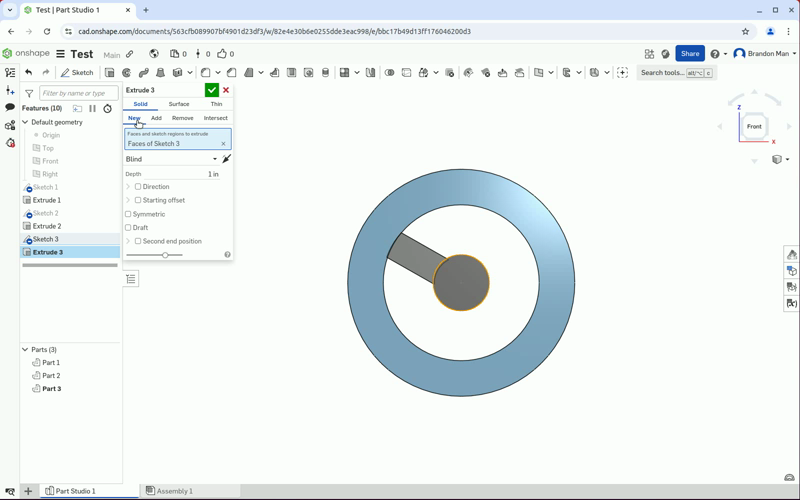
key(tab, 4)
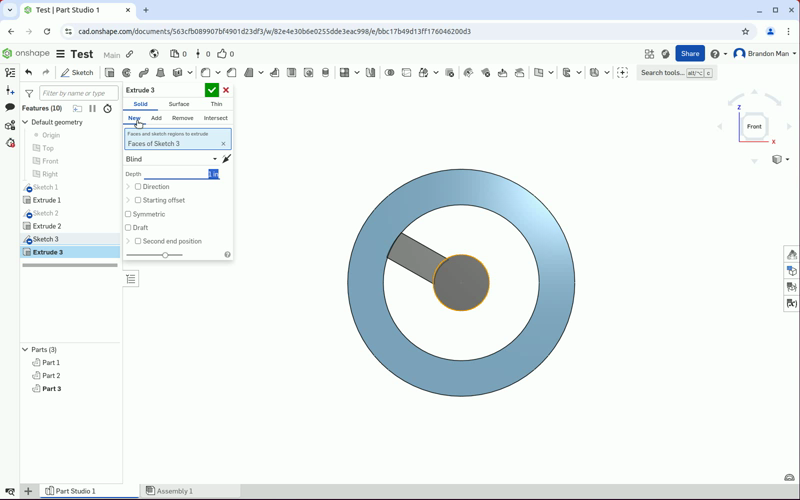
text(4.092)
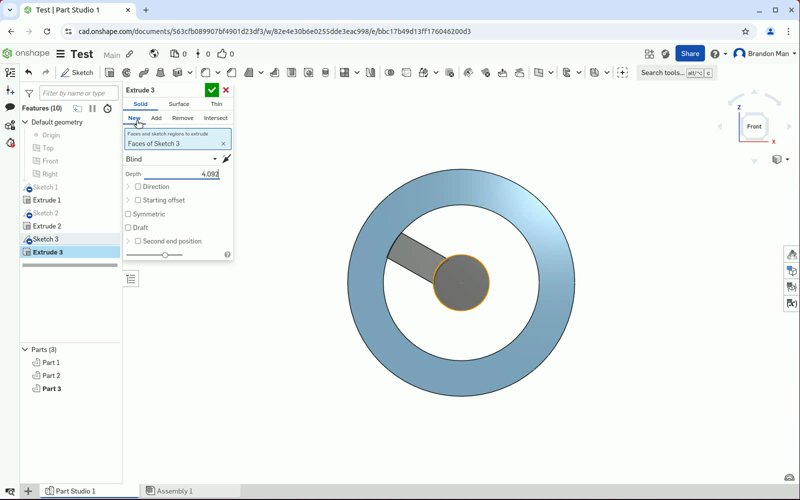
key(enter)
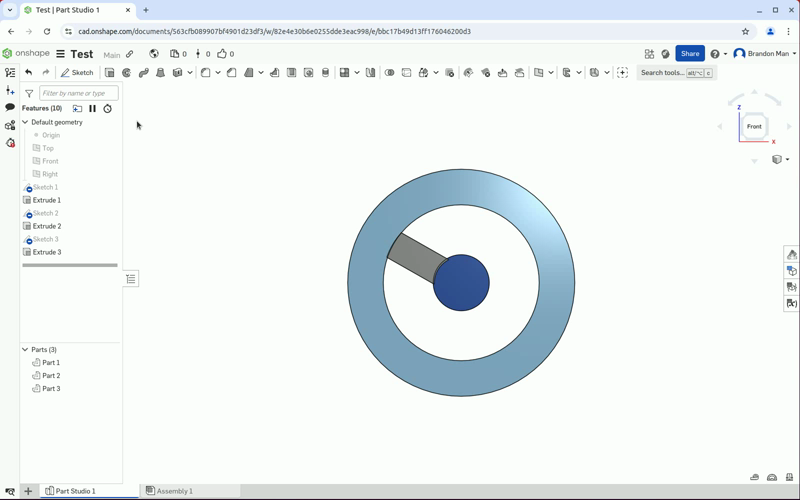
key(shift+h)
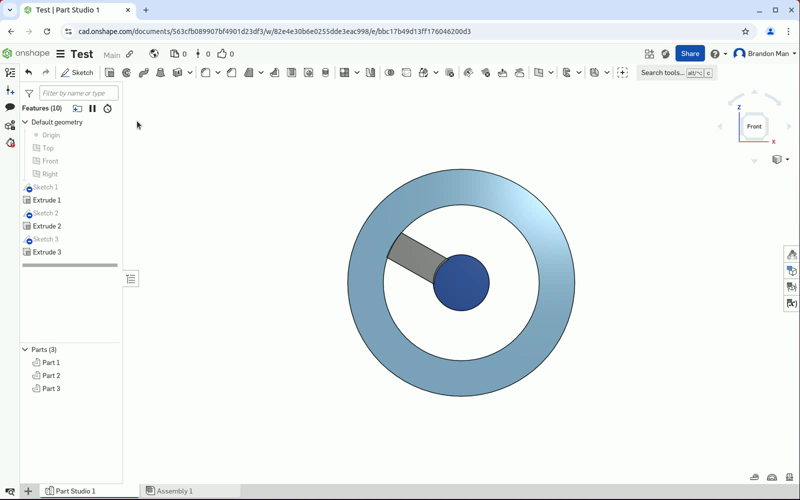
key(shift+h)
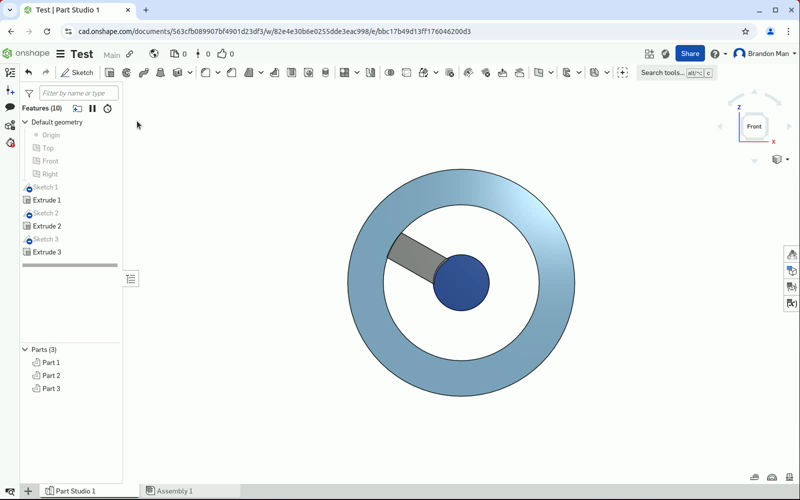
mouse_move(73, 189)
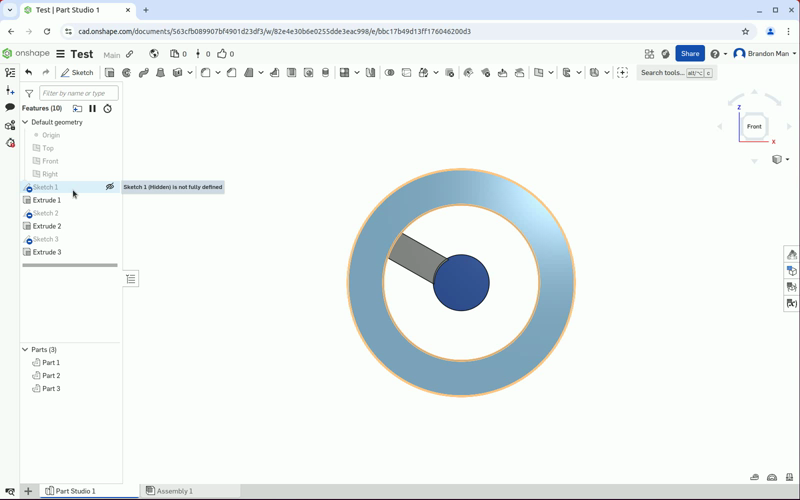
click(73, 189)
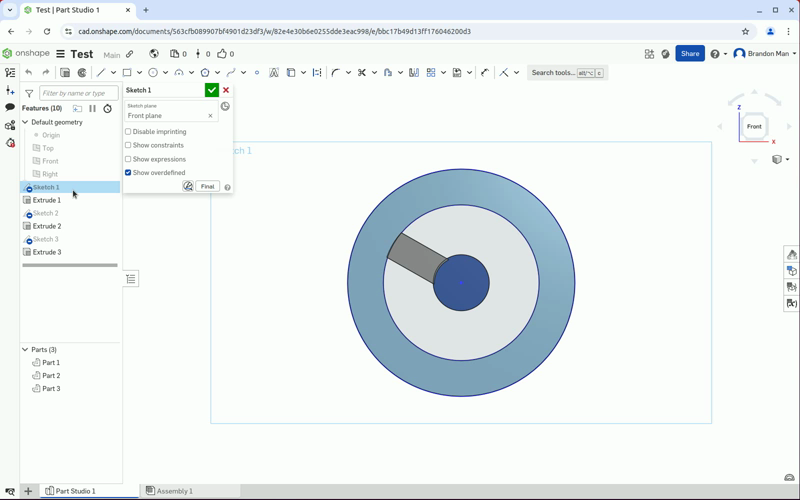
mouse_move(229, 92)
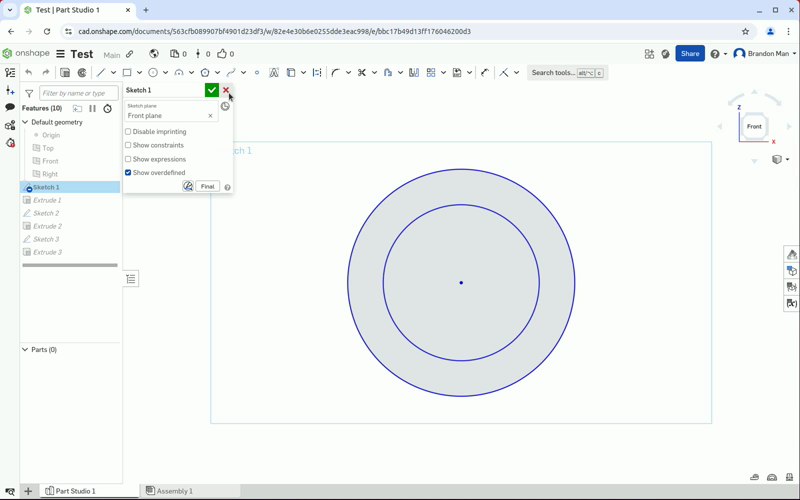
click(229, 92)
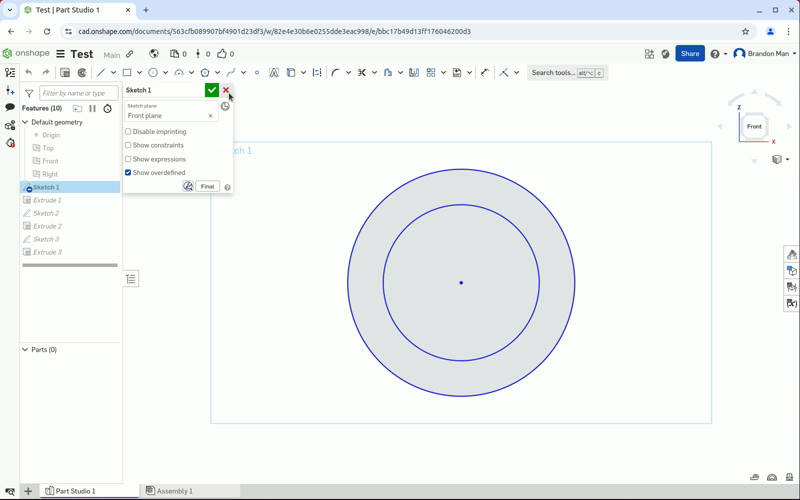
key(shift+s)
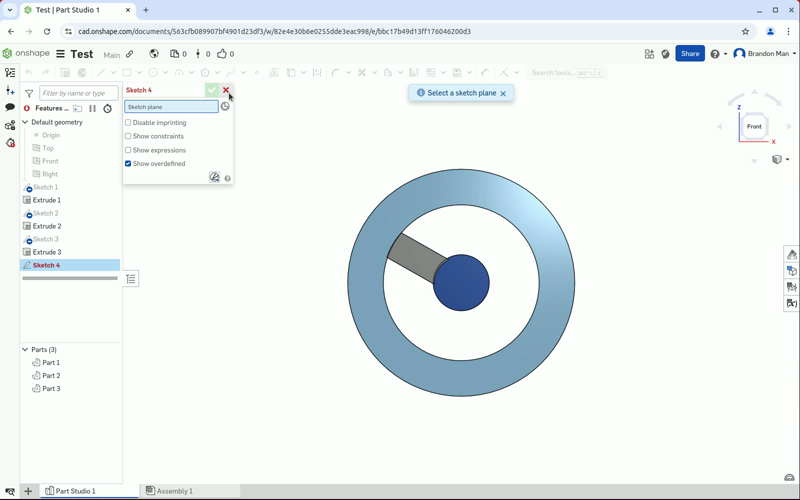
mouse_move(73, 163)
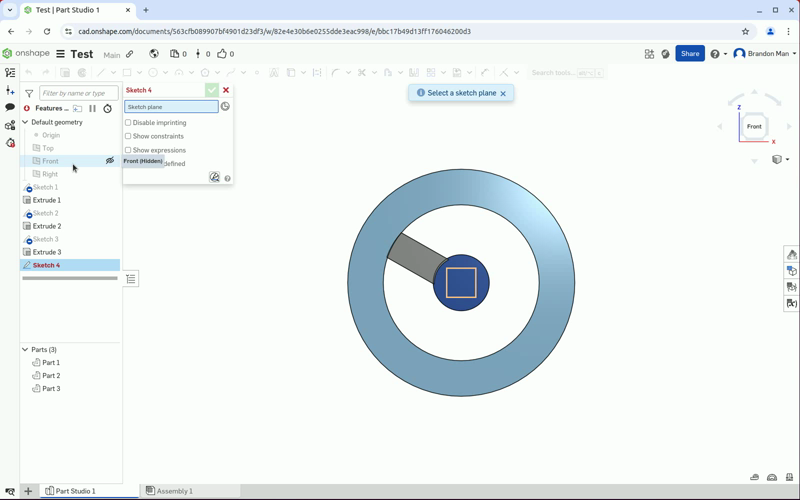
click(73, 163)
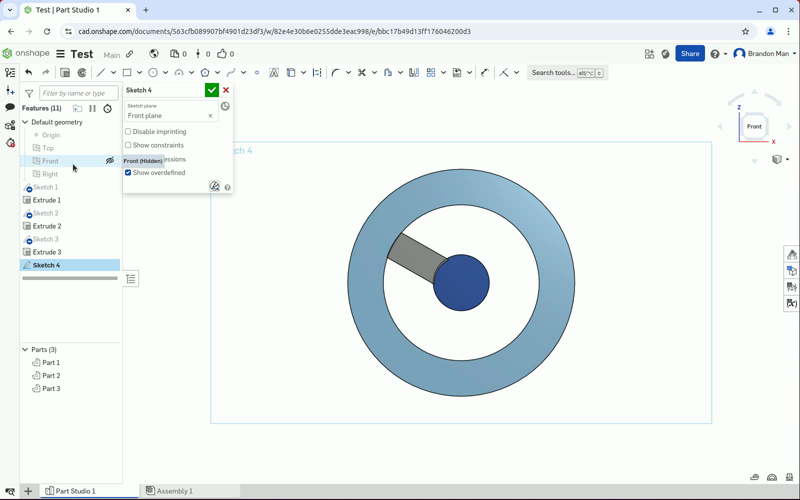
mouse_move(73, 352)
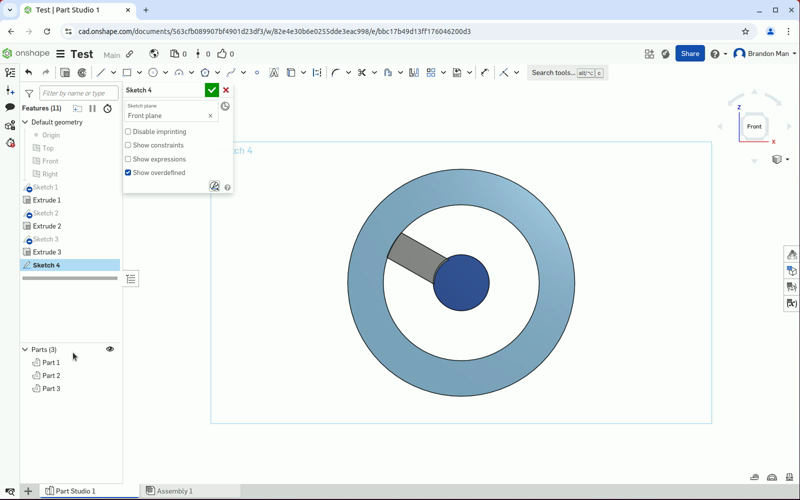
key(y)
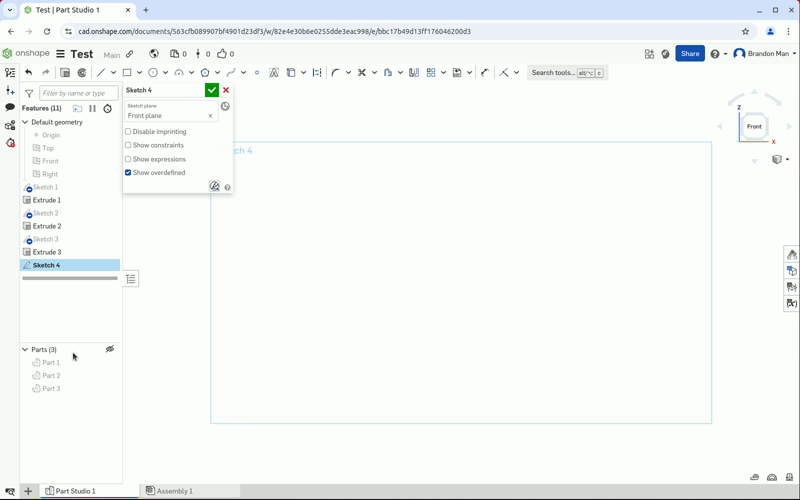
key(a)
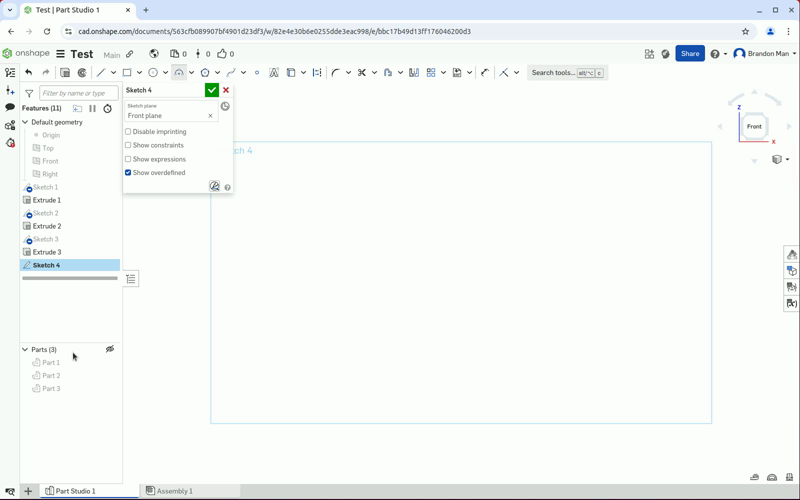
key_down(shift)
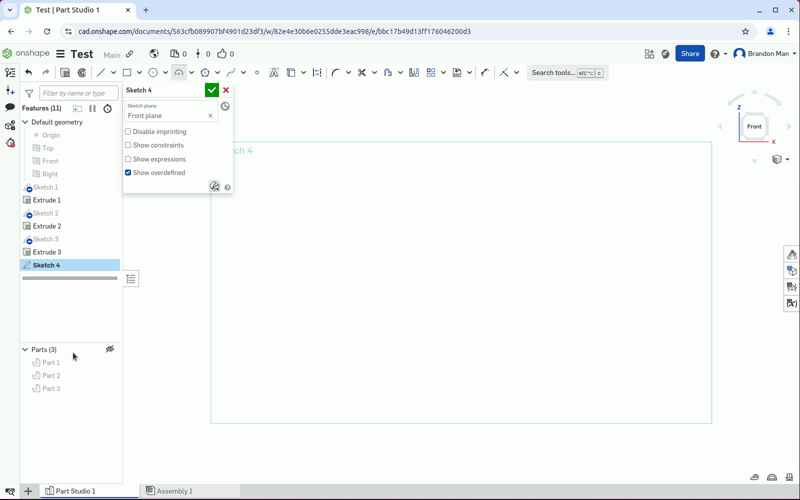
mouse_move(460, 361)
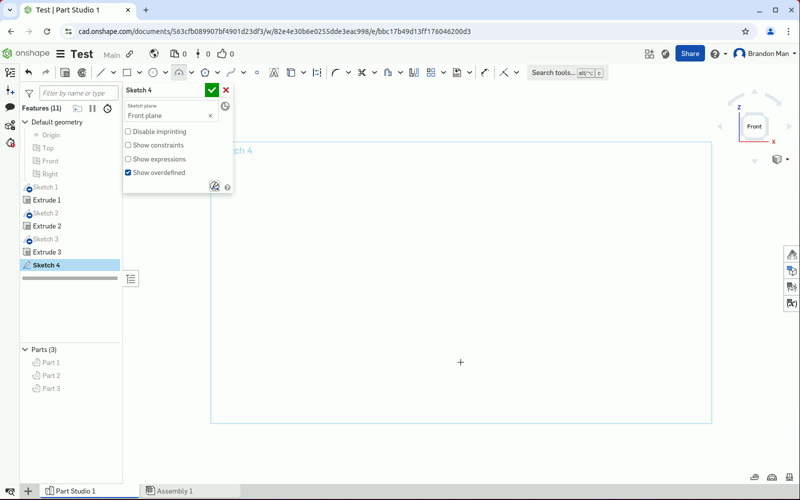
click(460, 361)
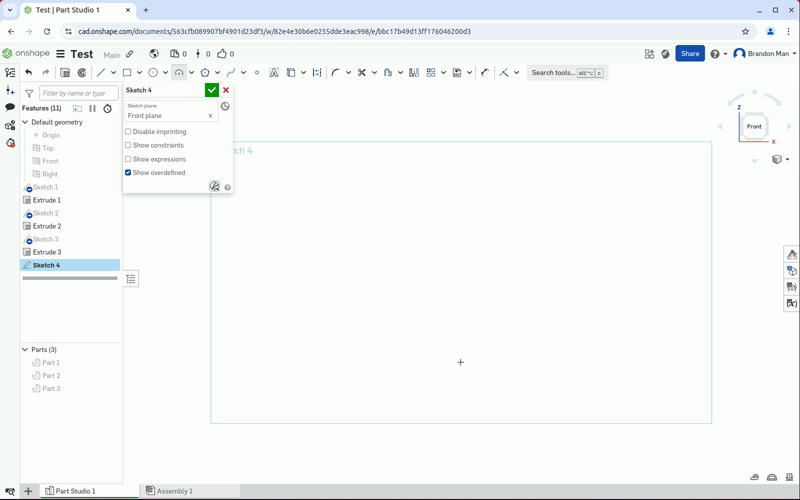
key_up(shift)
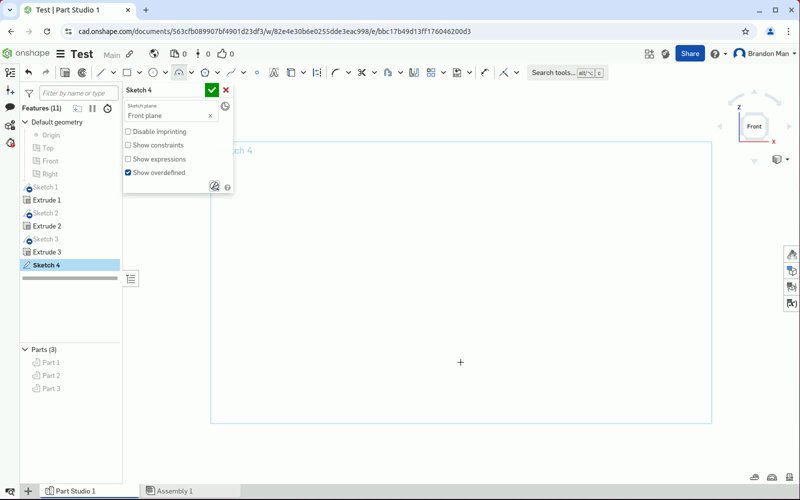
key_down(shift)
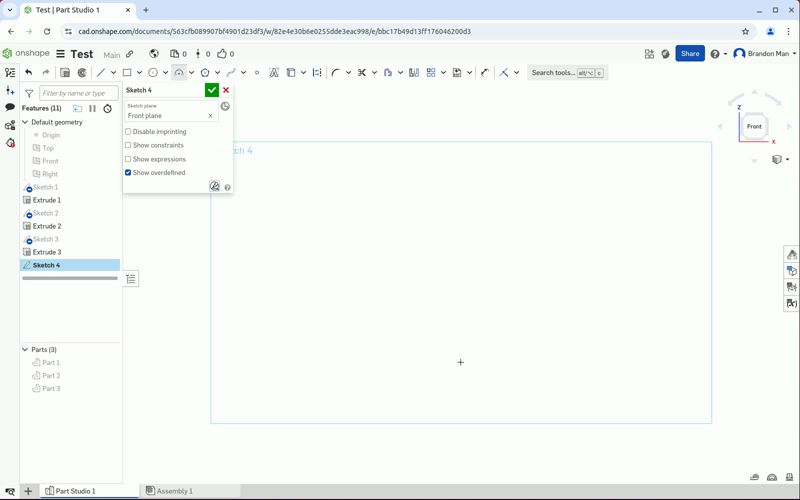
mouse_move(474, 360)
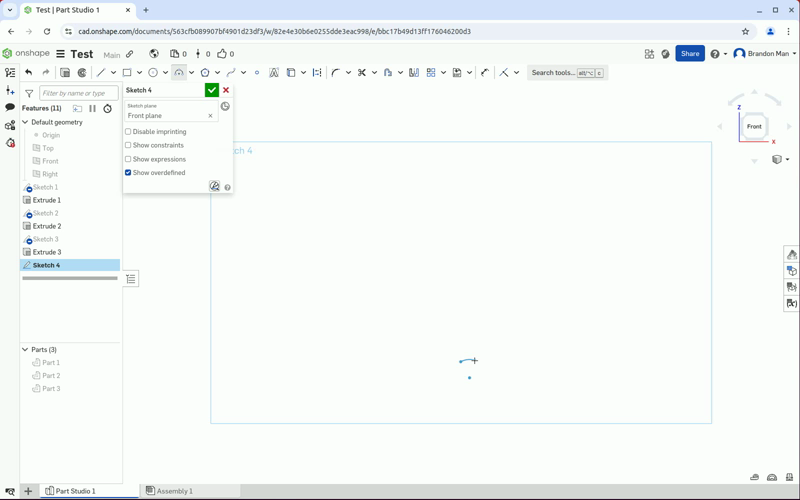
click(474, 360)
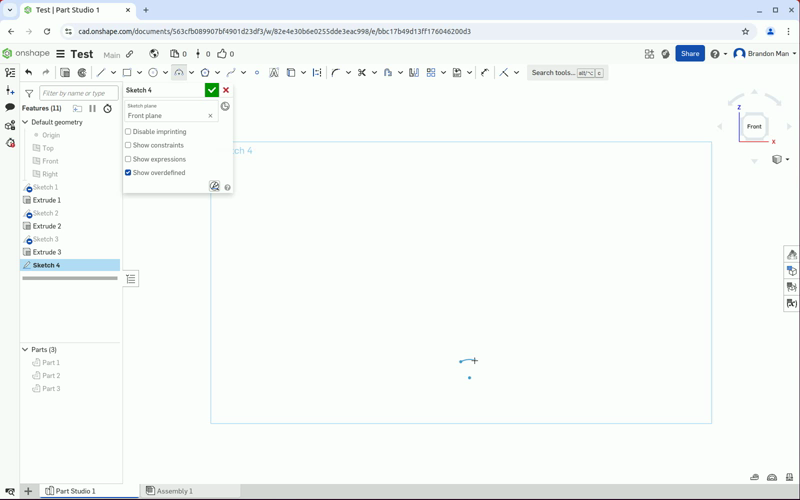
mouse_move(467, 361)
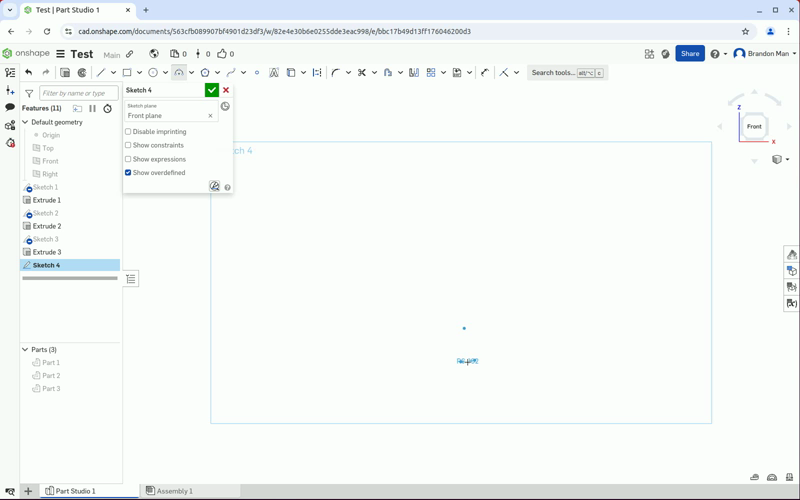
click(467, 361)
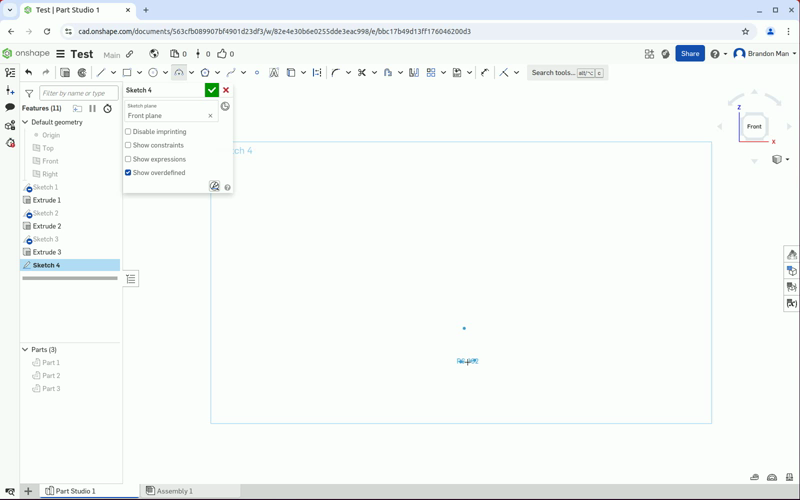
key_up(shift)
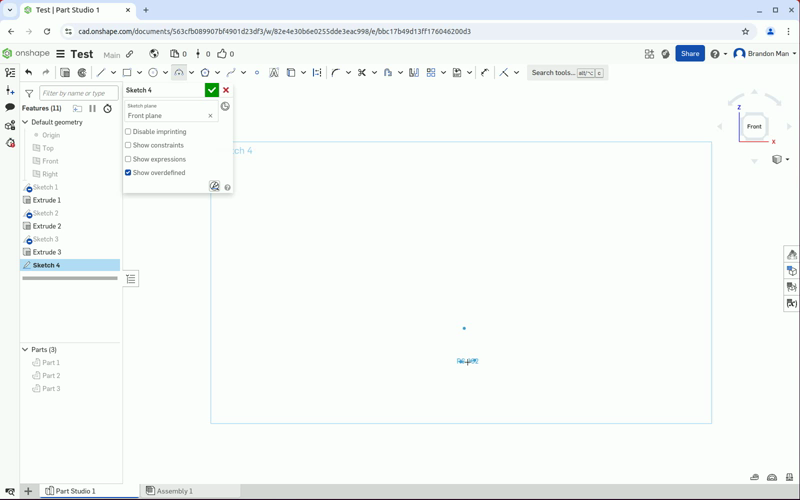
key(esc)
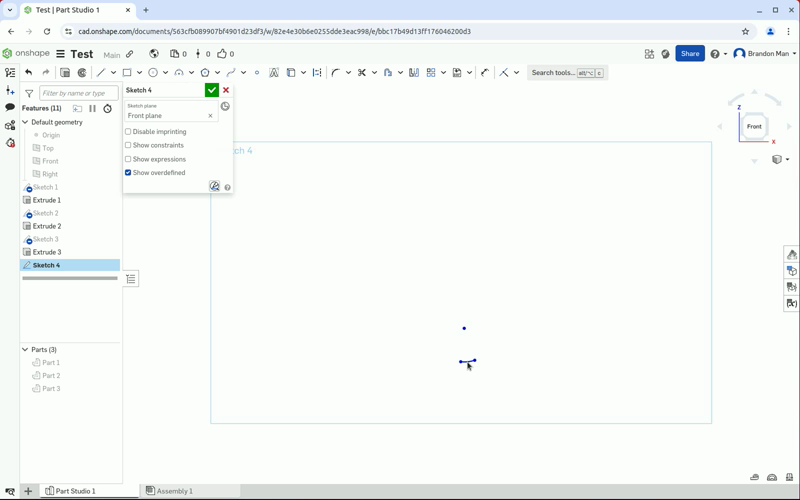
key(l)
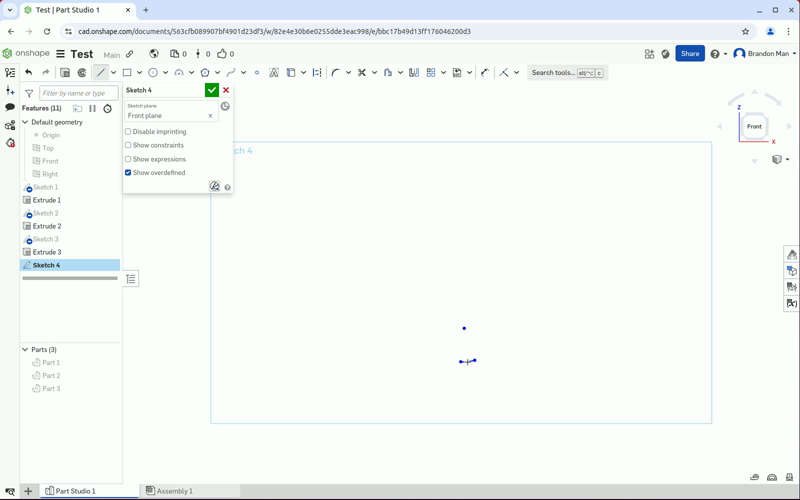
mouse_move(474, 360)
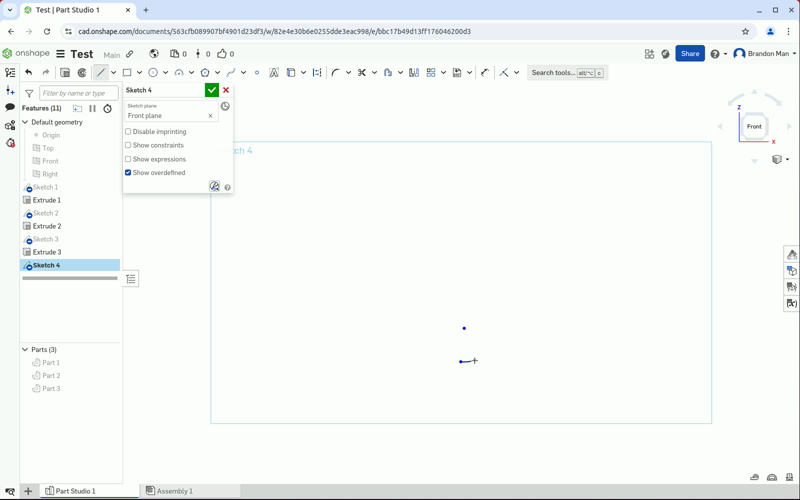
click(474, 360)
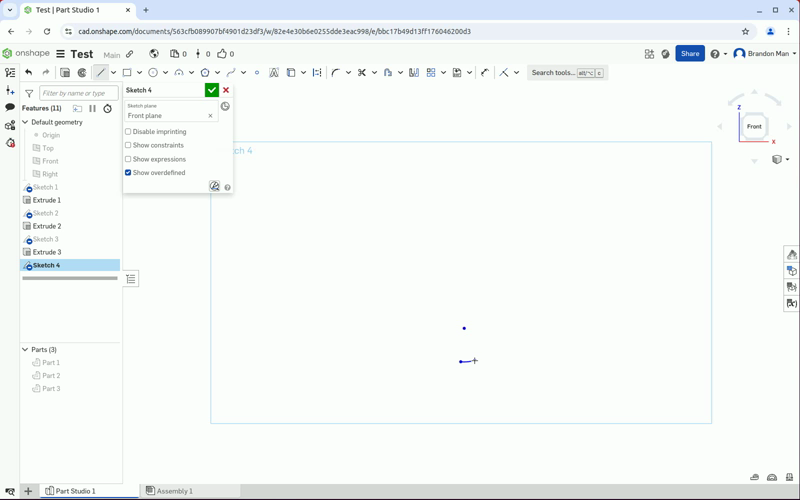
key_down(shift)
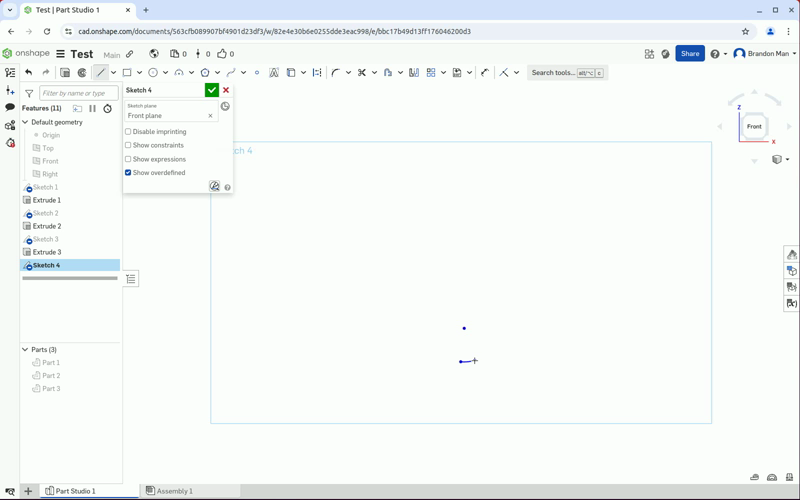
mouse_move(504, 360)
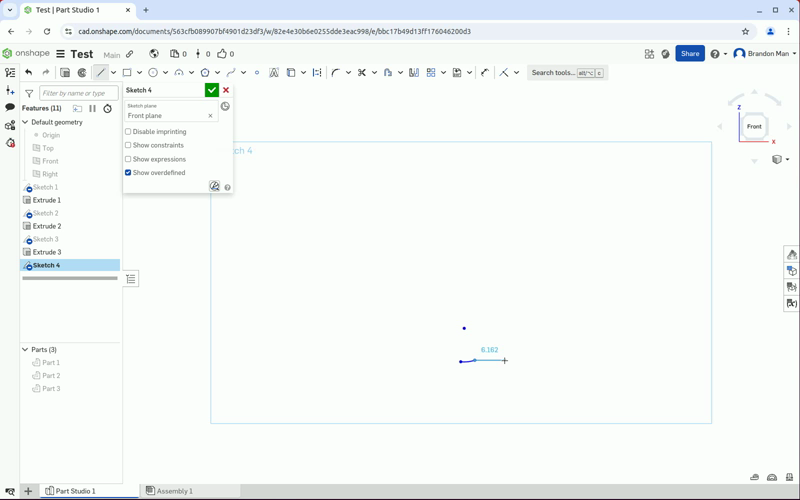
mouse_move(474, 305)
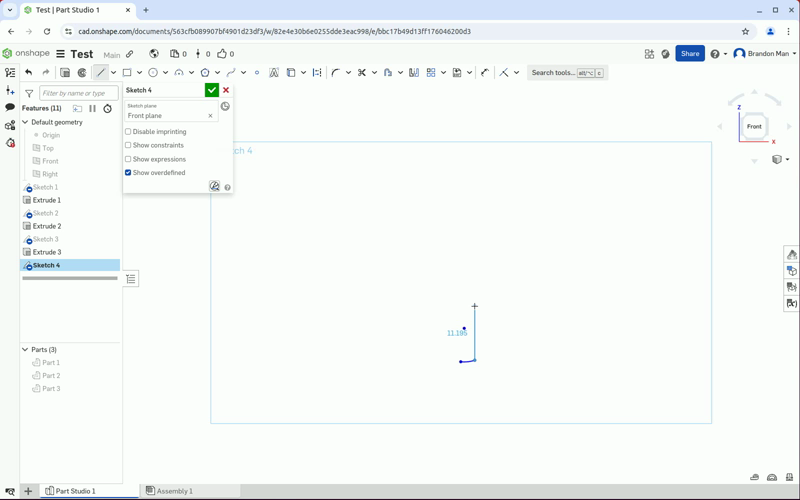
click(474, 305)
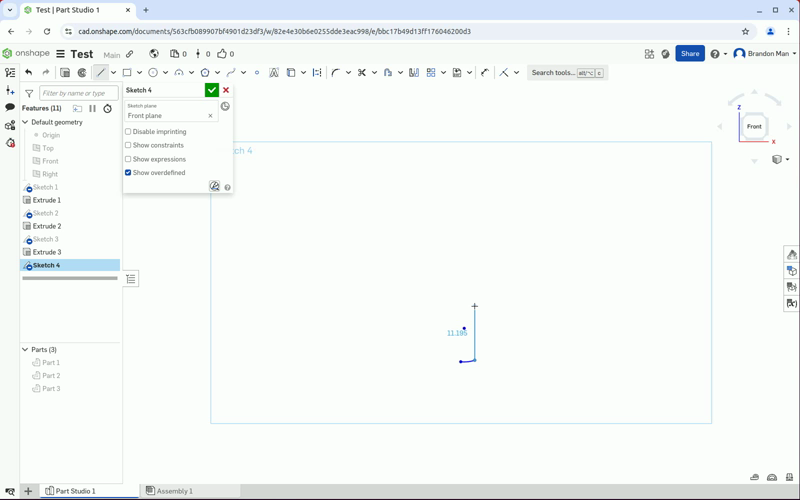
key_up(shift)
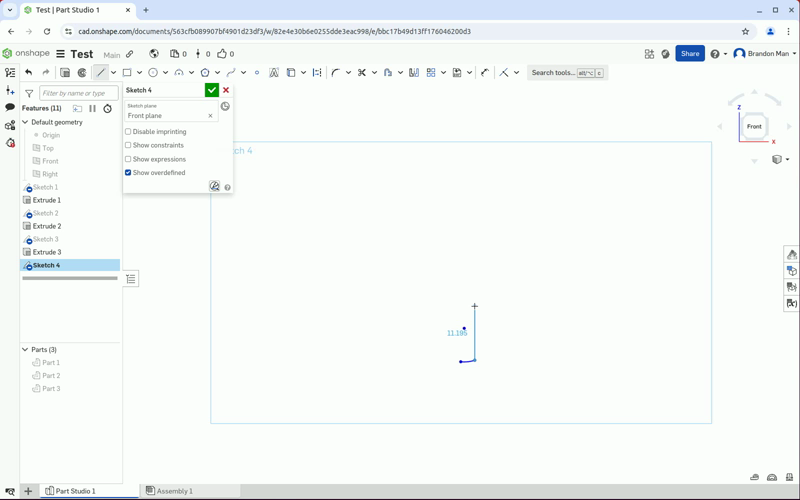
key(esc)
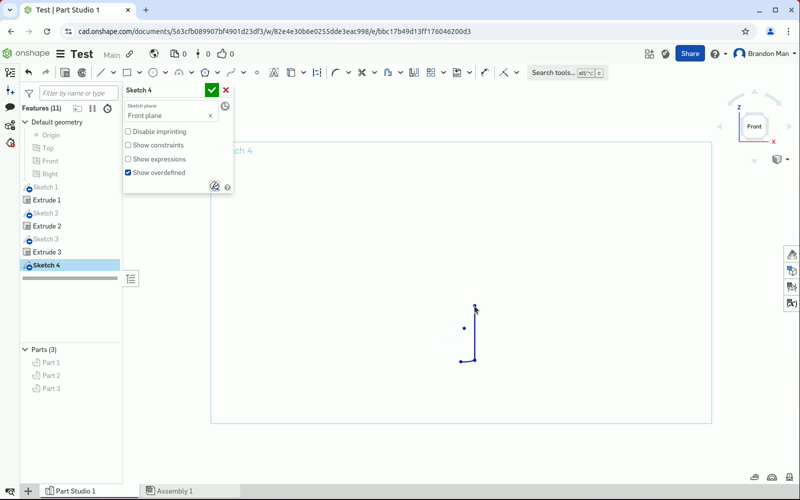
key(a)
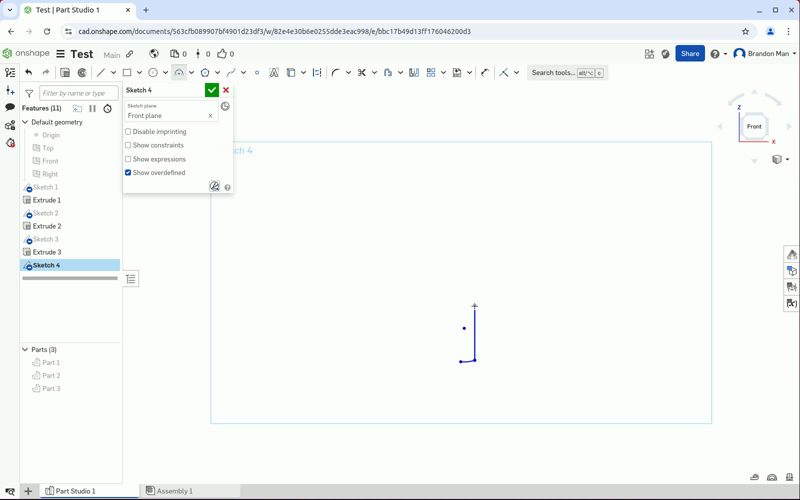
mouse_move(474, 305)
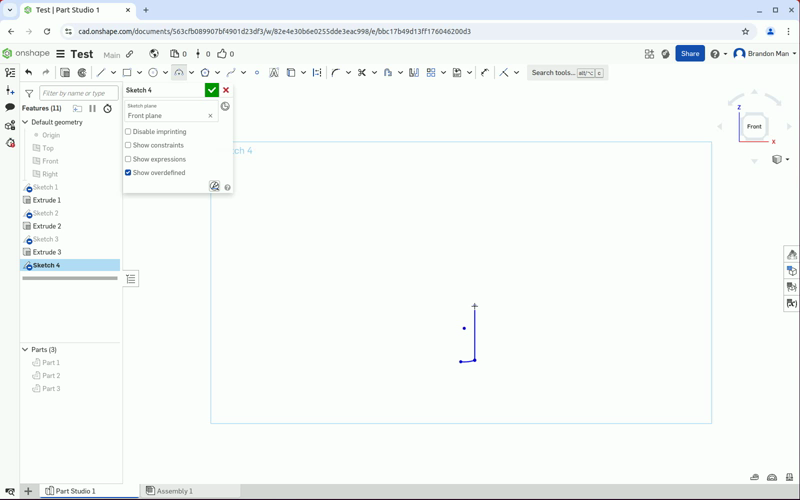
click(474, 305)
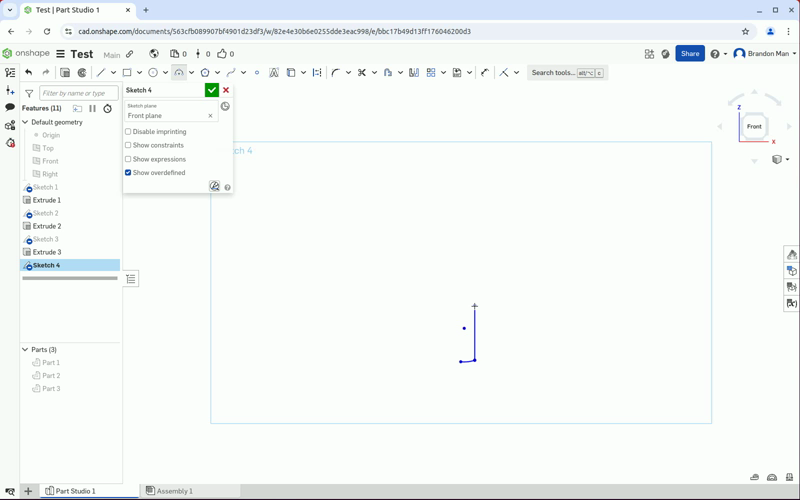
key_down(shift)
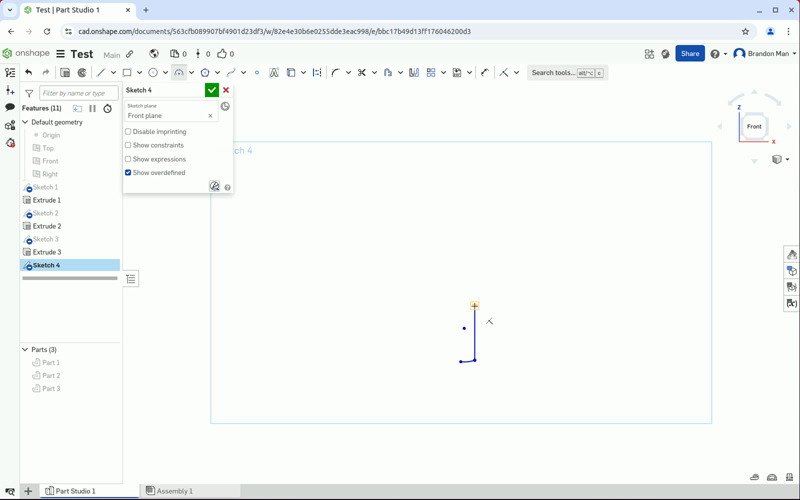
mouse_move(460, 309)
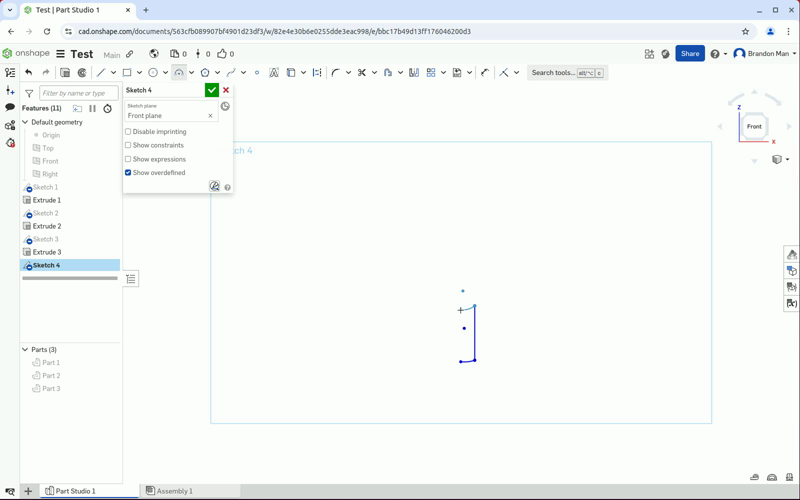
click(460, 309)
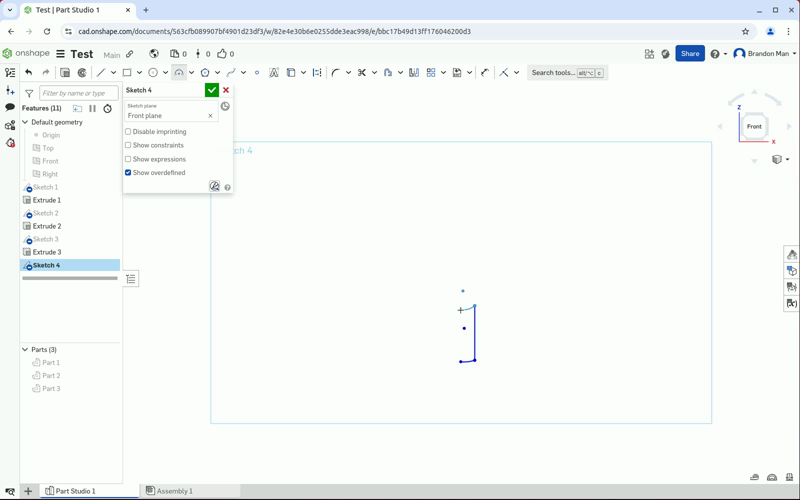
mouse_move(467, 308)
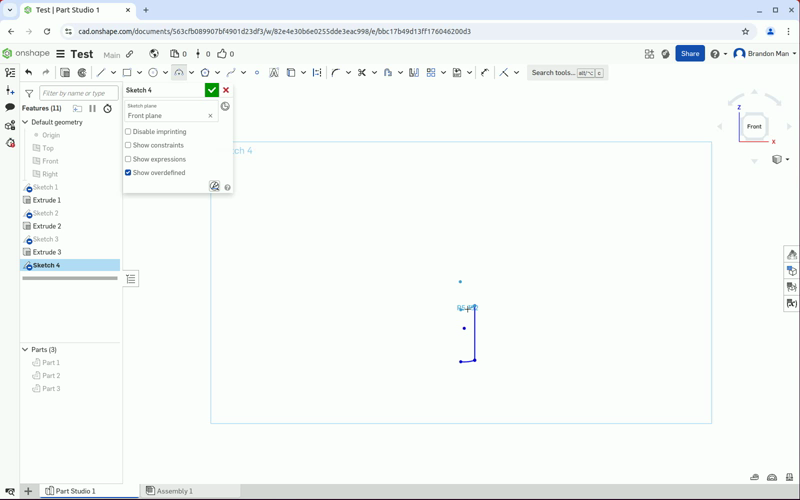
click(467, 308)
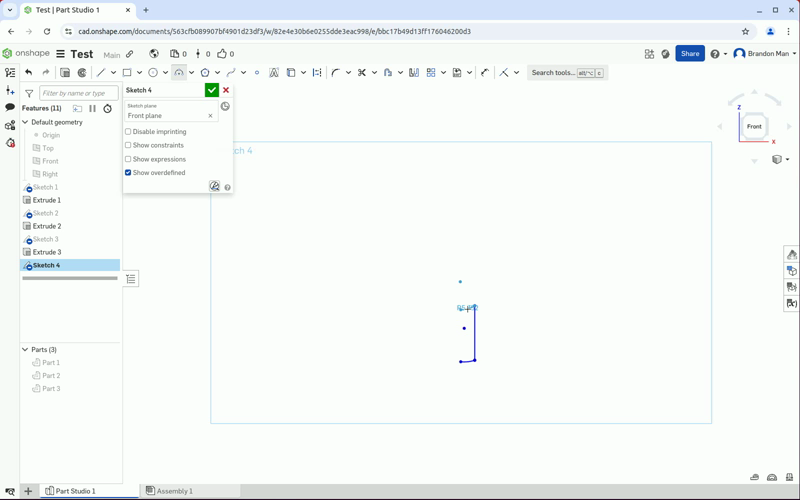
key_up(shift)
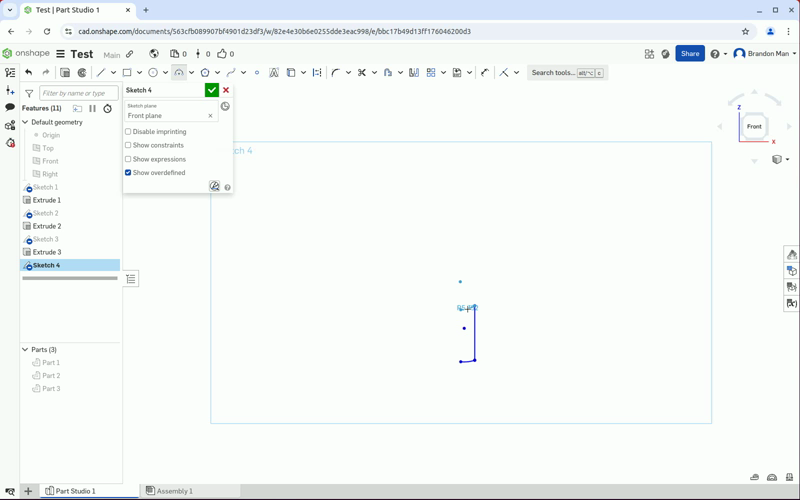
key(esc)
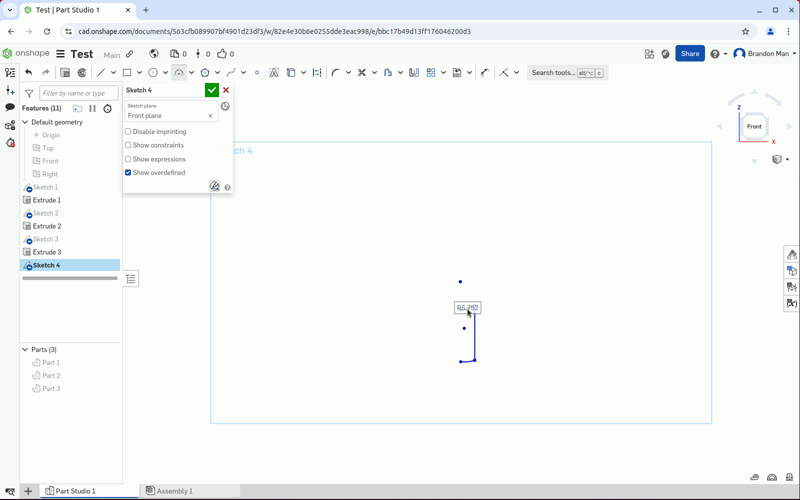
key(l)
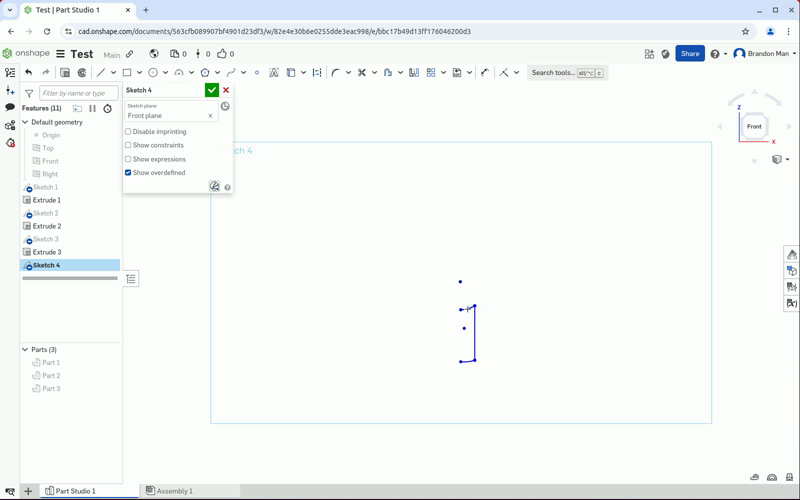
mouse_move(460, 309)
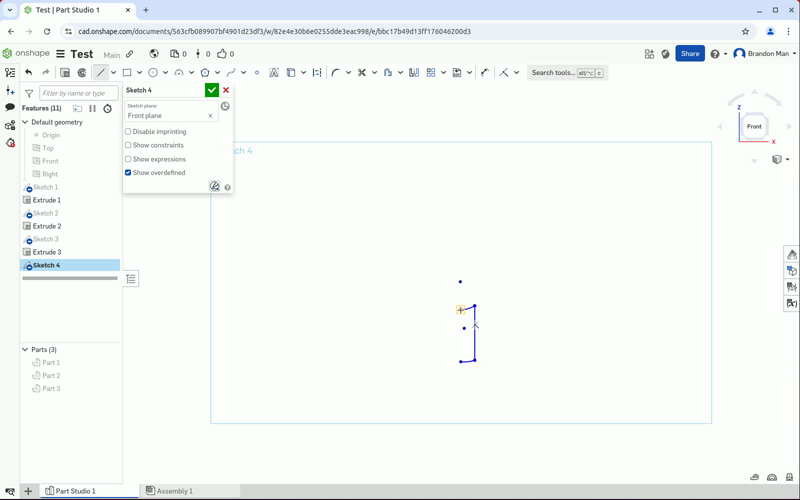
click(460, 309)
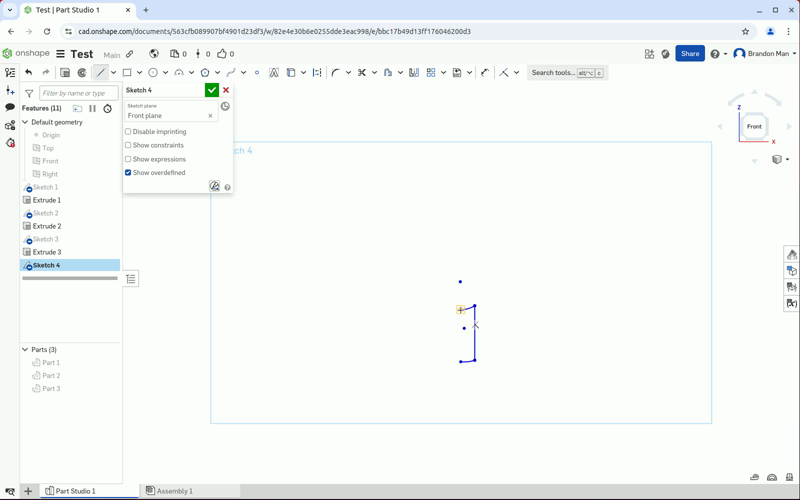
mouse_move(490, 309)
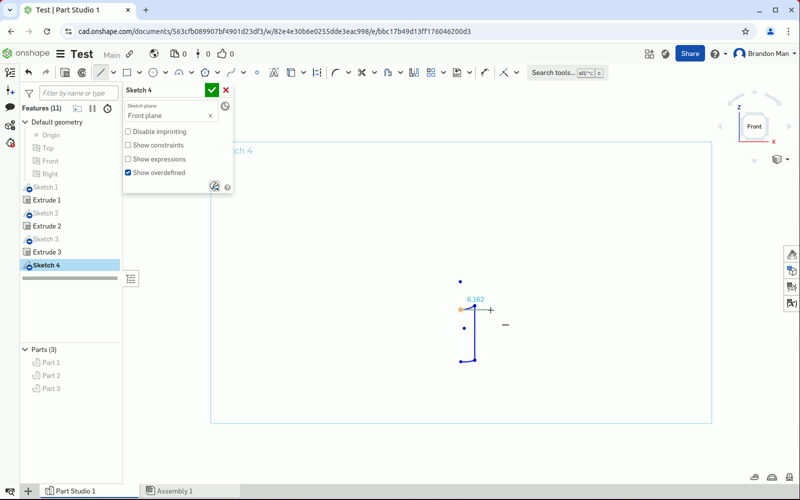
key_down(shift)
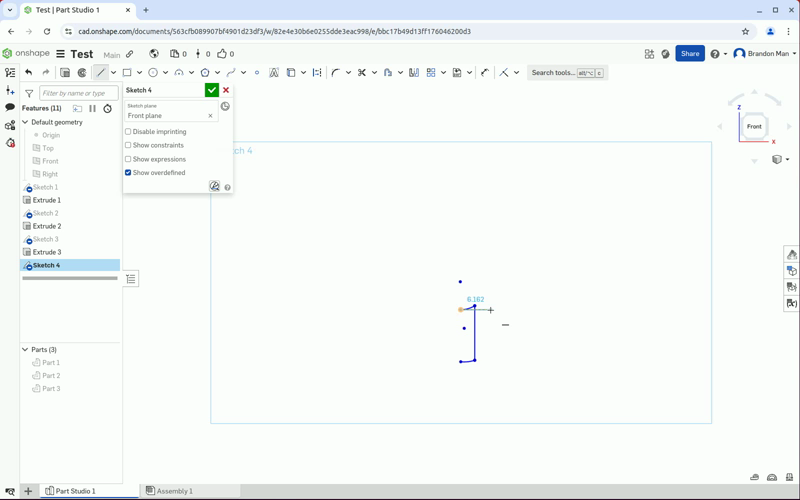
mouse_move(460, 361)
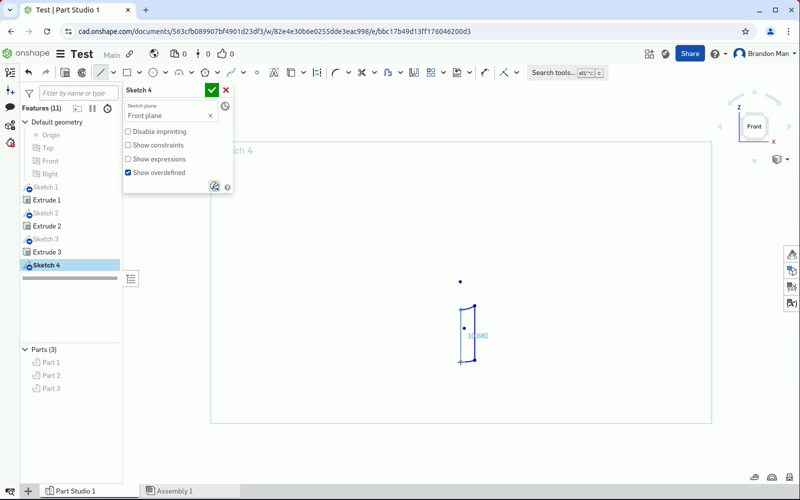
key_up(shift)
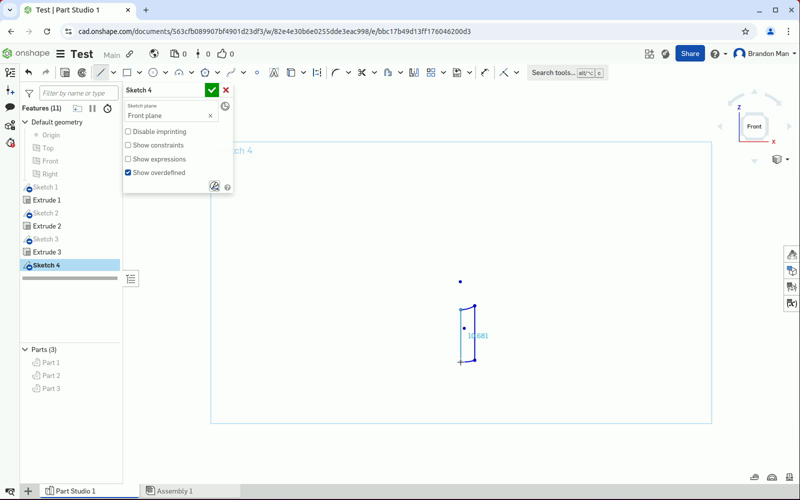
click(460, 361)
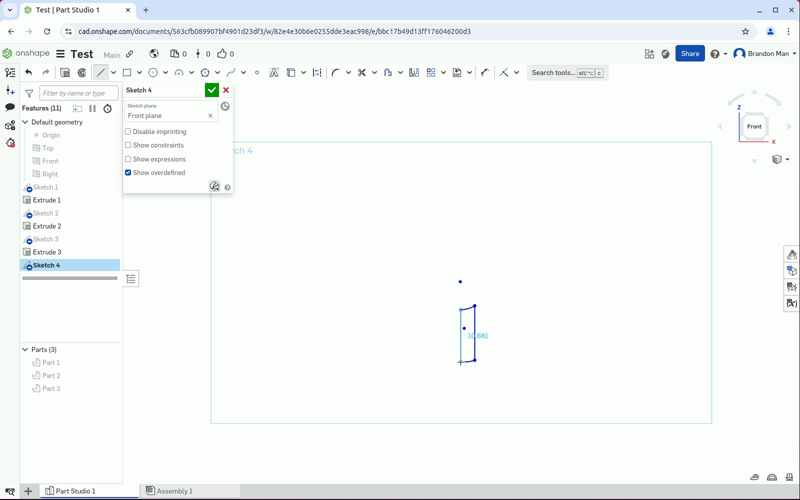
key(esc)
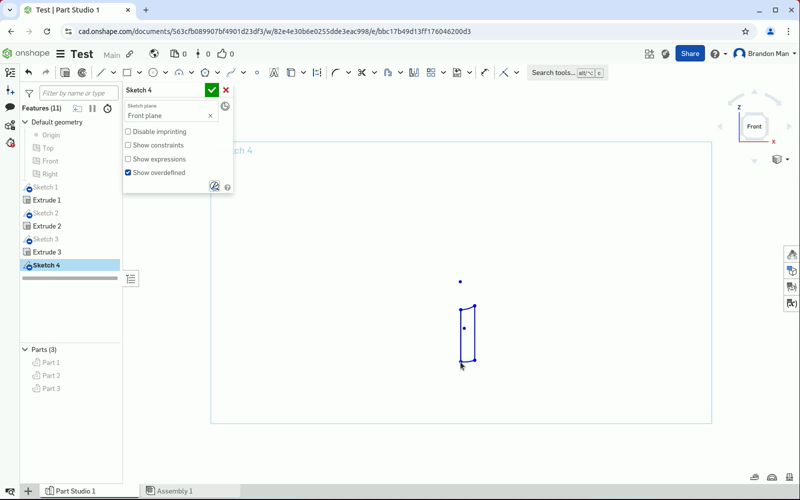
mouse_move(464, 312)
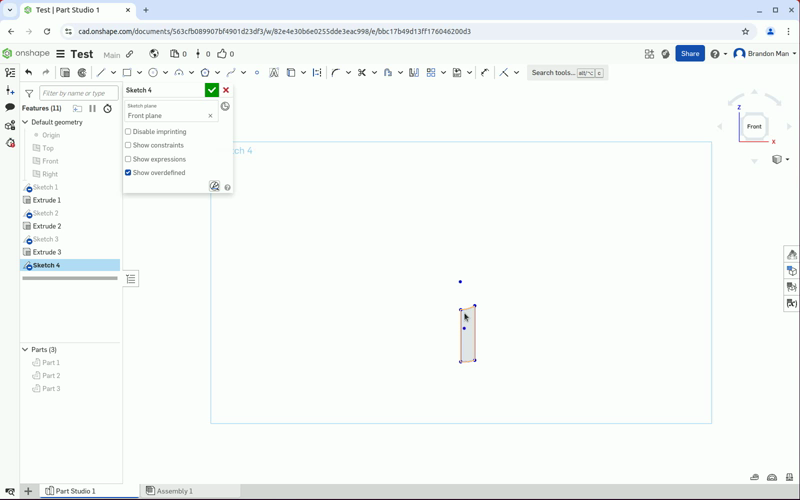
scroll(6)
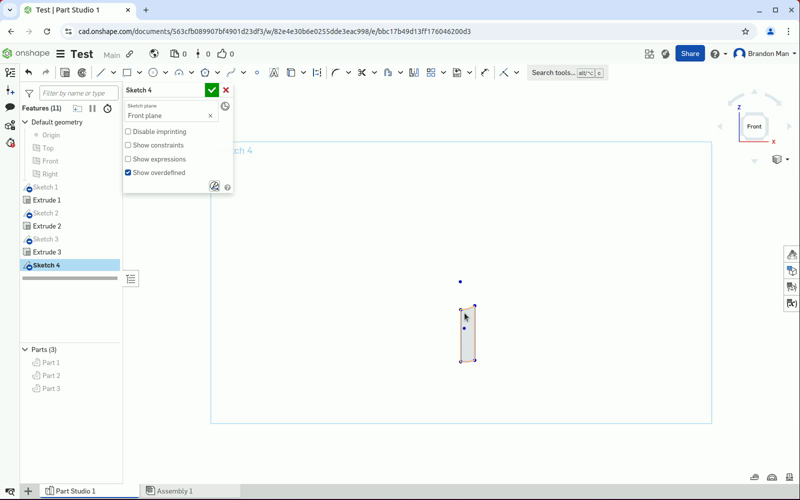
scroll(6)
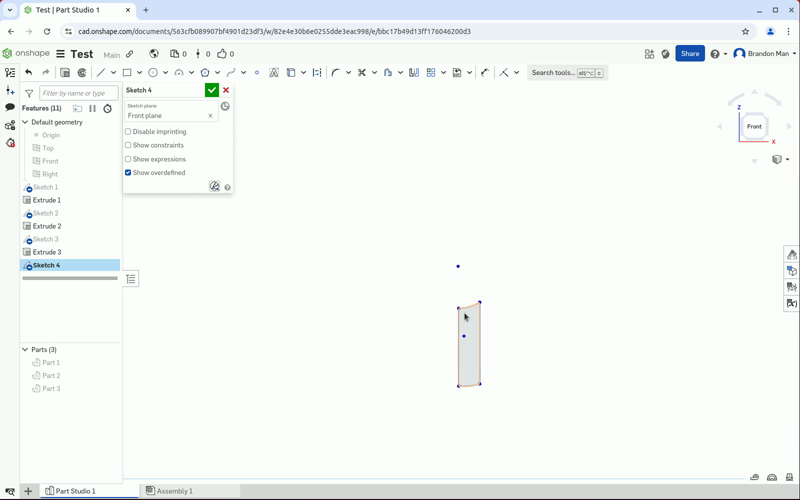
scroll(6)
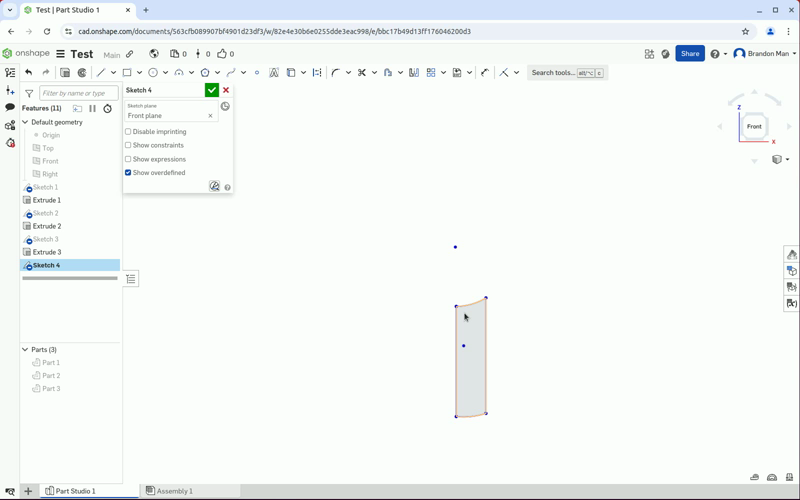
scroll(6)
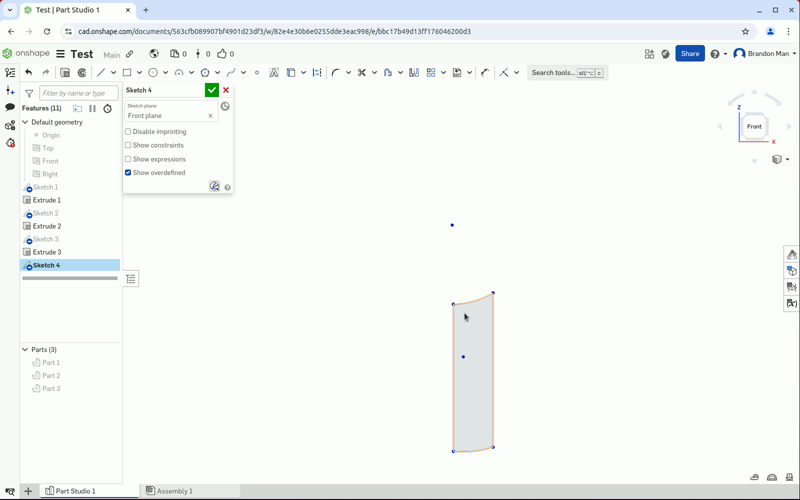
scroll(6)
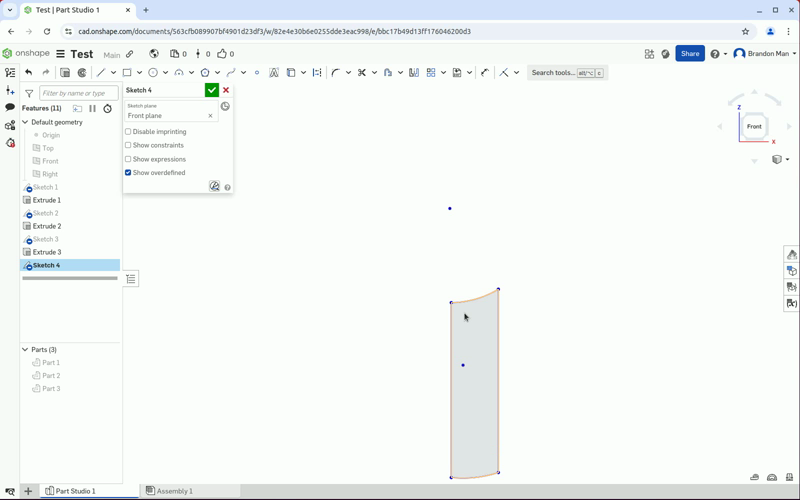
scroll(6)
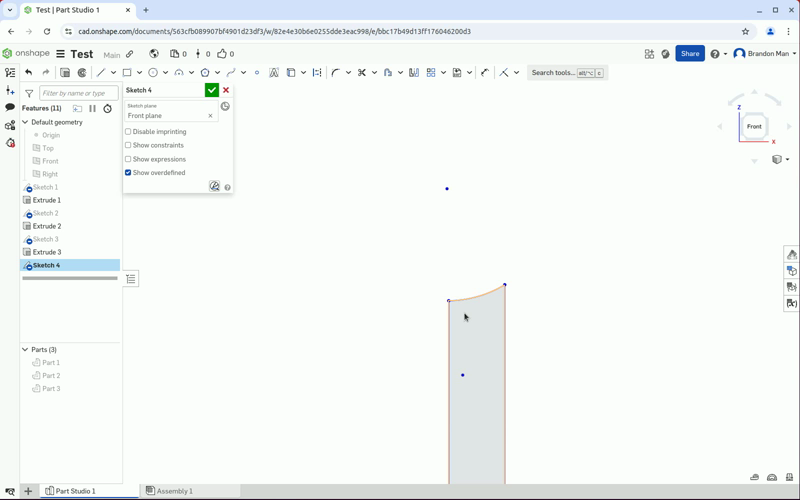
scroll(6)
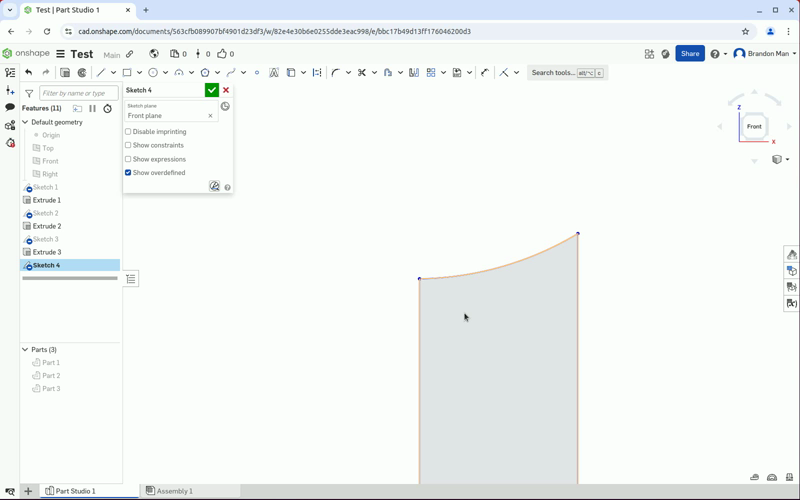
click(464, 312)
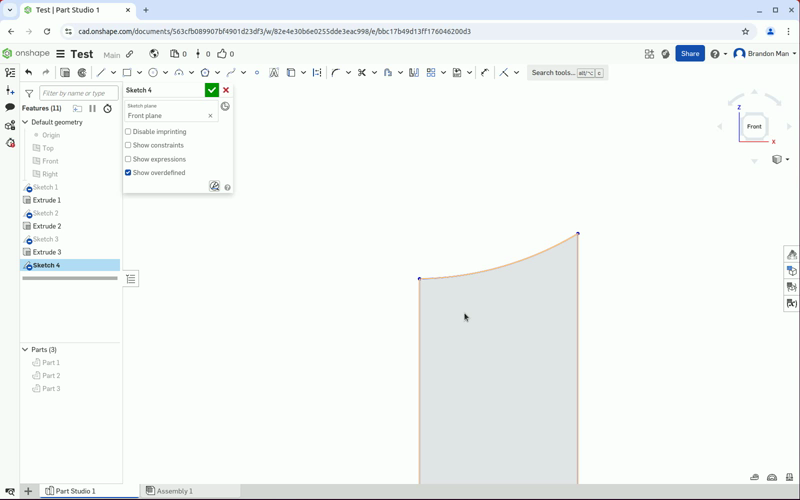
scroll(-6)
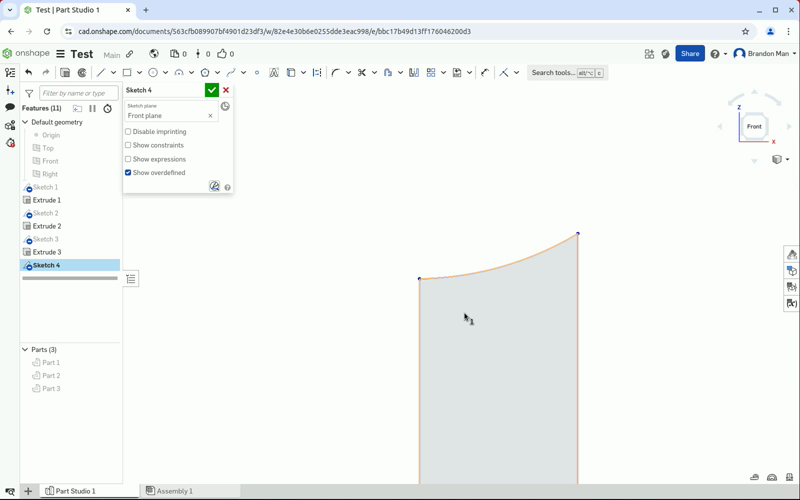
scroll(-6)
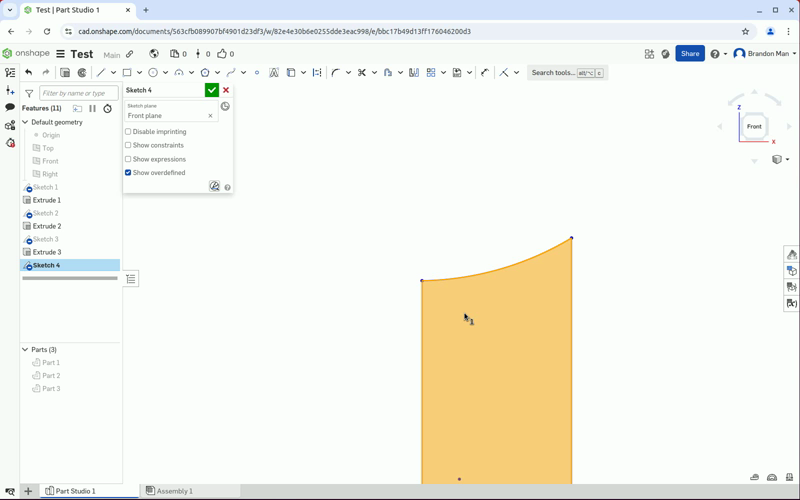
scroll(-6)
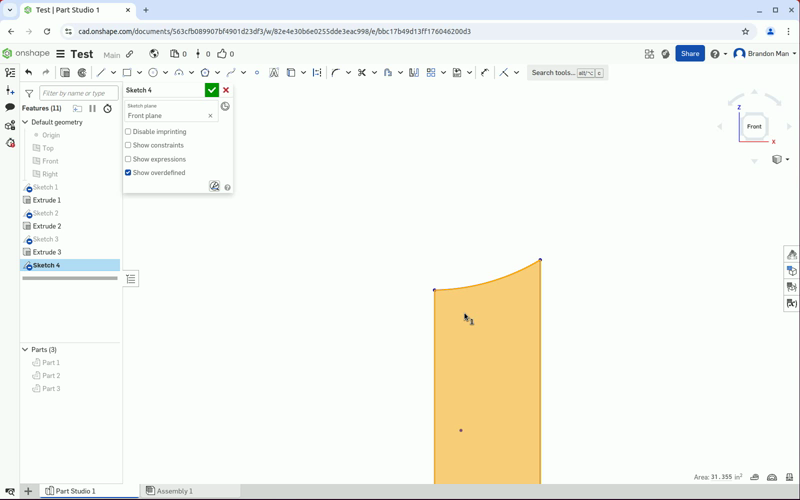
scroll(-6)
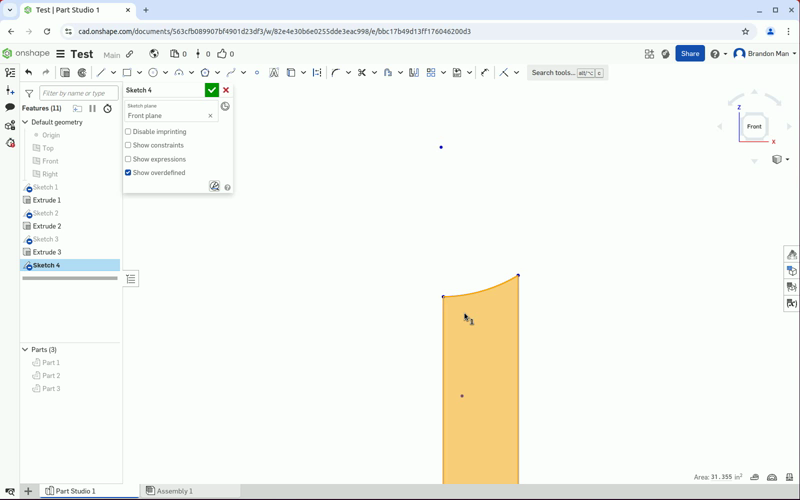
scroll(-6)
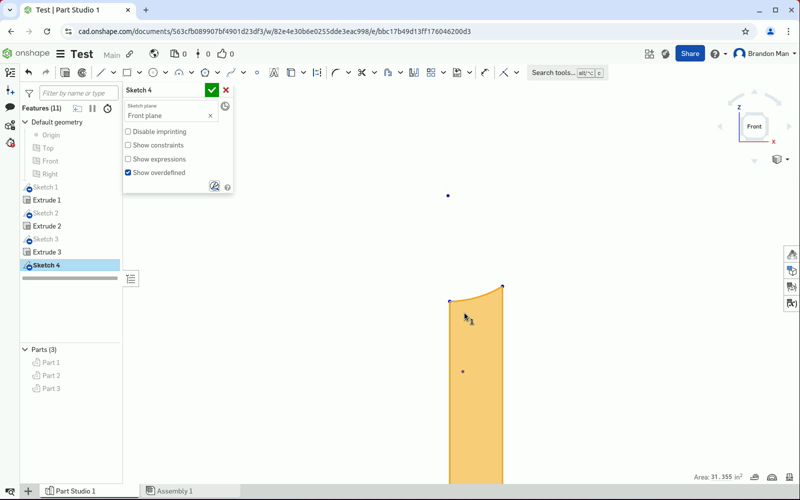
scroll(-6)
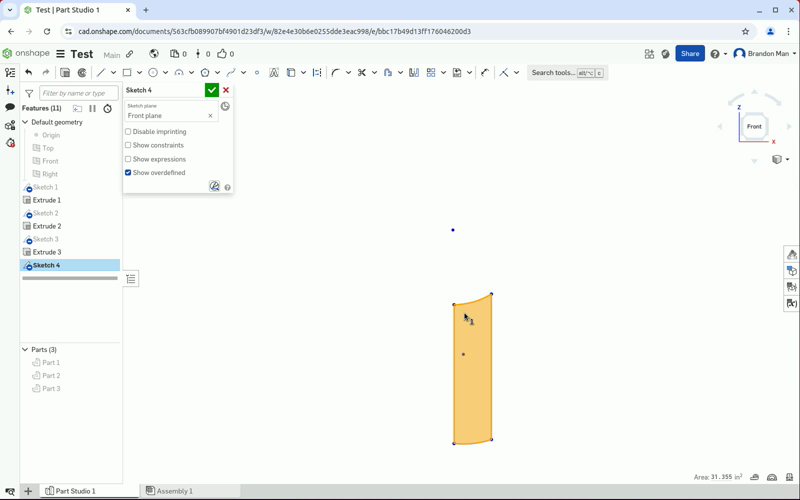
scroll(-6)
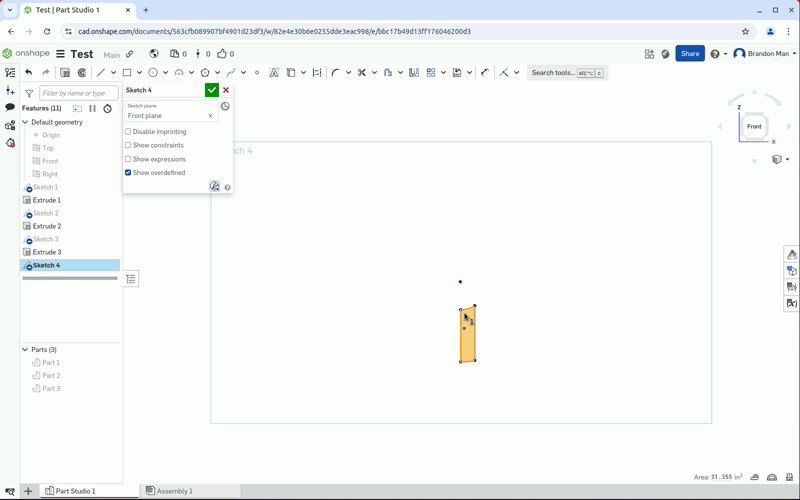
mouse_move(73, 352)
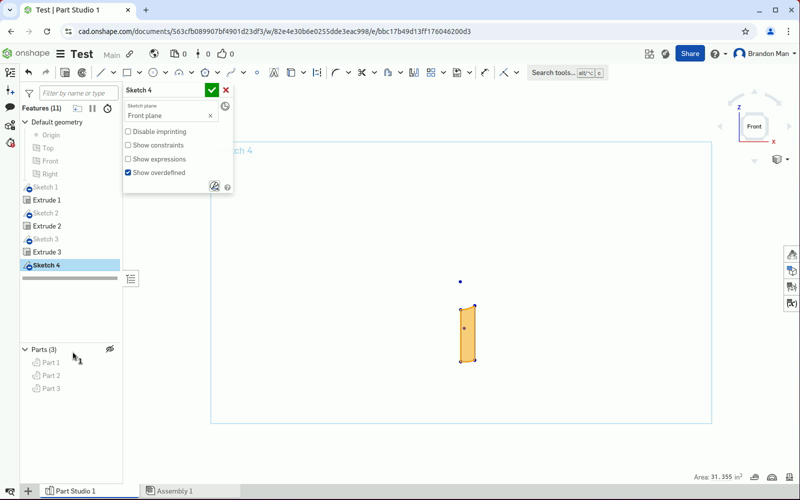
key(shift+y)
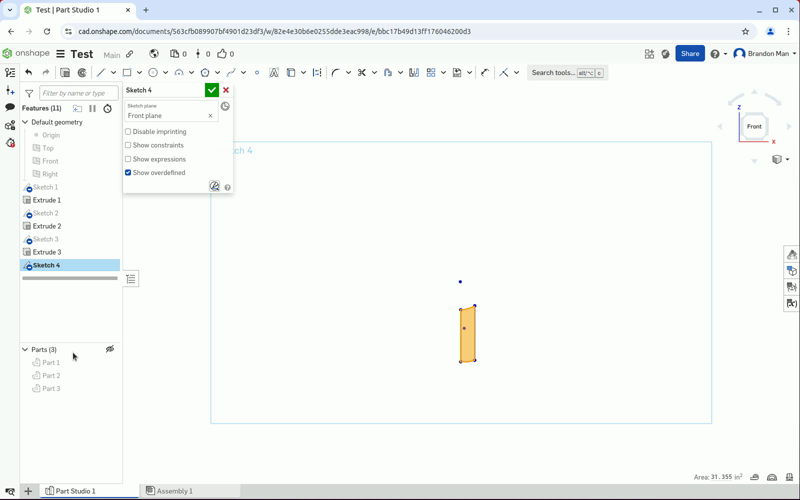
key(shift+e)
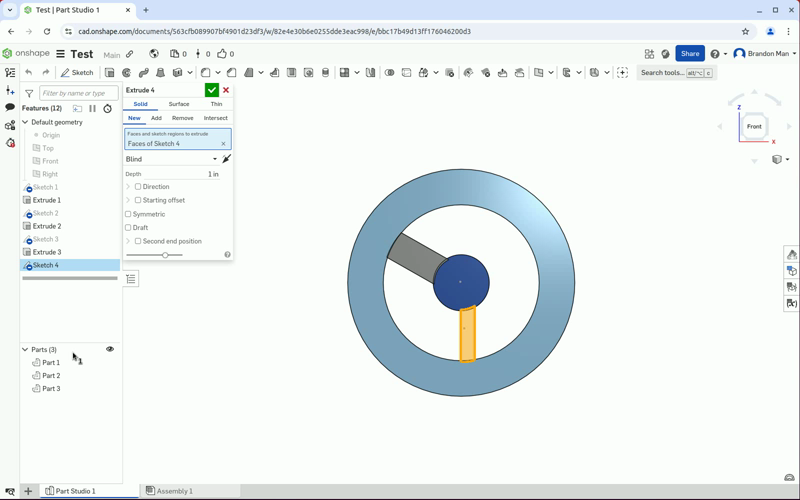
mouse_move(143, 106)
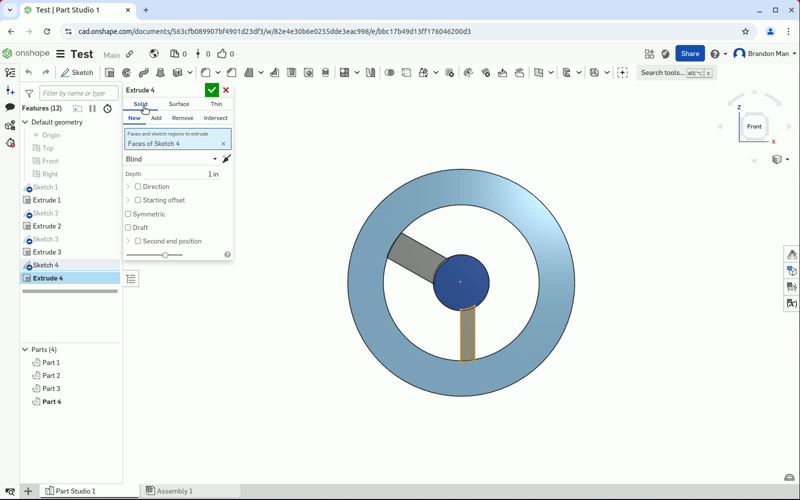
click(143, 106)
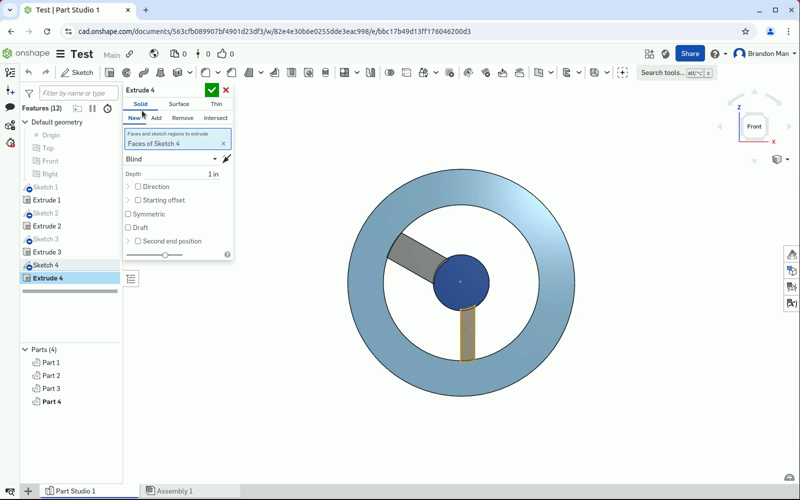
mouse_move(137, 120)
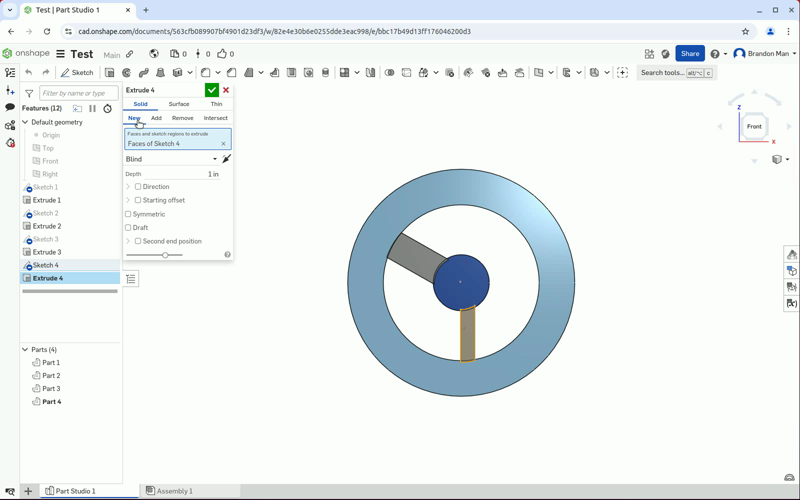
click(137, 120)
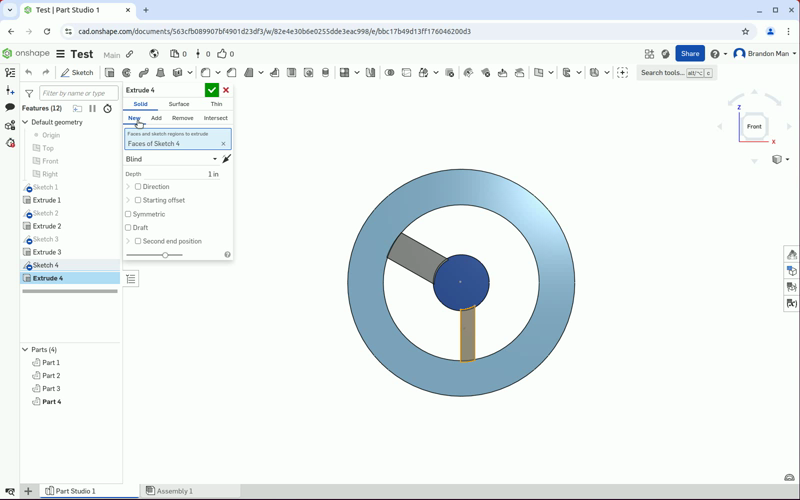
key(tab, 4)
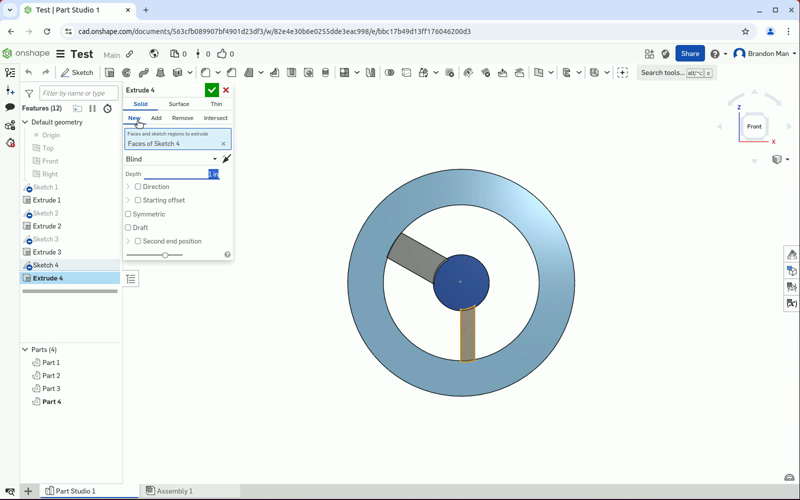
text(4.092)
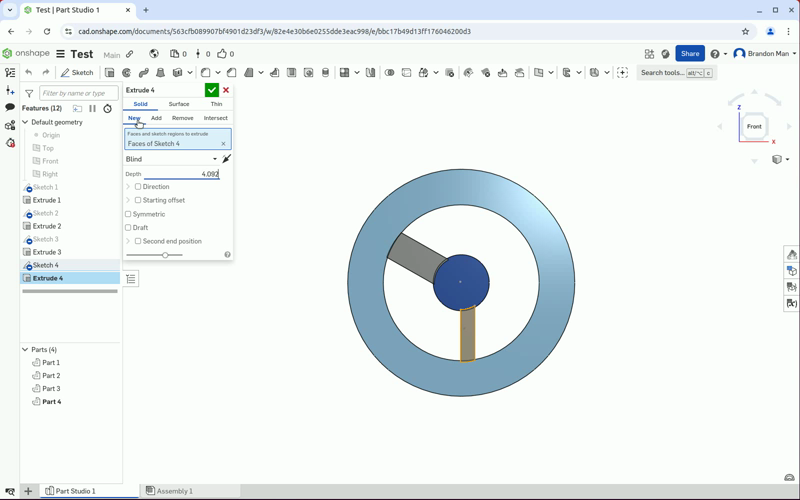
key(enter)
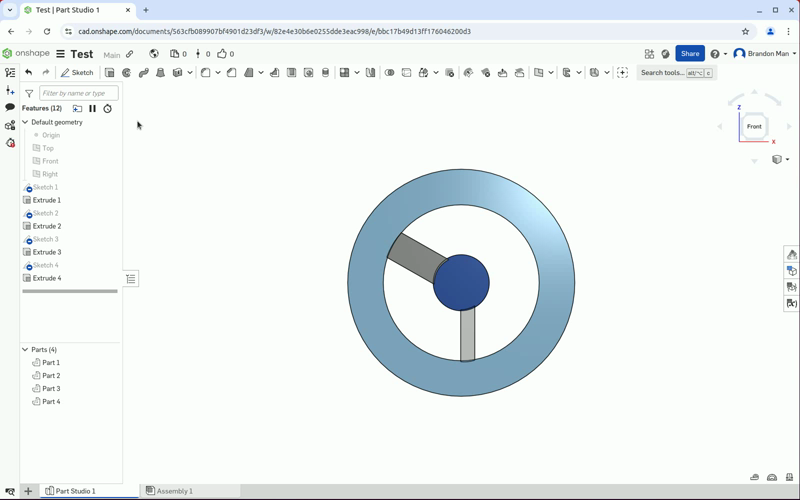
key(shift+h)
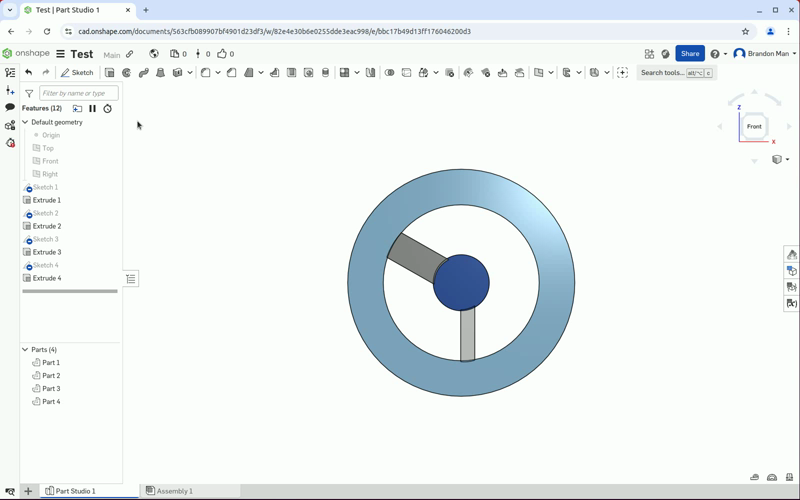
key(shift+h)
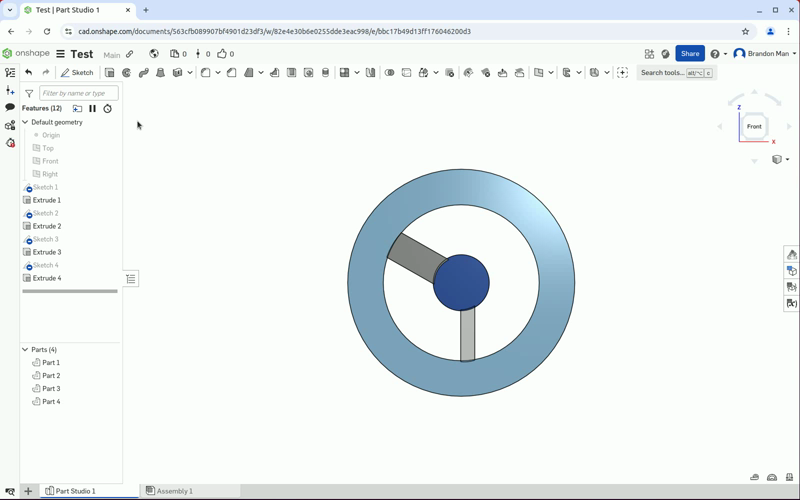
mouse_move(73, 189)
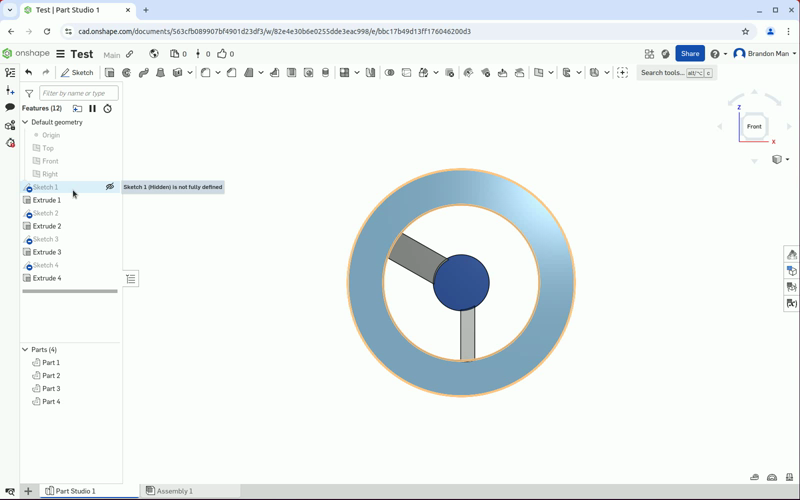
click(73, 189)
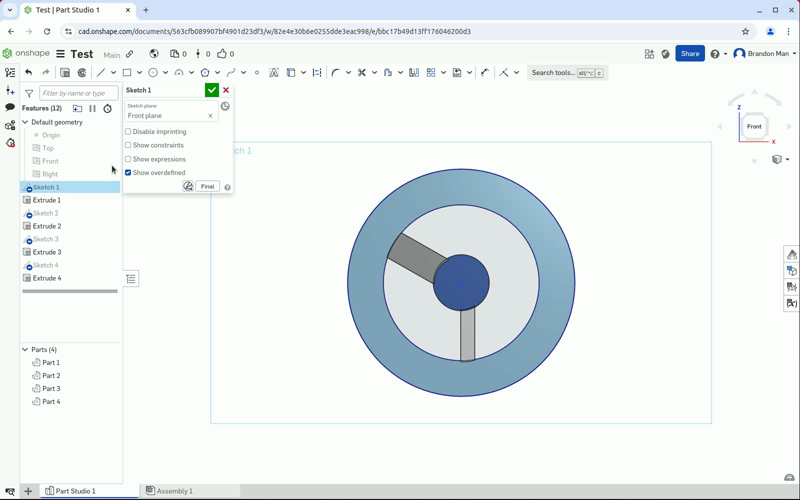
mouse_move(229, 92)
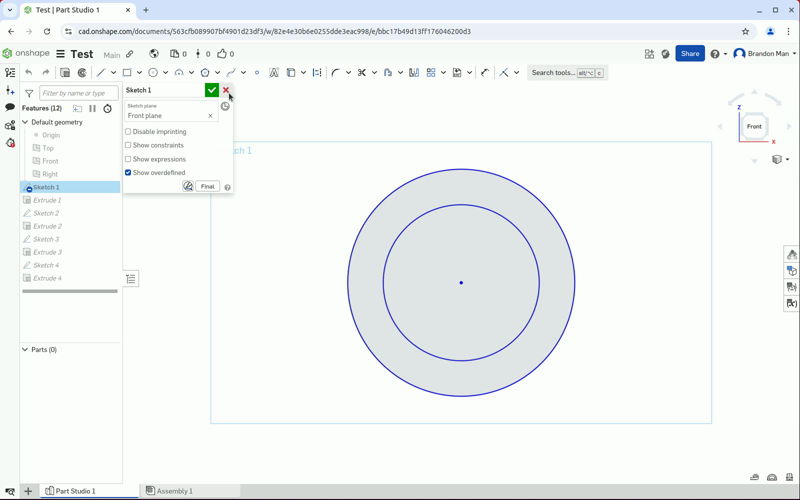
click(229, 92)
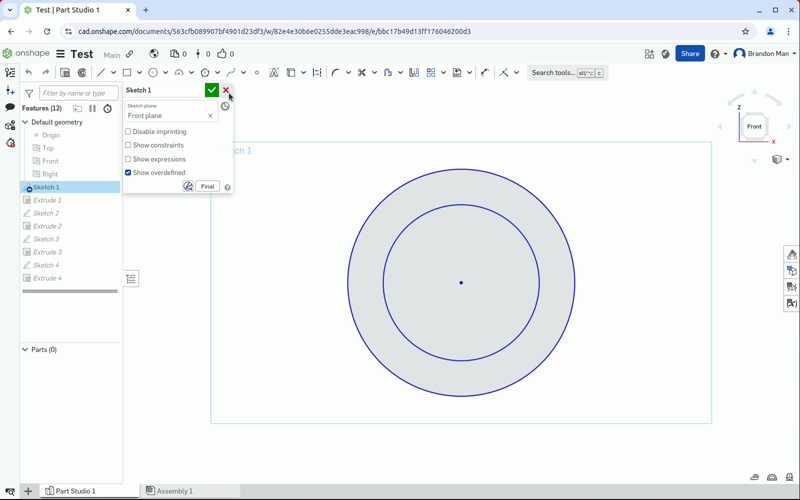
key(shift+s)
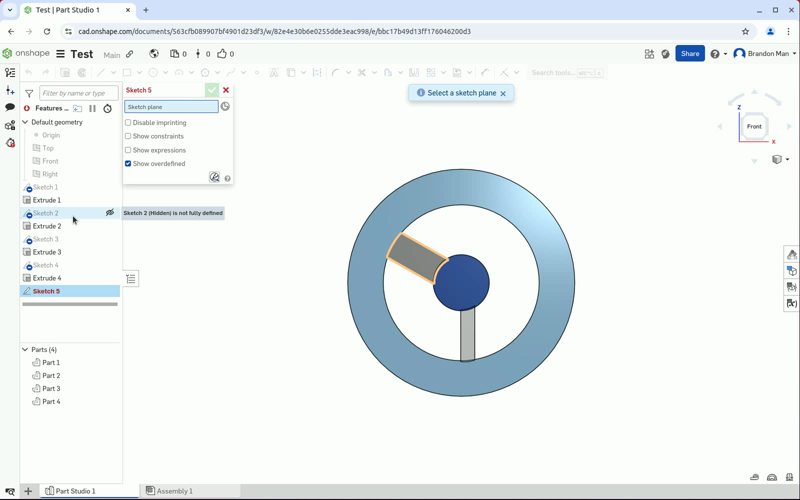
scroll(3)
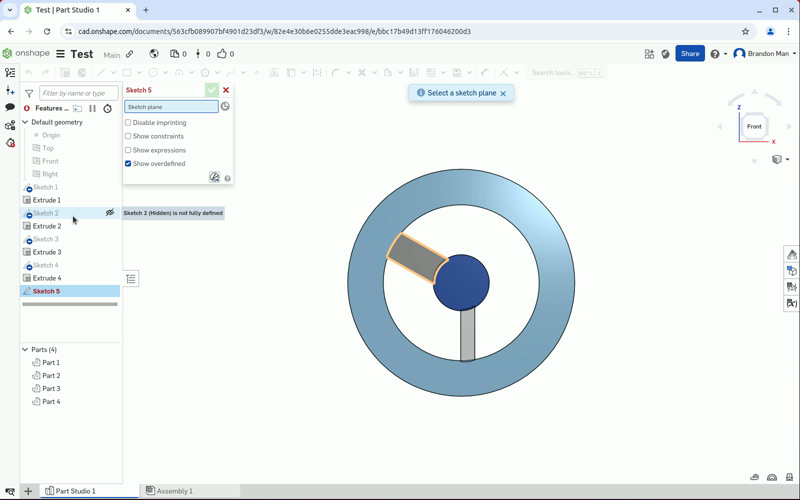
mouse_move(73, 163)
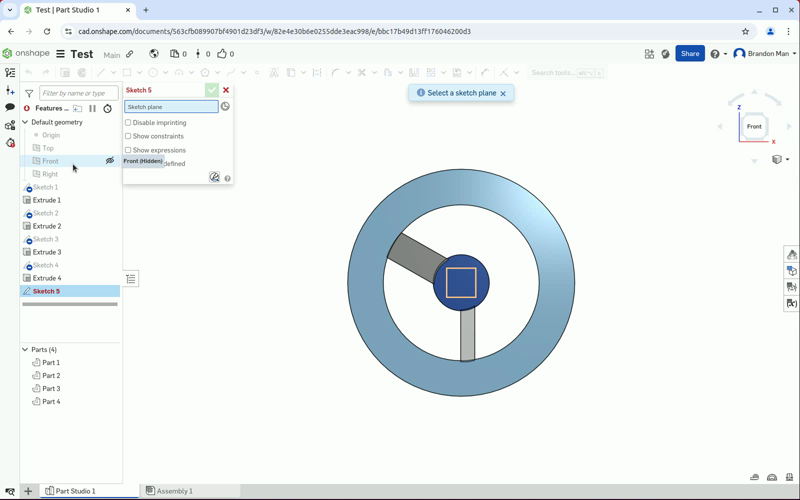
click(73, 163)
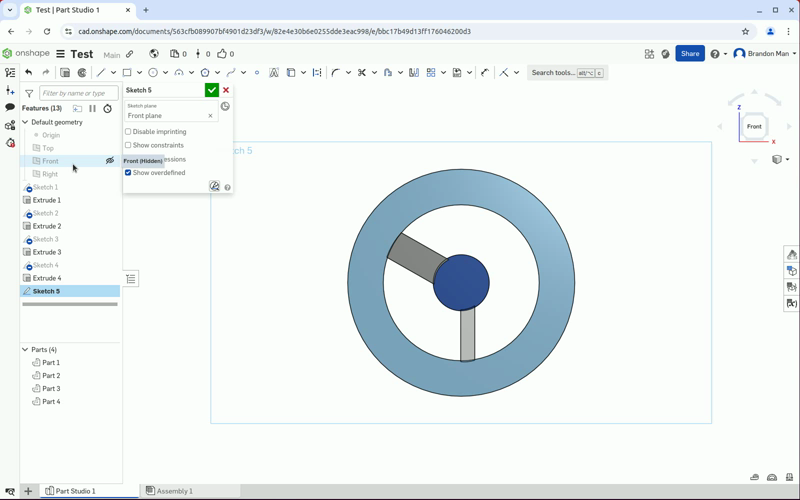
mouse_move(73, 352)
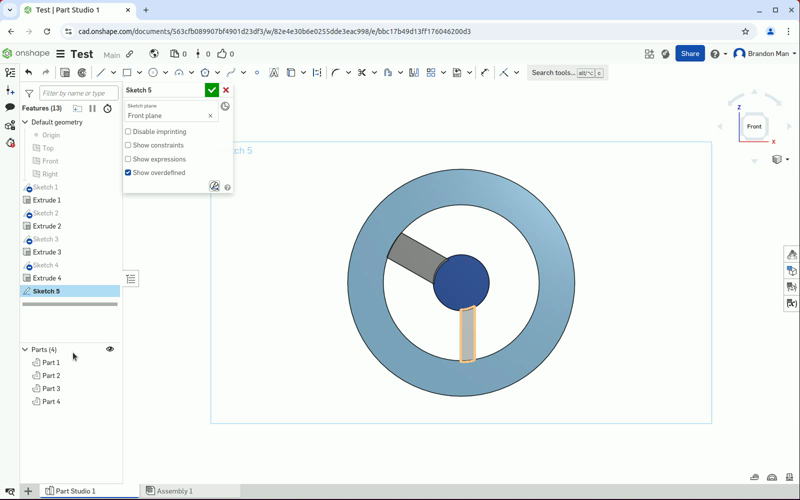
key(y)
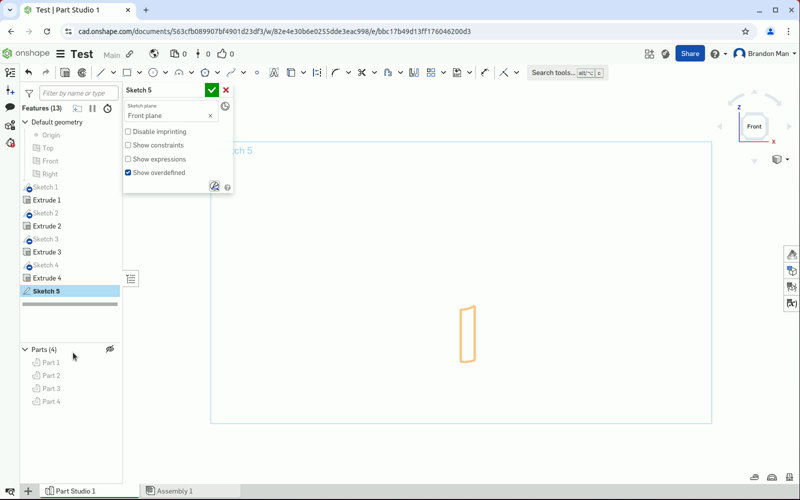
key(a)
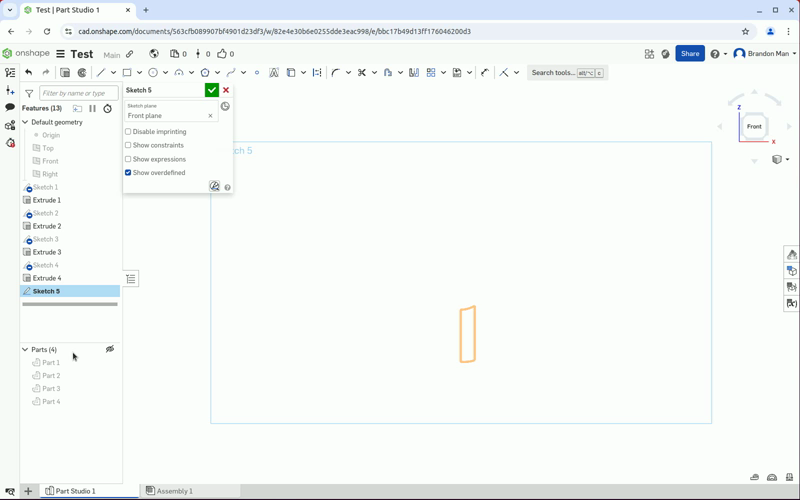
key_down(shift)
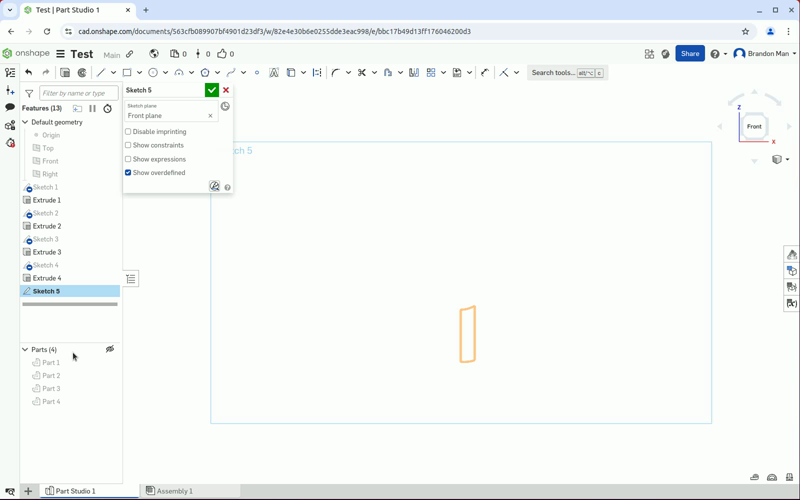
mouse_move(473, 259)
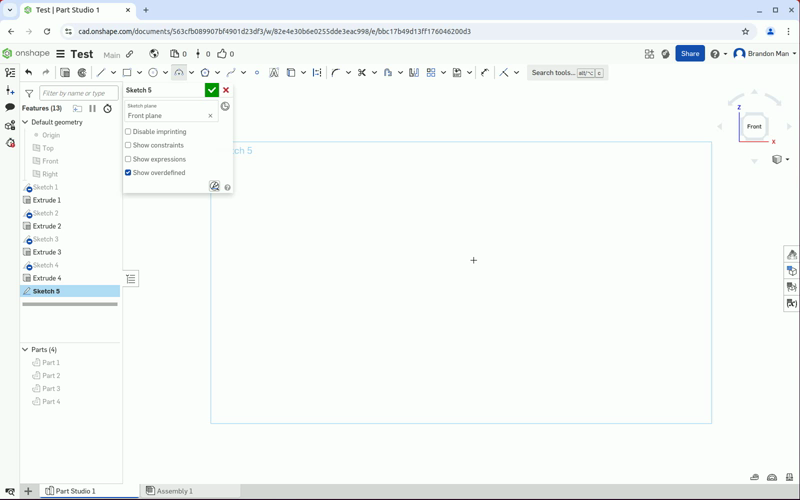
click(473, 259)
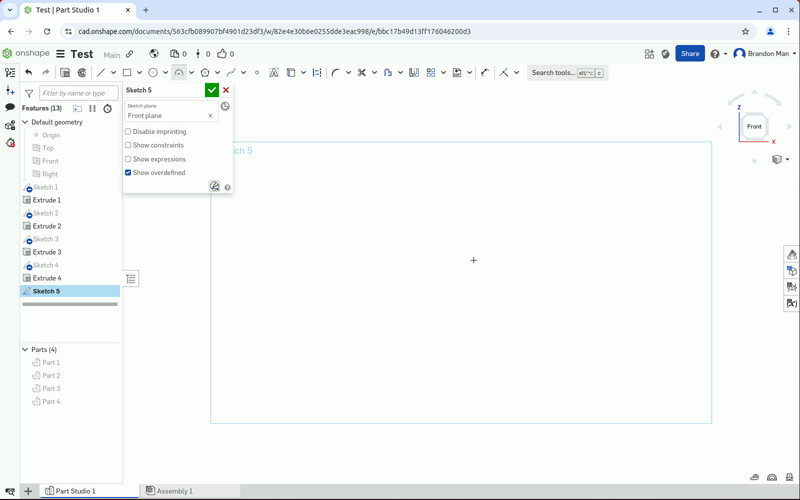
key_up(shift)
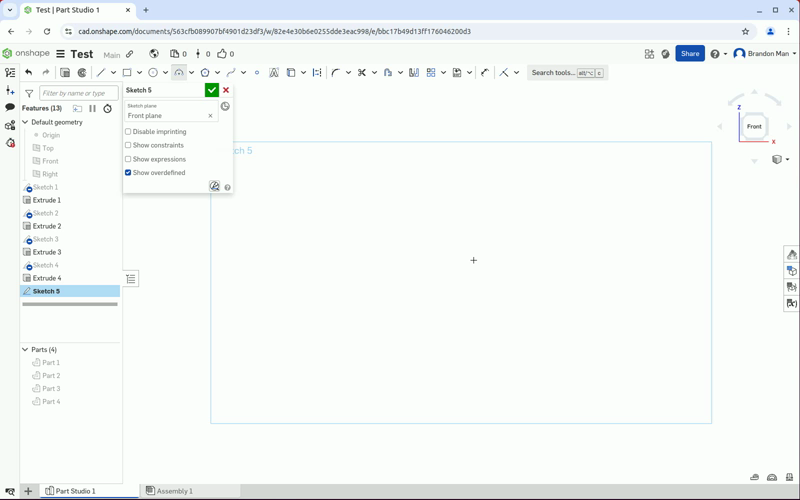
key_down(shift)
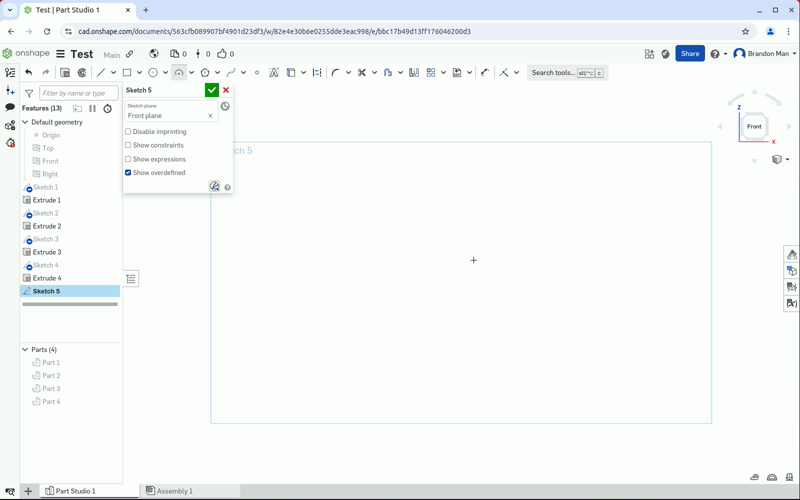
mouse_move(487, 284)
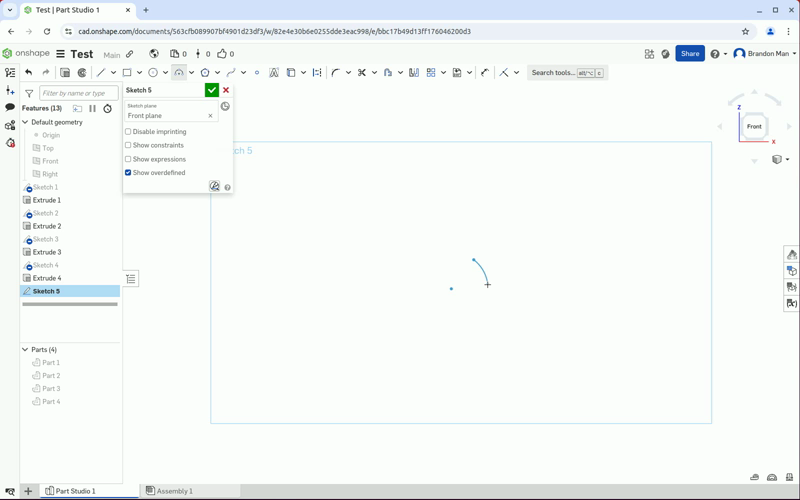
click(487, 284)
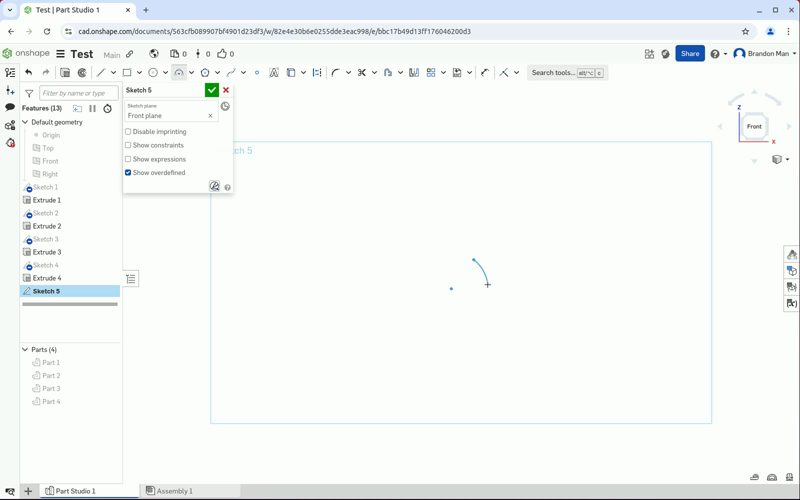
mouse_move(484, 269)
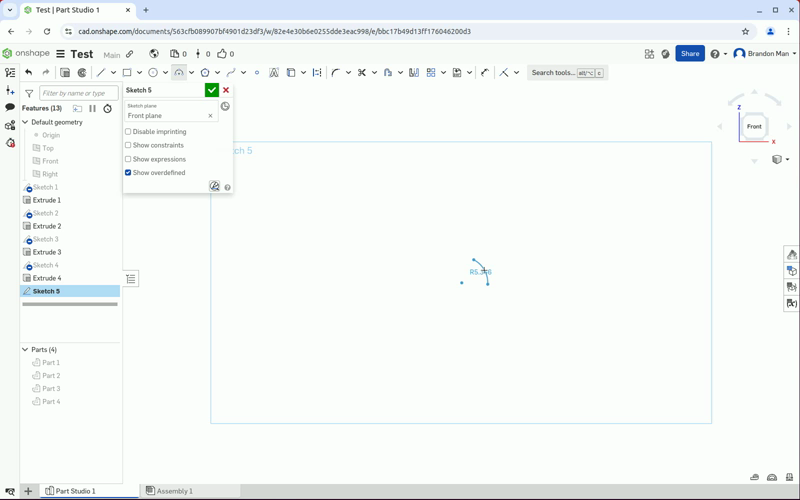
click(484, 269)
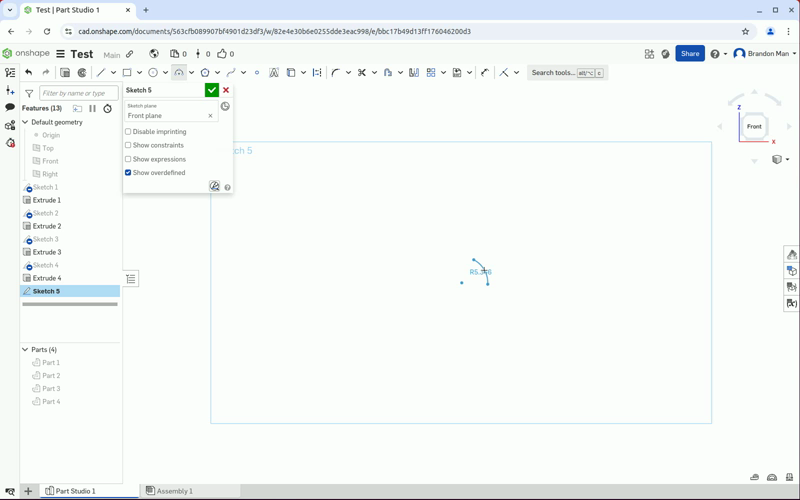
key_up(shift)
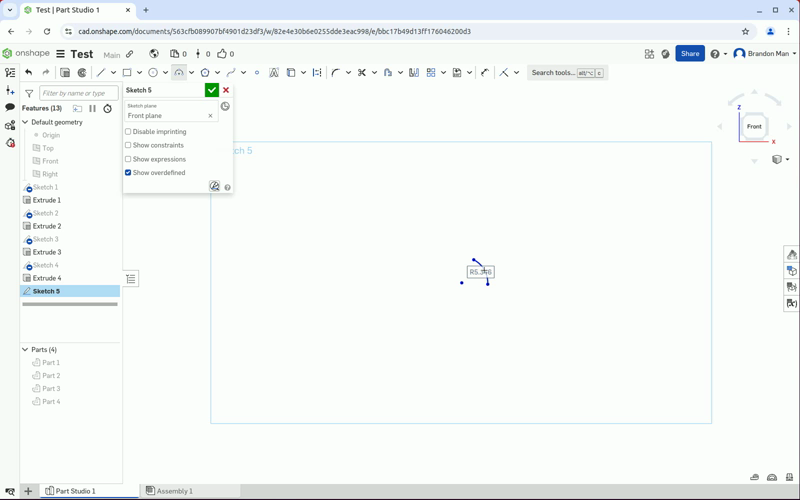
key(esc)
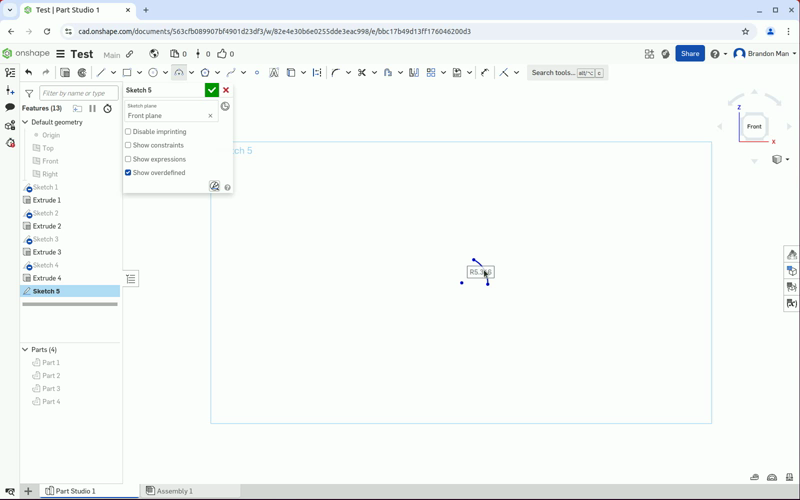
key(l)
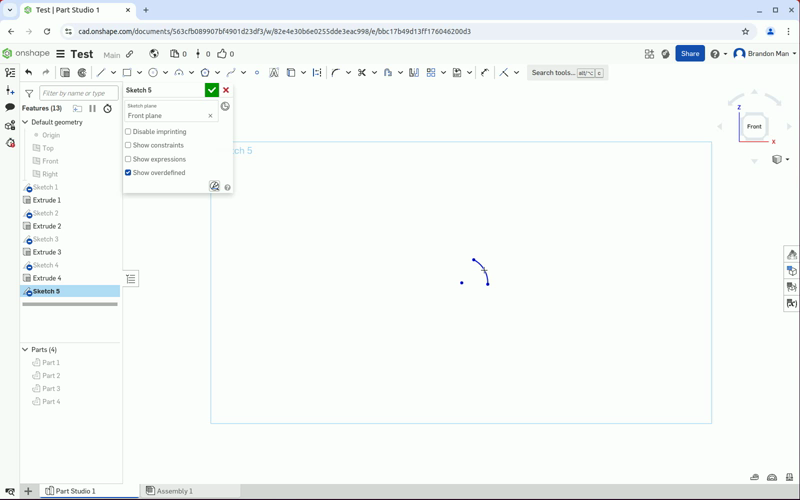
mouse_move(487, 284)
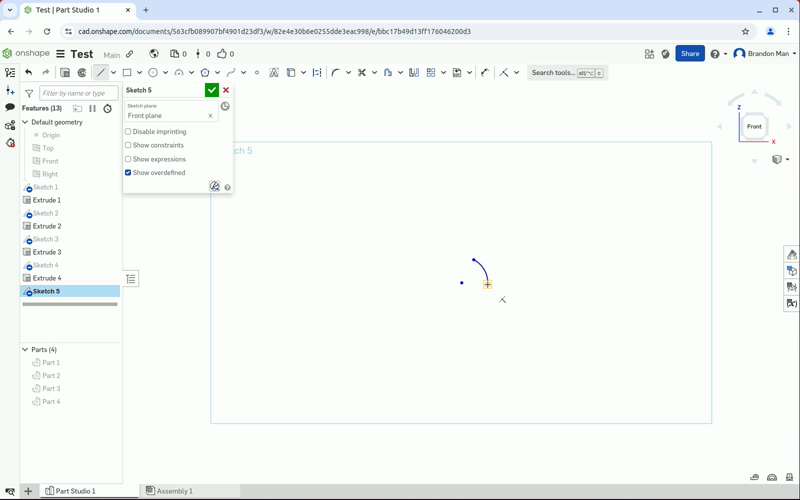
click(487, 284)
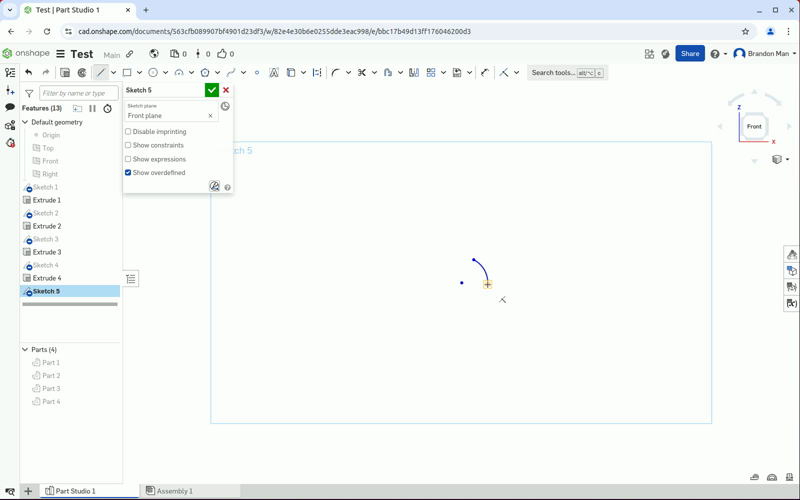
key_down(shift)
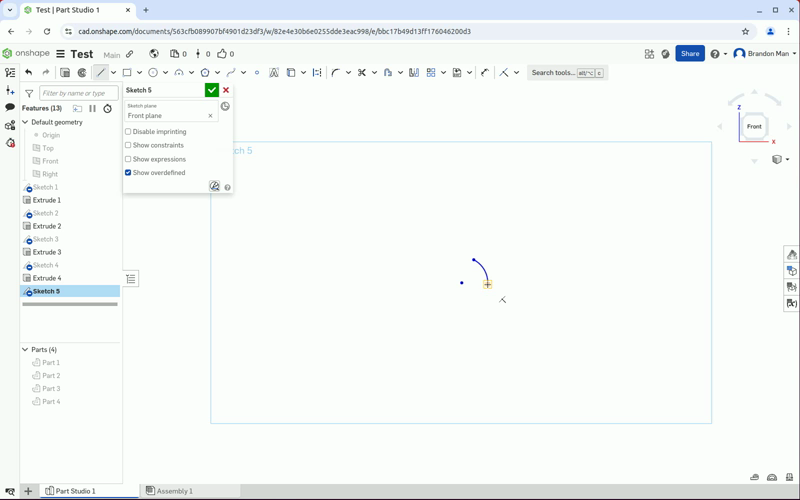
mouse_move(517, 284)
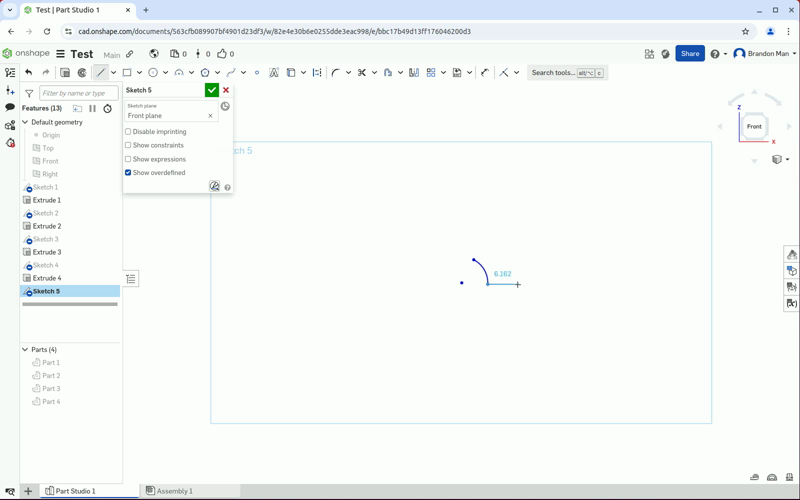
mouse_move(535, 256)
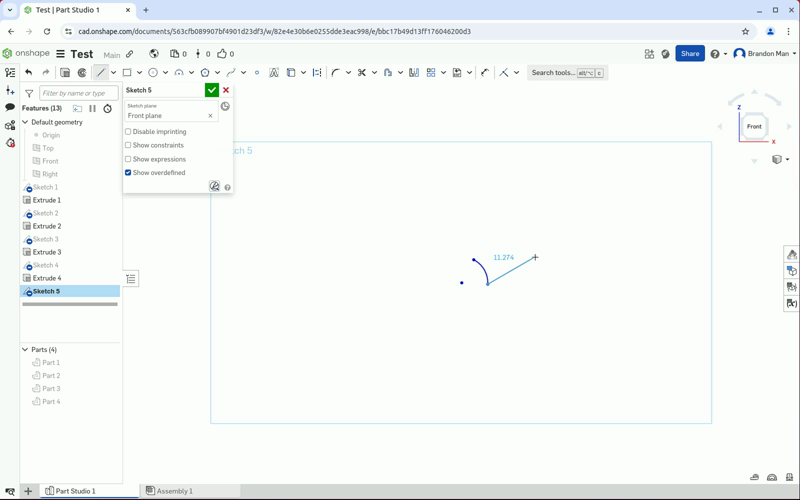
click(535, 256)
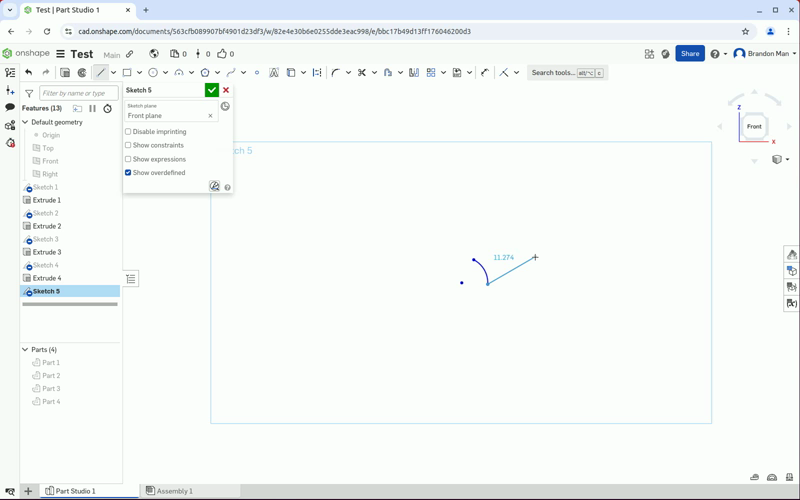
key_up(shift)
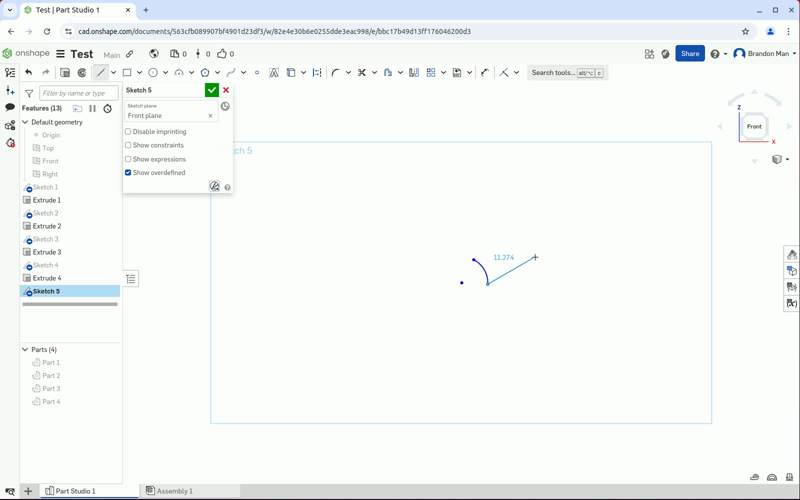
key(esc)
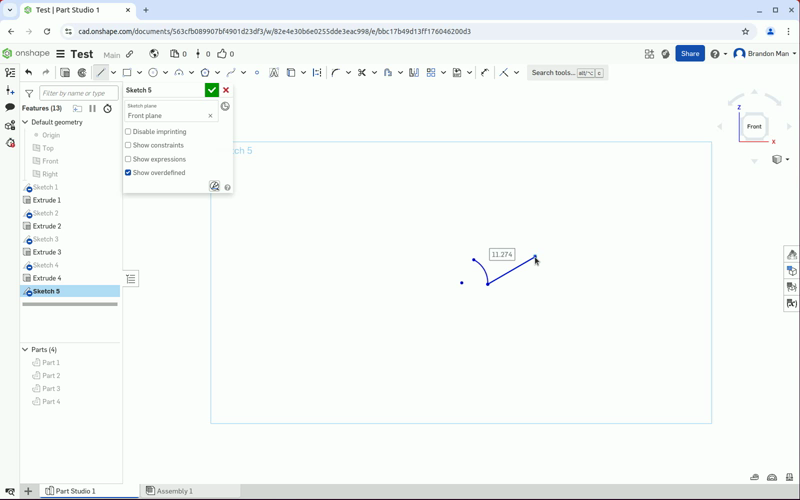
key(a)
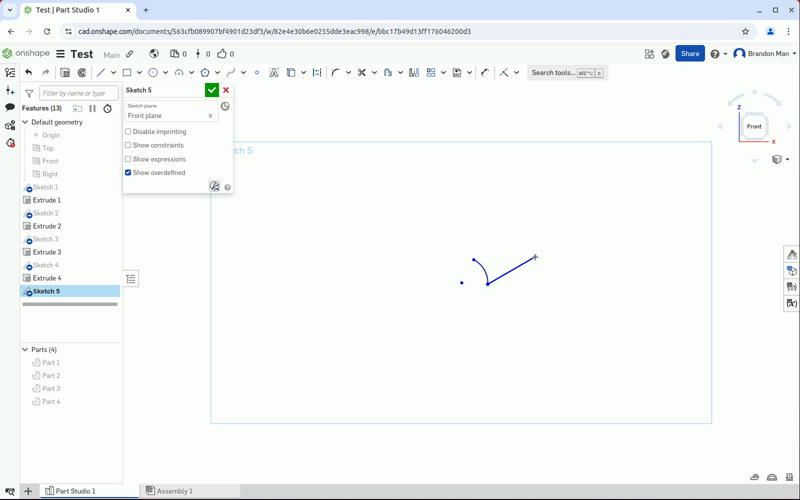
mouse_move(535, 256)
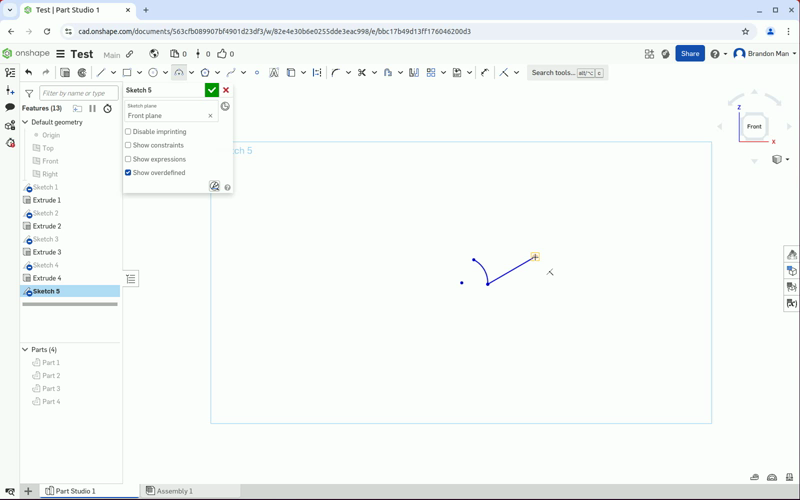
click(535, 256)
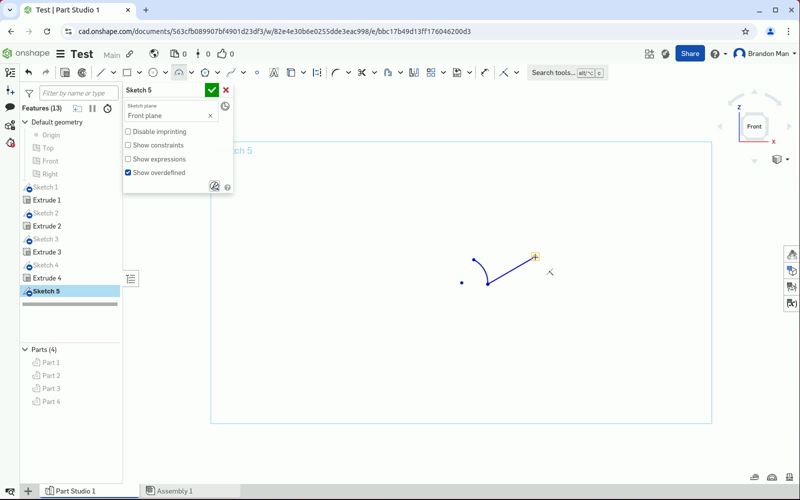
key_down(shift)
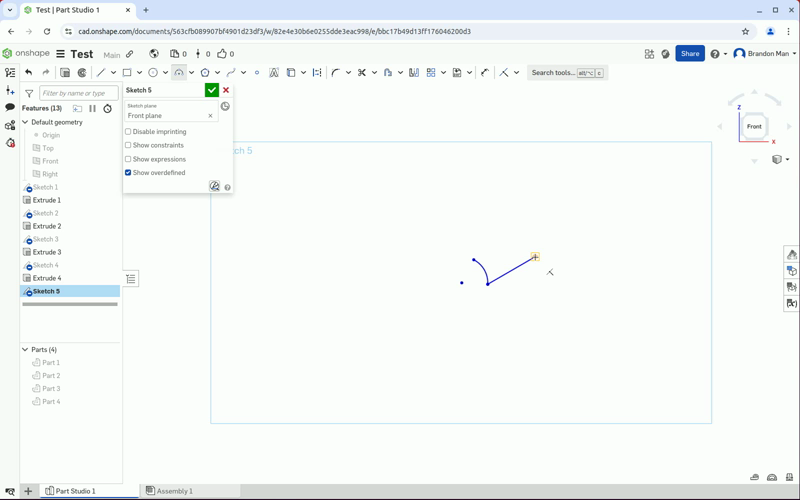
mouse_move(520, 232)
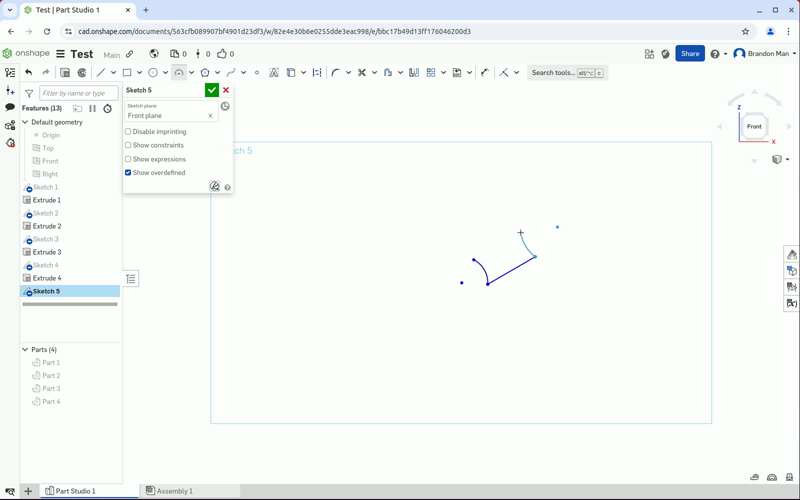
click(520, 232)
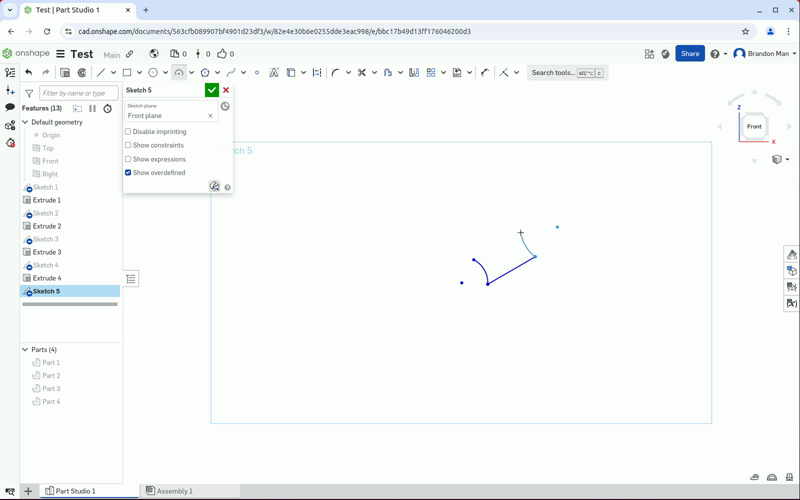
mouse_move(529, 243)
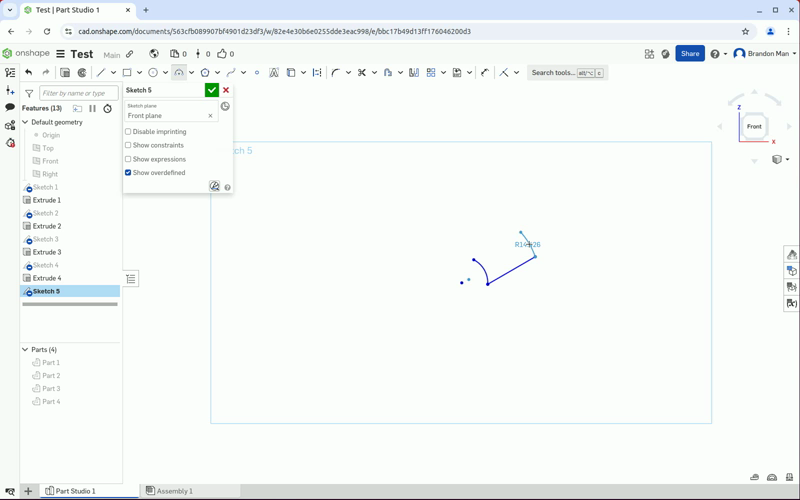
click(529, 243)
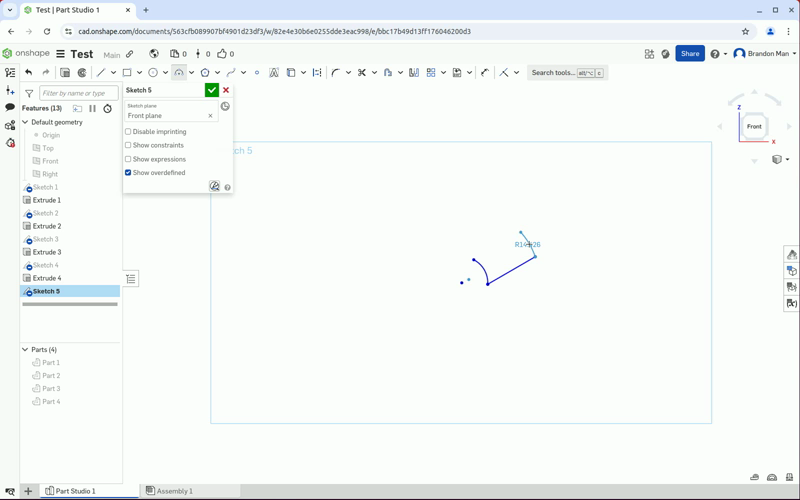
key_up(shift)
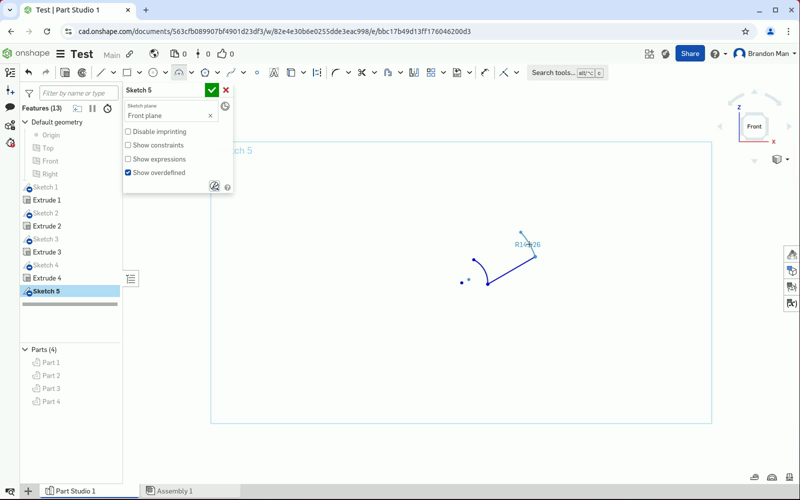
key(esc)
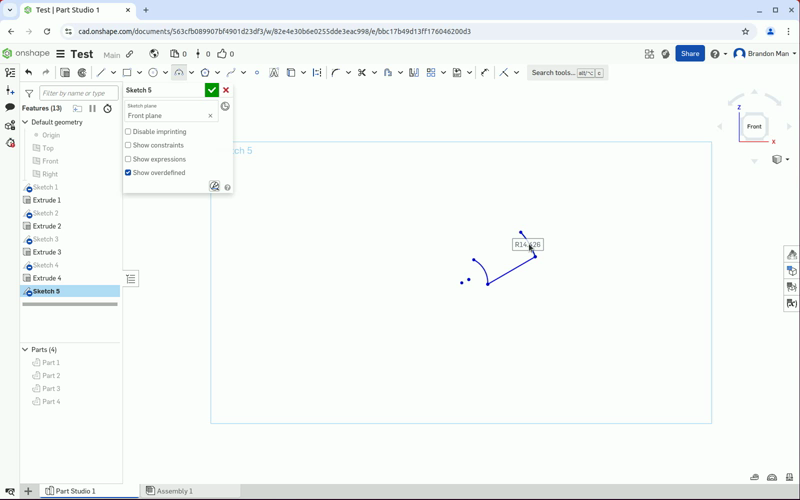
key(l)
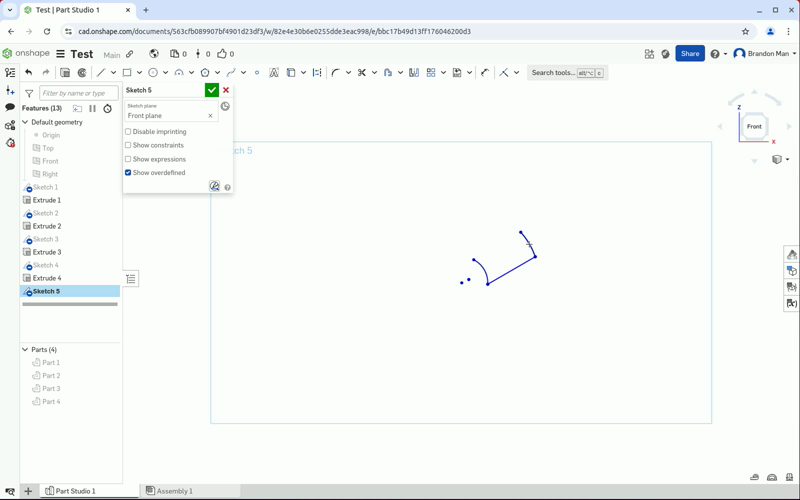
mouse_move(520, 232)
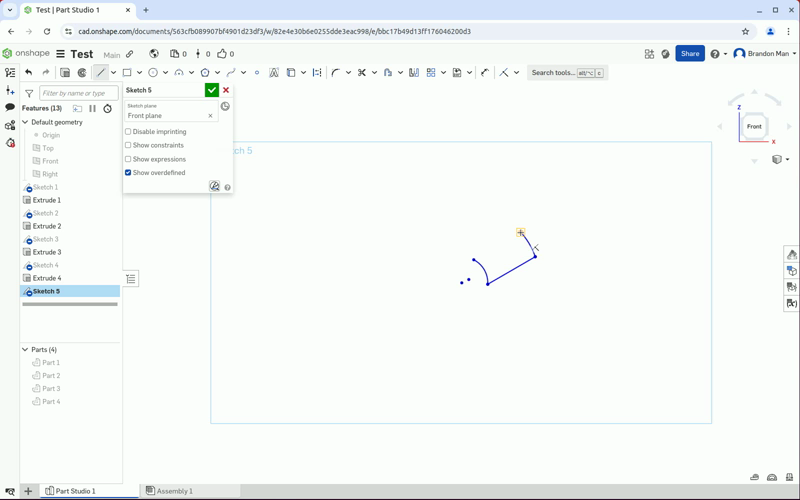
click(520, 232)
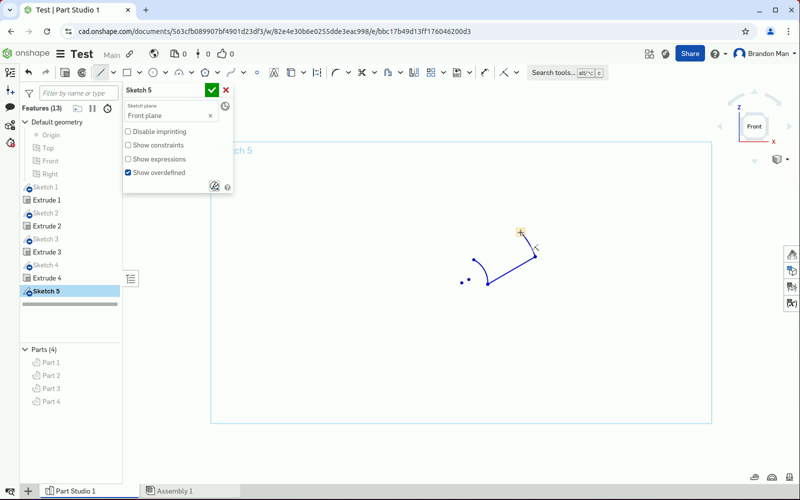
mouse_move(550, 232)
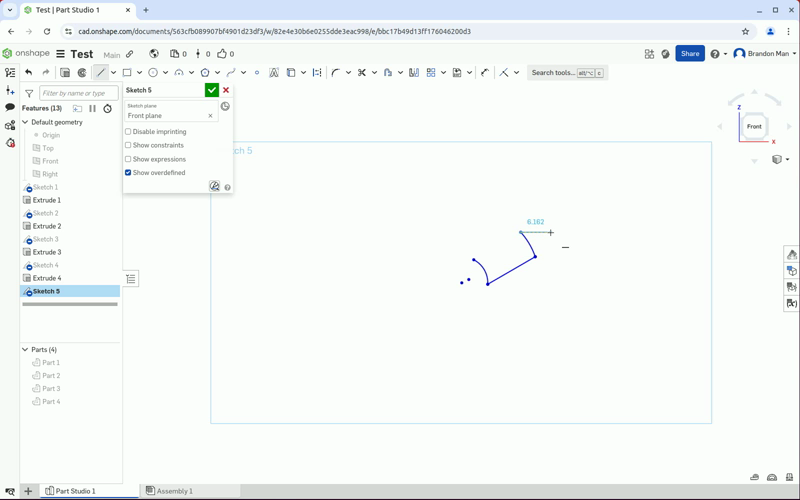
key_down(shift)
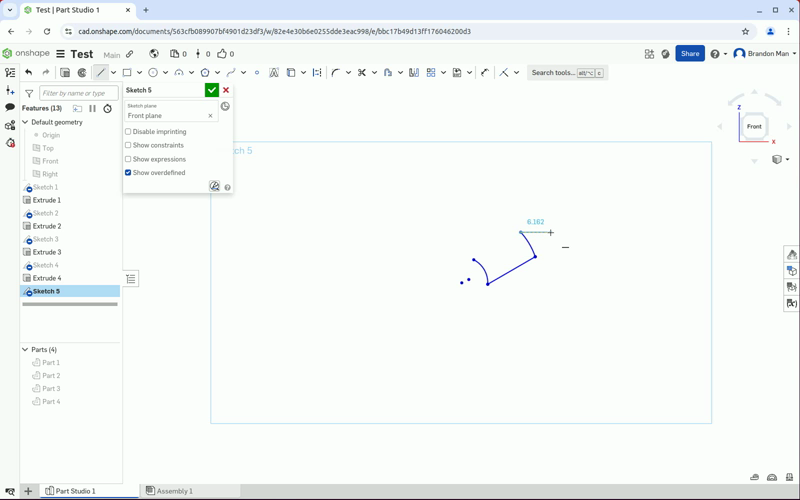
mouse_move(473, 259)
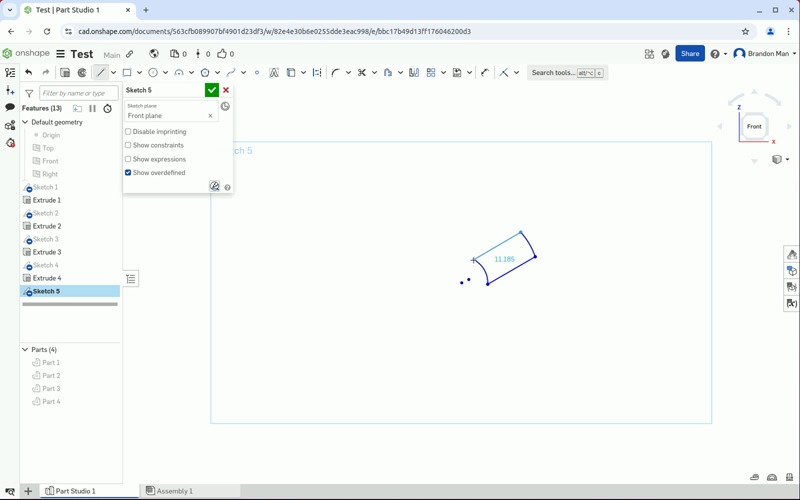
key_up(shift)
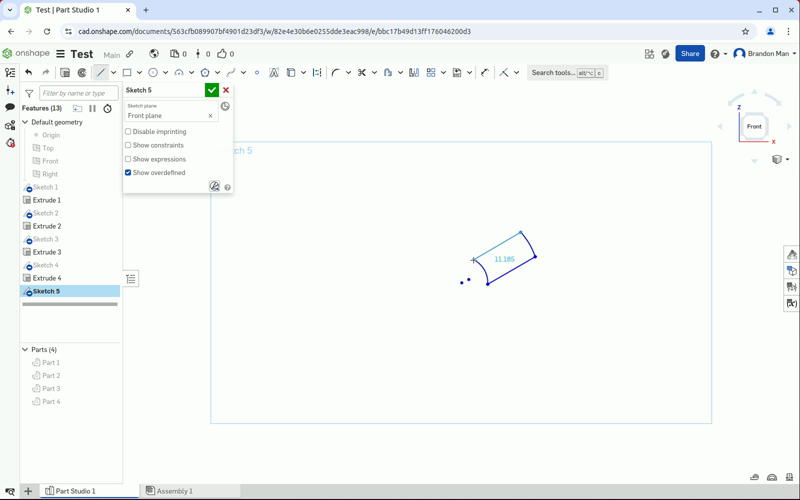
click(473, 259)
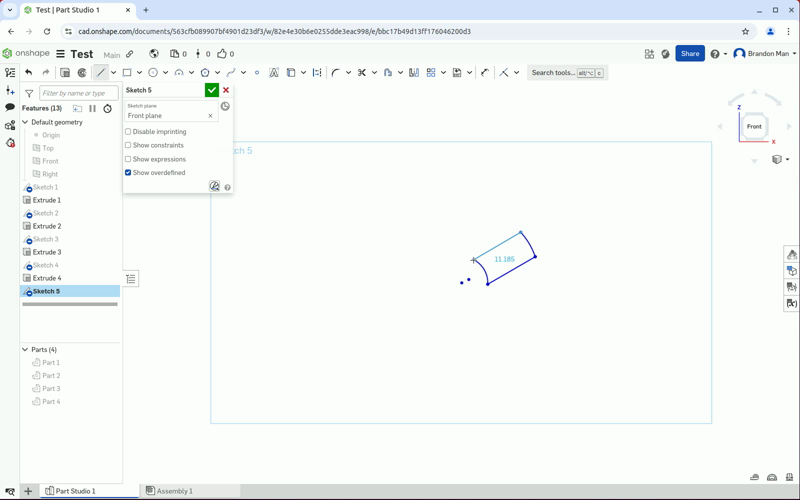
key(esc)
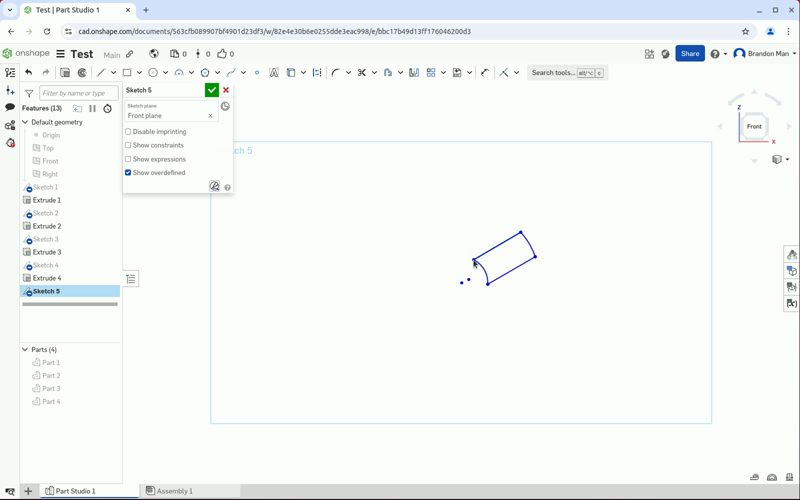
mouse_move(523, 237)
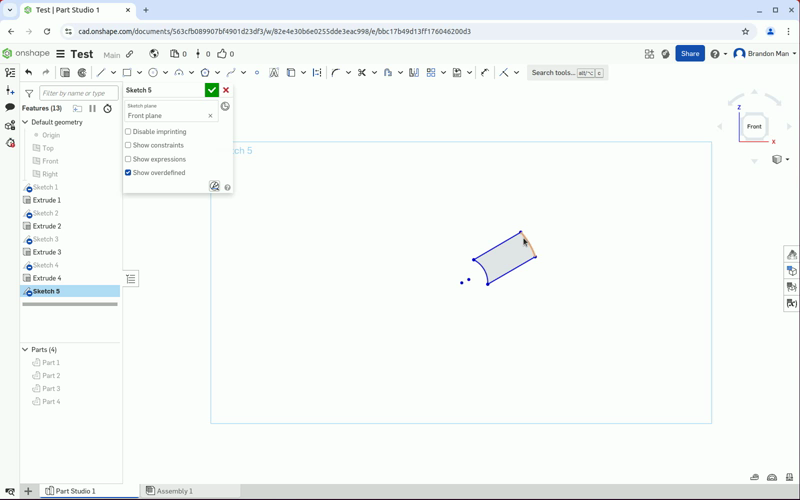
scroll(6)
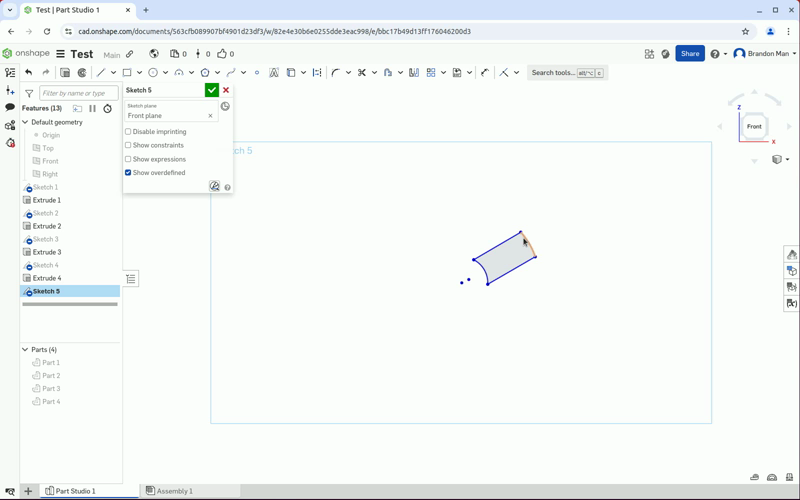
scroll(6)
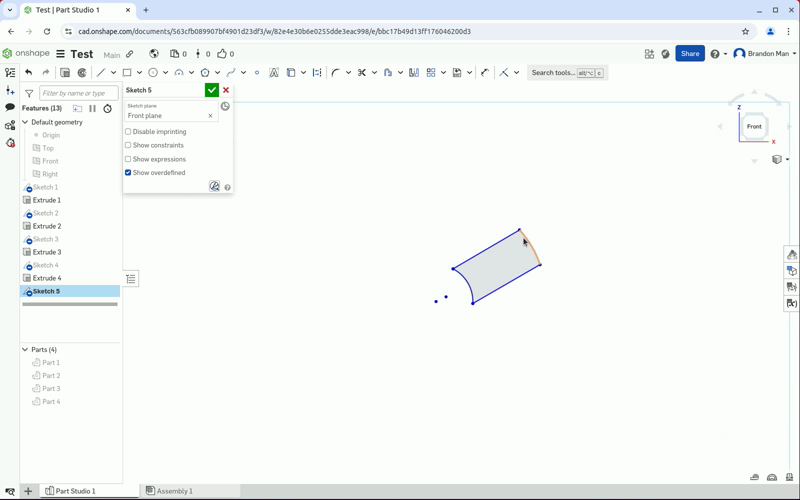
scroll(6)
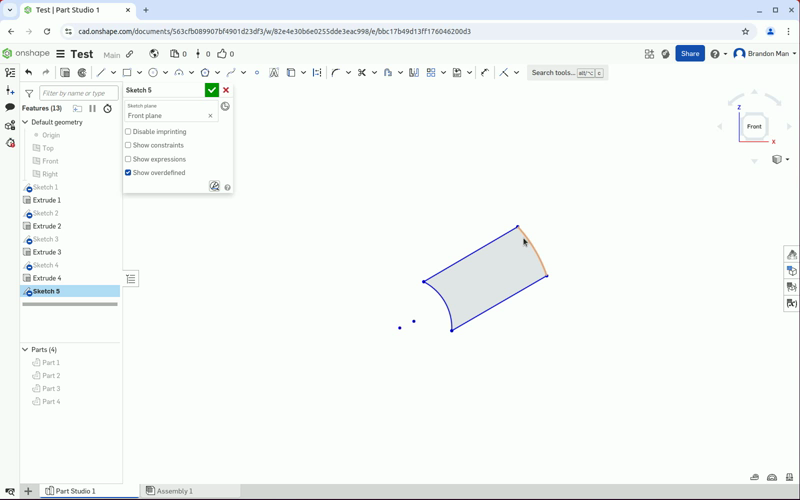
scroll(6)
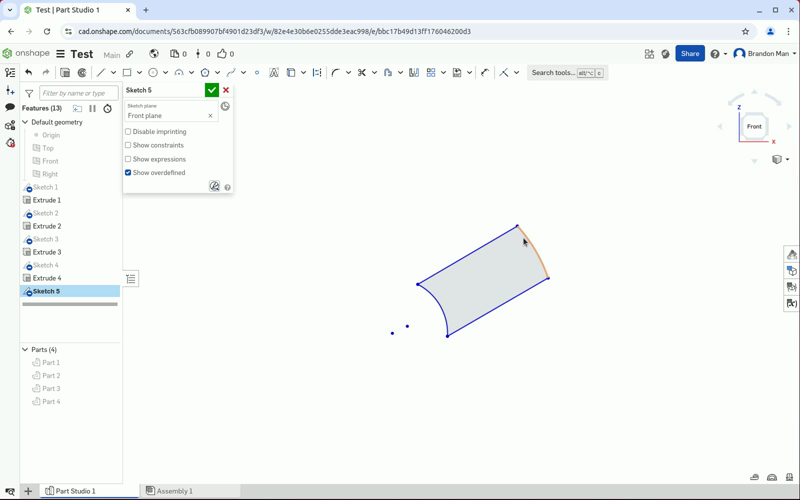
scroll(6)
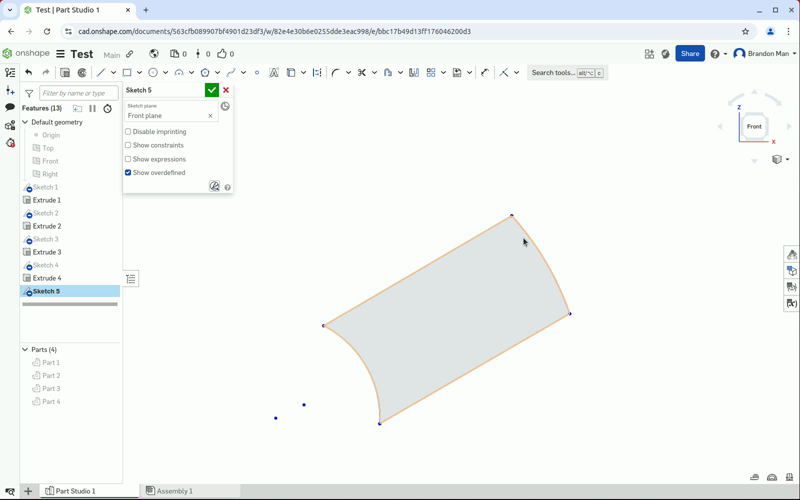
scroll(6)
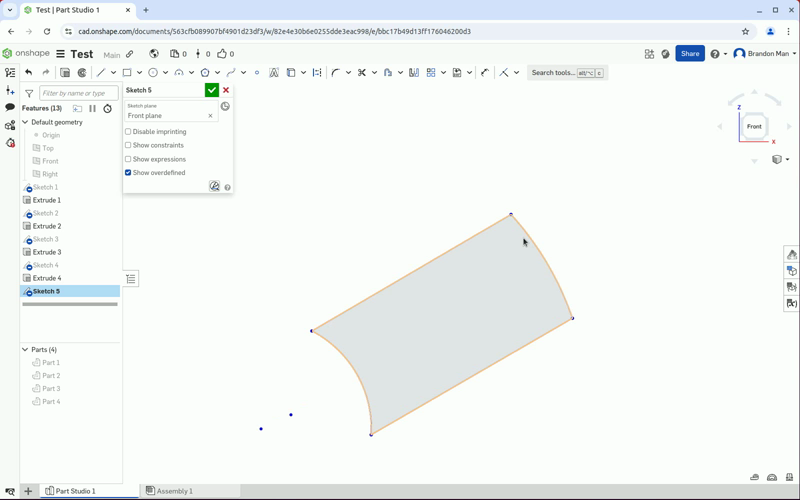
scroll(6)
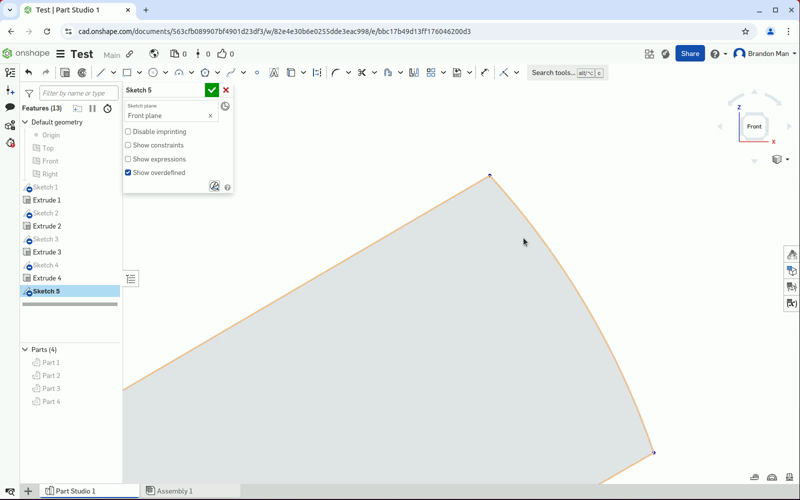
click(523, 237)
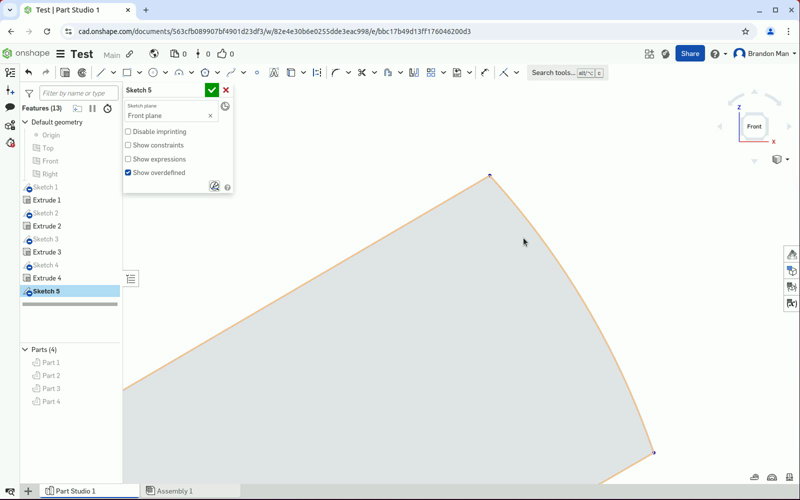
scroll(-6)
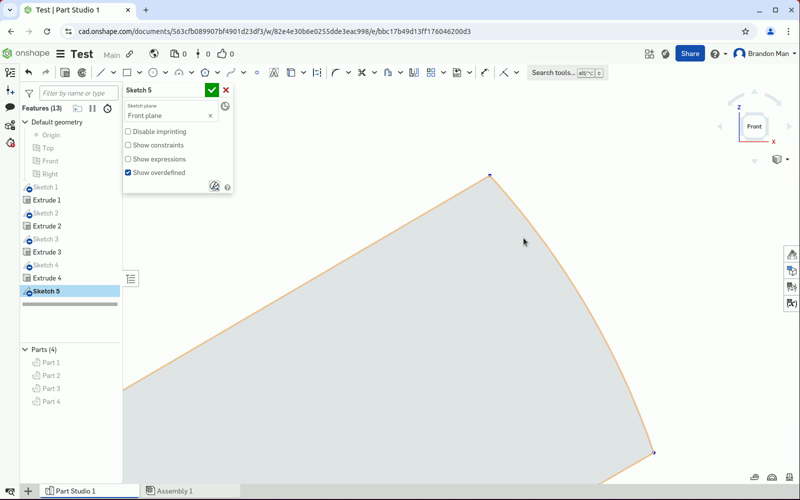
scroll(-6)
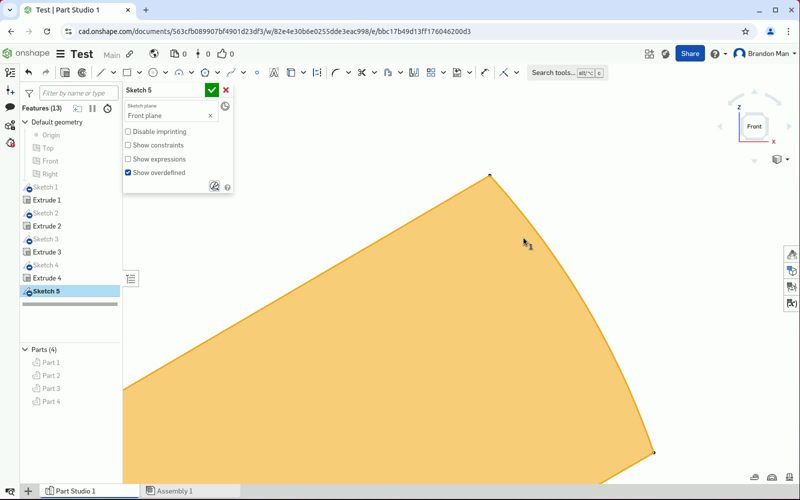
scroll(-6)
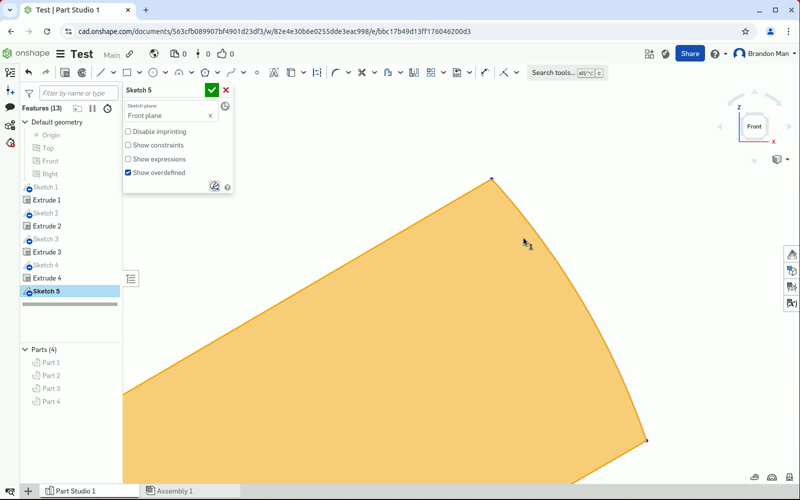
scroll(-6)
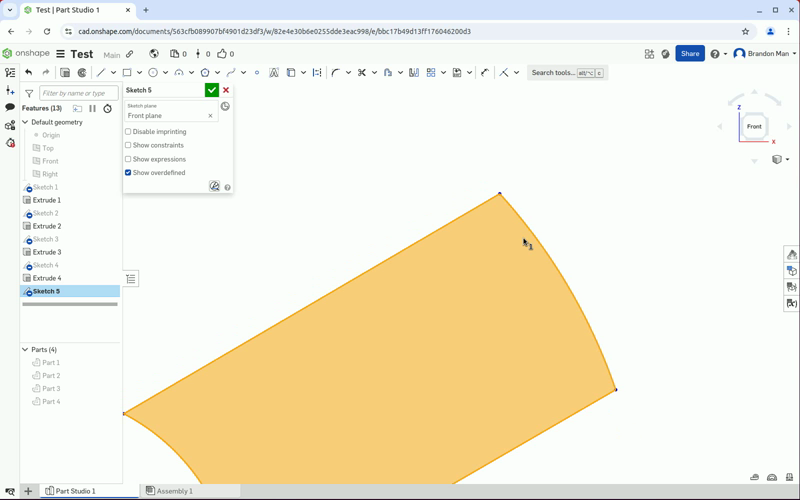
scroll(-6)
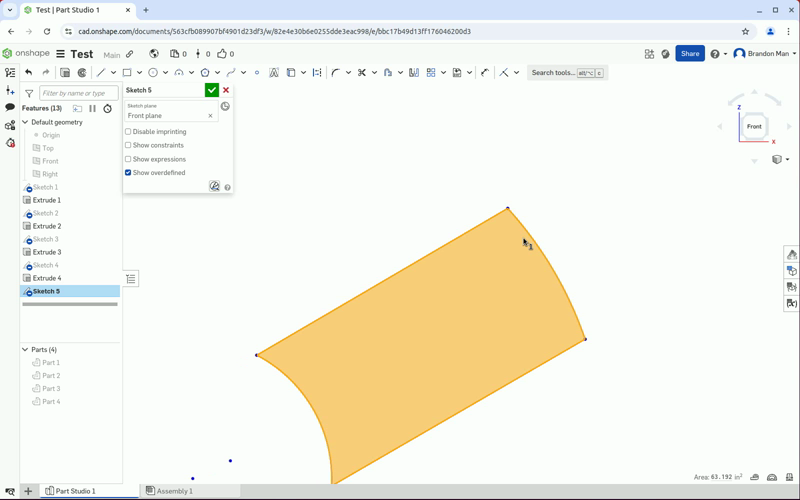
scroll(-6)
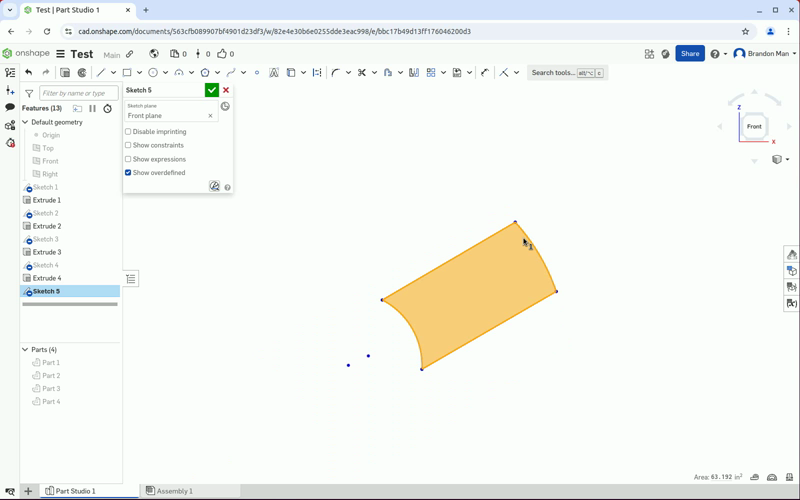
scroll(-6)
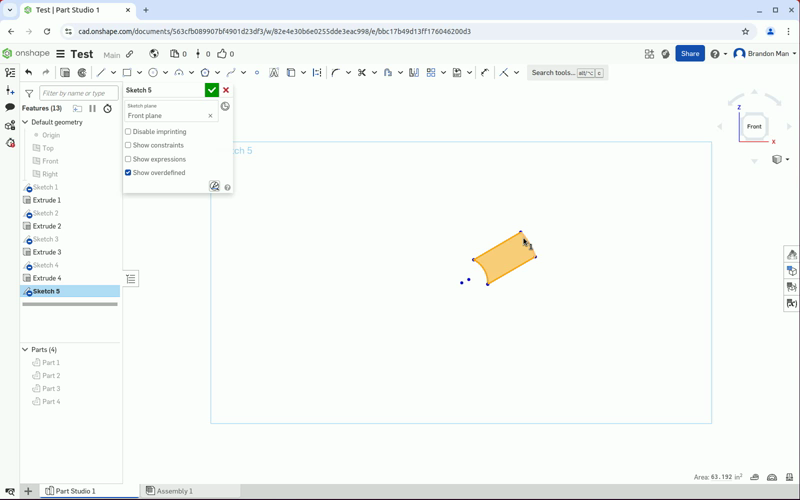
mouse_move(73, 352)
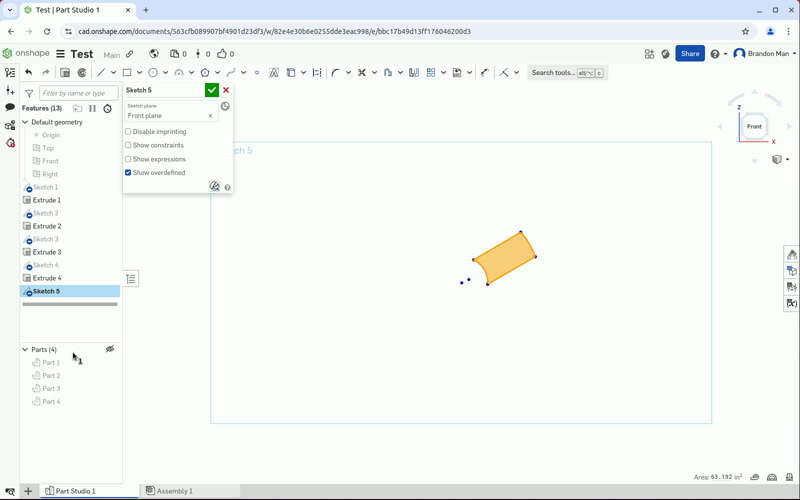
key(shift+y)
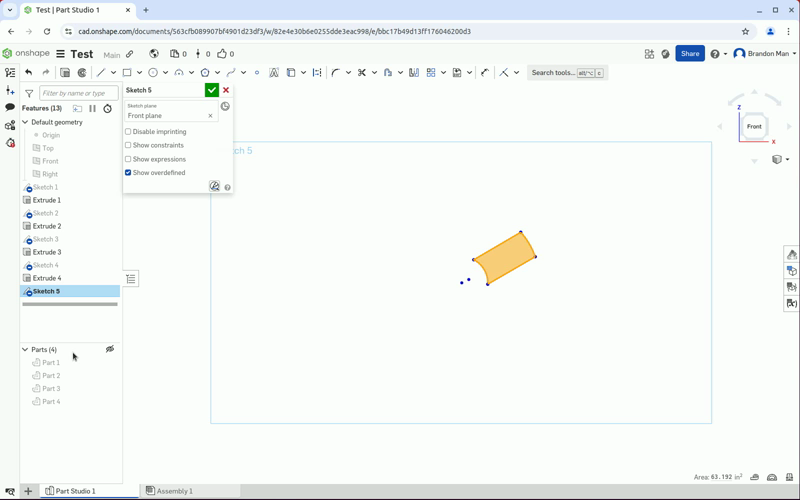
key(shift+e)
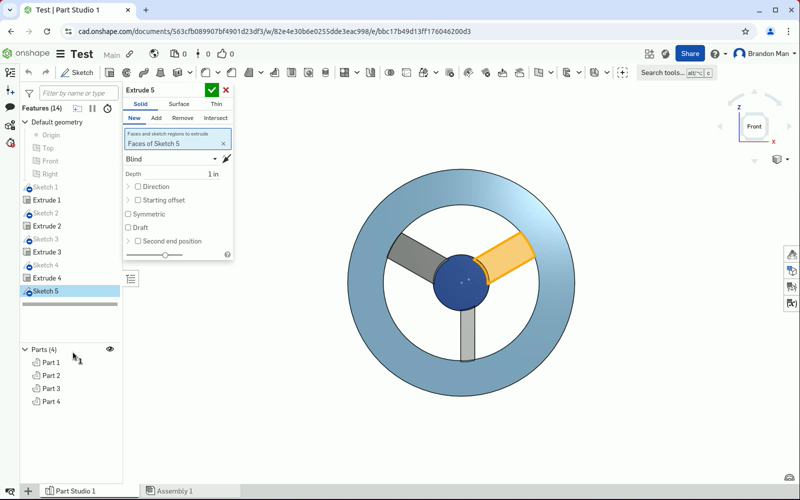
mouse_move(143, 106)
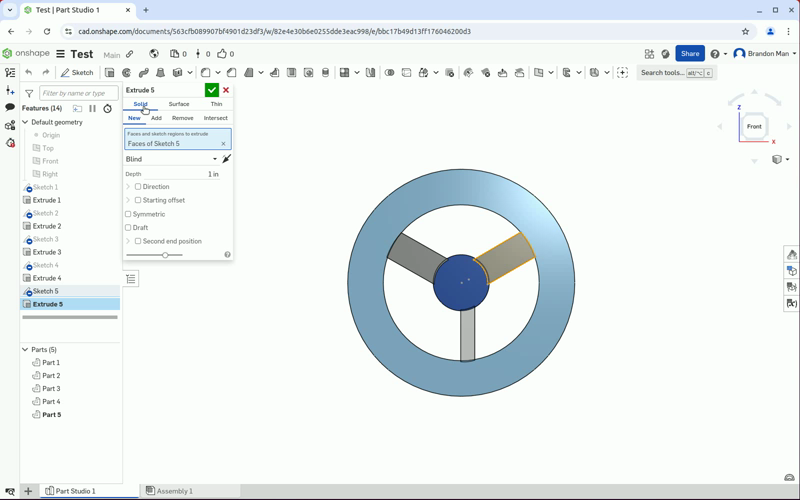
click(143, 106)
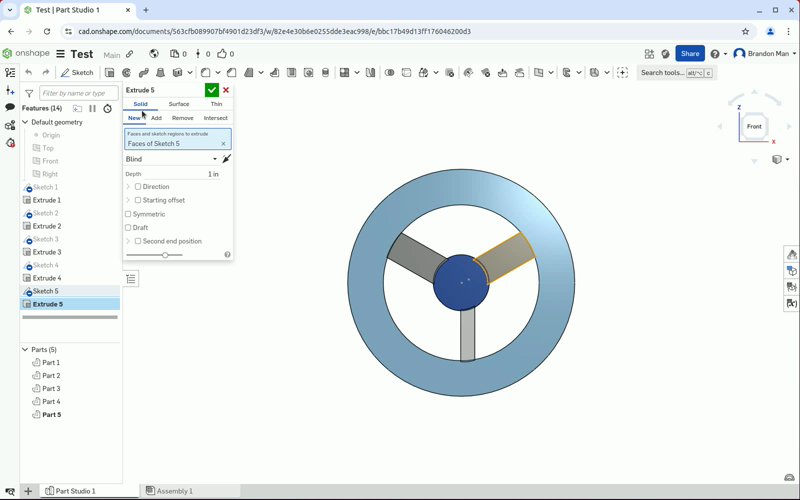
mouse_move(137, 120)
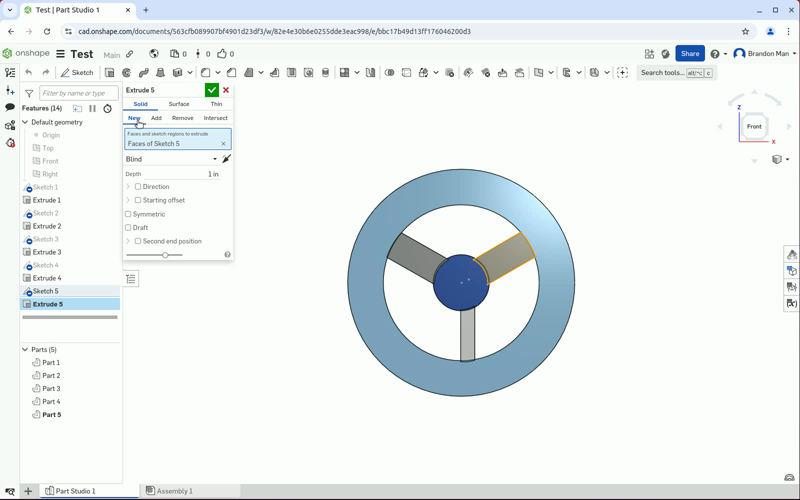
click(137, 120)
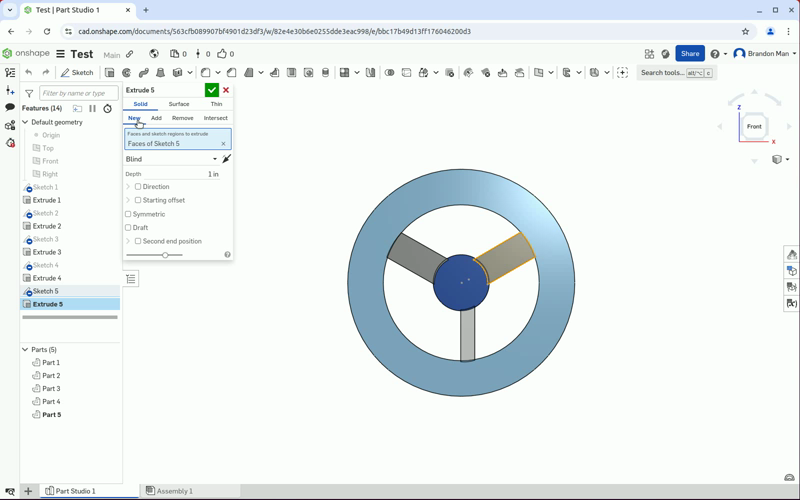
key(tab, 4)
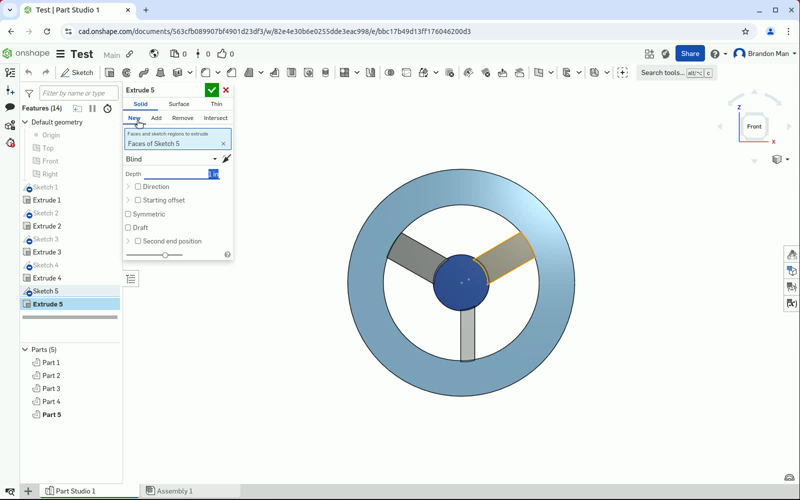
text(4.092)
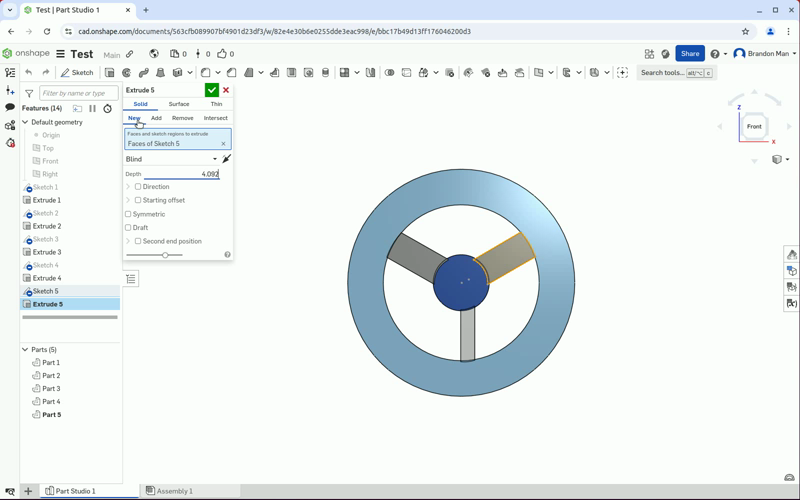
key(enter)
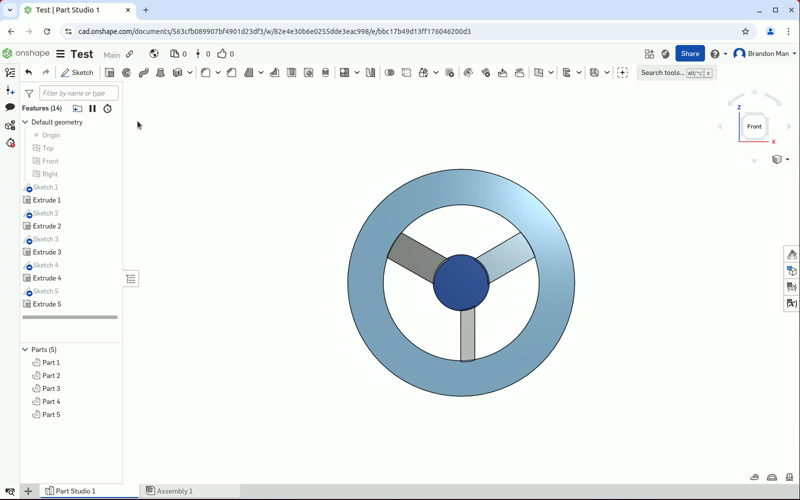
key(shift+h)
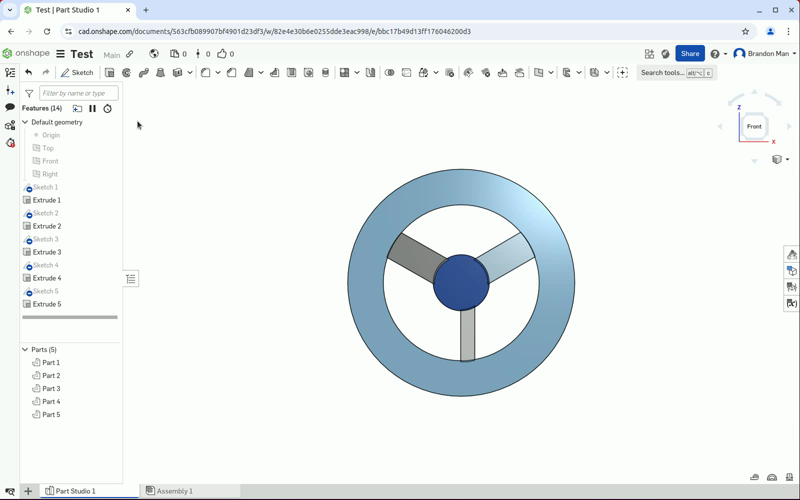
key(shift+h)
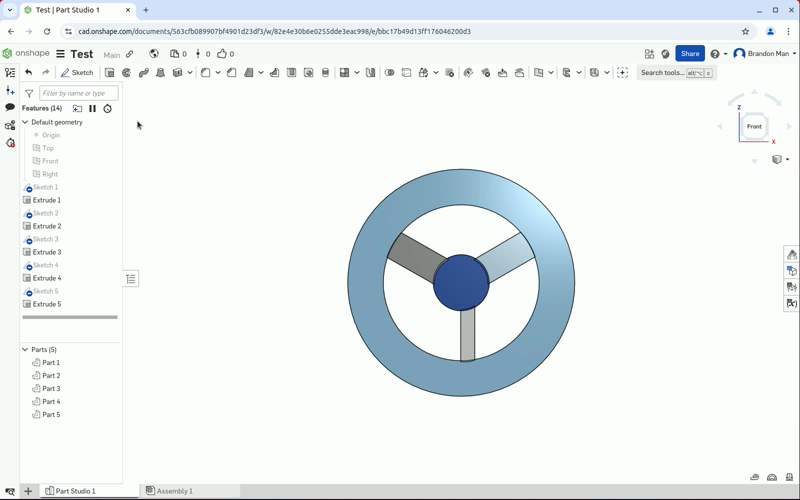
mouse_move(73, 189)
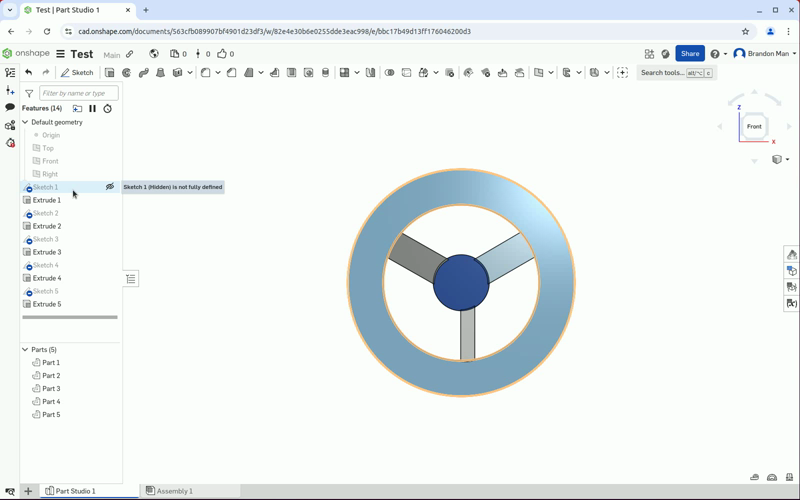
click(73, 189)
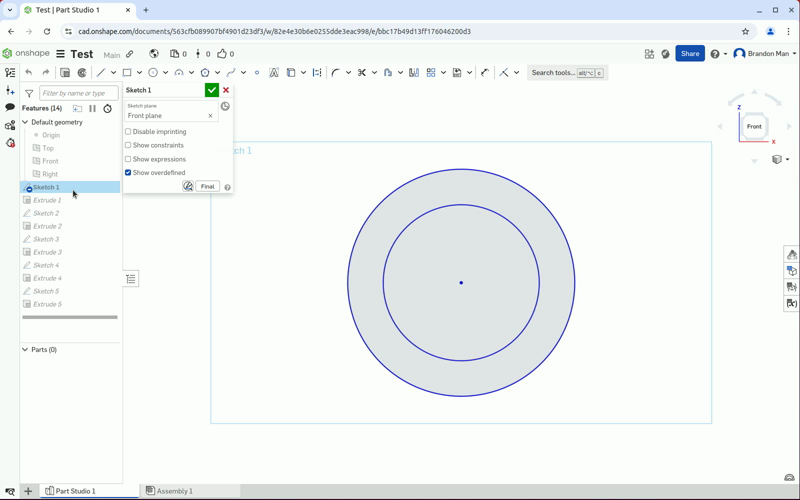
mouse_move(229, 92)
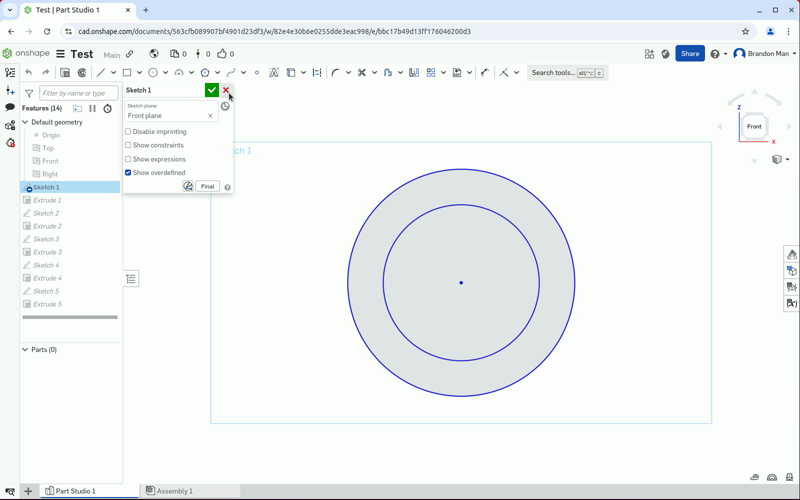
click(229, 92)
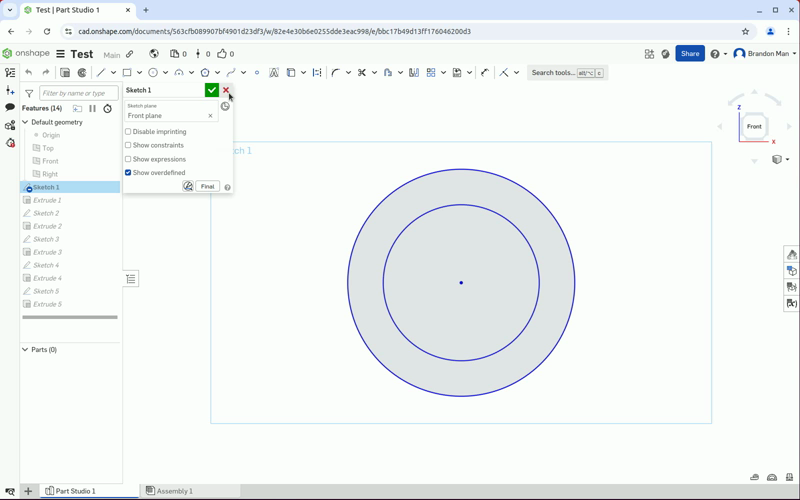
key(shift+s)
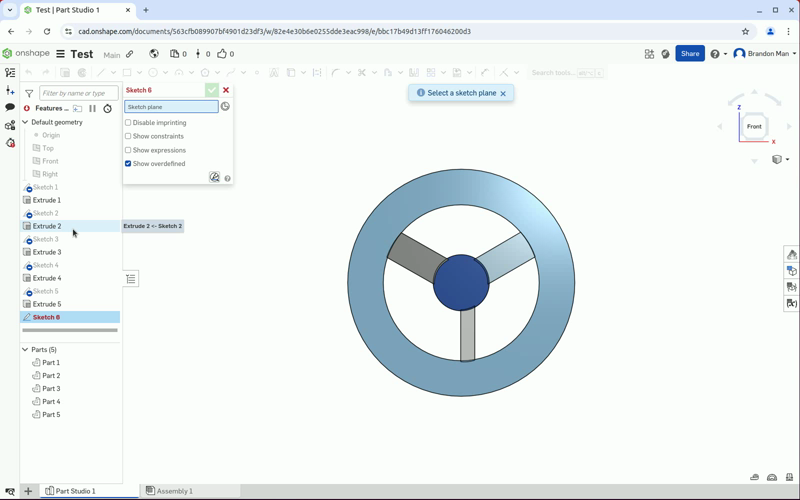
scroll(3)
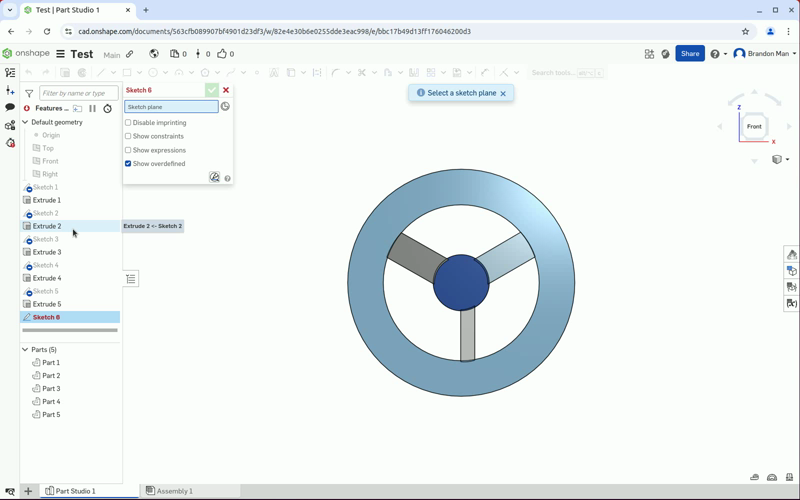
mouse_move(73, 163)
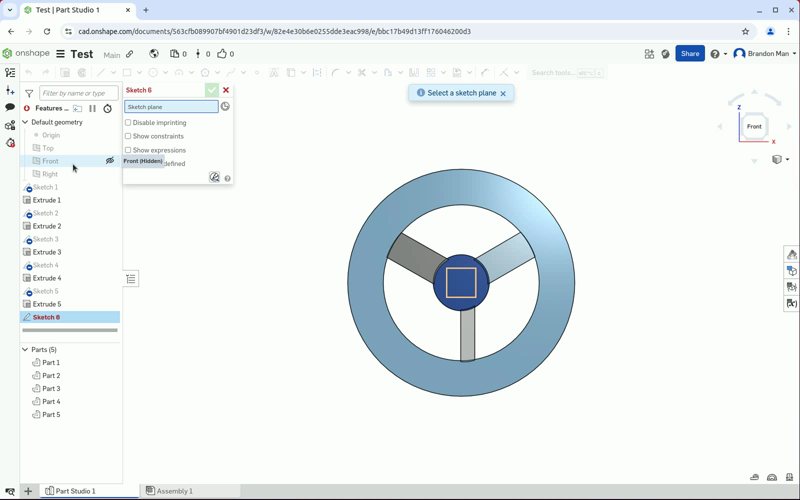
click(73, 163)
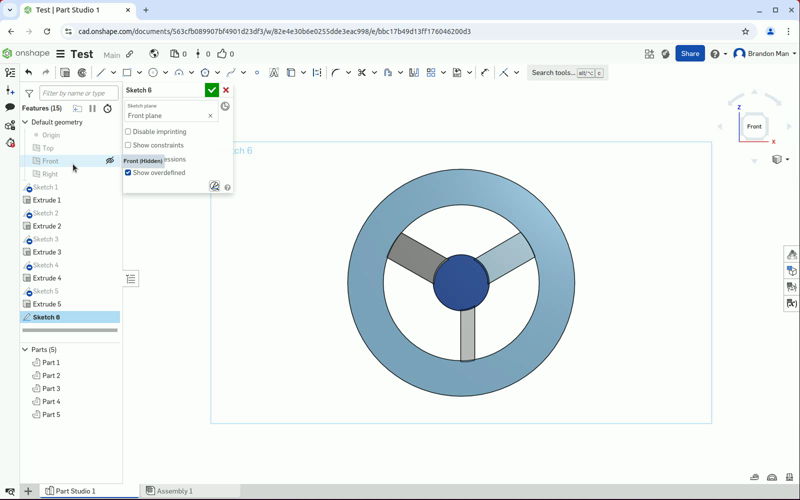
mouse_move(73, 352)
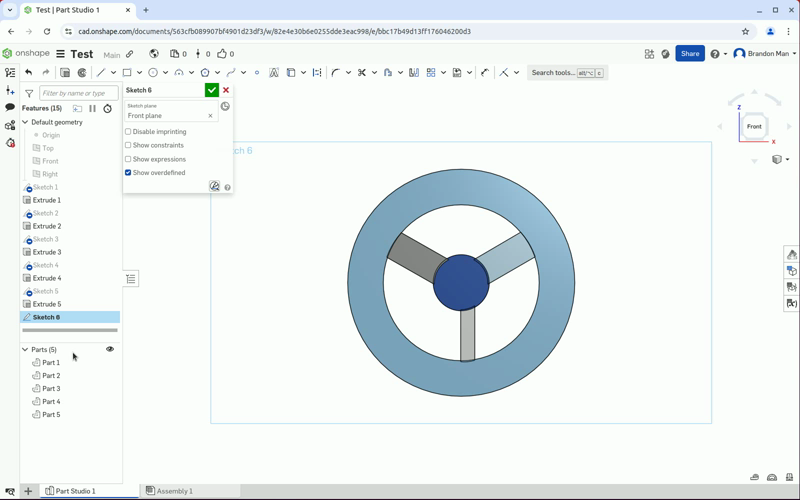
key(y)
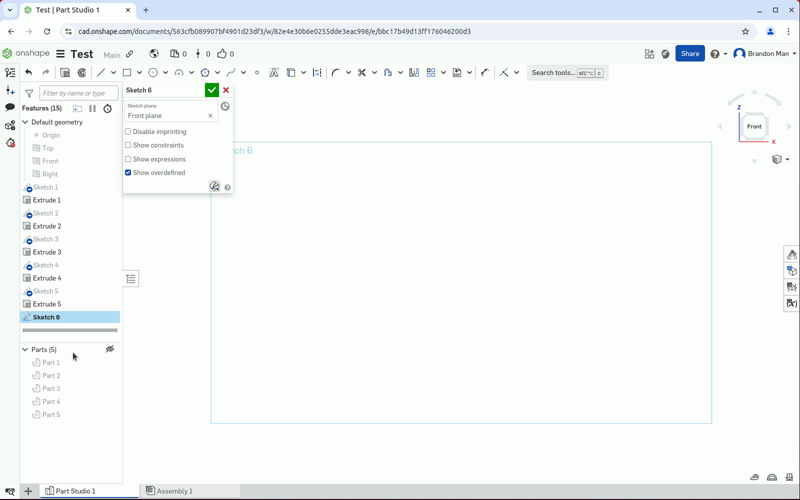
key(a)
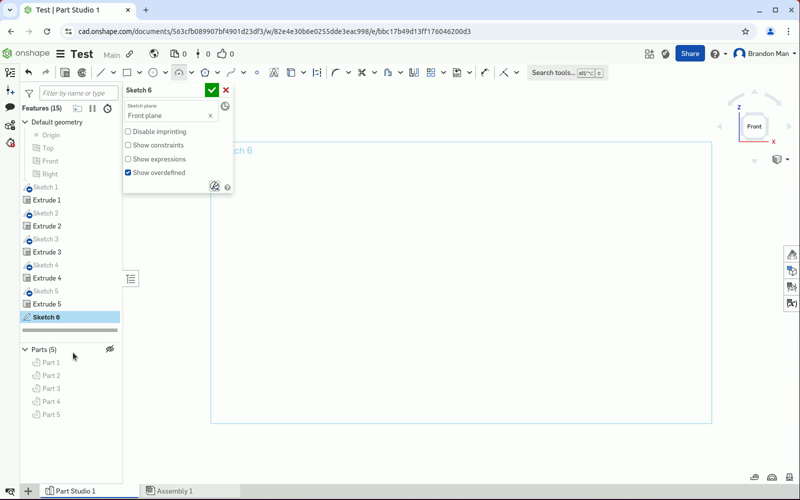
key_down(shift)
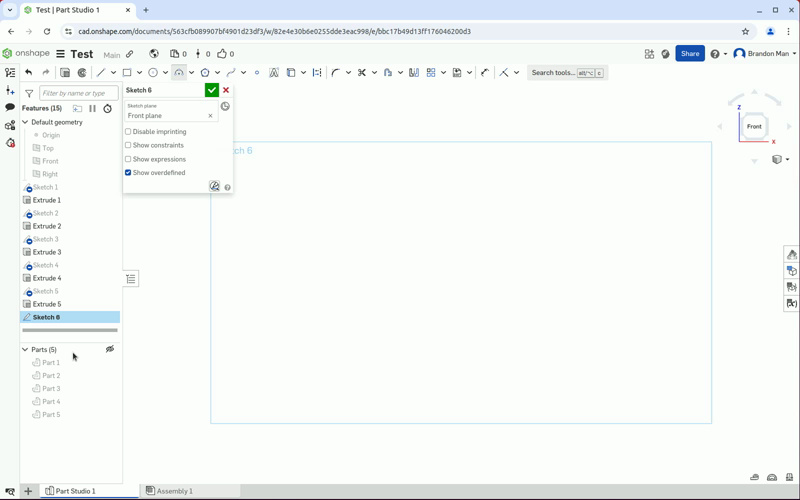
mouse_move(446, 360)
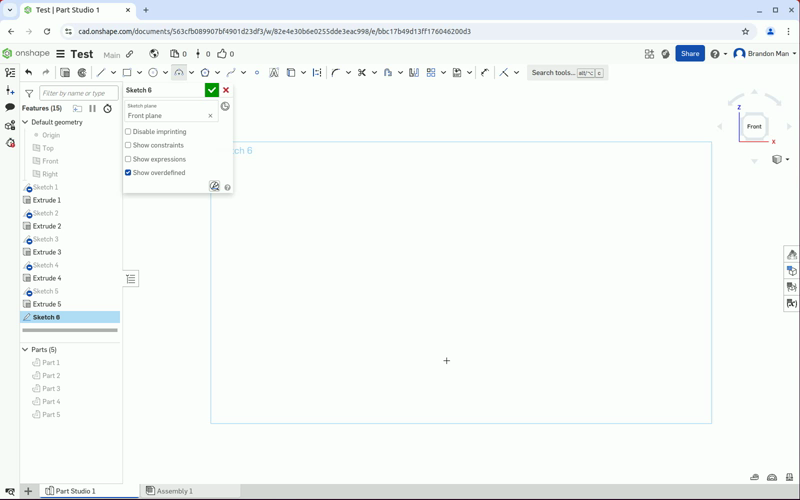
click(446, 360)
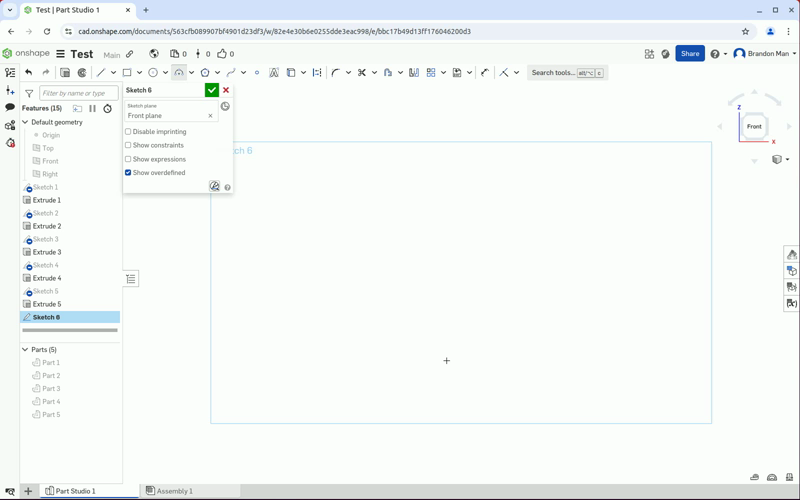
key_up(shift)
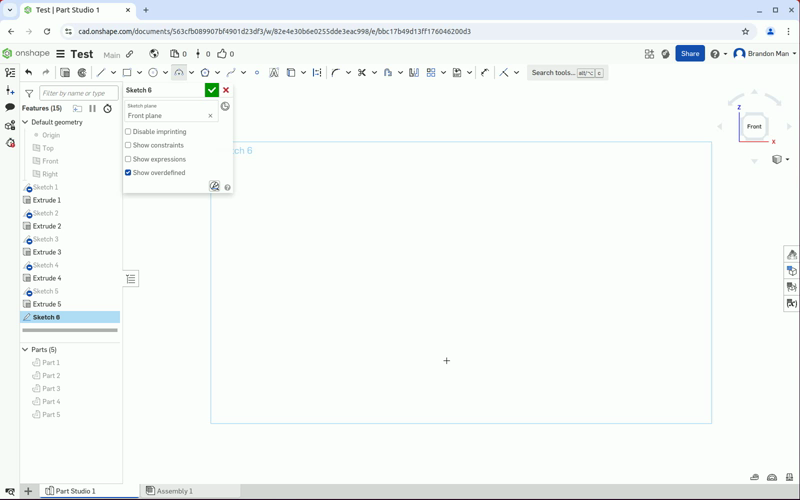
key_down(shift)
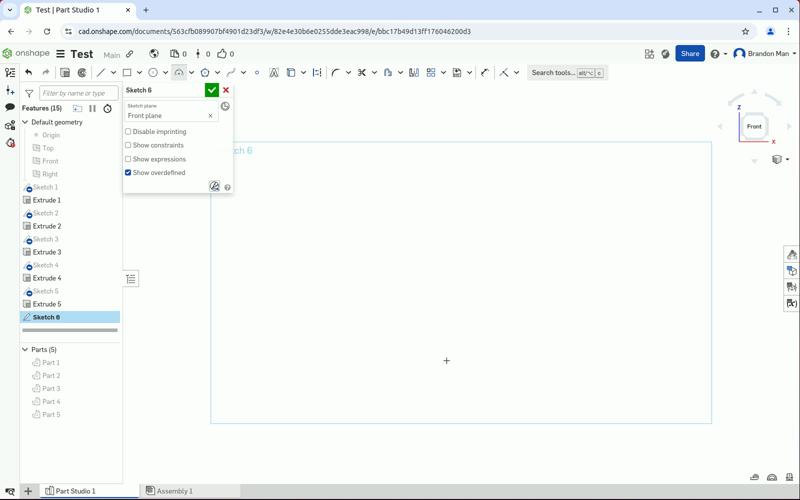
mouse_move(461, 361)
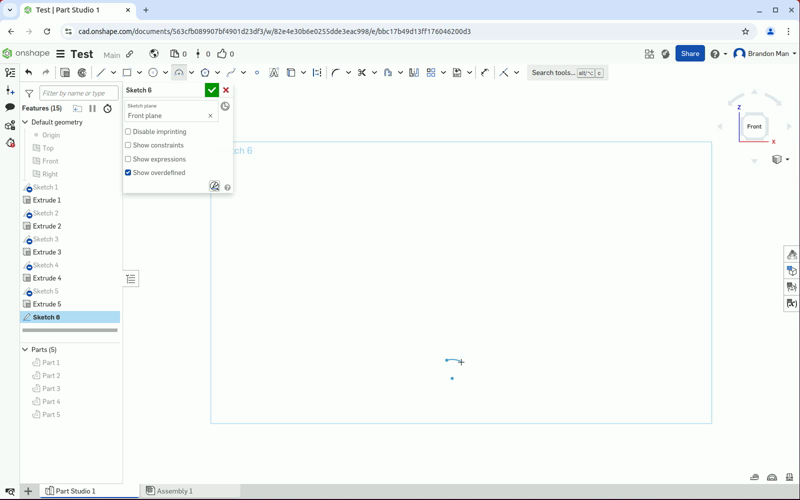
click(461, 361)
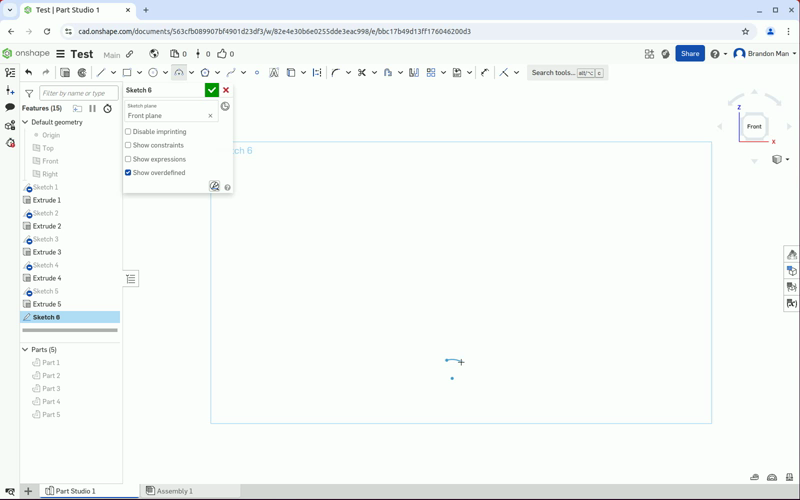
mouse_move(453, 361)
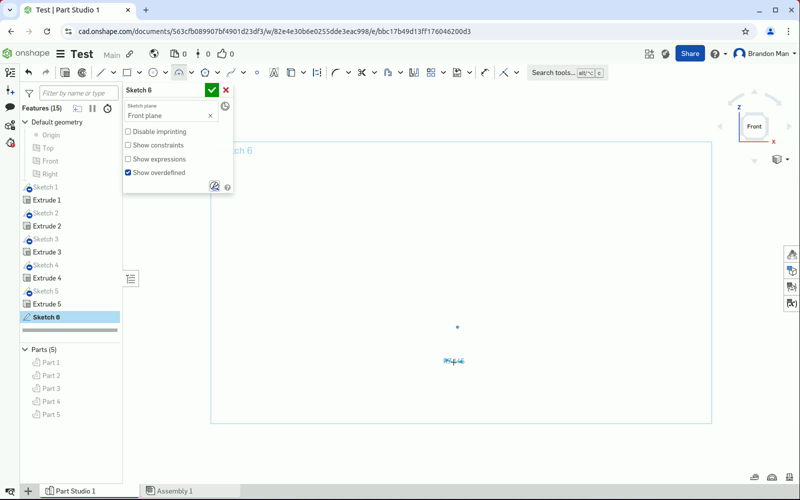
click(453, 361)
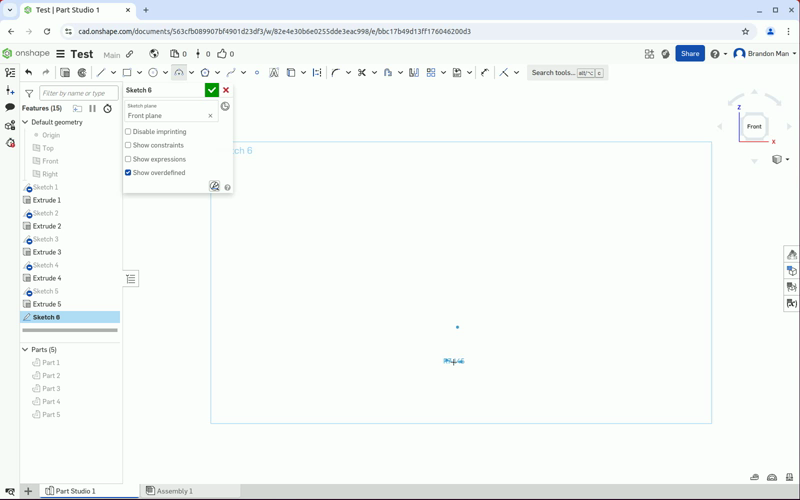
key_up(shift)
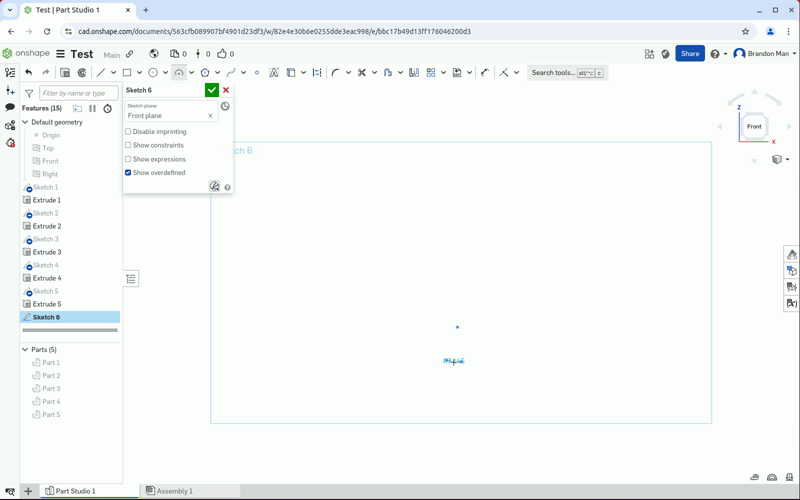
key(esc)
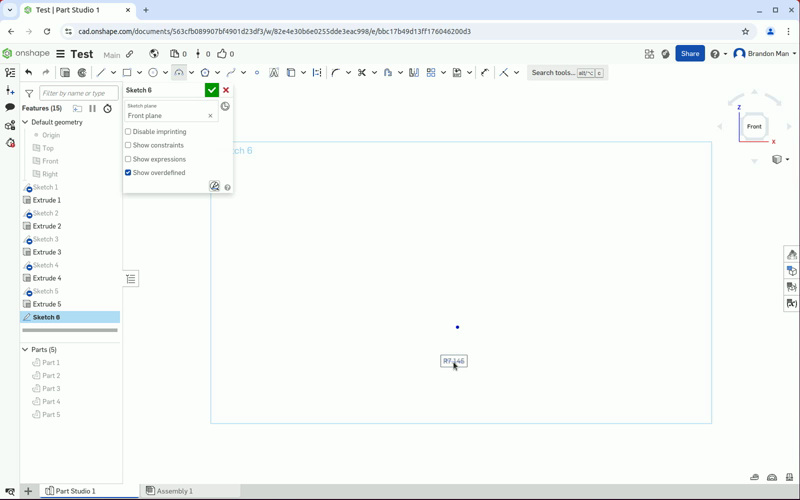
key(l)
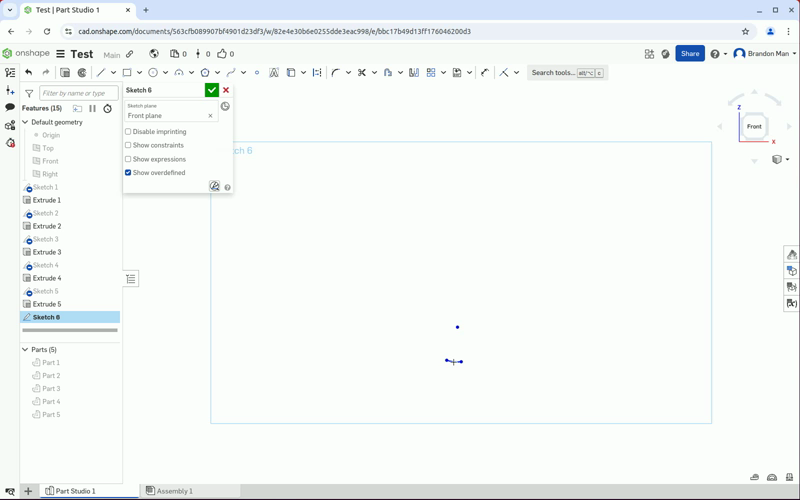
mouse_move(461, 361)
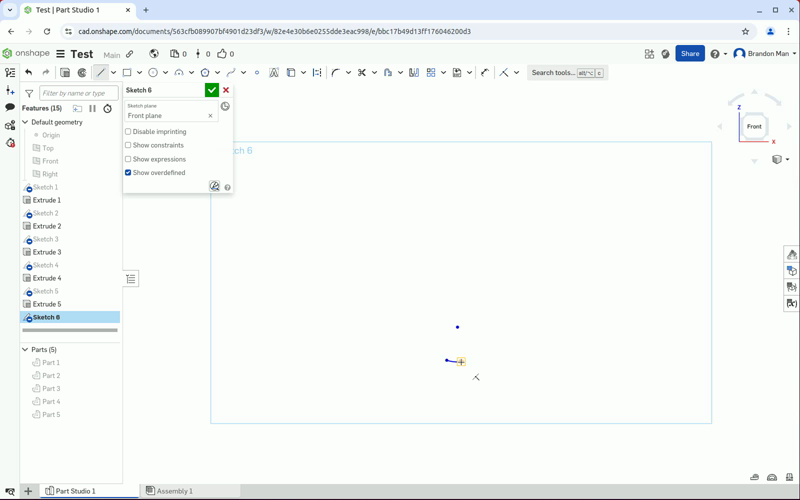
click(461, 361)
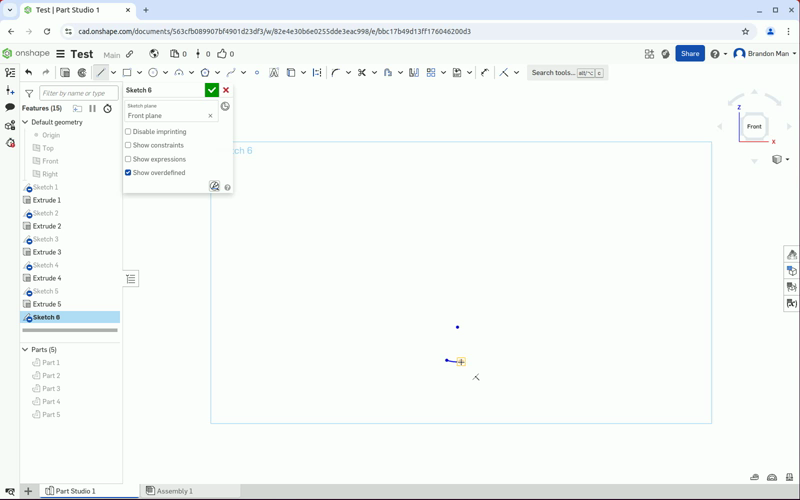
key_down(shift)
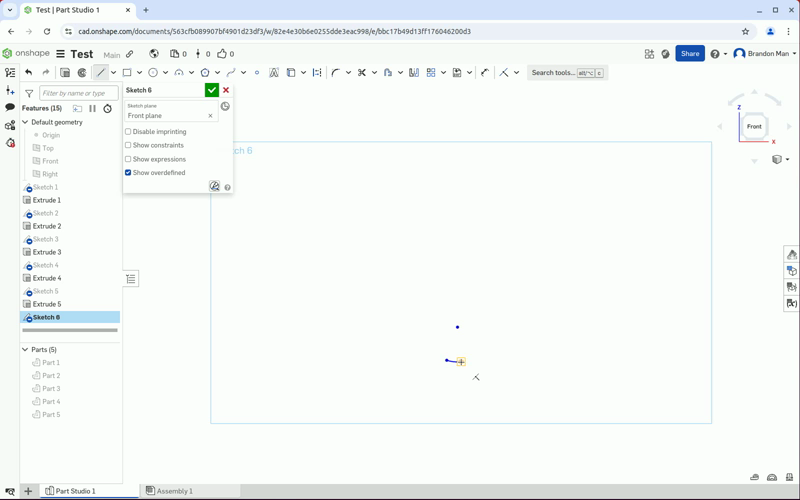
mouse_move(491, 361)
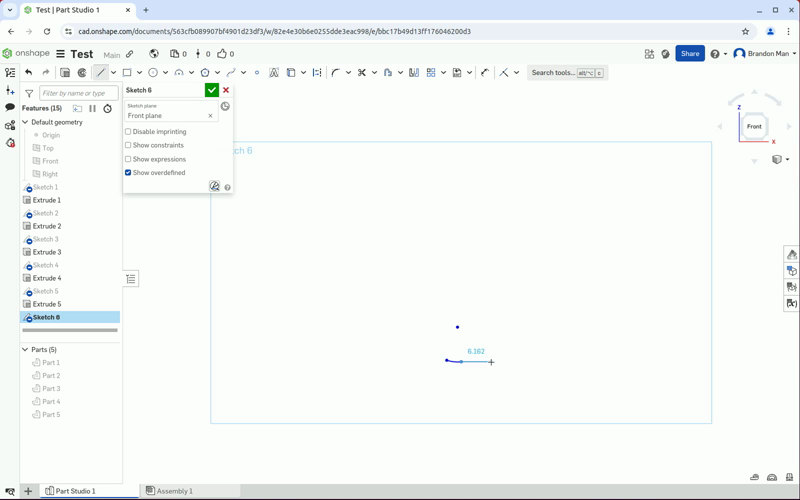
mouse_move(461, 309)
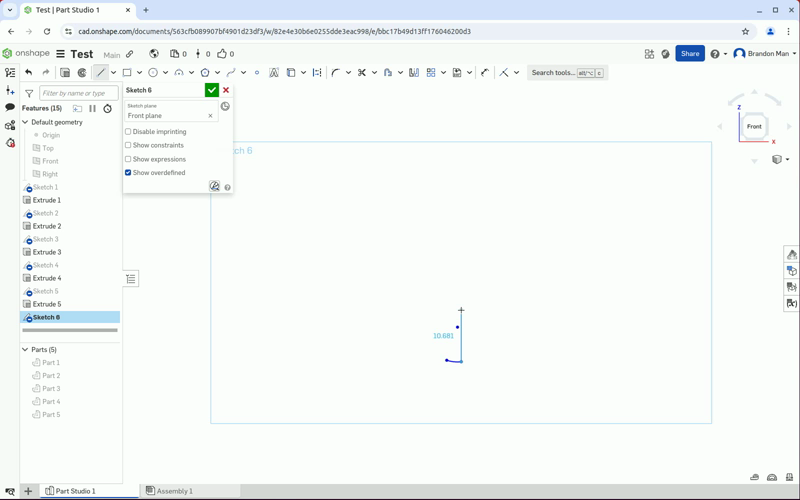
click(461, 309)
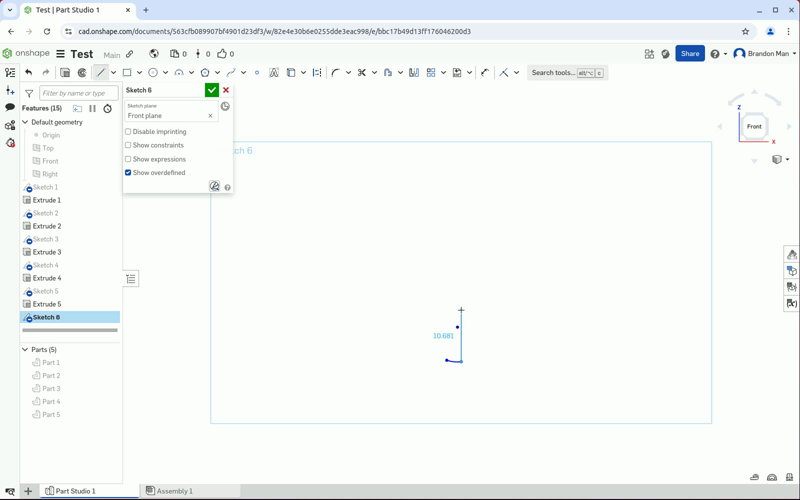
key_up(shift)
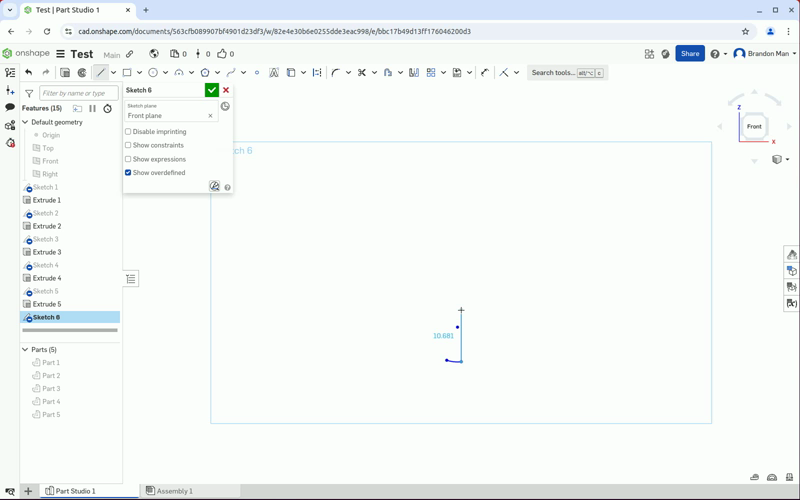
key(esc)
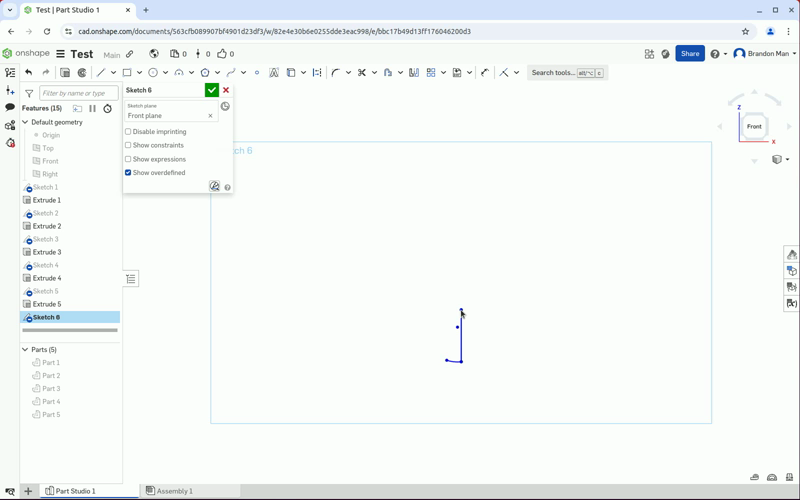
key(a)
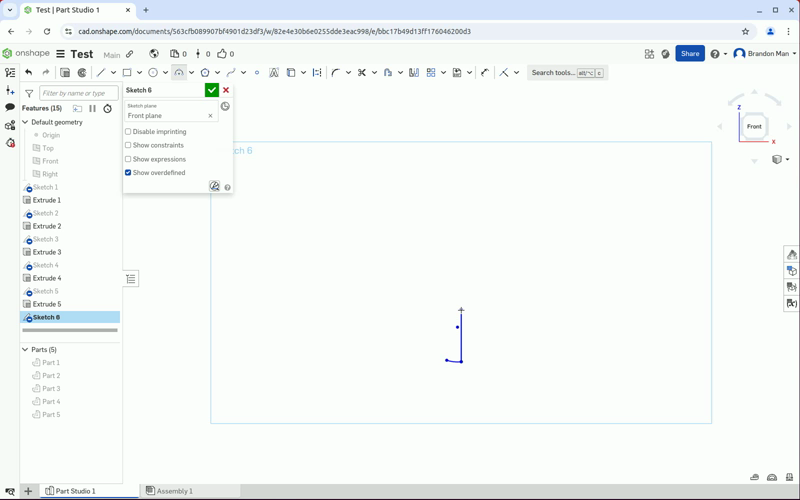
mouse_move(461, 309)
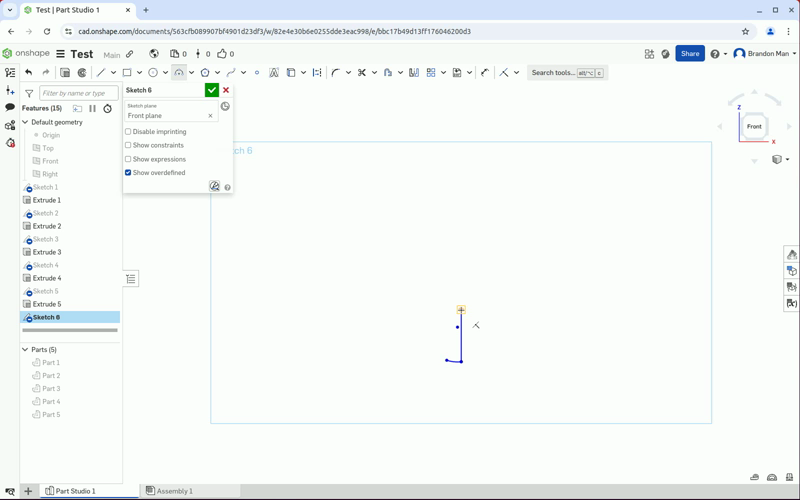
click(461, 309)
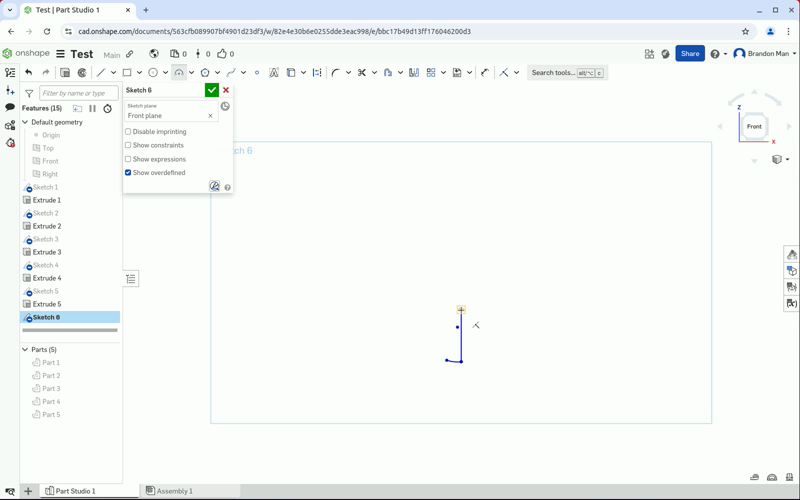
key_down(shift)
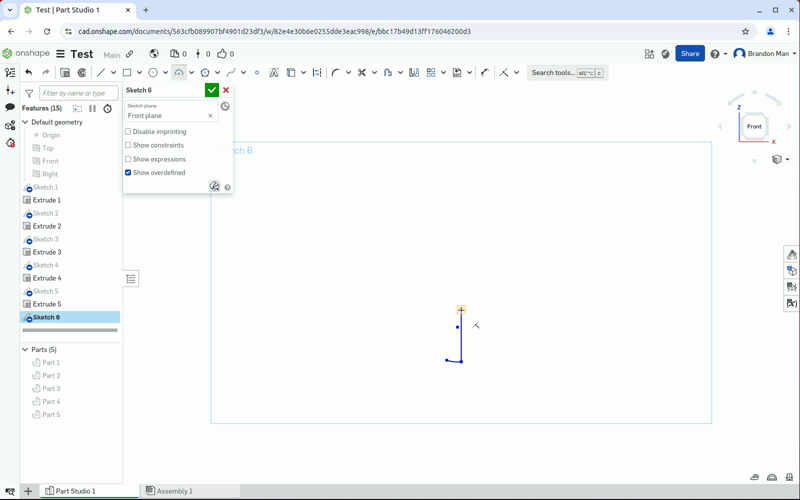
mouse_move(446, 305)
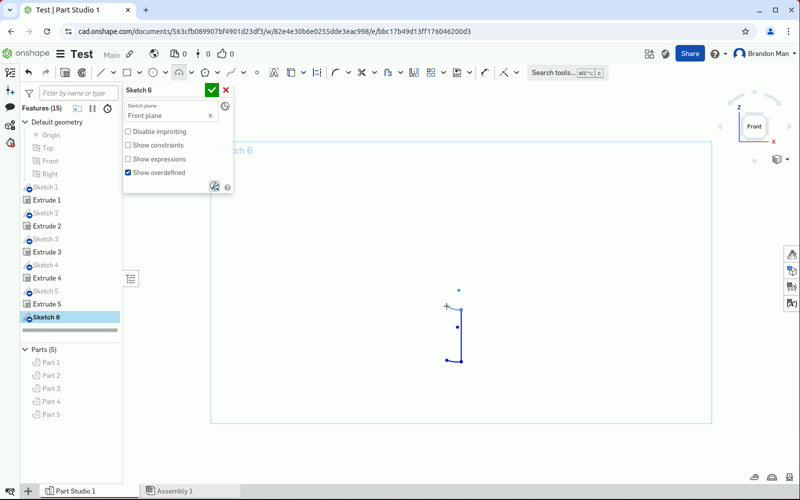
click(446, 305)
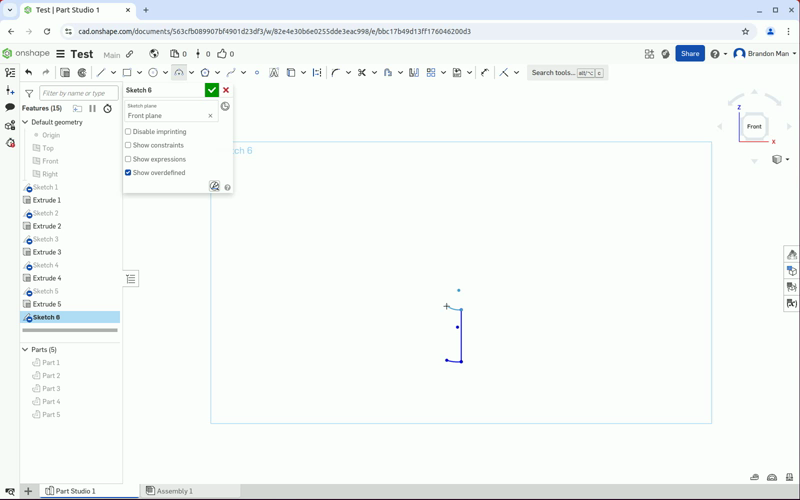
mouse_move(453, 308)
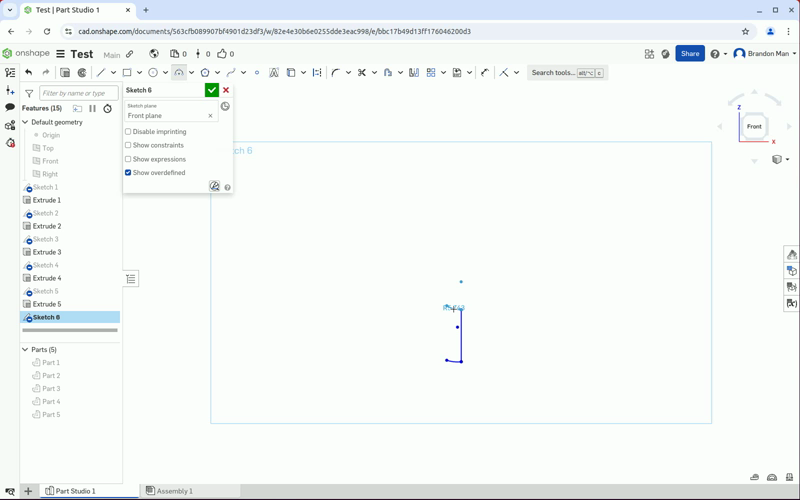
click(453, 308)
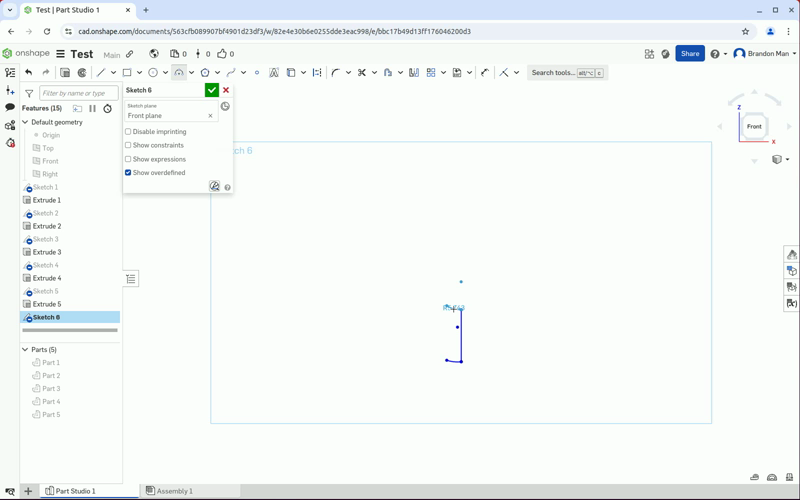
key_up(shift)
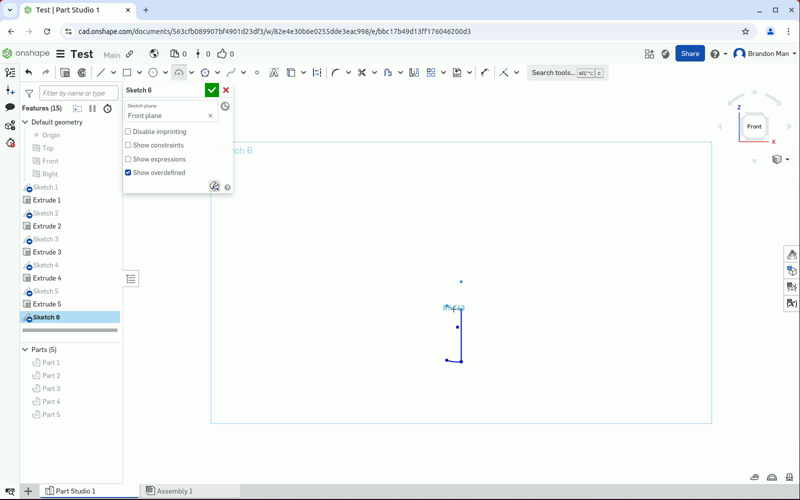
key(esc)
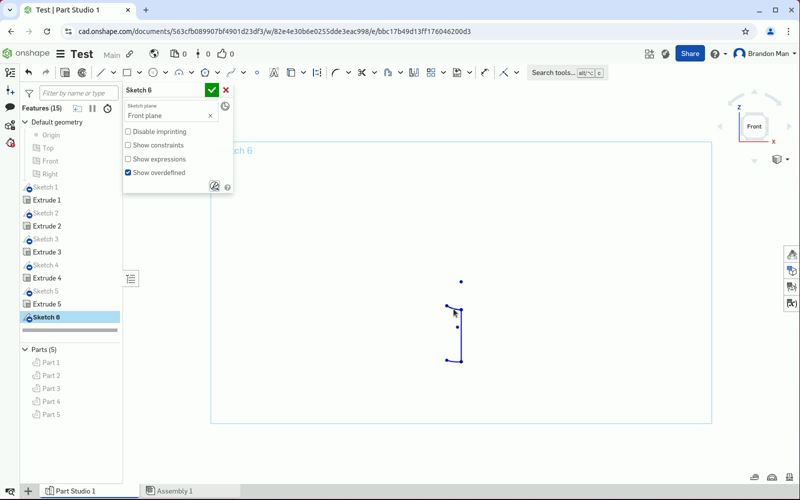
key(l)
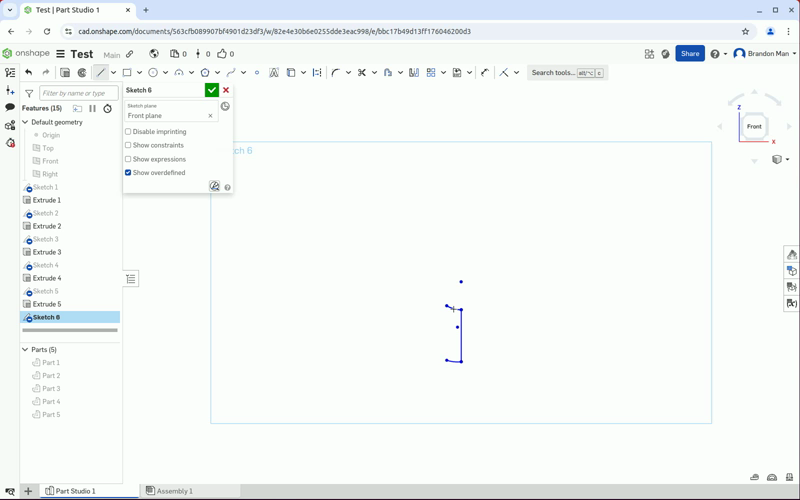
mouse_move(446, 305)
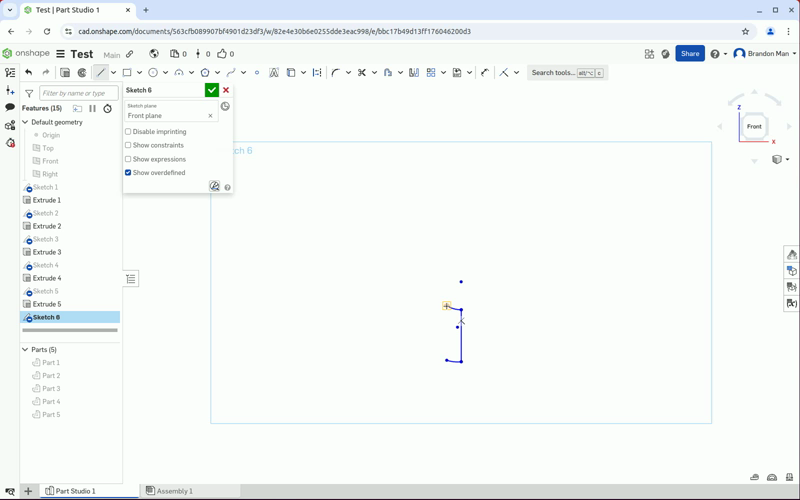
click(446, 305)
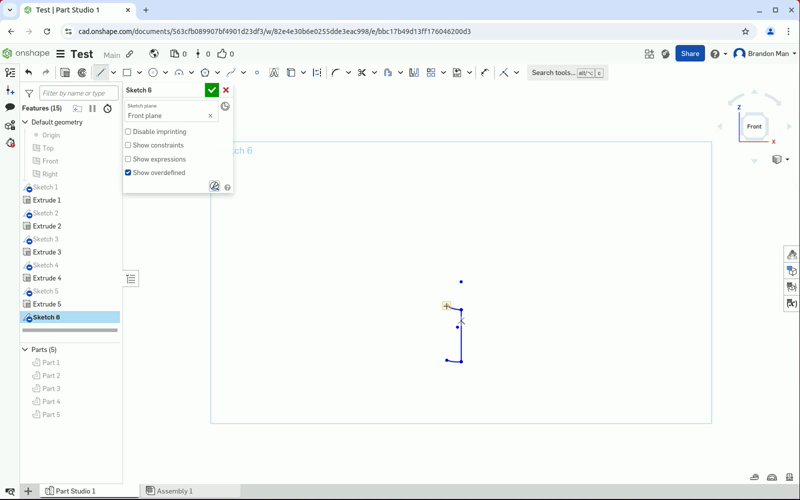
mouse_move(476, 305)
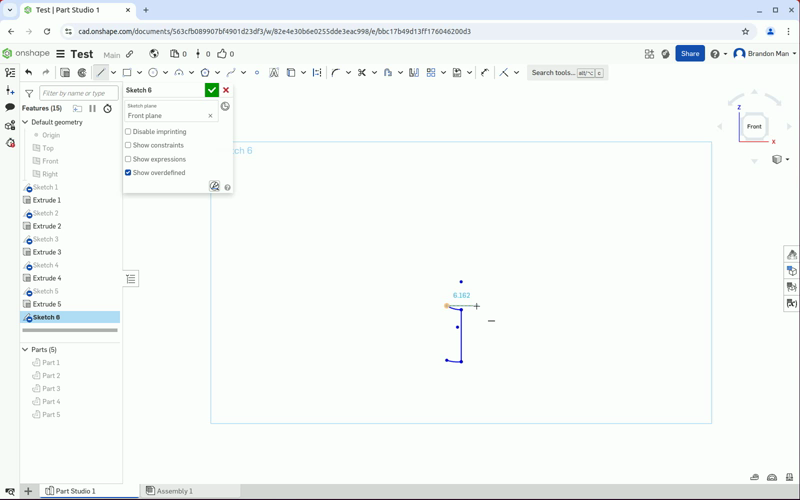
key_down(shift)
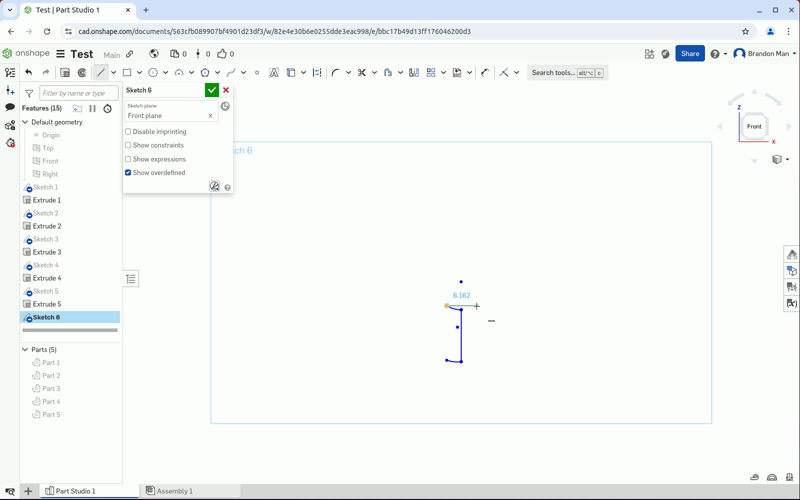
mouse_move(446, 360)
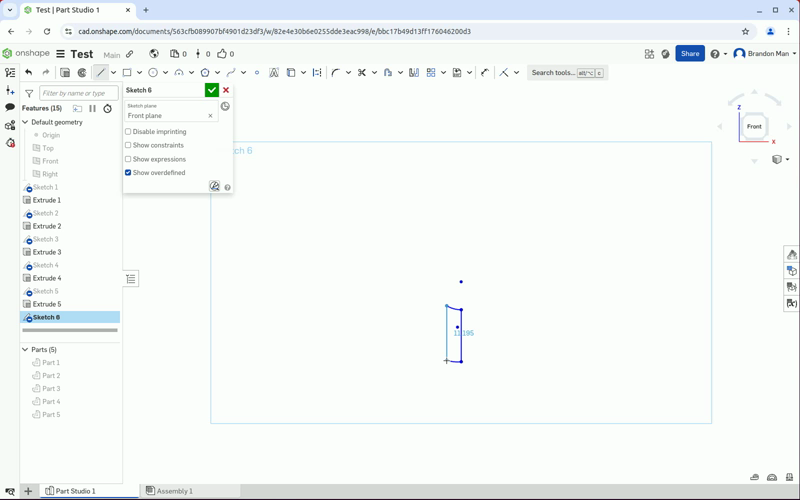
key_up(shift)
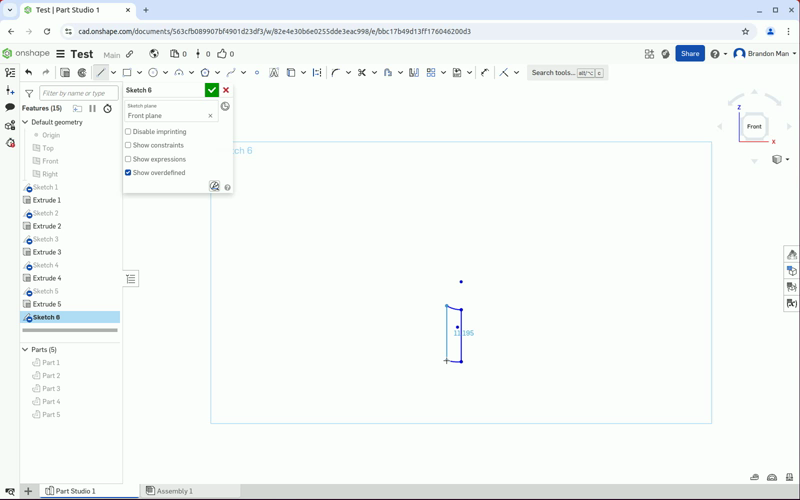
click(446, 360)
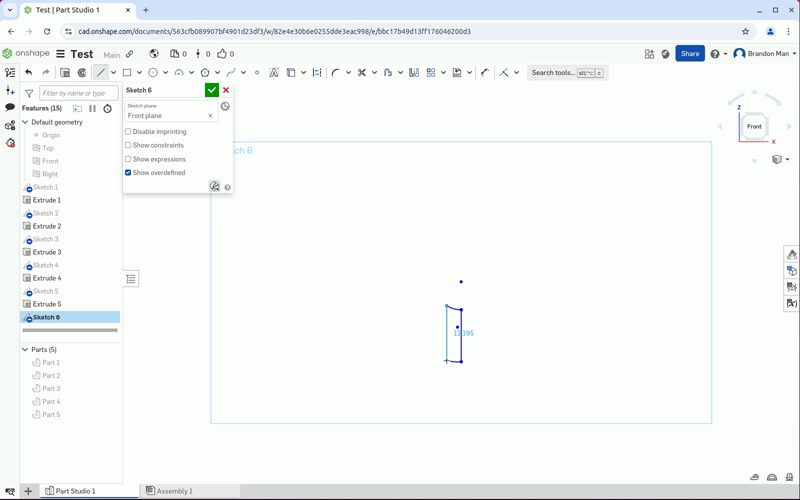
key(esc)
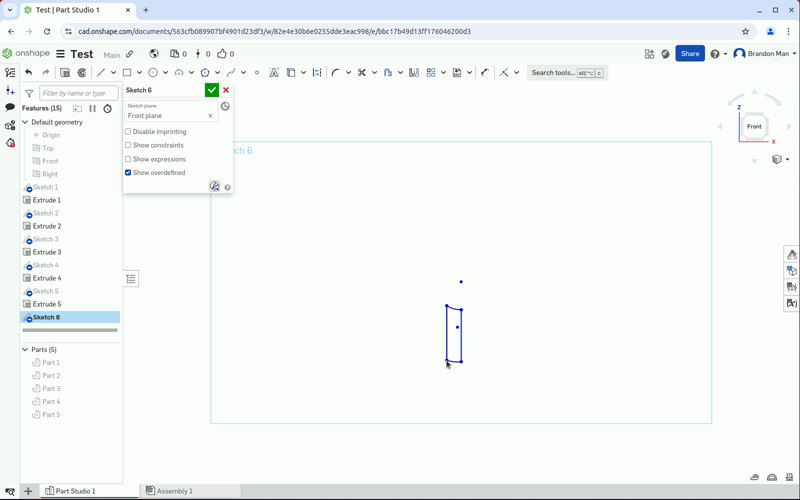
mouse_move(459, 335)
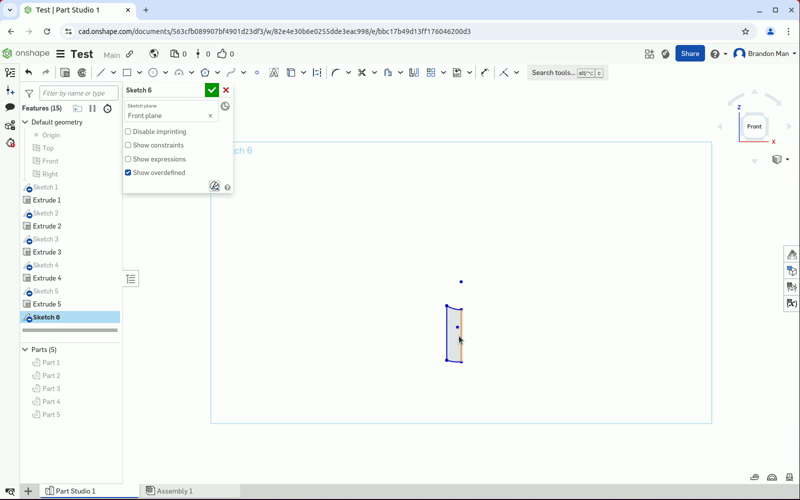
scroll(6)
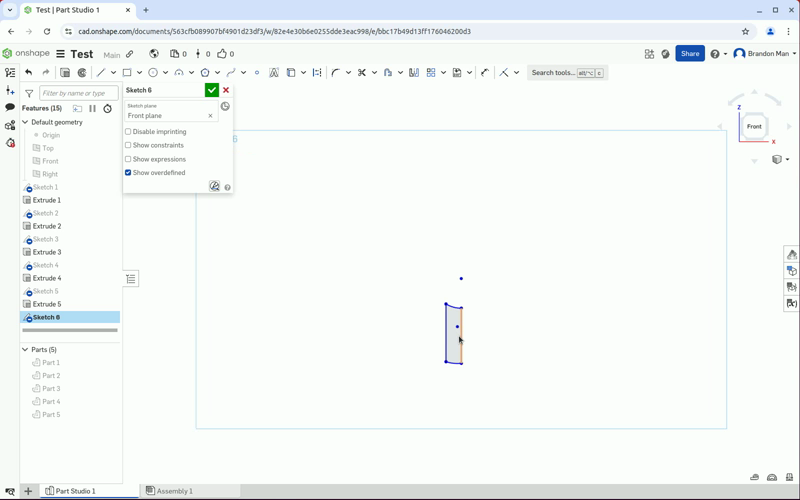
scroll(6)
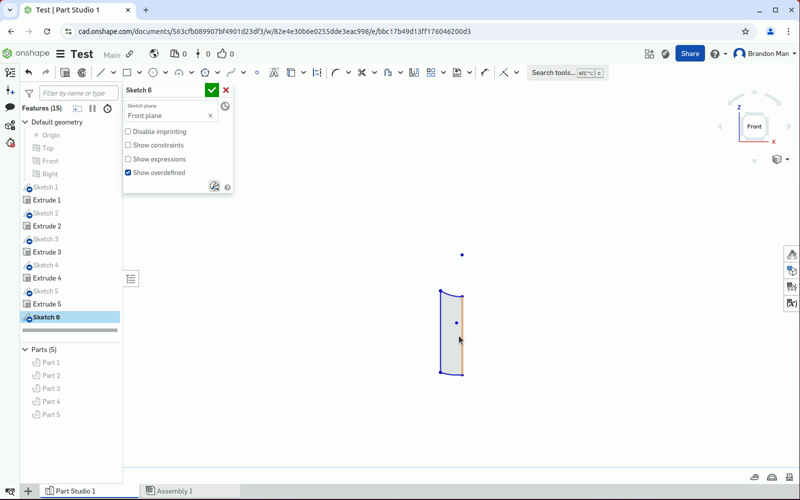
scroll(6)
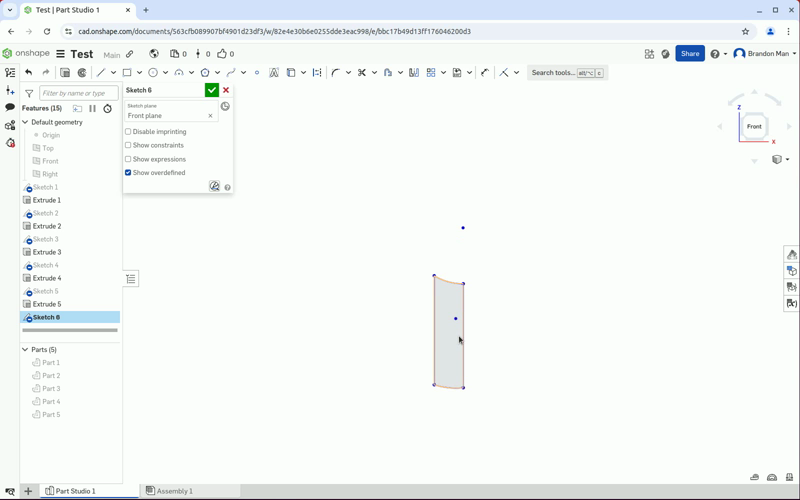
scroll(6)
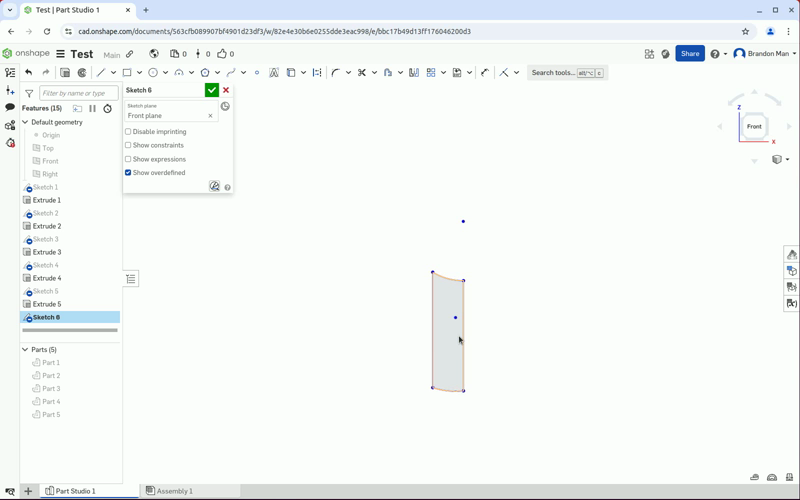
scroll(6)
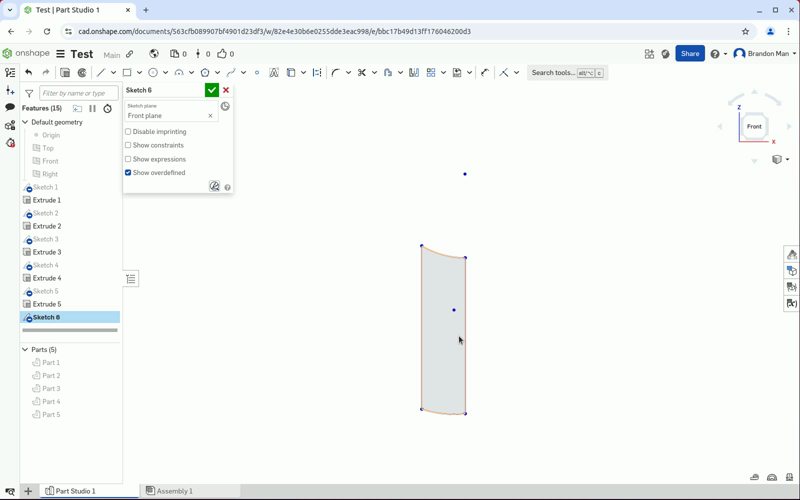
scroll(6)
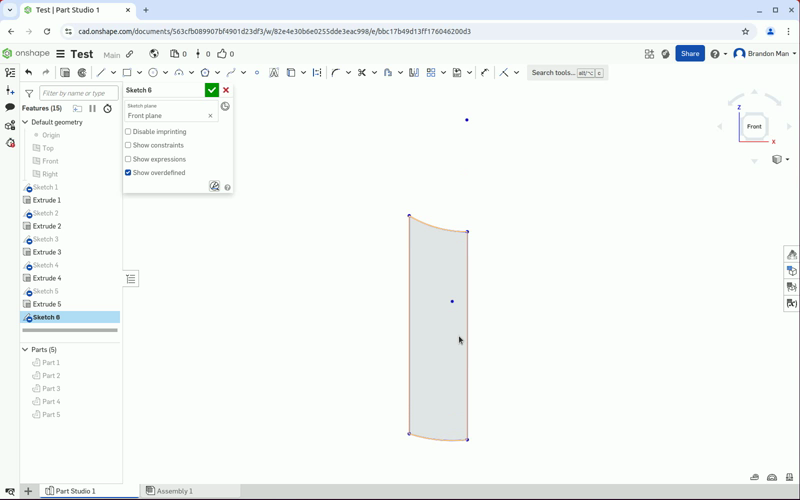
scroll(6)
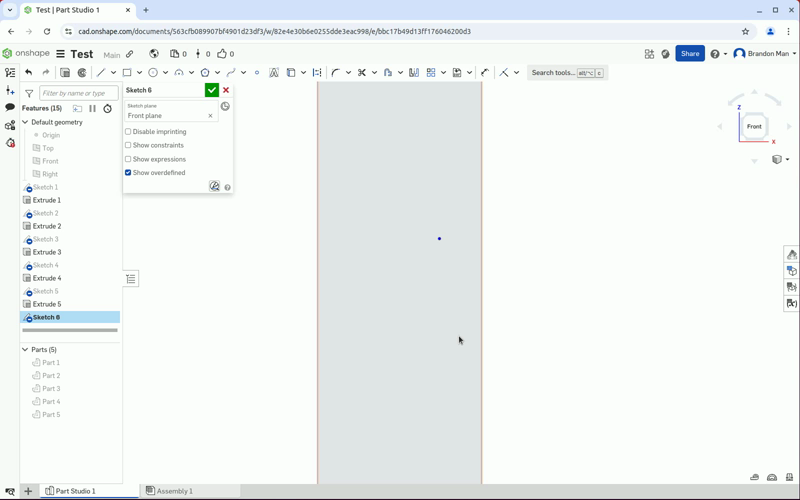
click(459, 335)
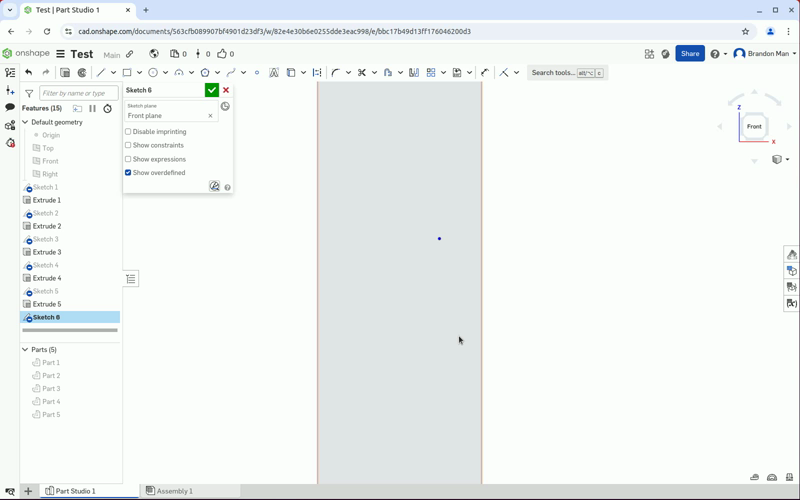
scroll(-6)
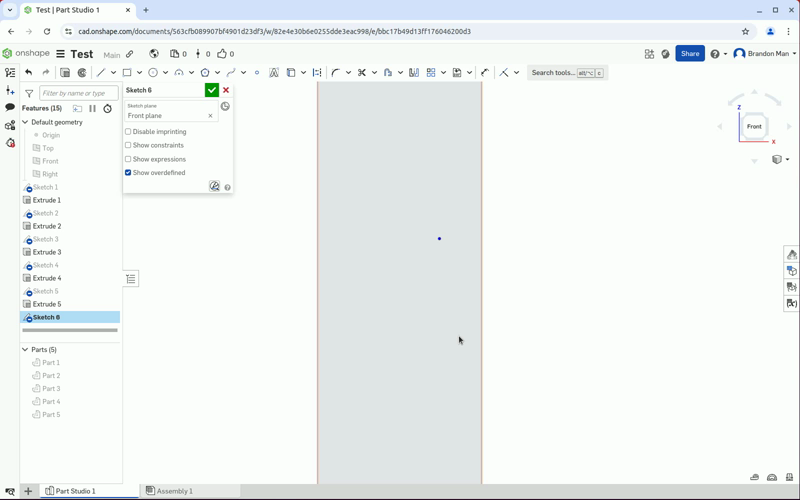
scroll(-6)
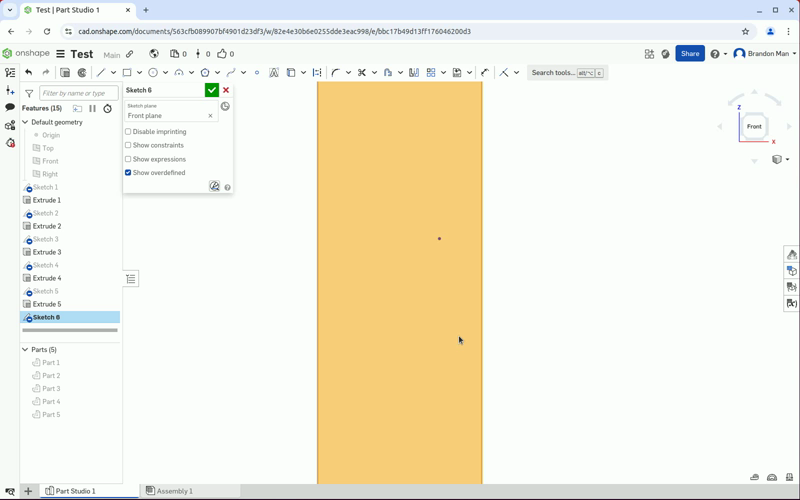
scroll(-6)
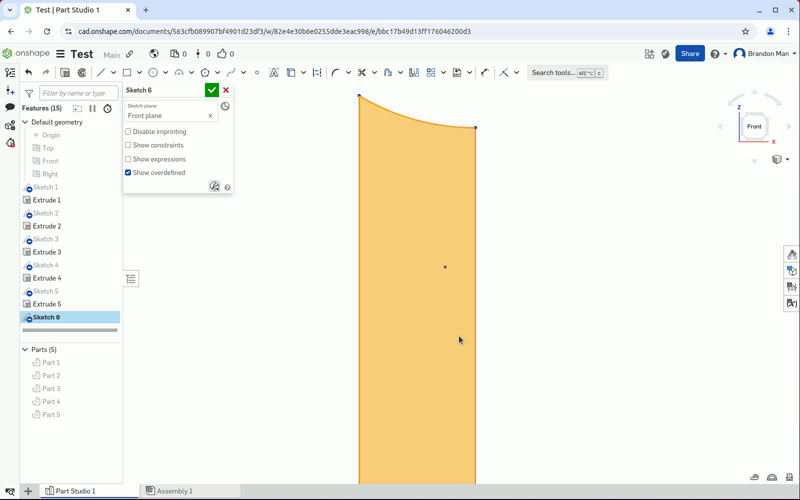
scroll(-6)
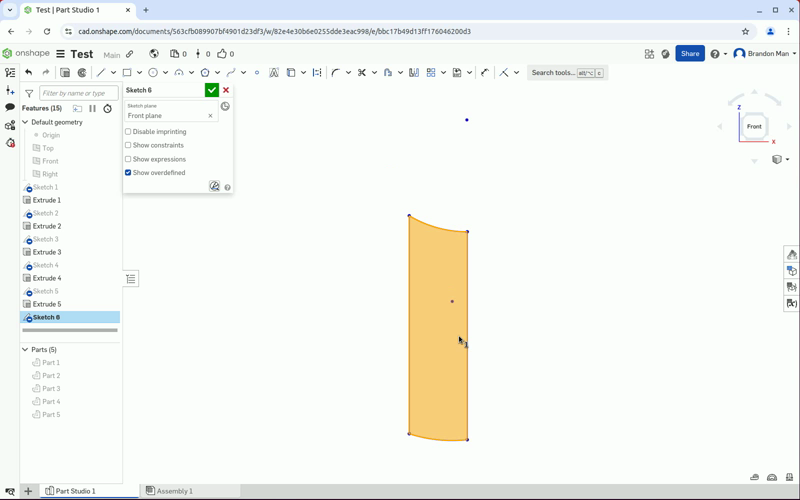
scroll(-6)
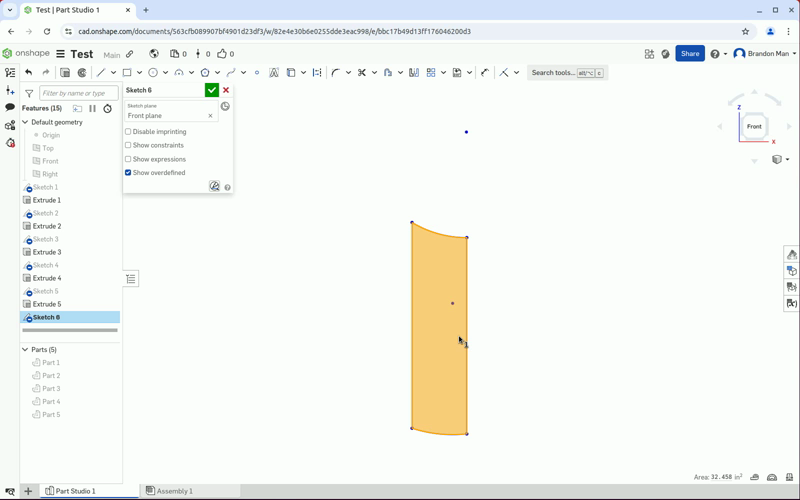
scroll(-6)
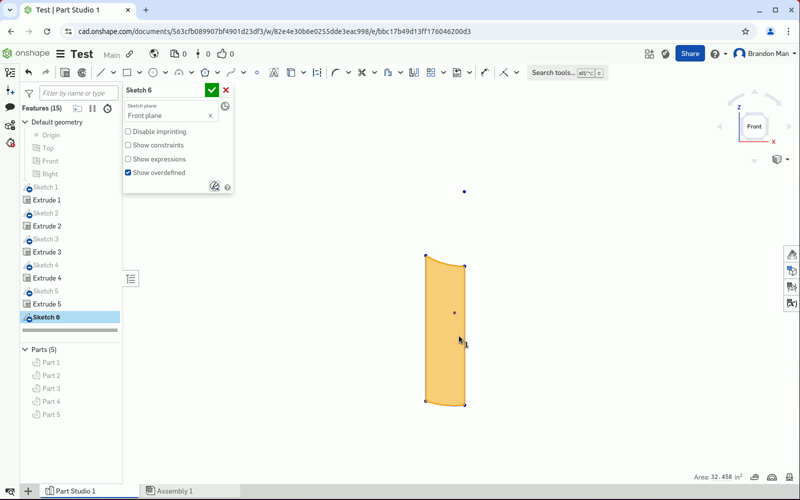
scroll(-6)
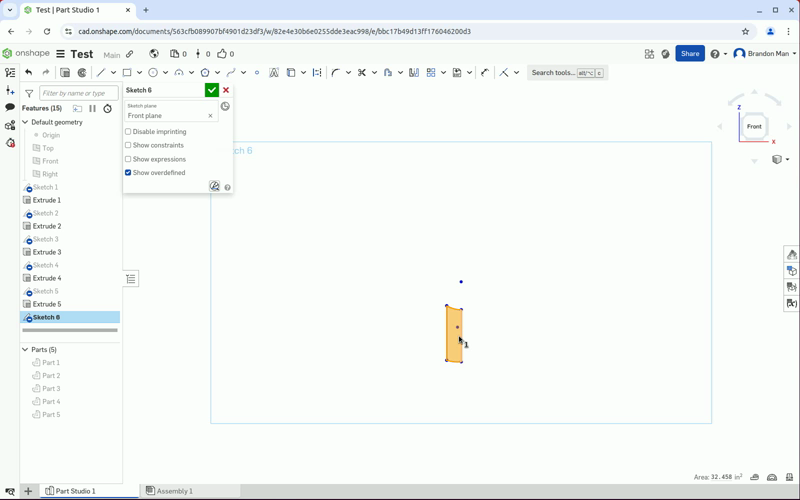
mouse_move(73, 352)
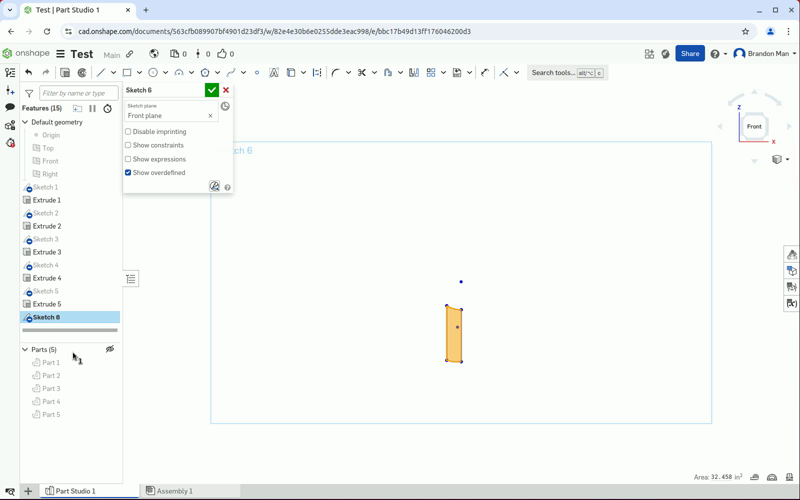
key(shift+y)
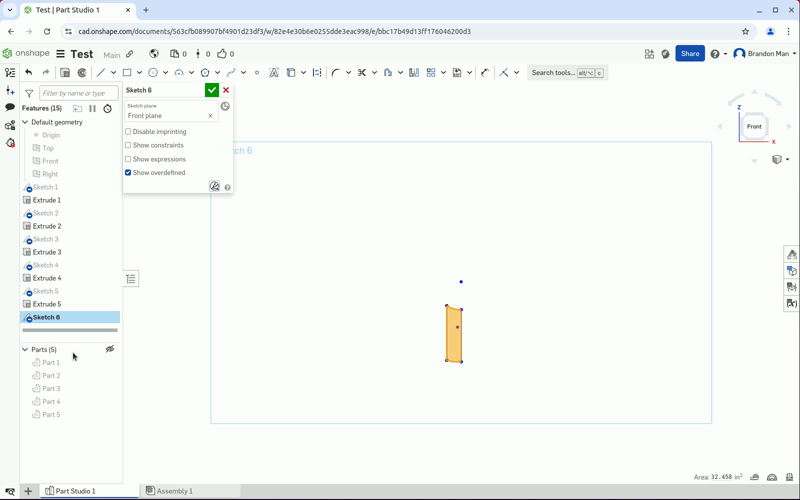
key(shift+e)
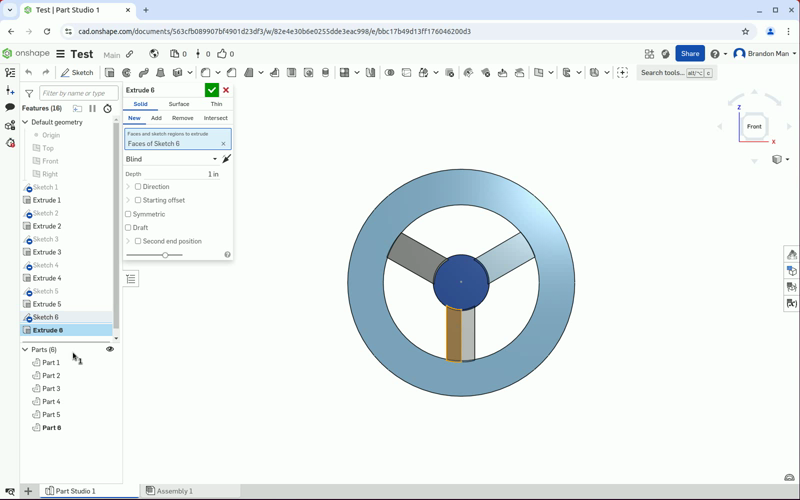
mouse_move(143, 106)
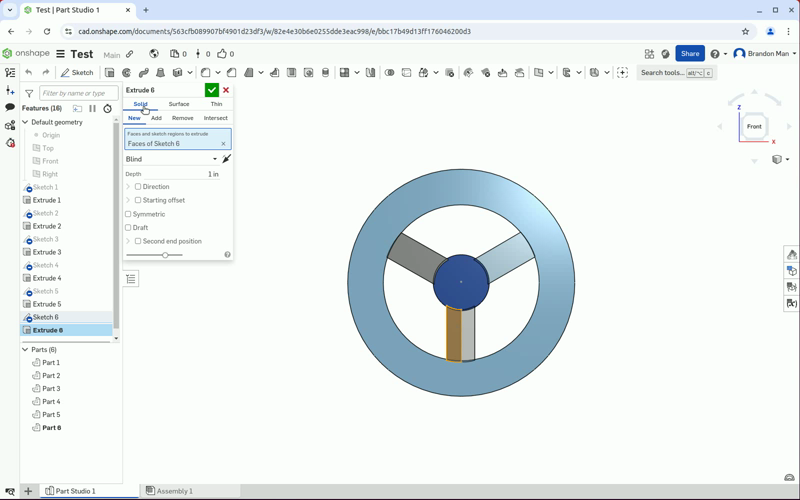
click(143, 106)
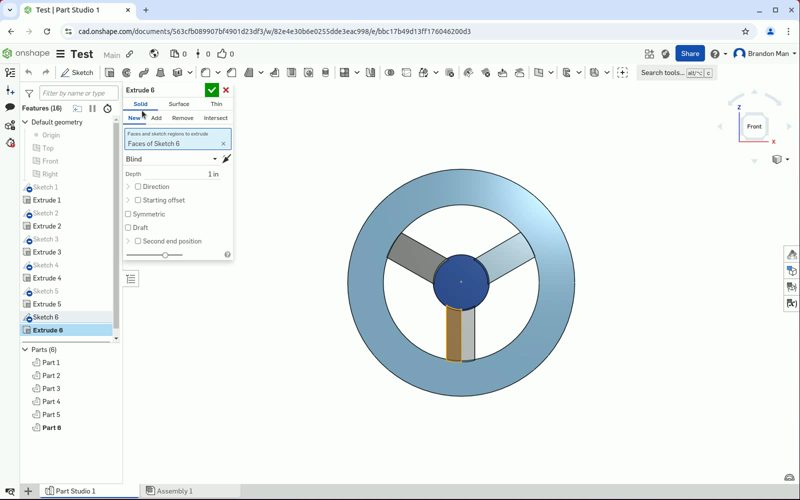
mouse_move(137, 120)
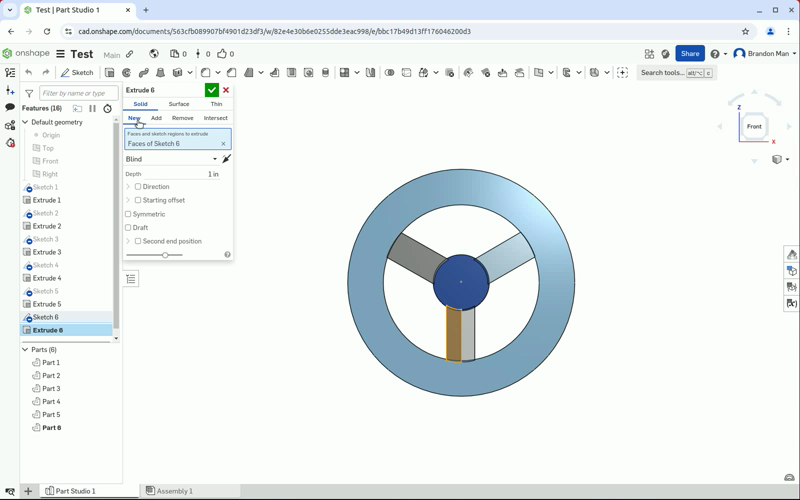
click(137, 120)
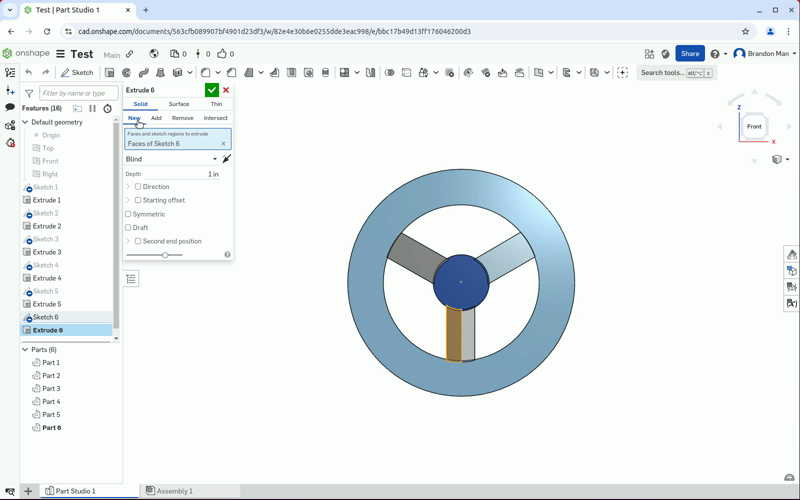
key(tab, 4)
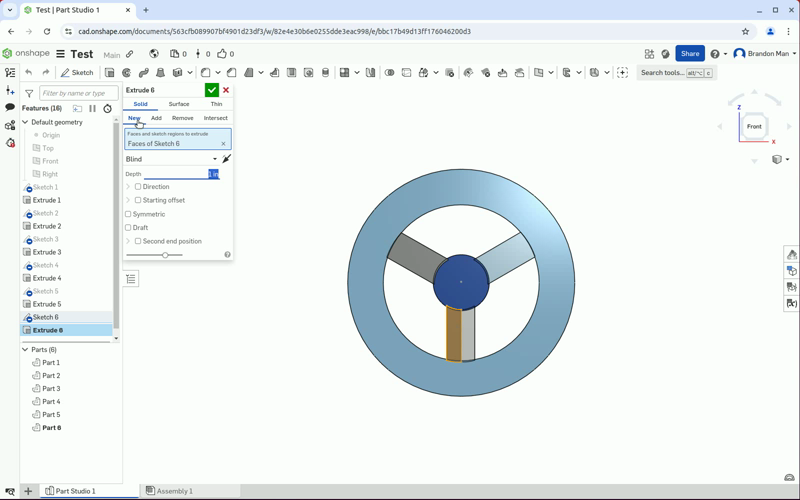
text(4.092)
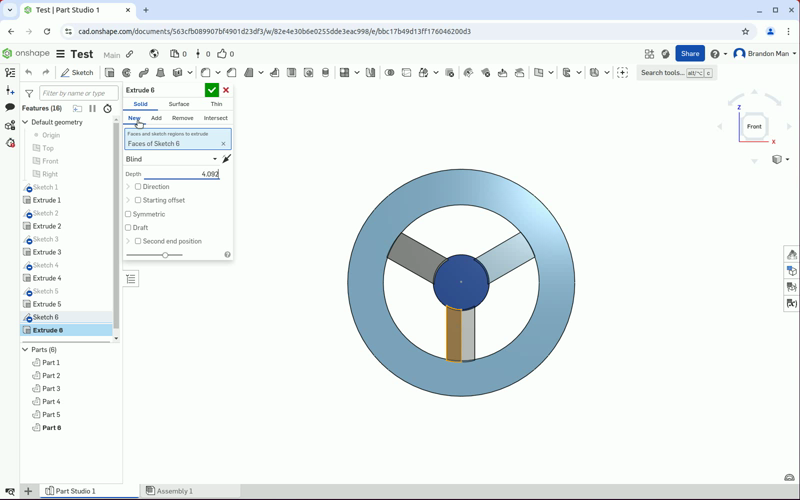
key(enter)
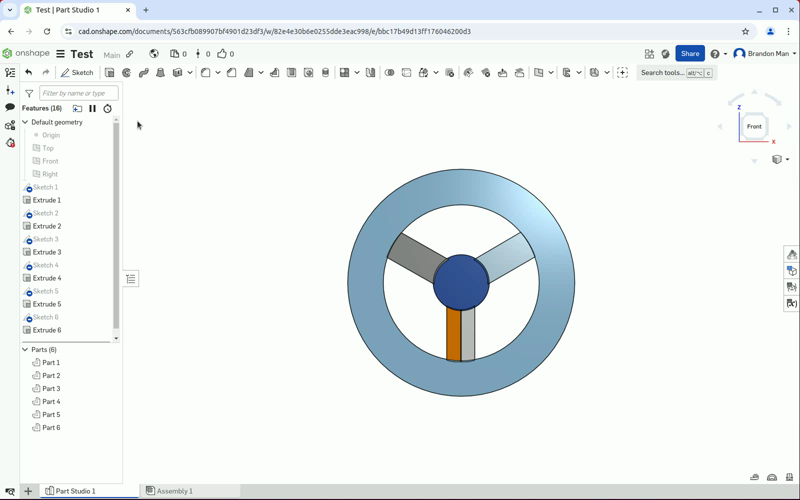
key(shift+h)
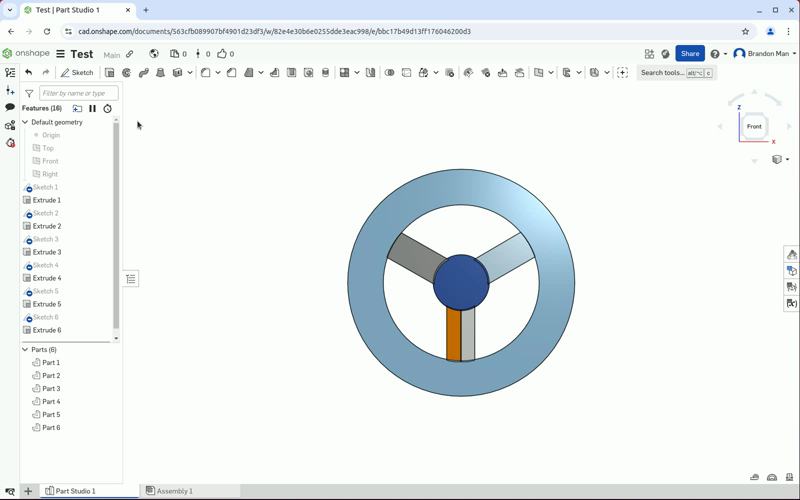
key(shift+h)
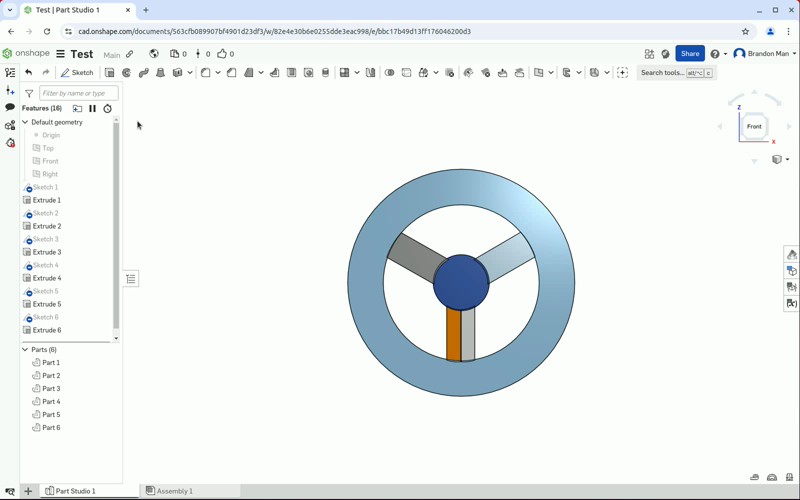
mouse_move(69, 189)
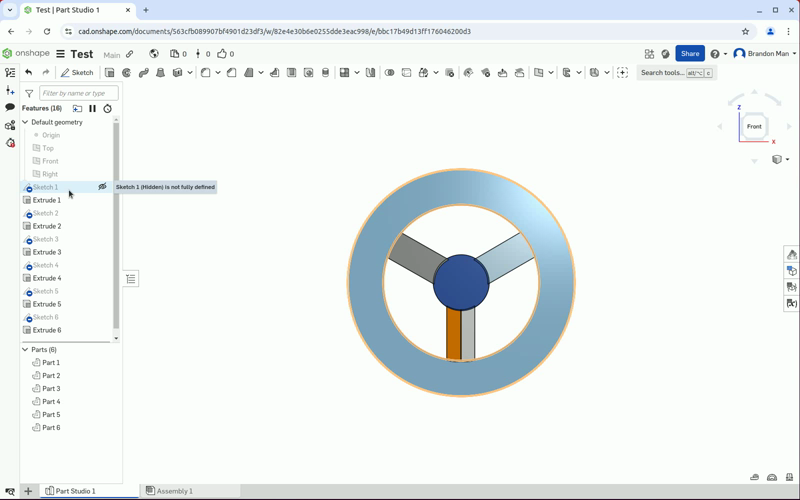
click(69, 189)
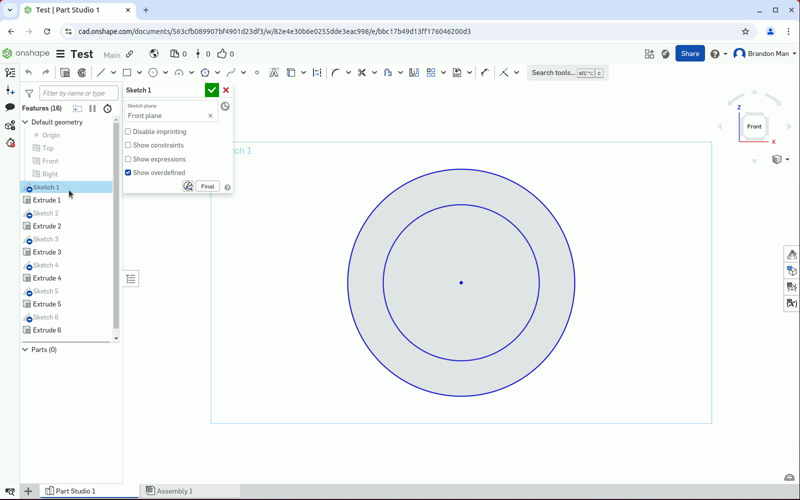
mouse_move(229, 92)
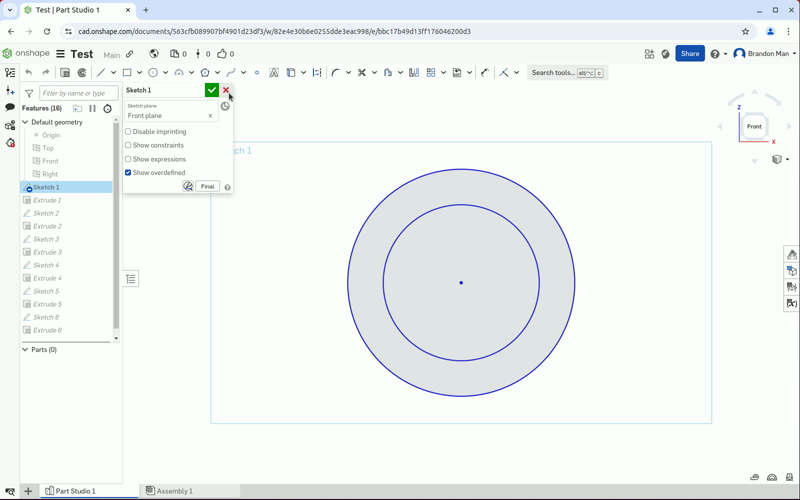
click(229, 92)
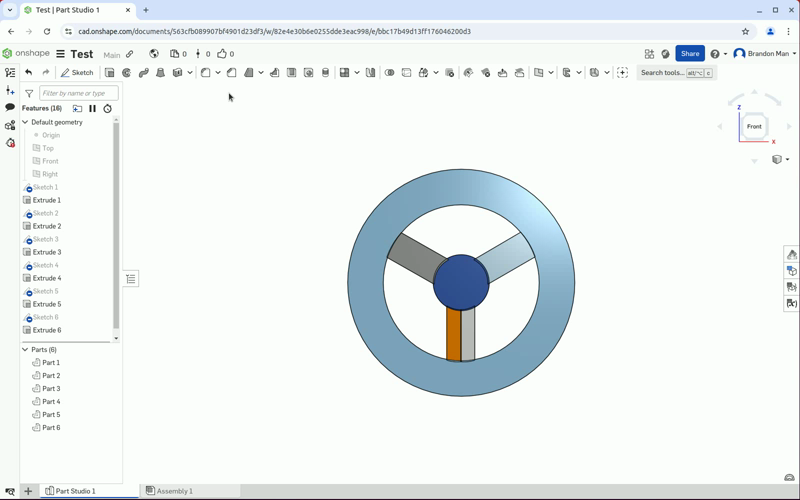
mouse_move(541, 75)
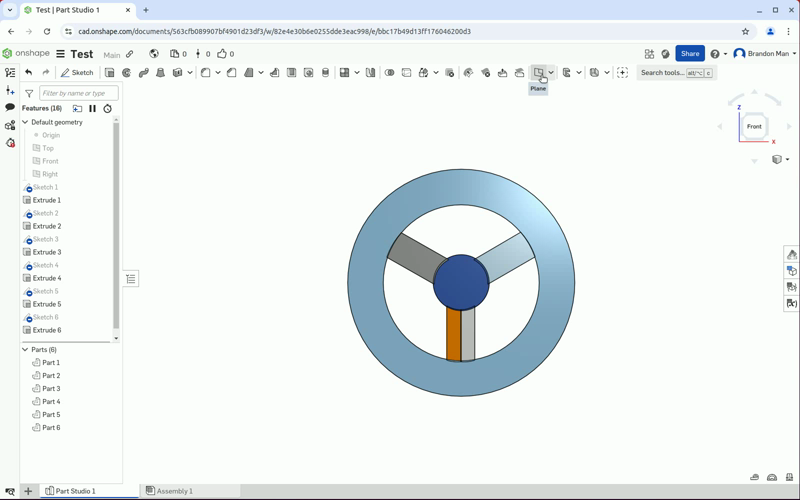
click(541, 75)
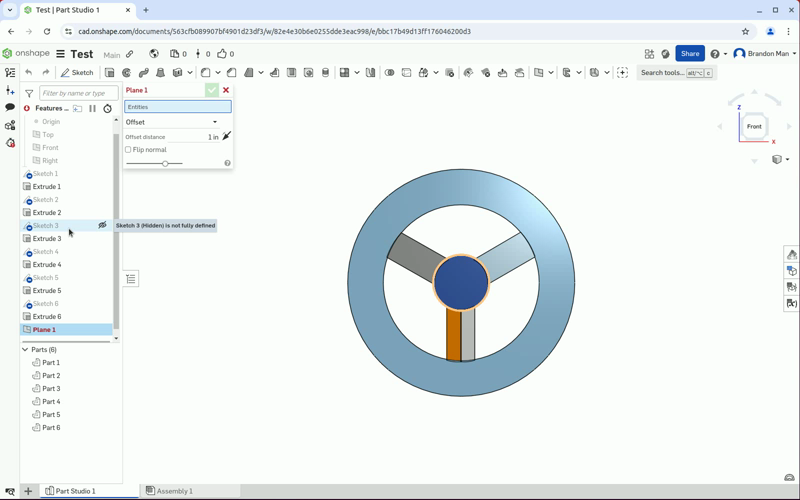
scroll(3)
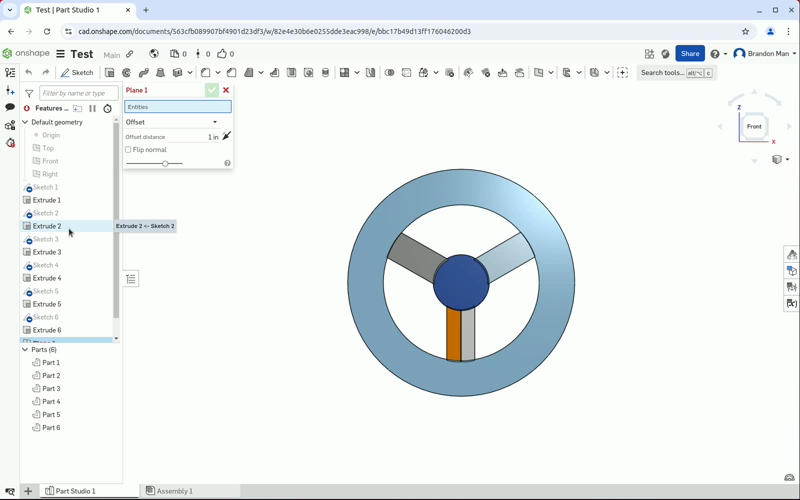
mouse_move(69, 163)
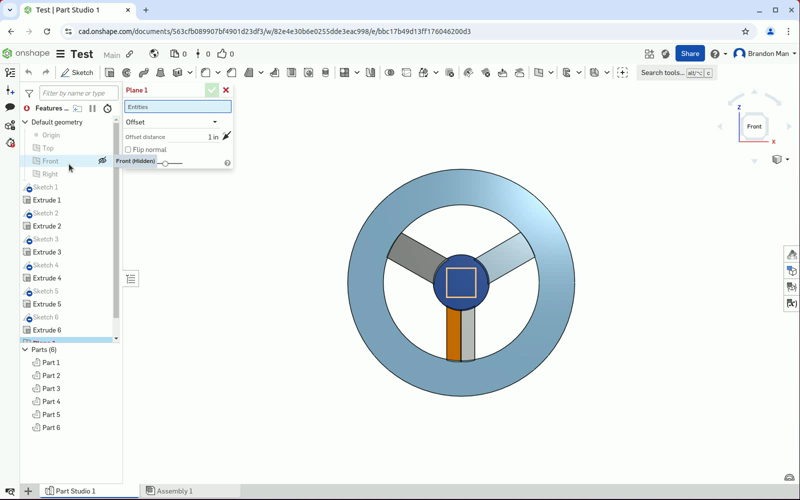
click(69, 163)
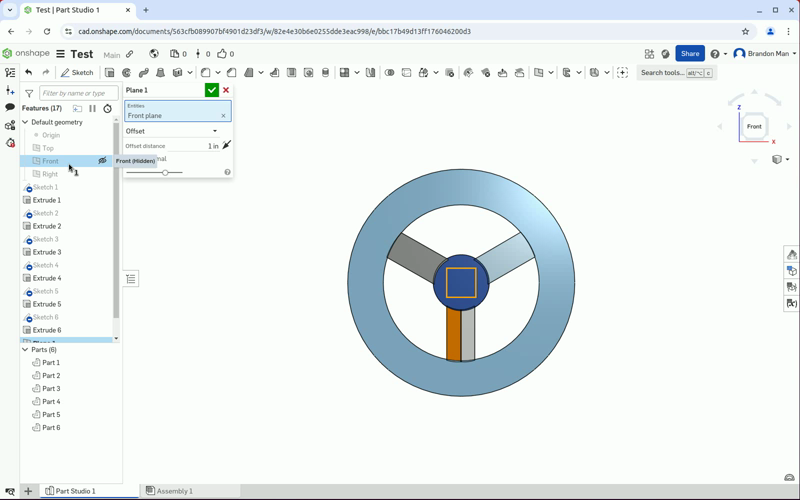
key(tab, 2)
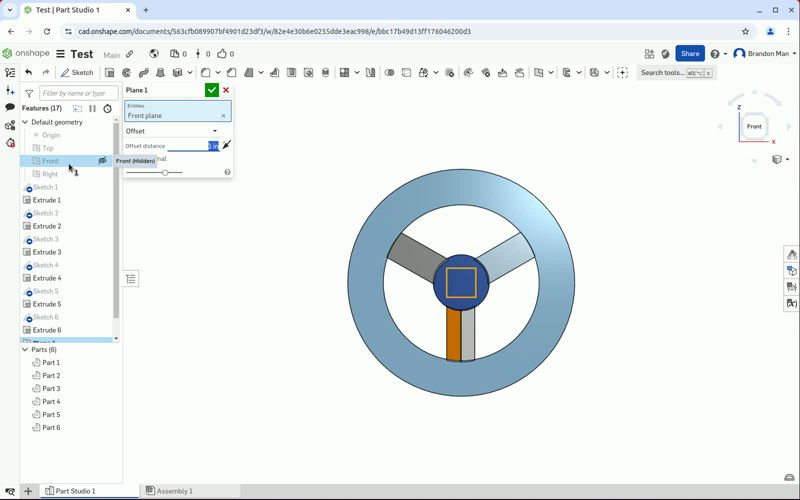
text(4.098)
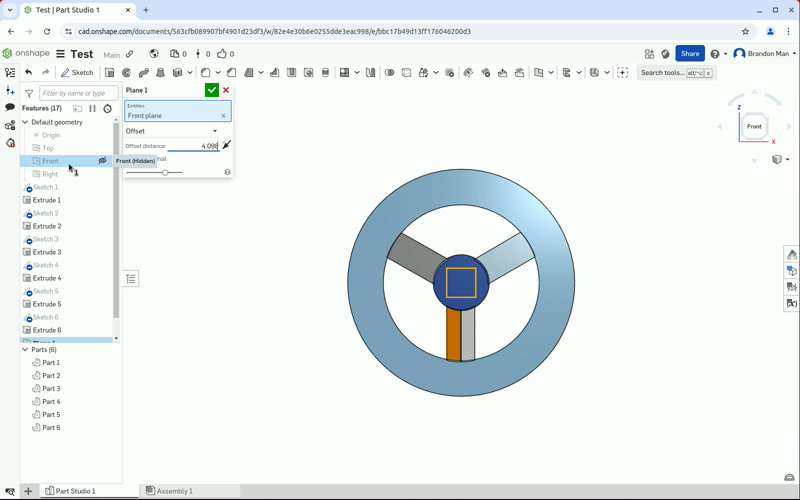
key(enter, 2)
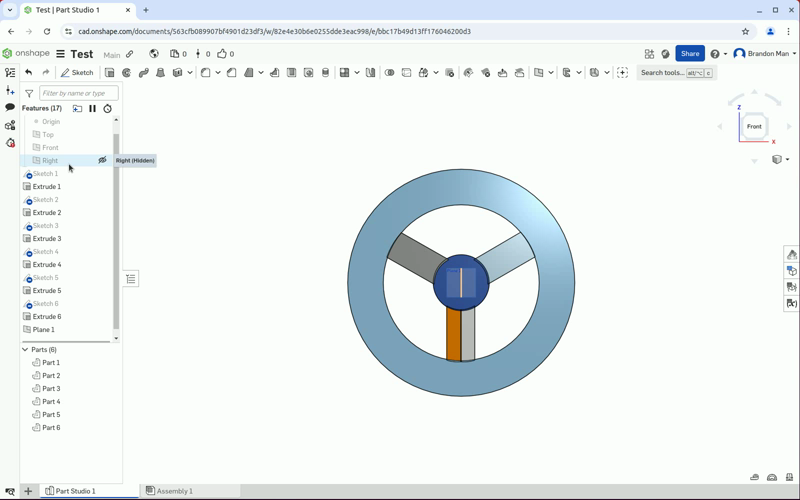
key(shift+s)
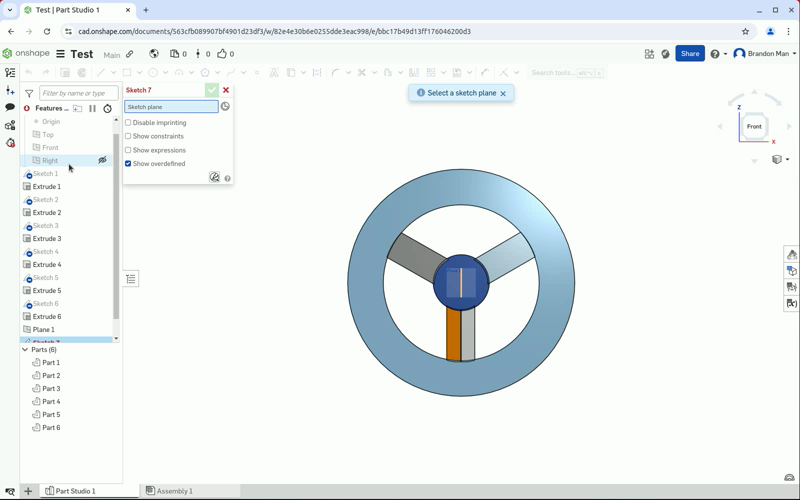
mouse_move(69, 319)
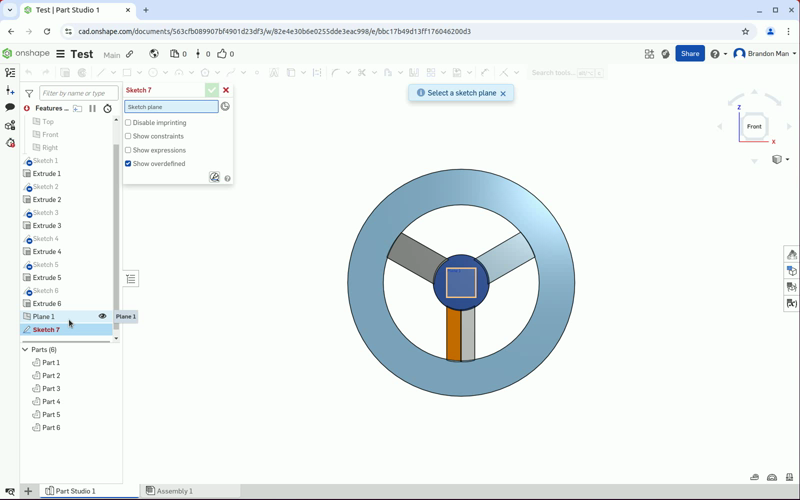
click(69, 319)
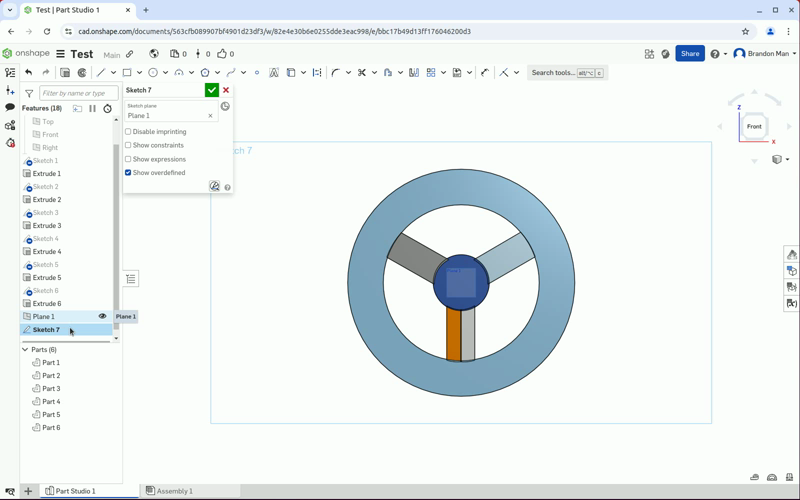
mouse_move(73, 352)
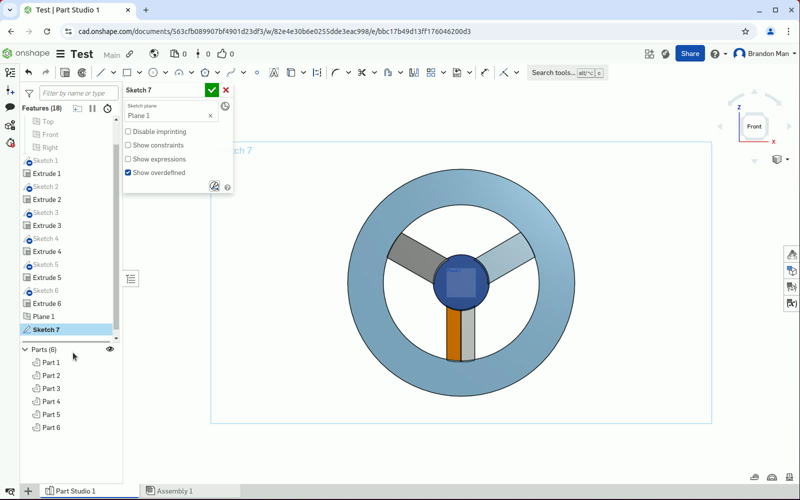
key(y)
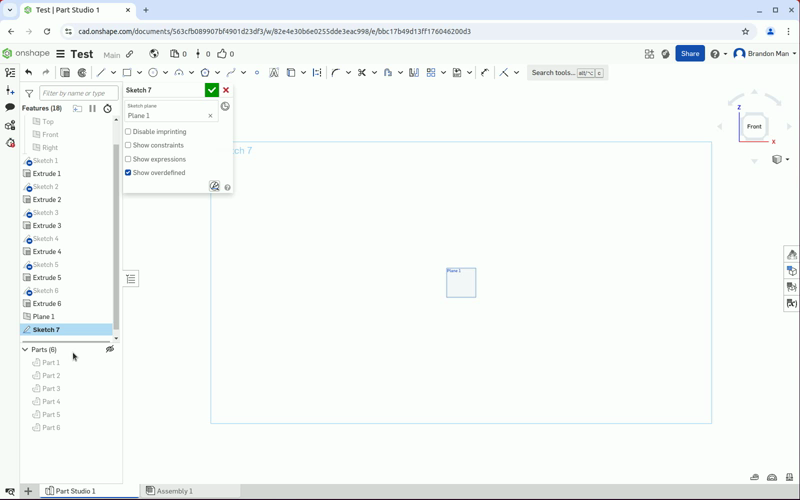
key(c)
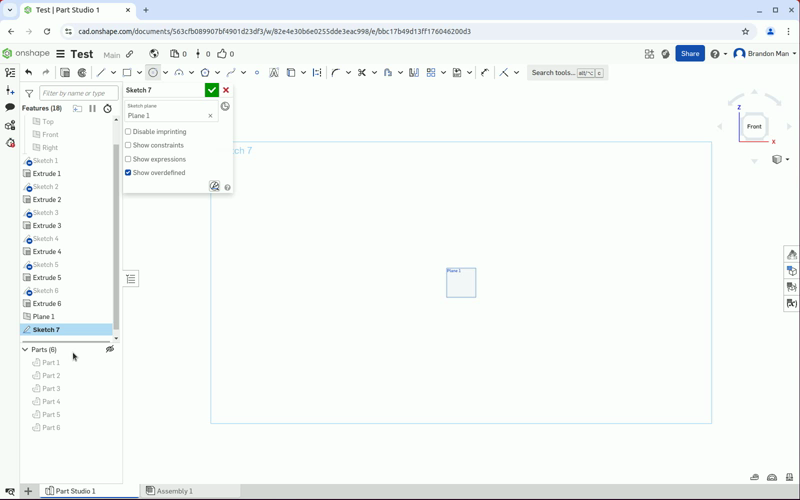
key_down(shift)
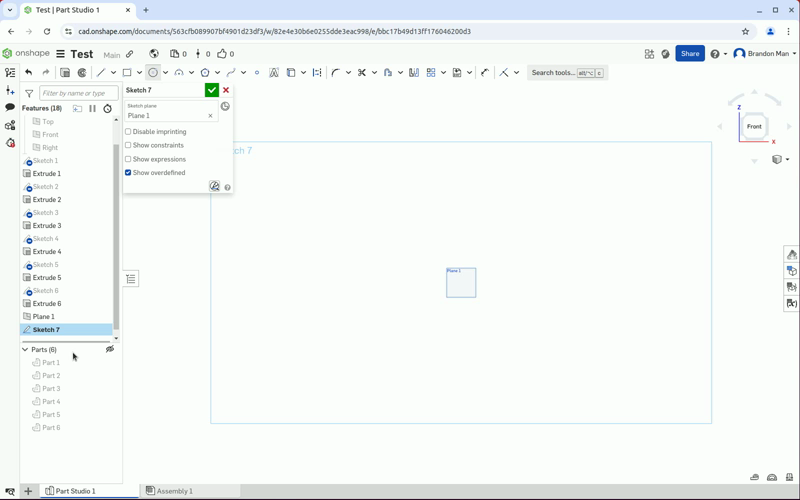
mouse_move(461, 282)
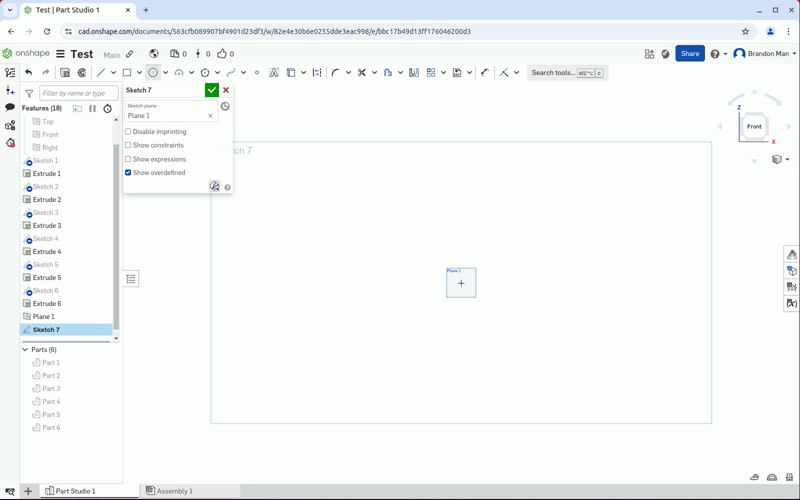
click(461, 282)
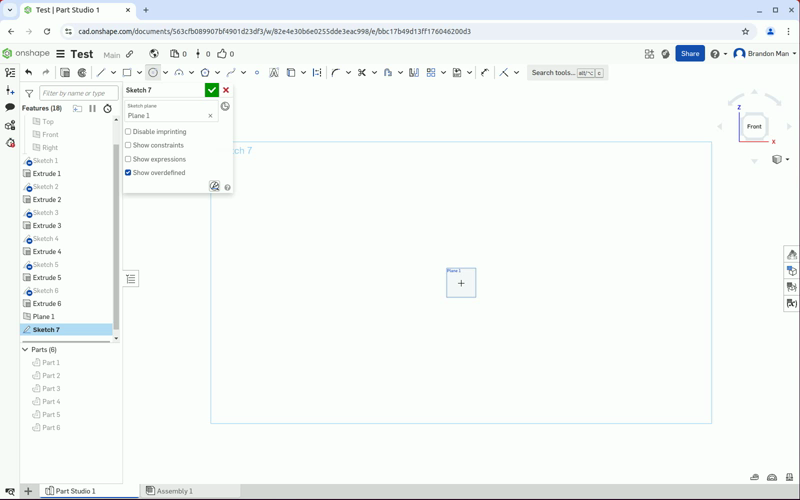
key_up(shift)
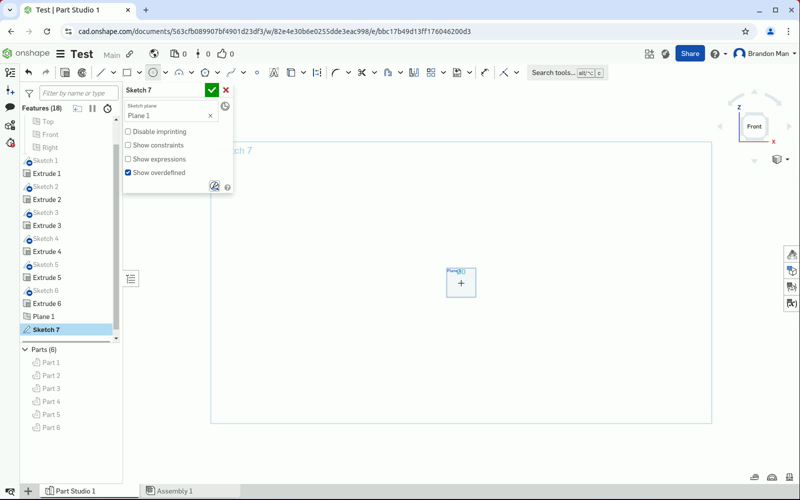
mouse_move(467, 282)
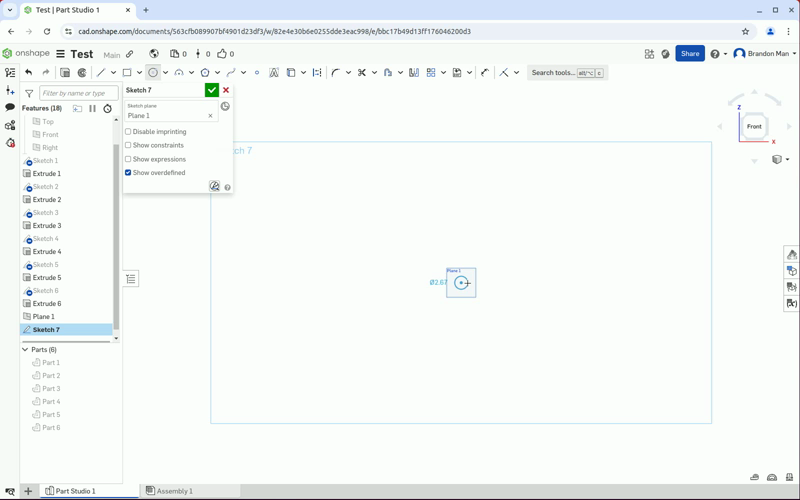
click(467, 282)
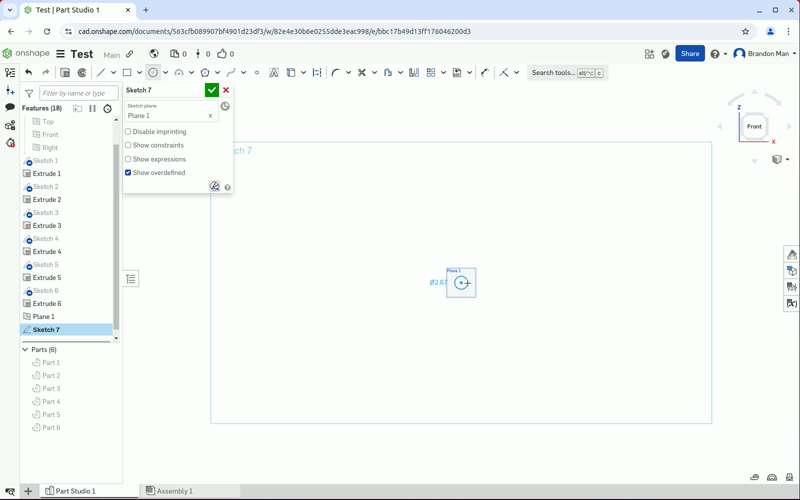
key(esc)
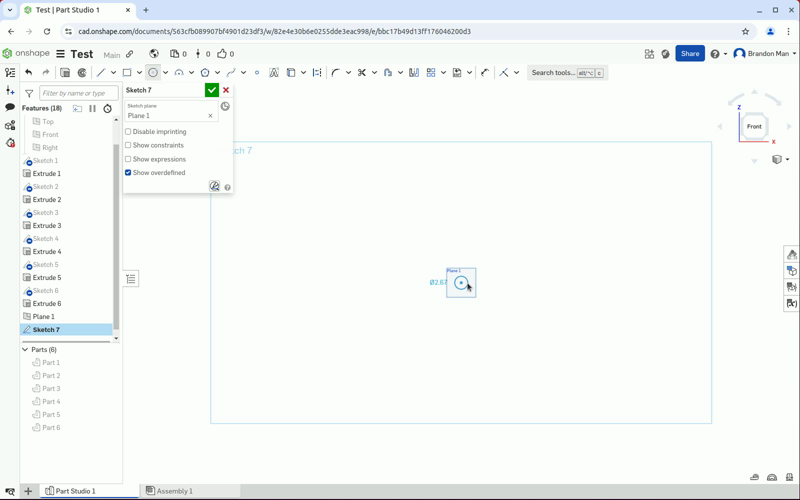
mouse_move(457, 280)
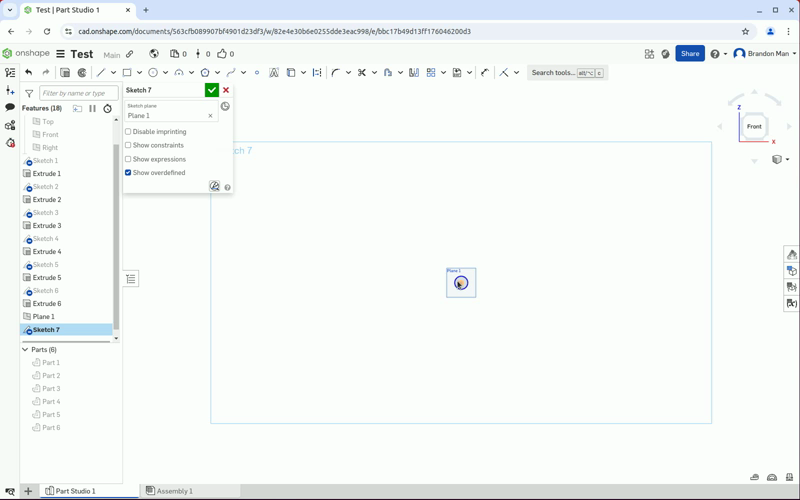
scroll(6)
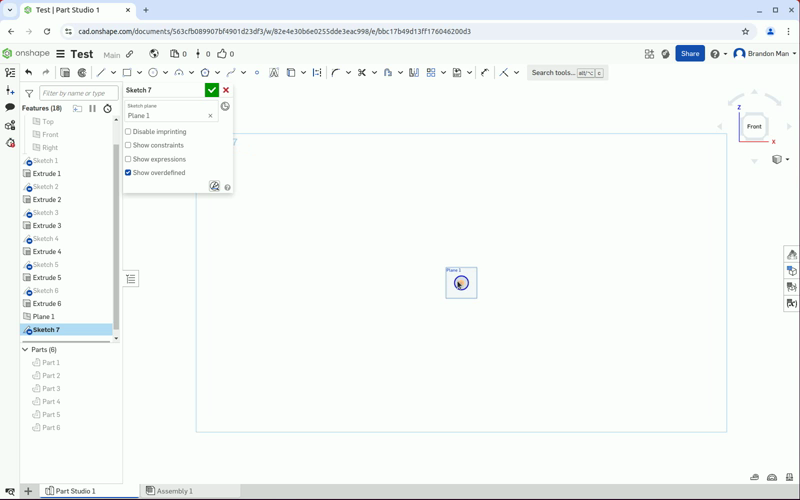
scroll(6)
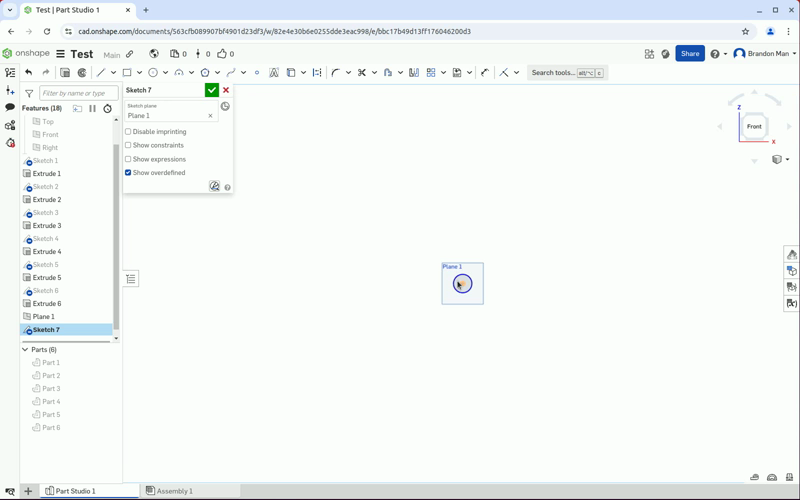
scroll(6)
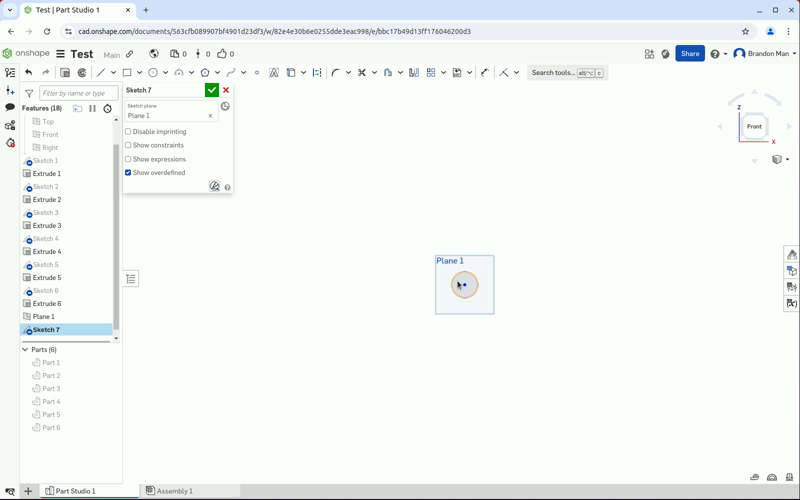
scroll(6)
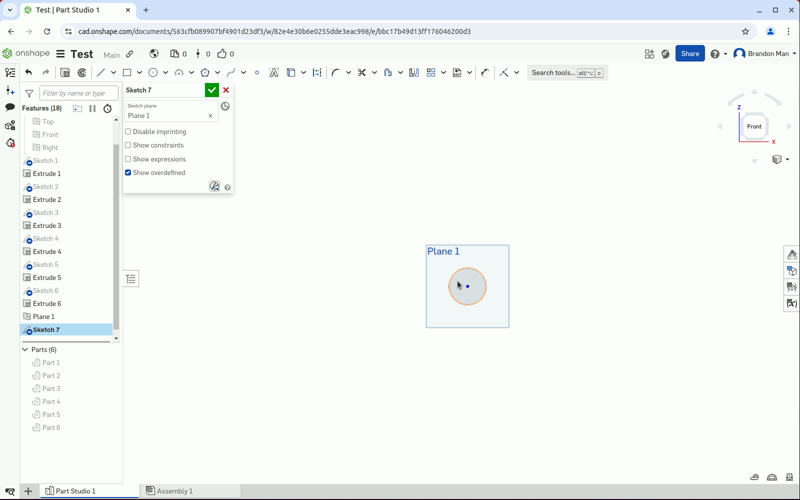
scroll(6)
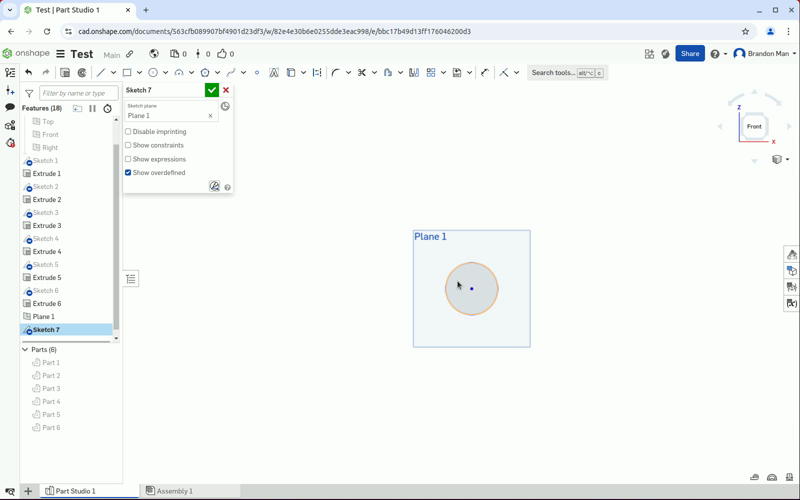
scroll(6)
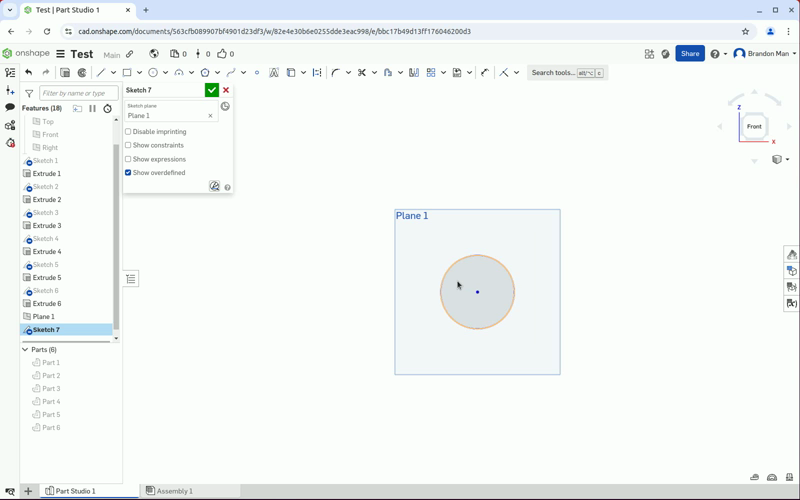
scroll(6)
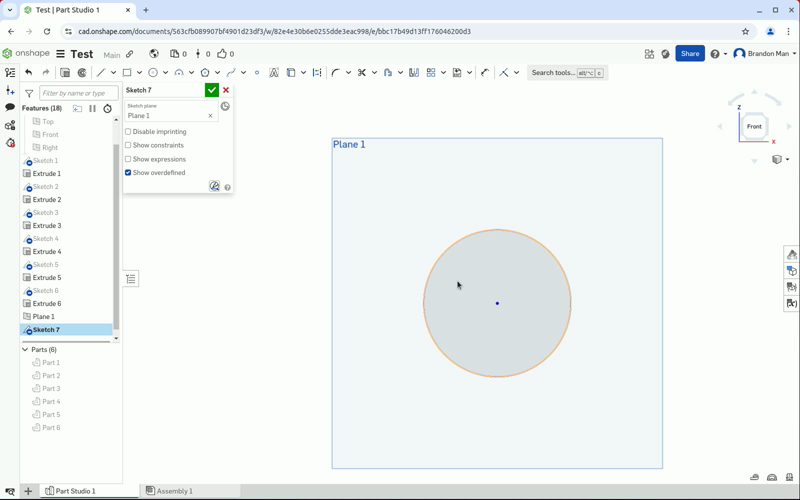
click(457, 280)
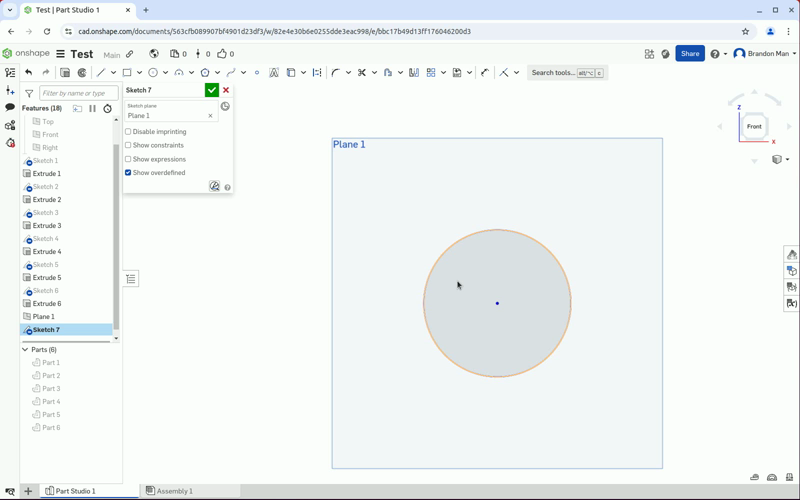
scroll(-6)
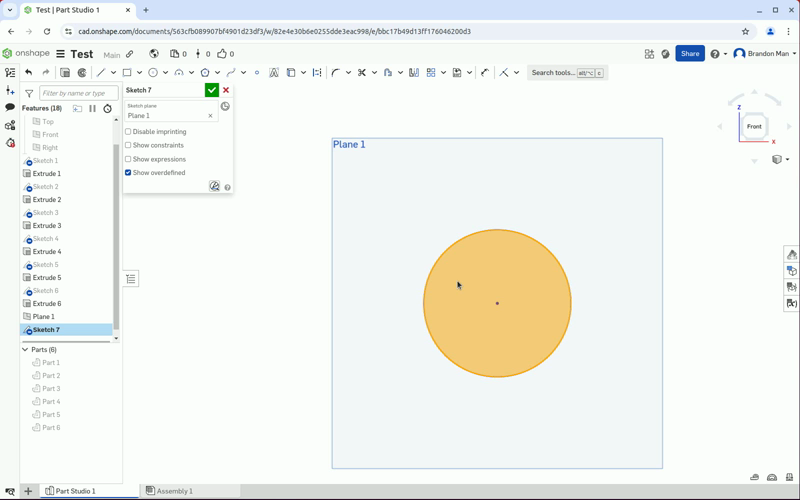
scroll(-6)
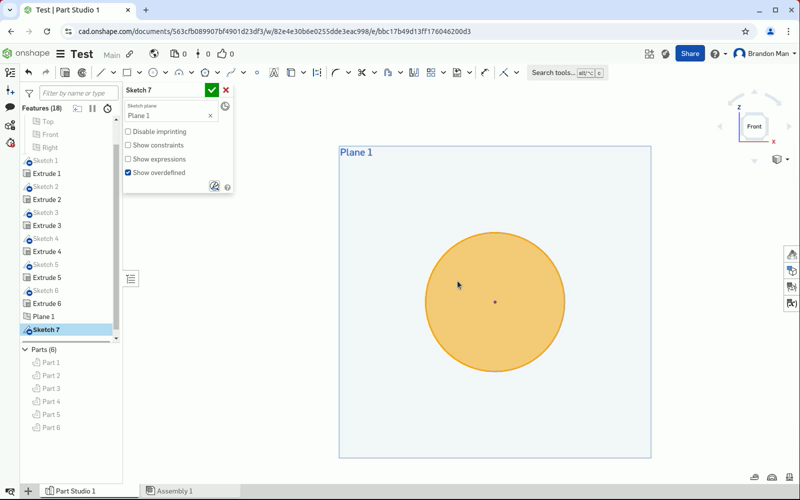
scroll(-6)
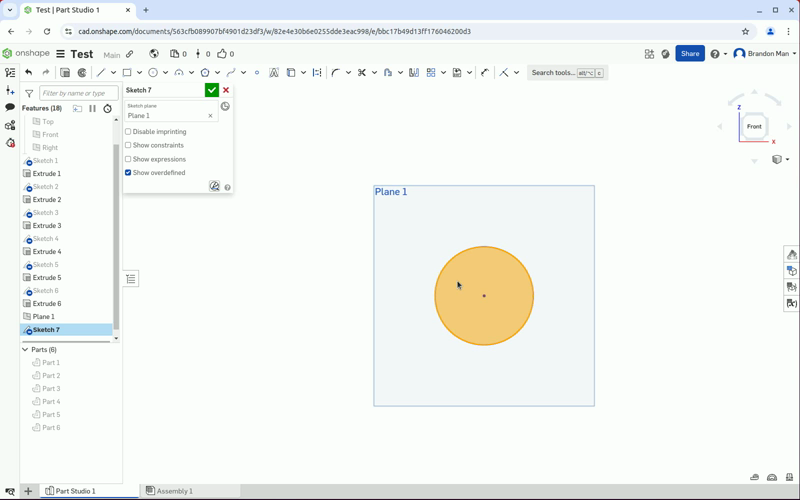
scroll(-6)
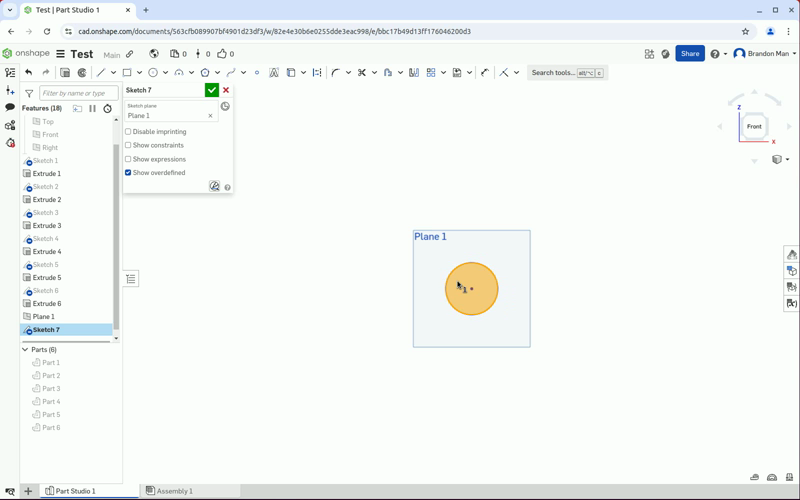
scroll(-6)
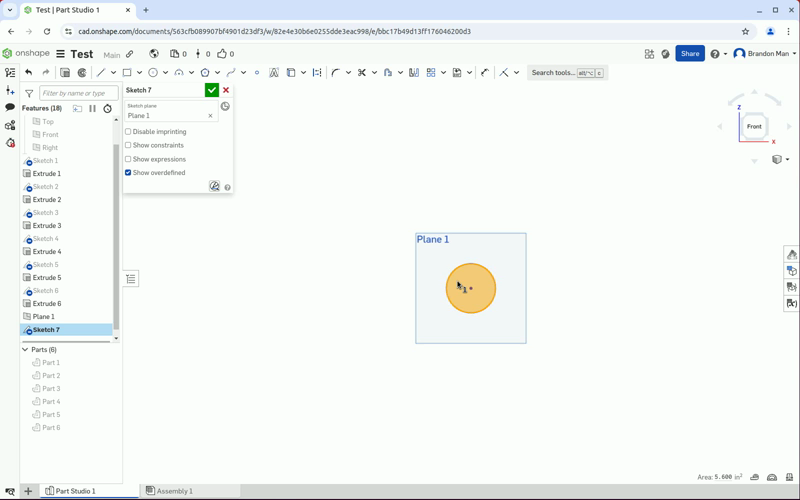
scroll(-6)
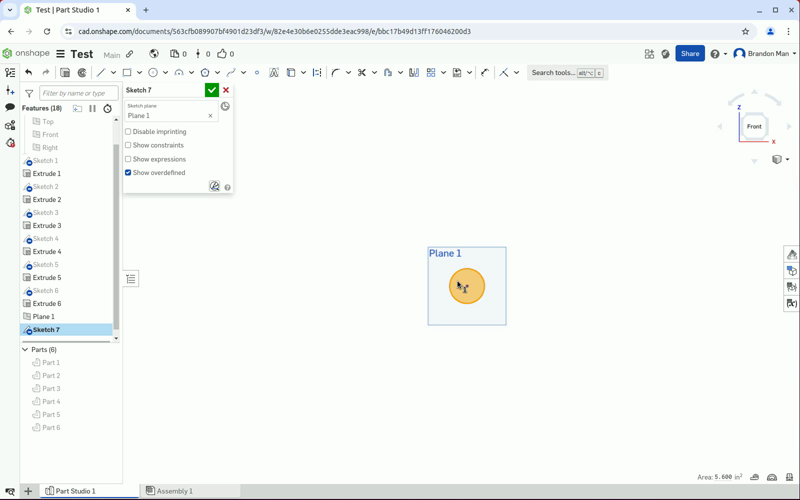
scroll(-6)
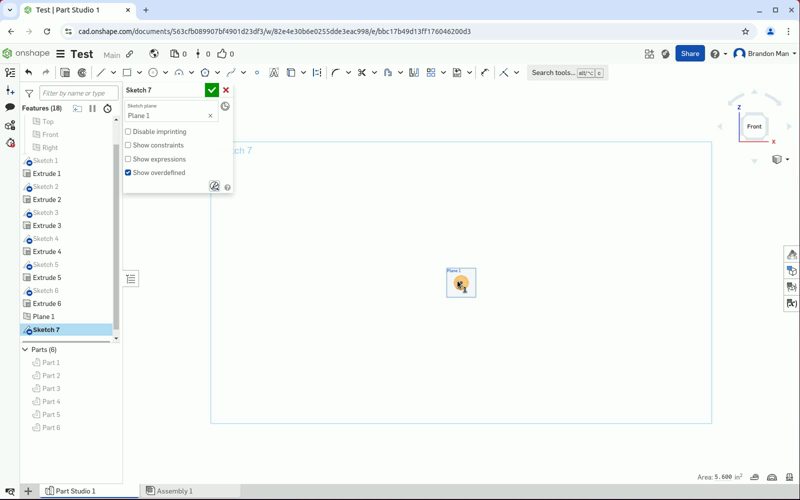
mouse_move(73, 352)
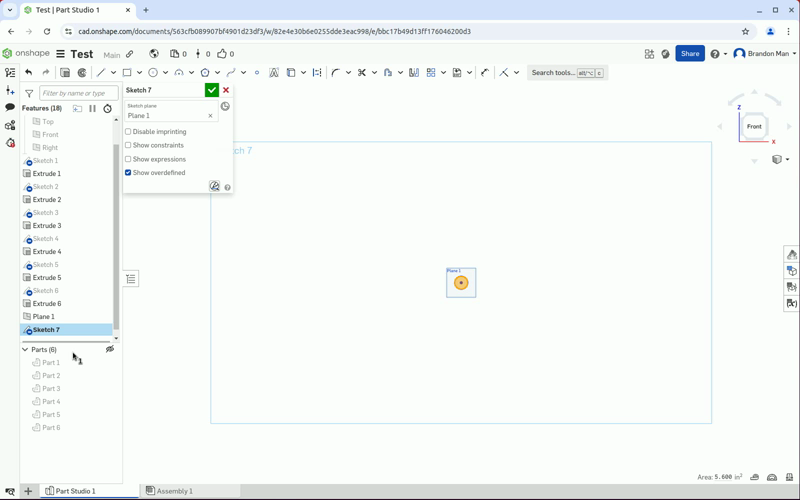
key(shift+y)
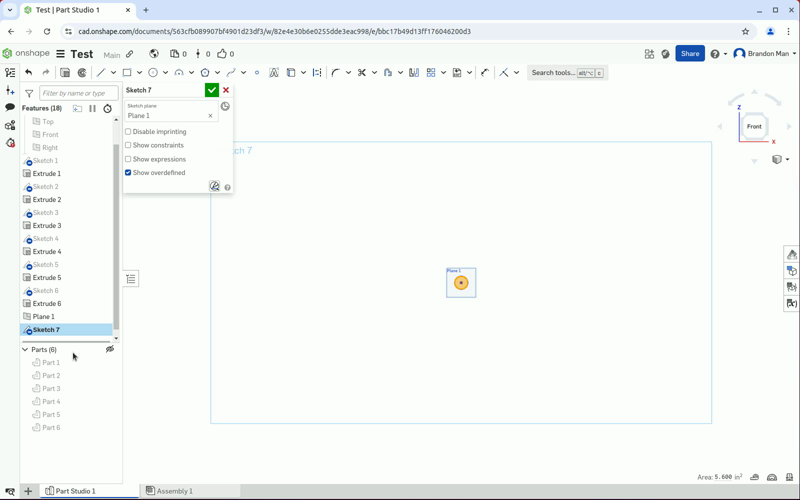
key(shift+e)
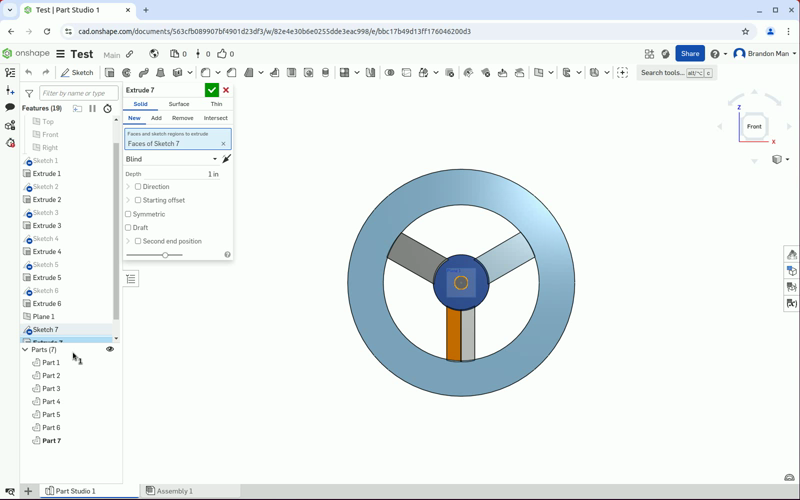
mouse_move(143, 106)
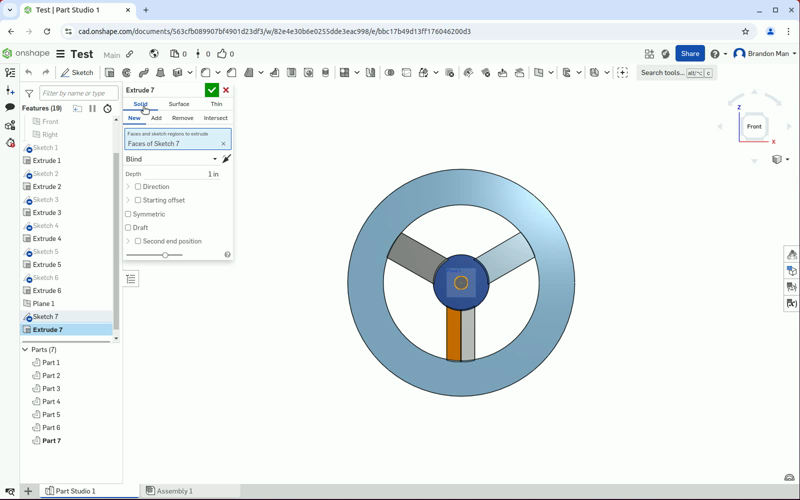
click(143, 106)
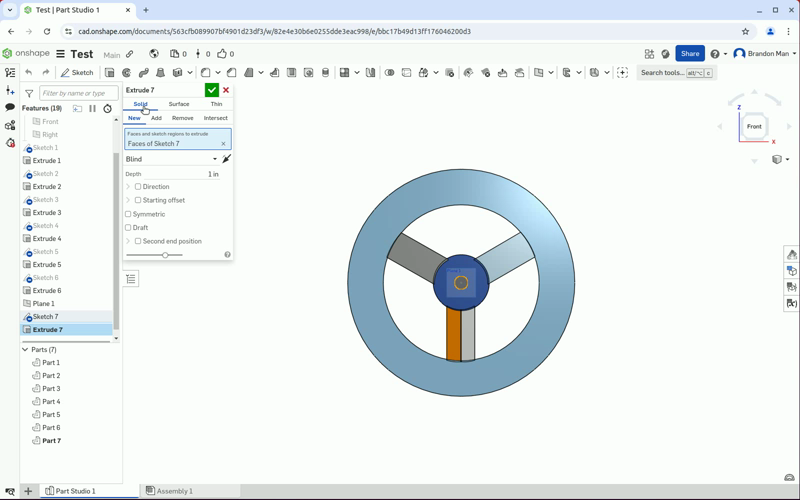
mouse_move(186, 120)
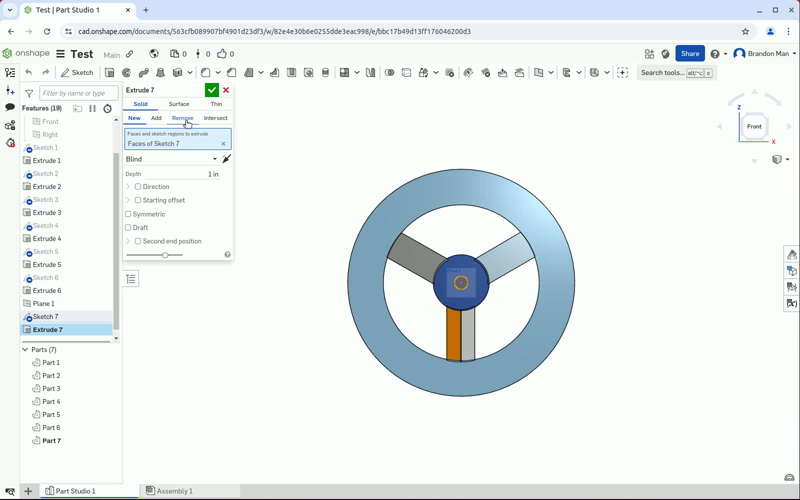
click(186, 120)
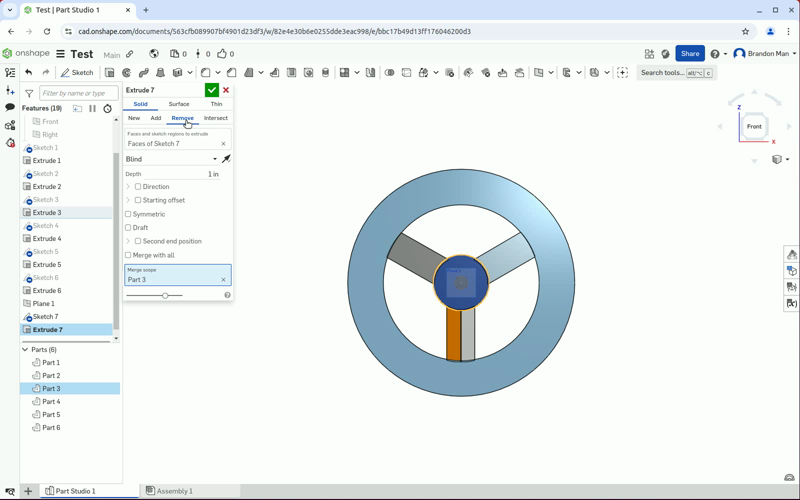
key(tab, 4)
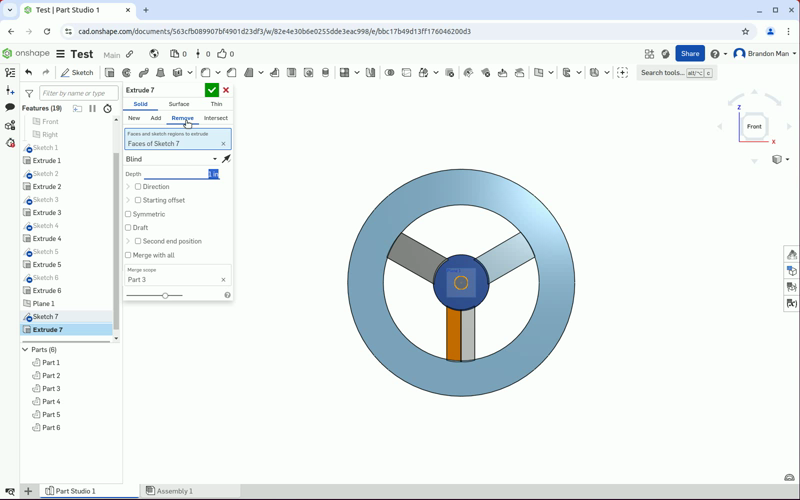
text(19.979)
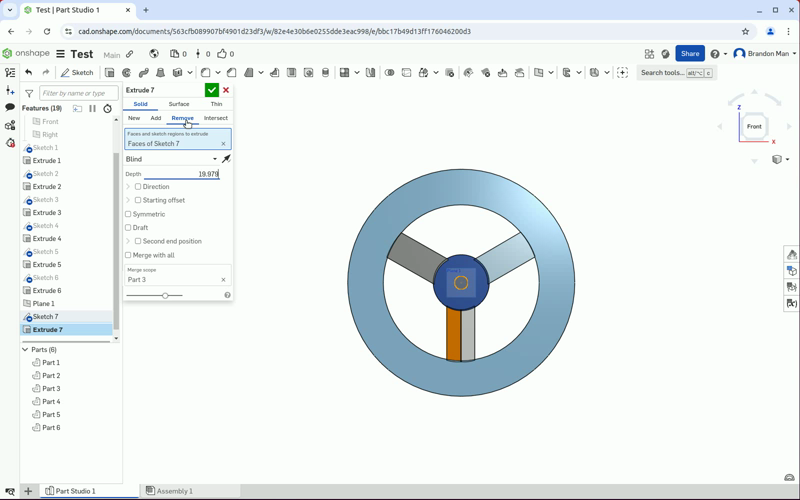
key(tab, 6)
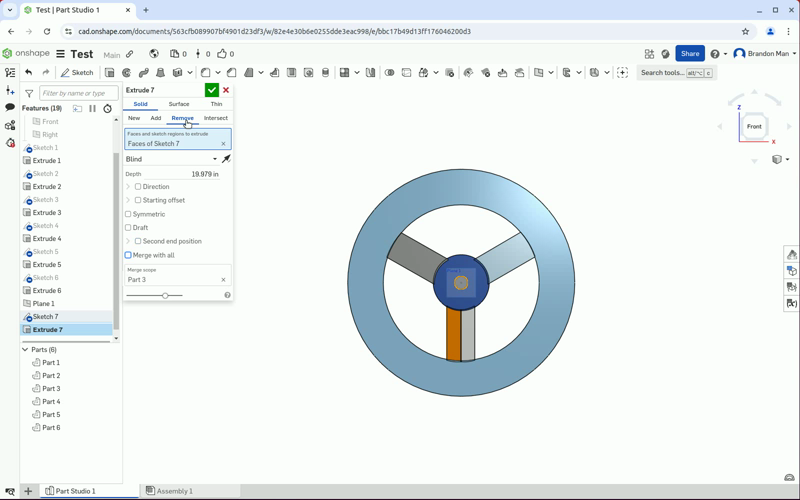
key(space)
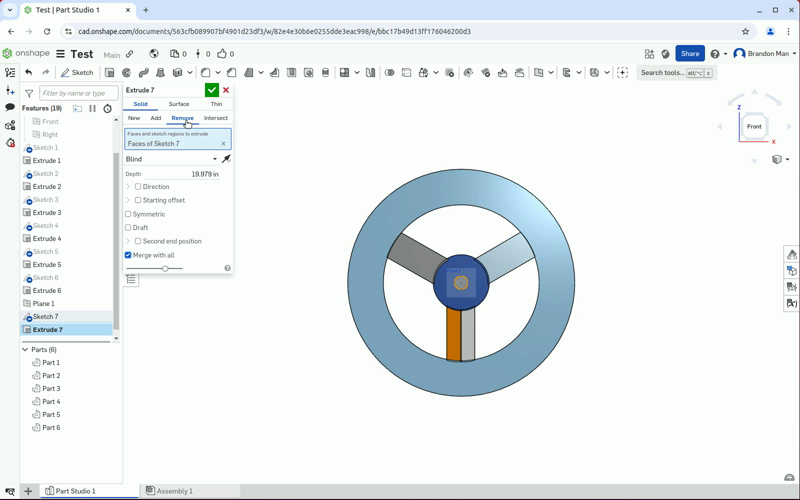
key(enter)
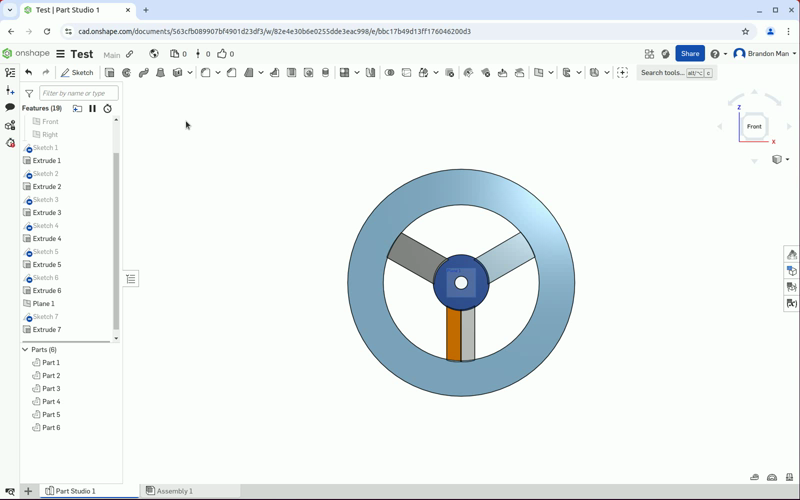
key(shift+h)
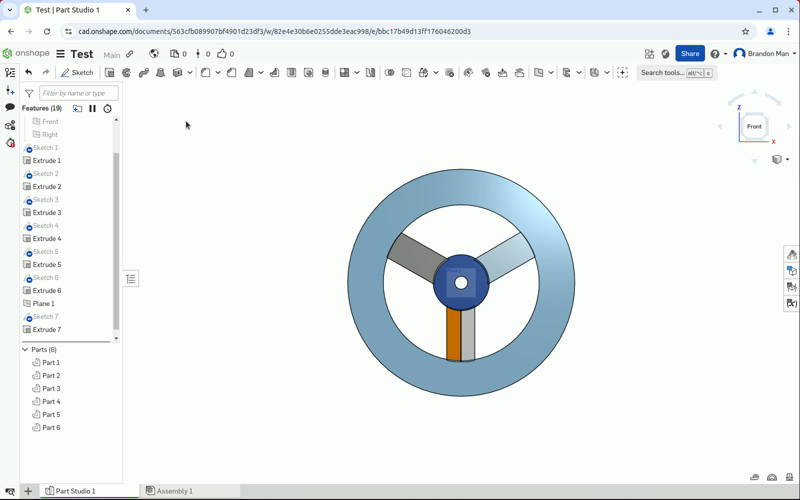
key(shift+h)
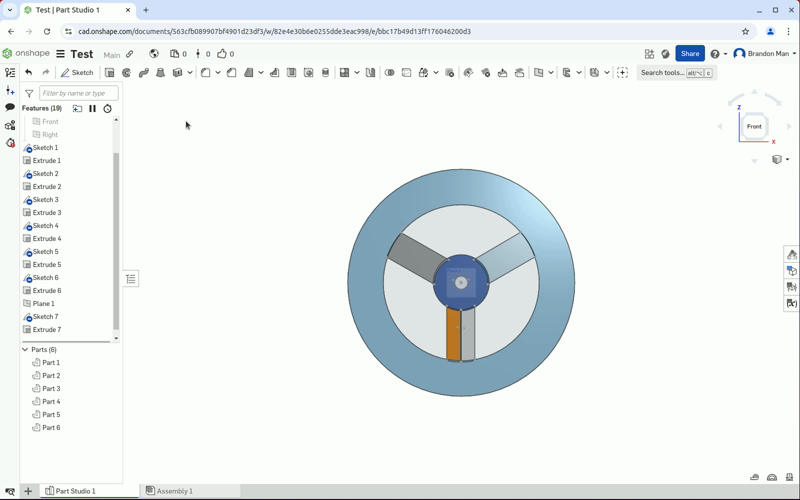
key(shift+7)
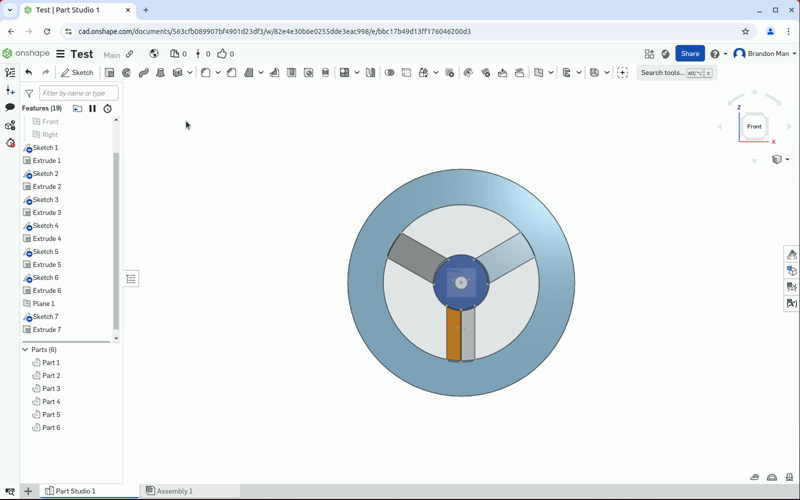
key(left, 2)
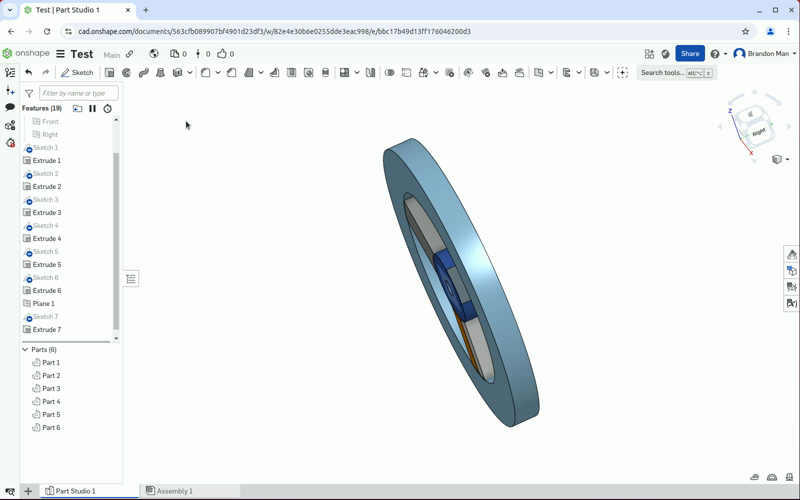
key(down, 2)
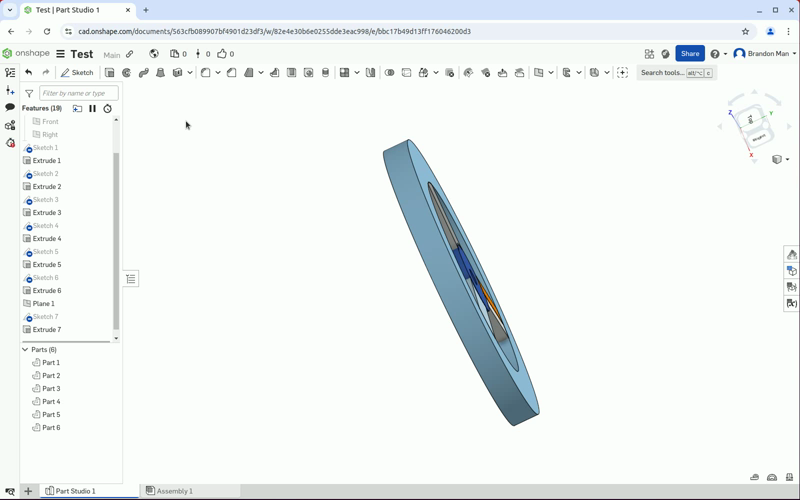
key(up, 2)
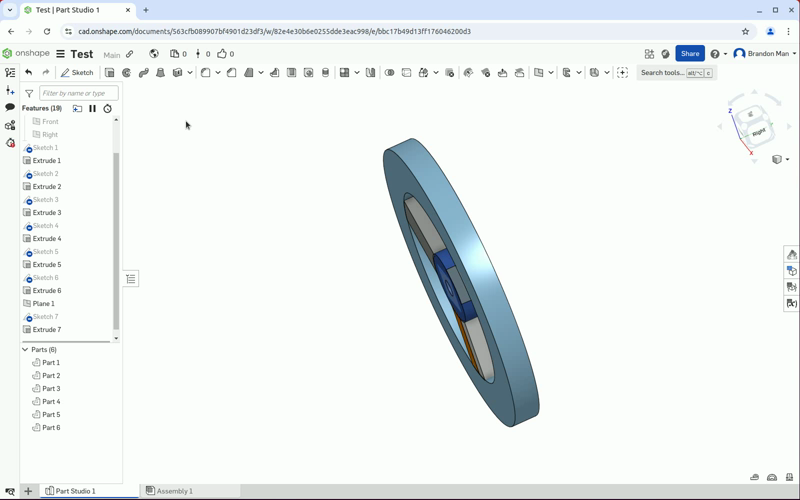
key(right, 2)
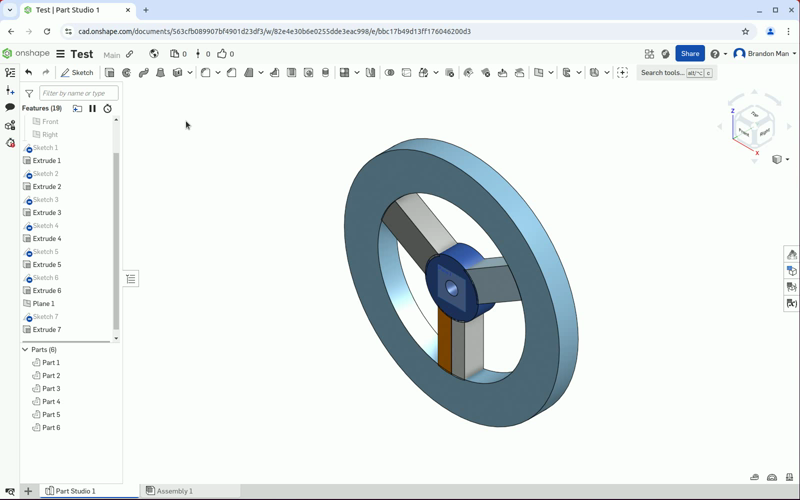
mouse_move(69, 150)
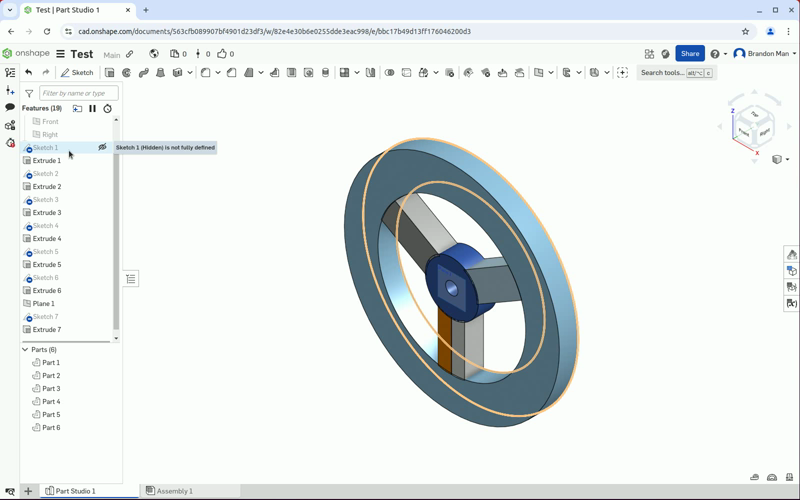
click(69, 150)